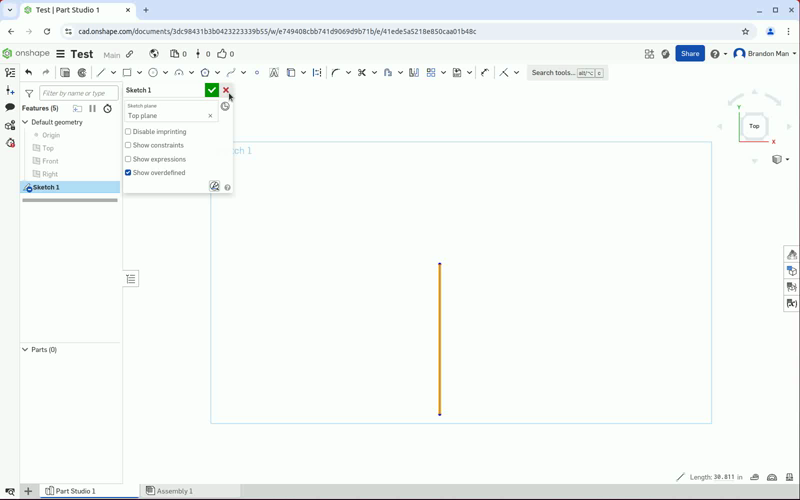
key(shift+h)
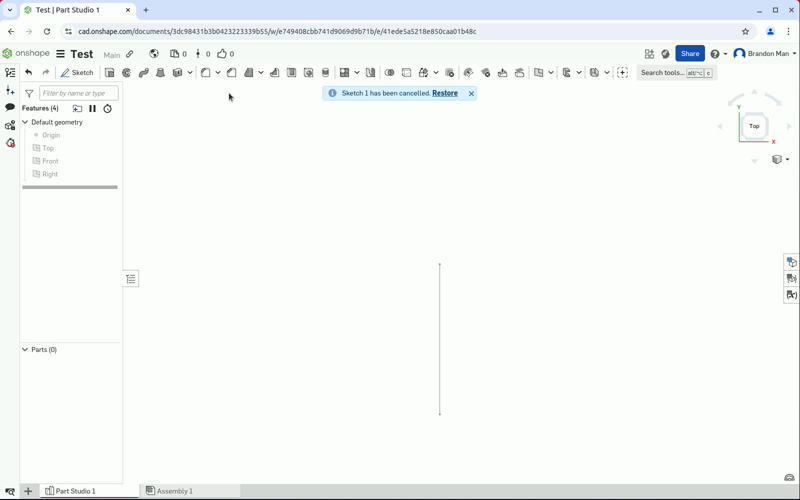
mouse_move(73, 352)
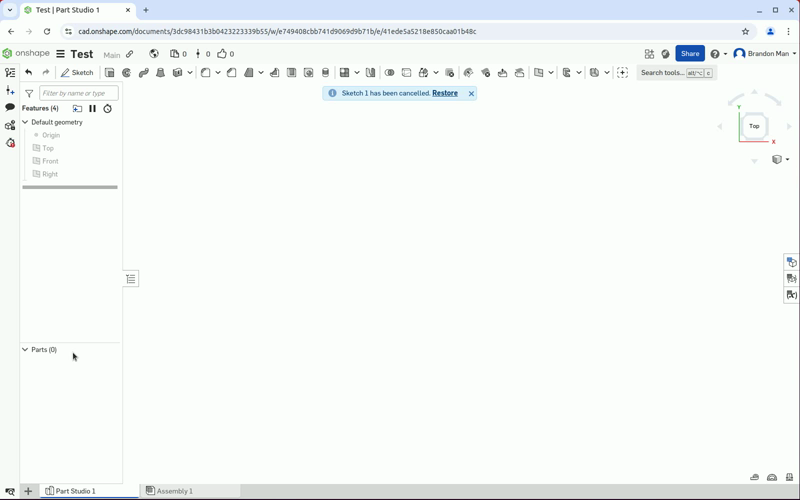
key(y)
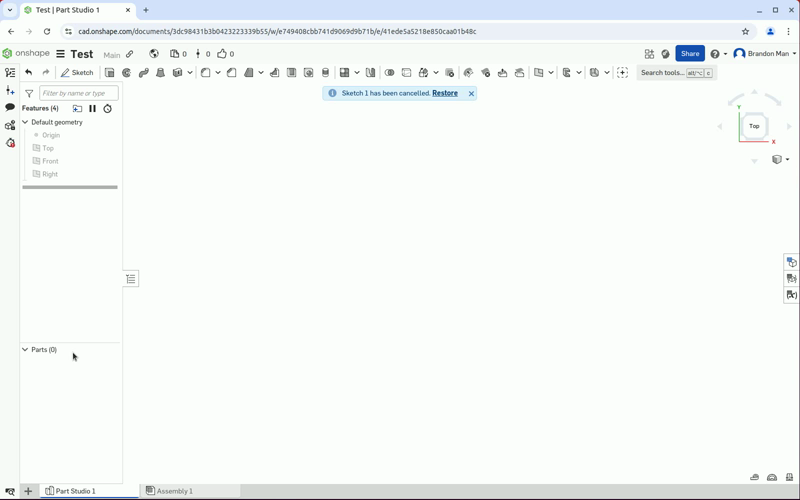
key(shift+p)
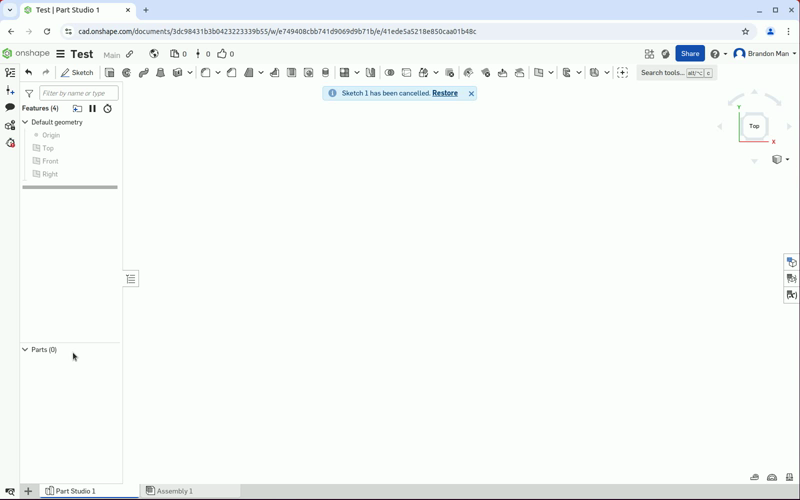
key(space)
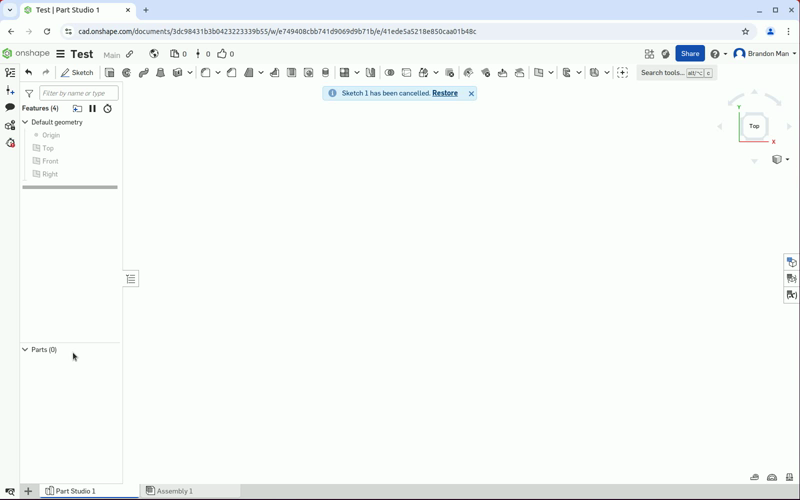
key_down(shift)
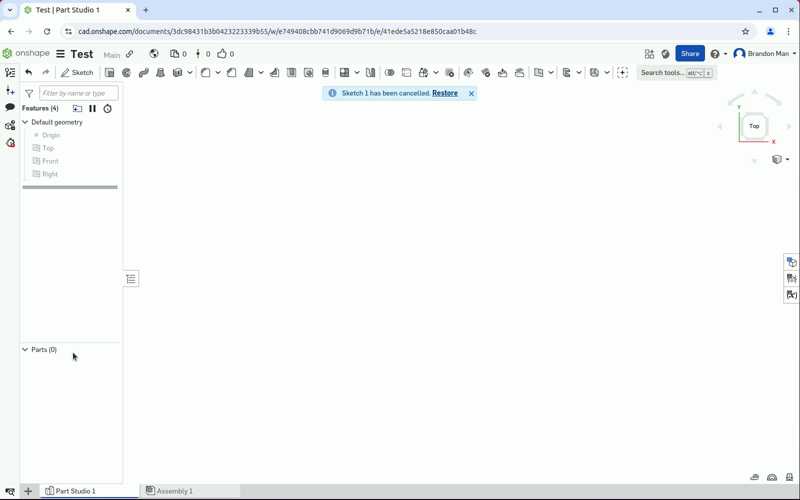
key(up)
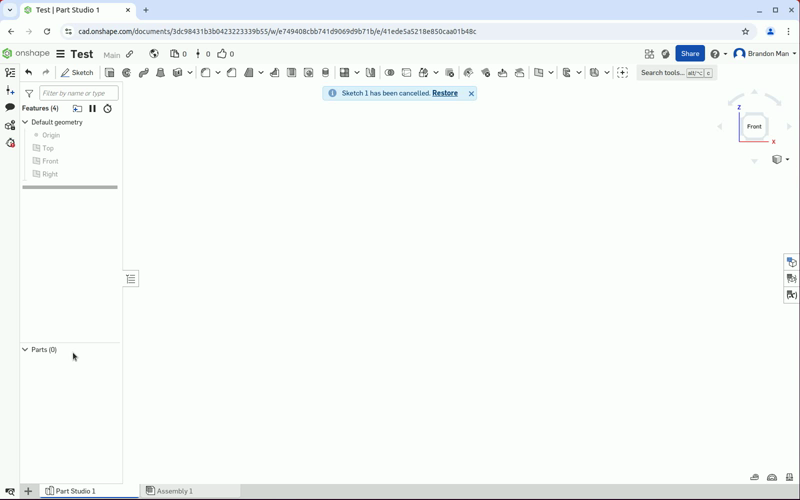
key_up(shift)
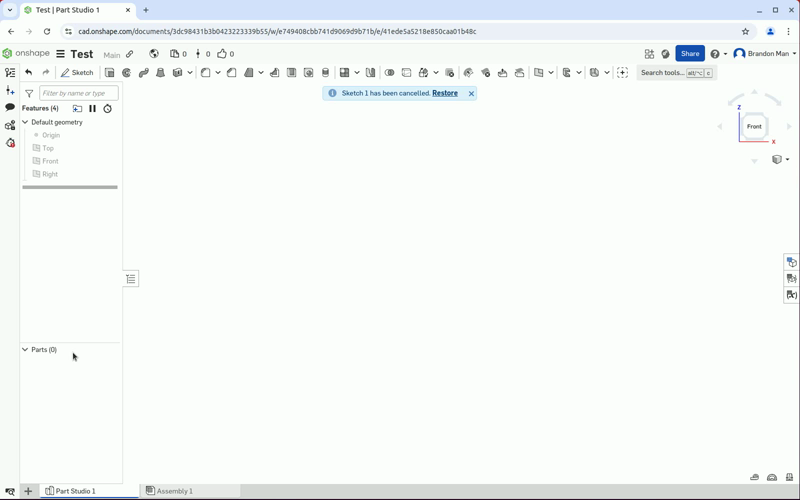
mouse_move(73, 352)
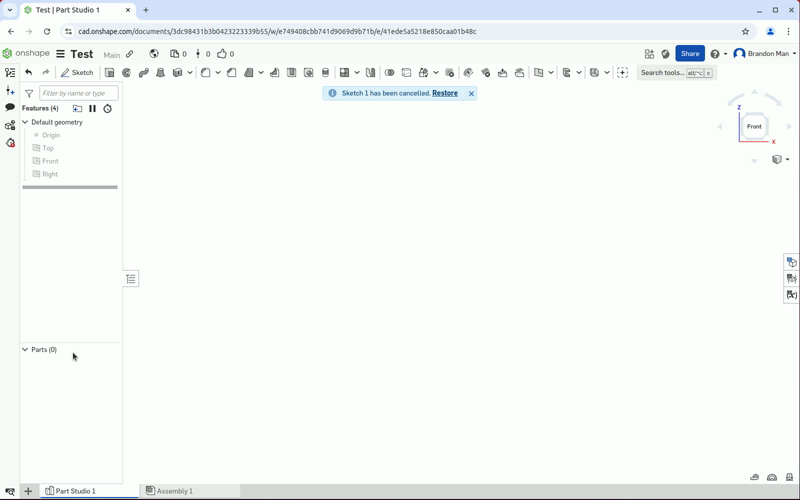
key(shift+y)
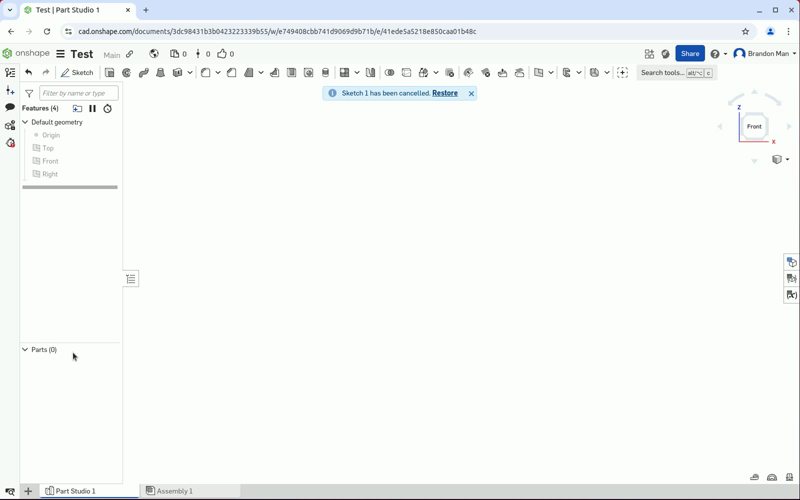
key(shift+s)
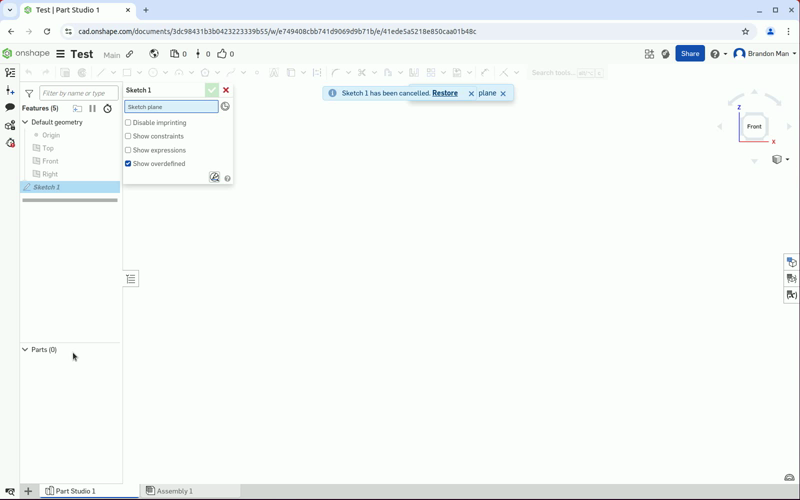
mouse_move(73, 163)
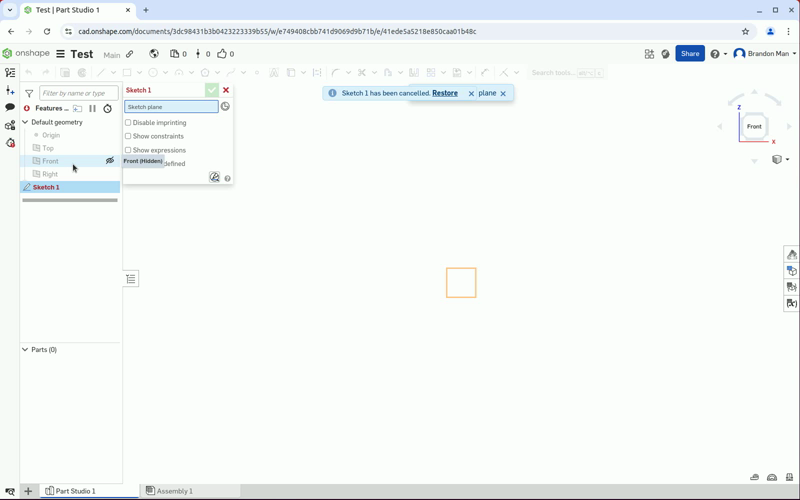
click(73, 163)
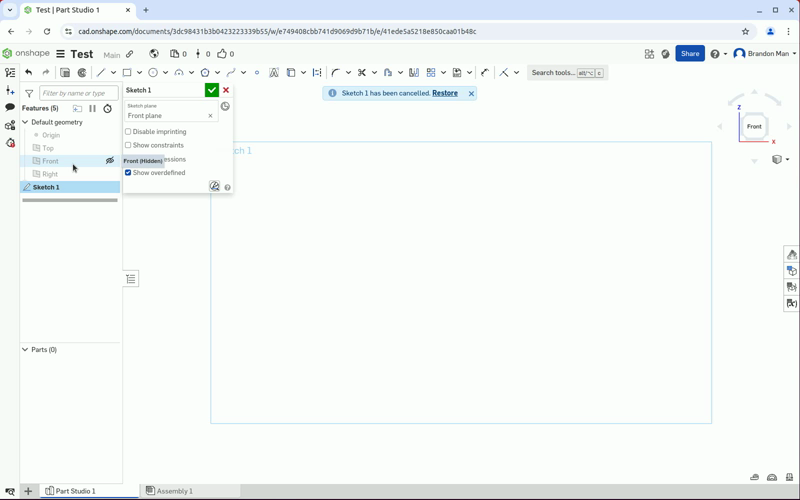
mouse_move(73, 352)
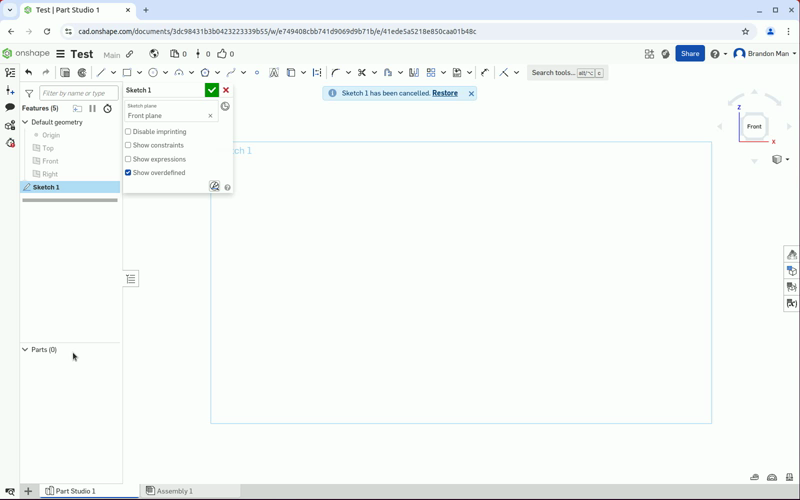
key(y)
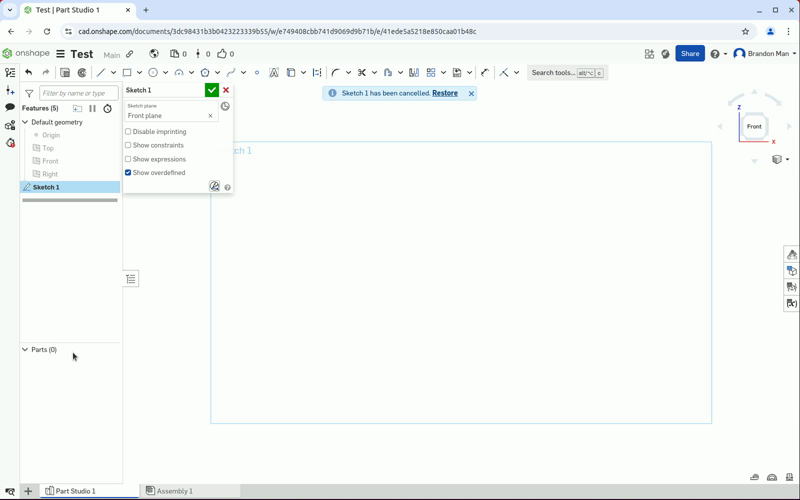
key(l)
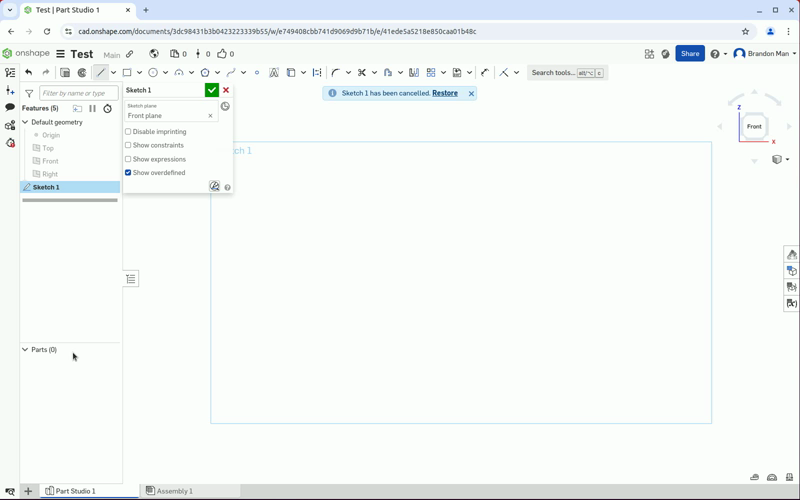
key_down(shift)
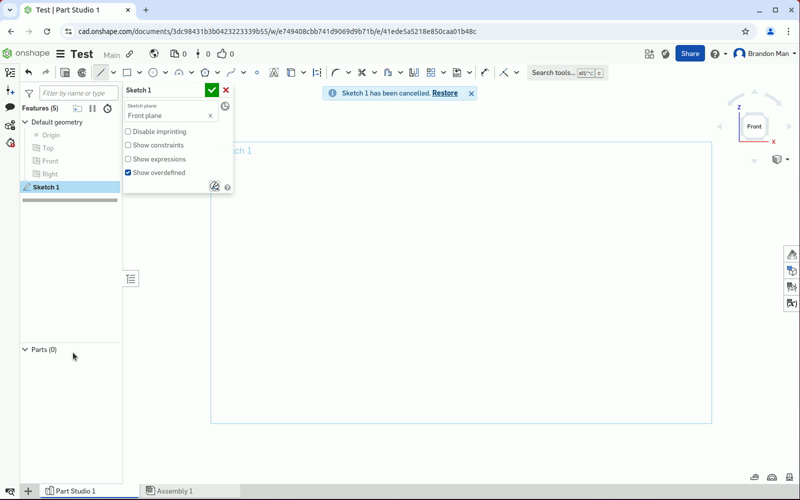
mouse_move(432, 282)
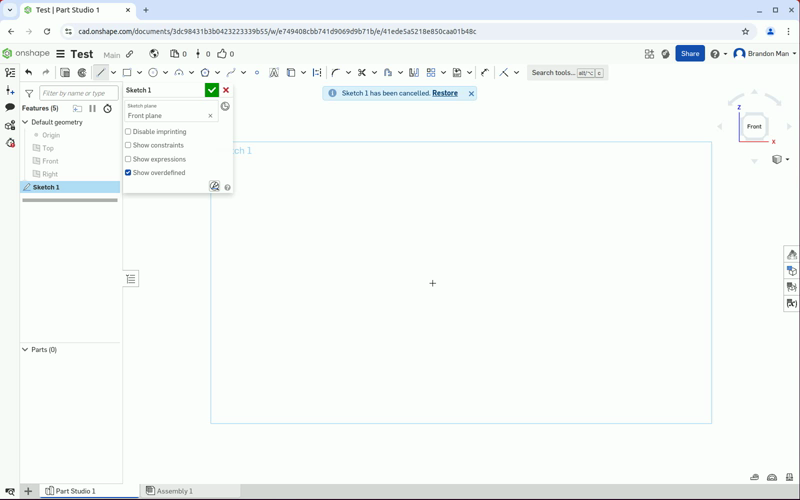
click(432, 282)
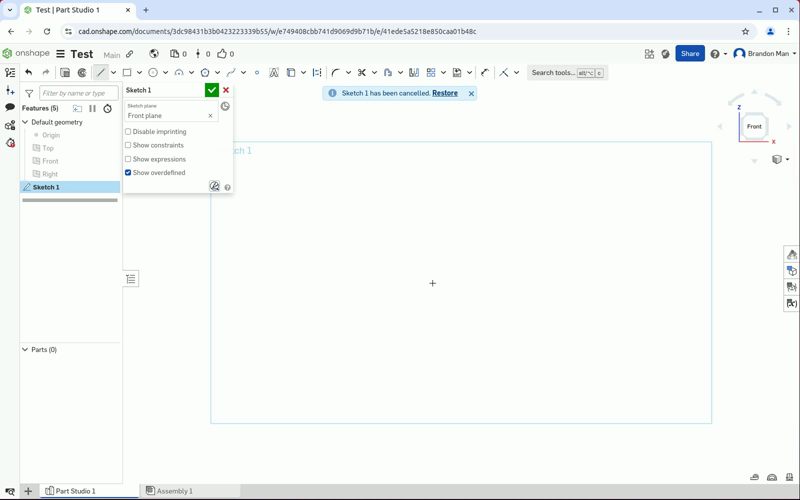
key_up(shift)
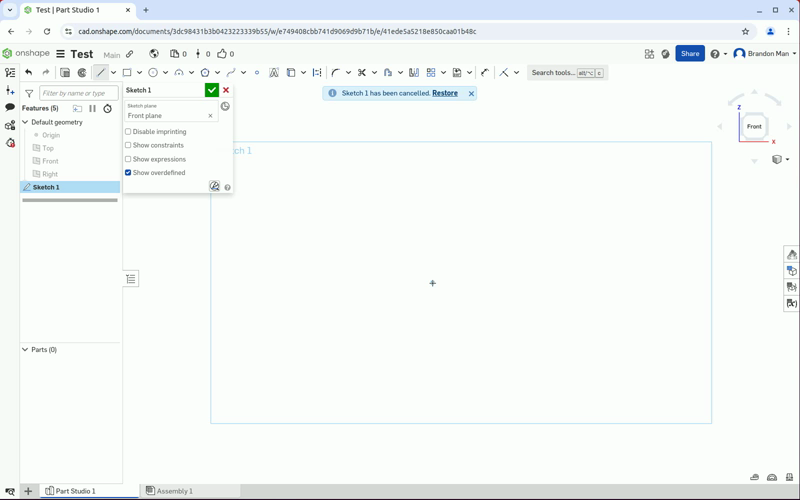
key_down(shift)
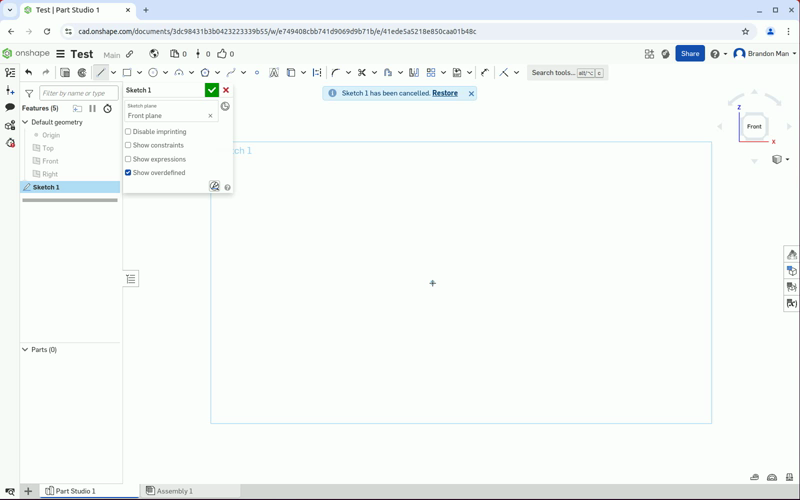
mouse_move(462, 282)
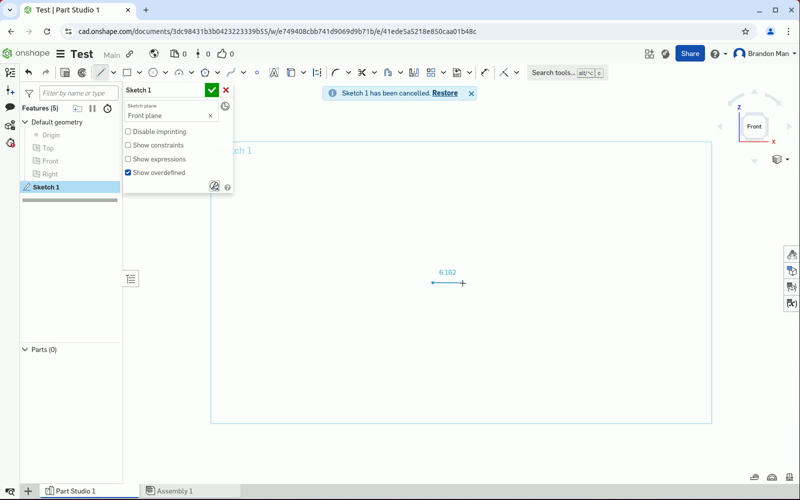
mouse_move(490, 282)
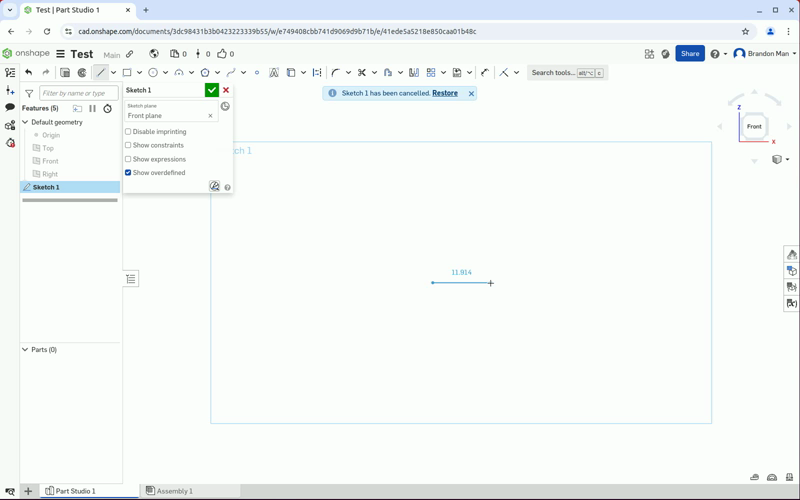
click(490, 282)
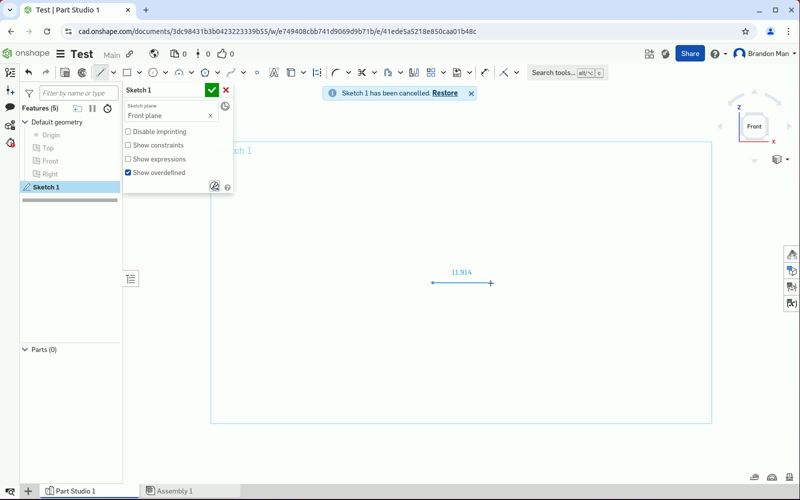
key_up(shift)
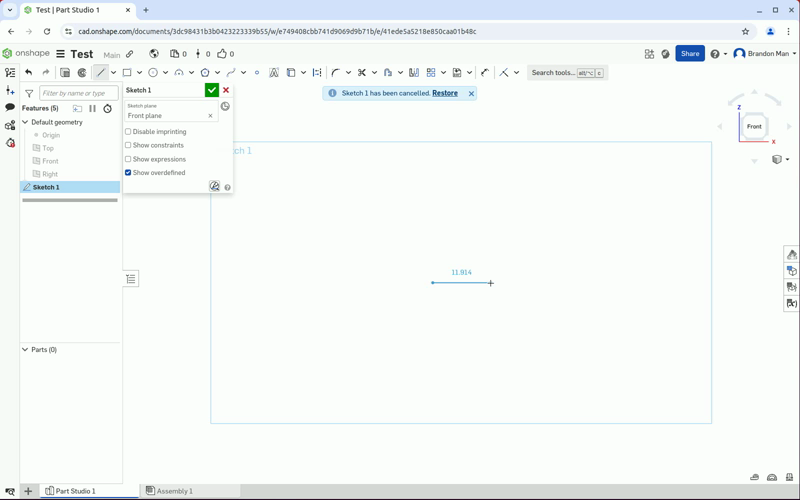
key_down(shift)
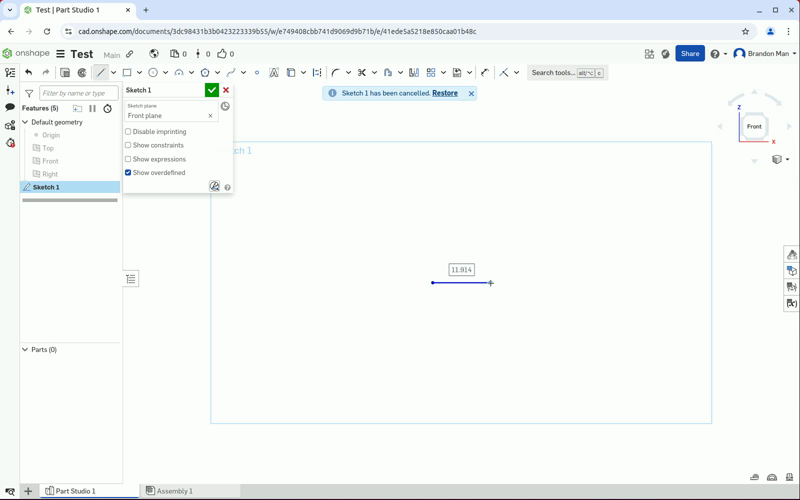
mouse_move(520, 282)
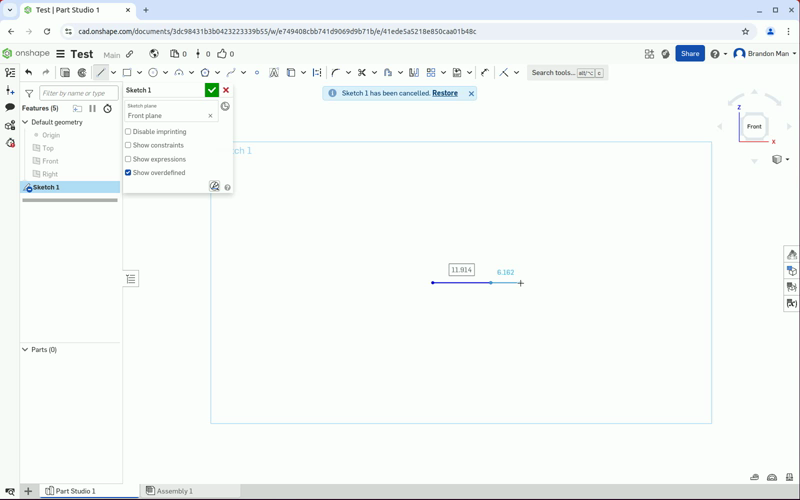
mouse_move(490, 267)
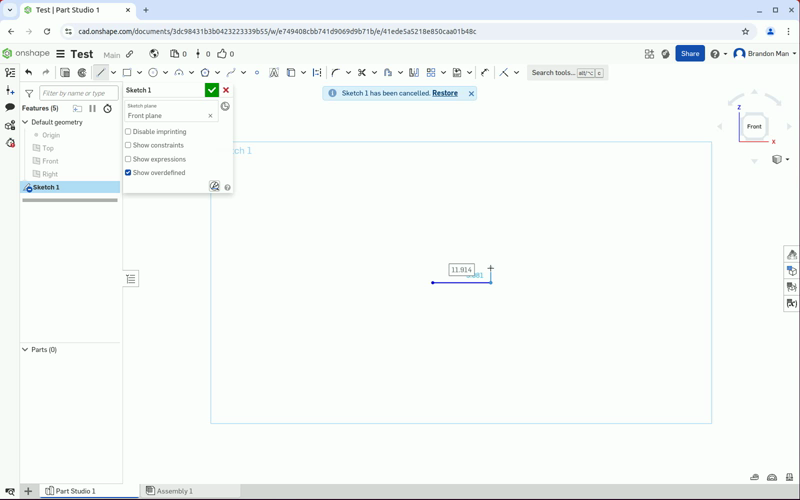
click(490, 267)
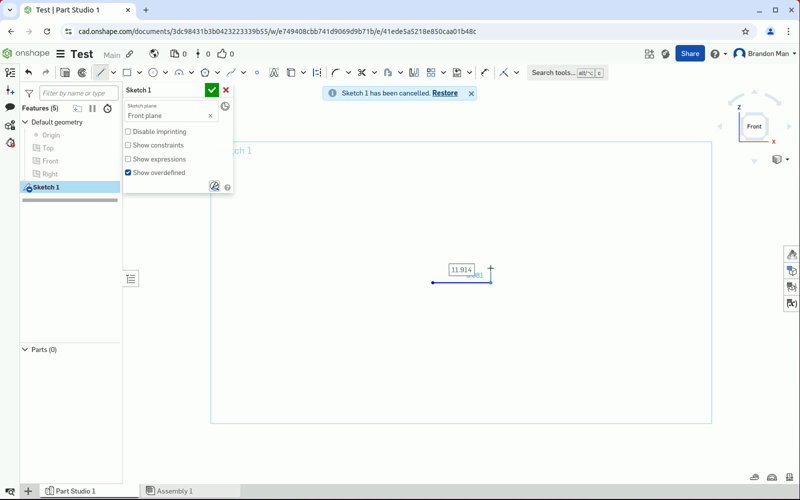
key_up(shift)
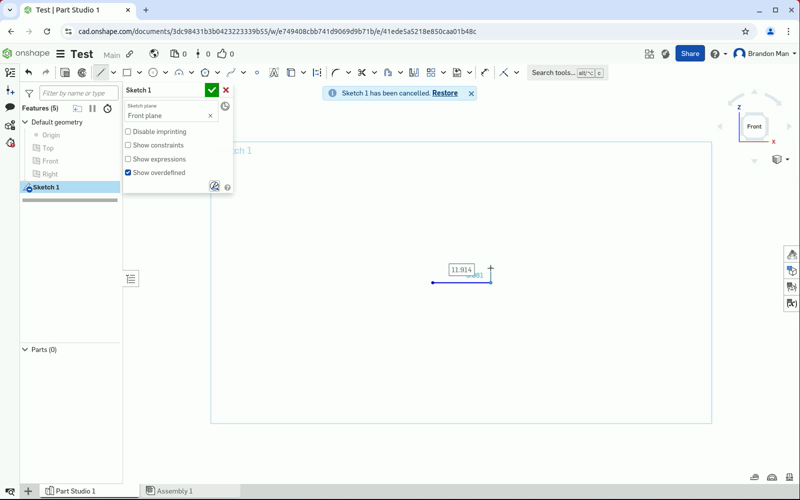
key_down(shift)
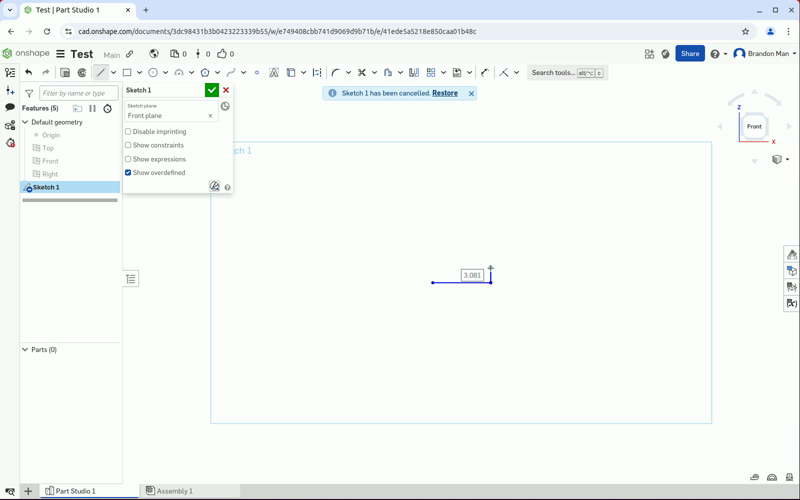
mouse_move(520, 267)
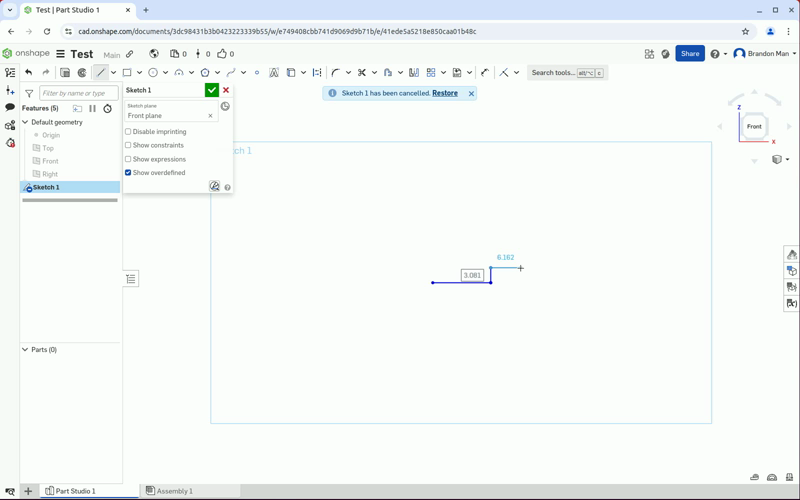
mouse_move(486, 264)
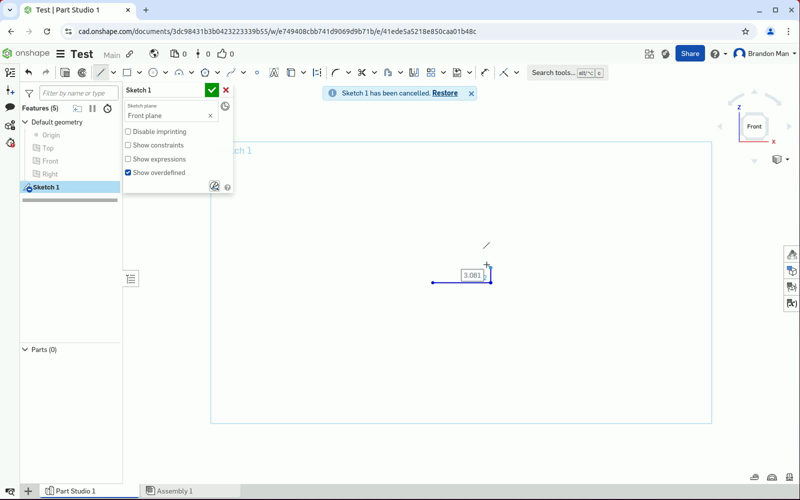
scroll(6)
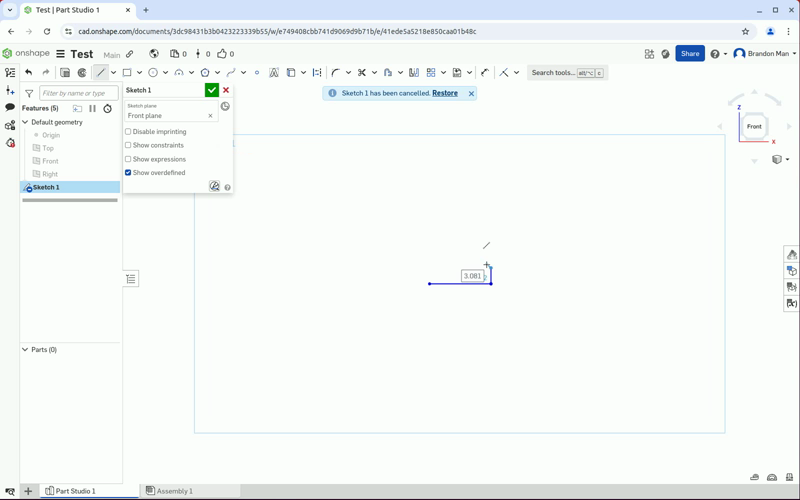
scroll(6)
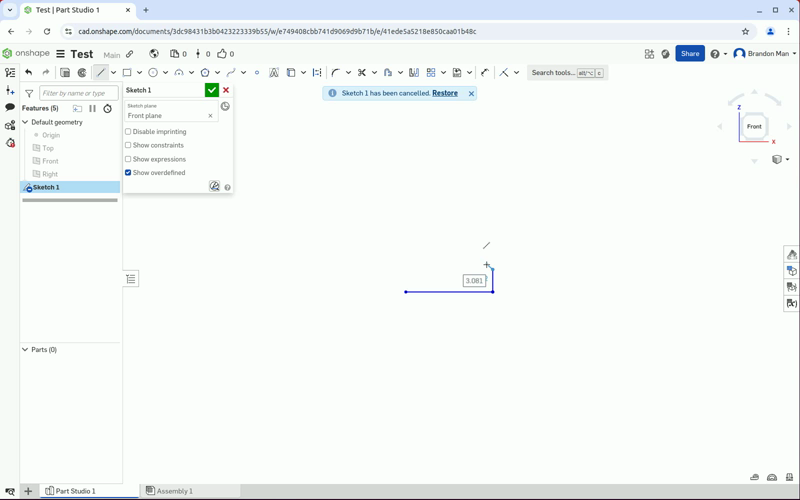
scroll(6)
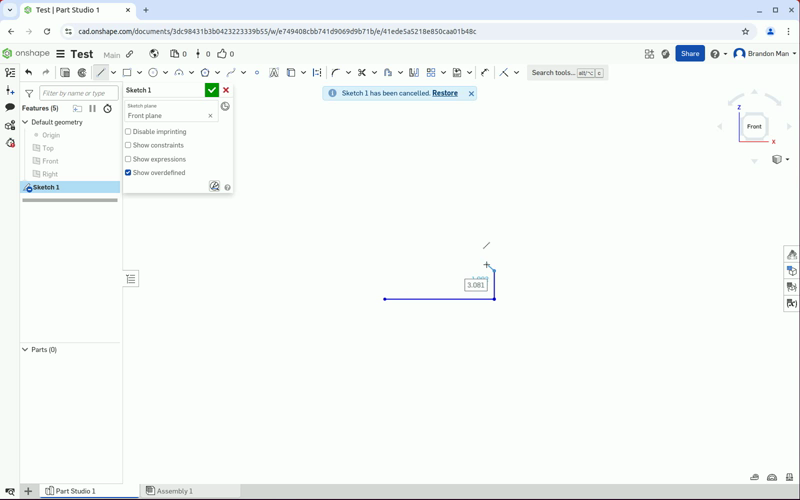
scroll(6)
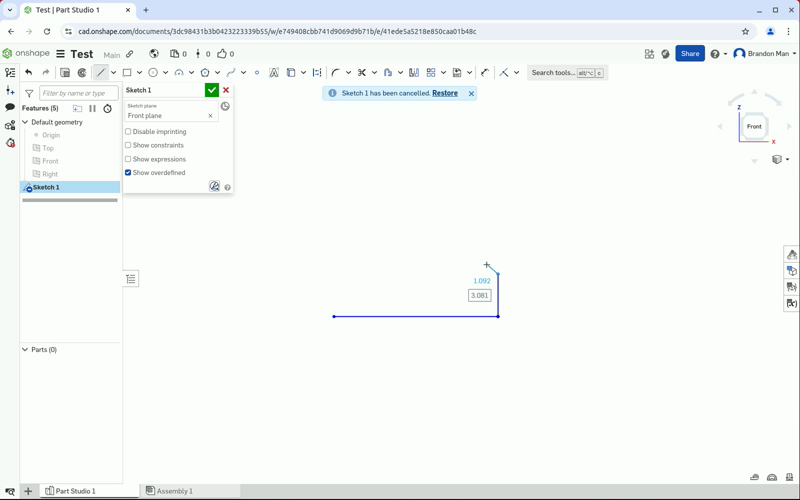
scroll(6)
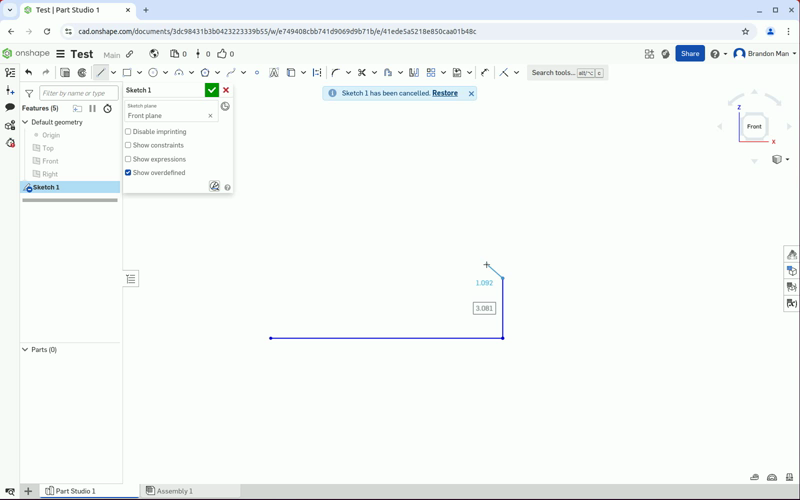
scroll(6)
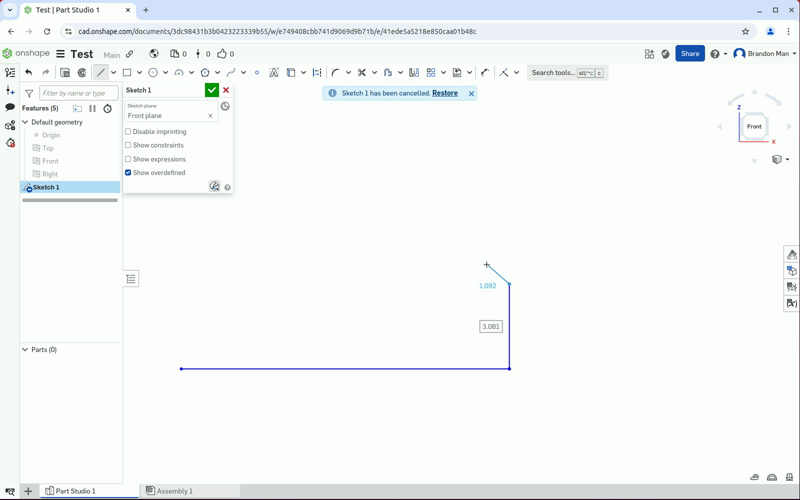
scroll(6)
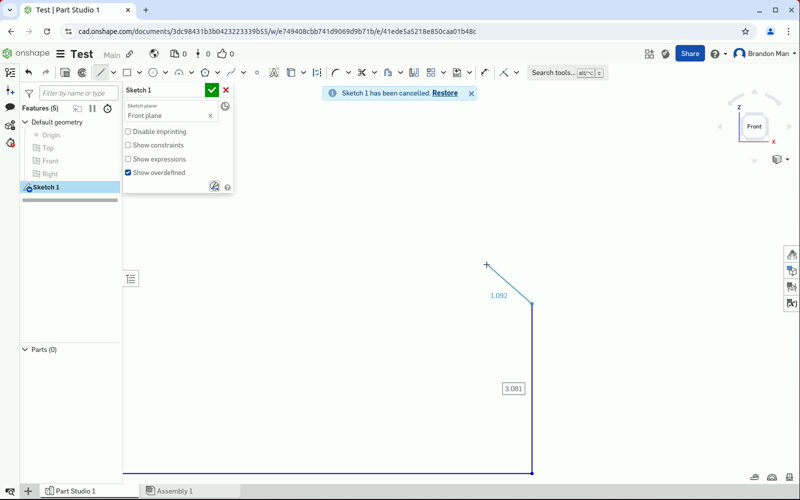
click(486, 264)
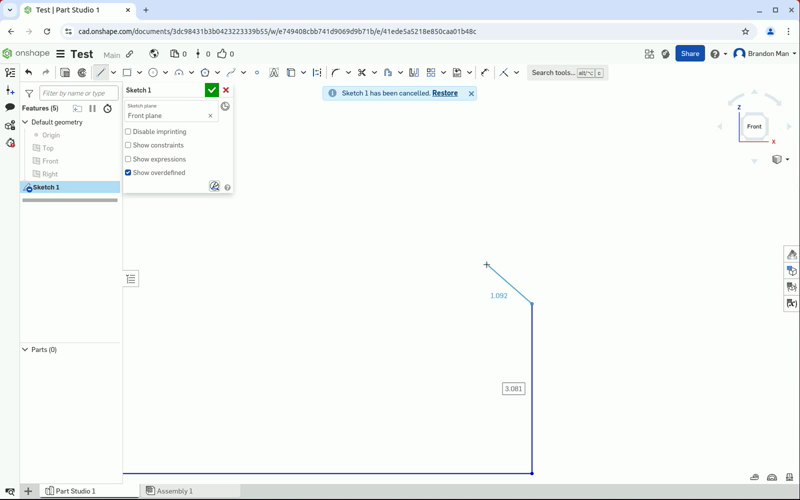
scroll(-6)
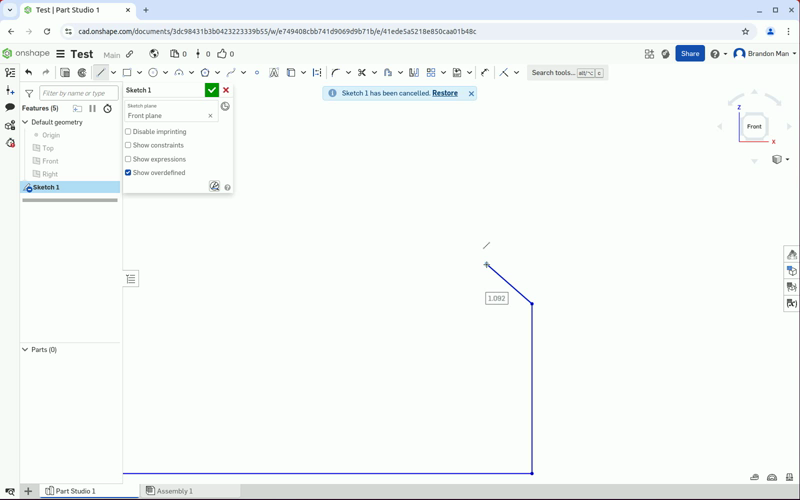
scroll(-6)
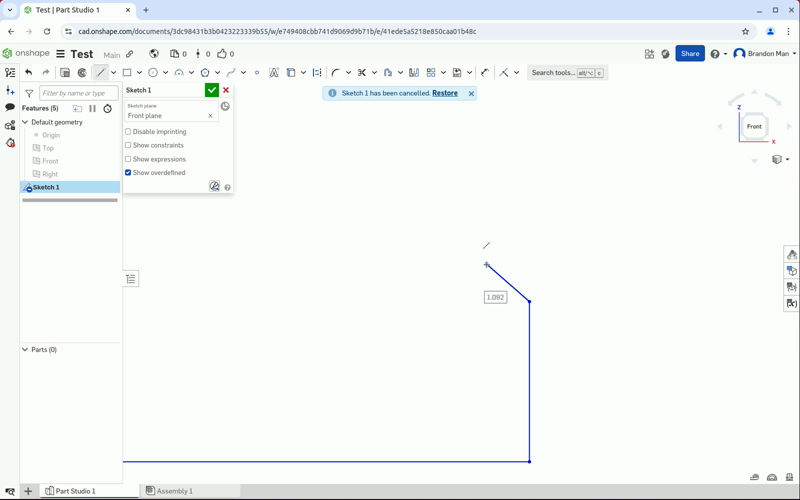
scroll(-6)
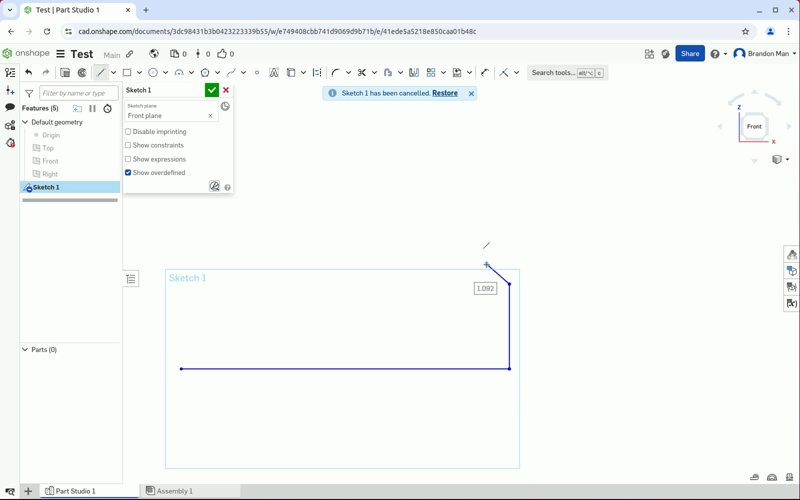
scroll(-6)
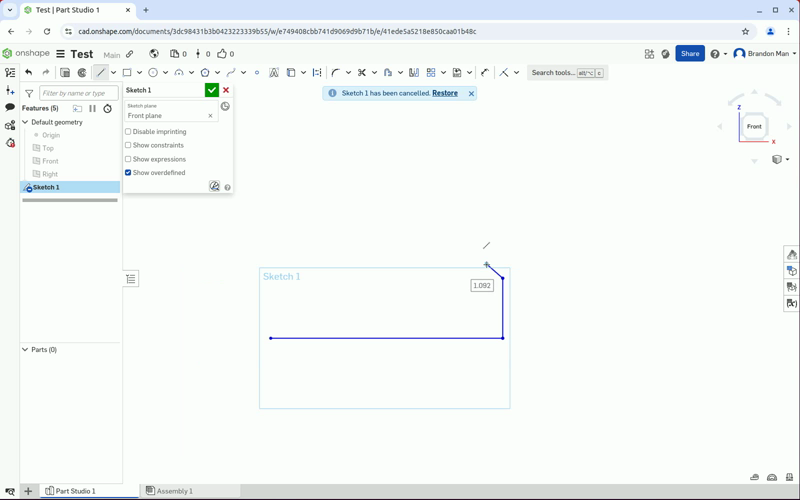
scroll(-6)
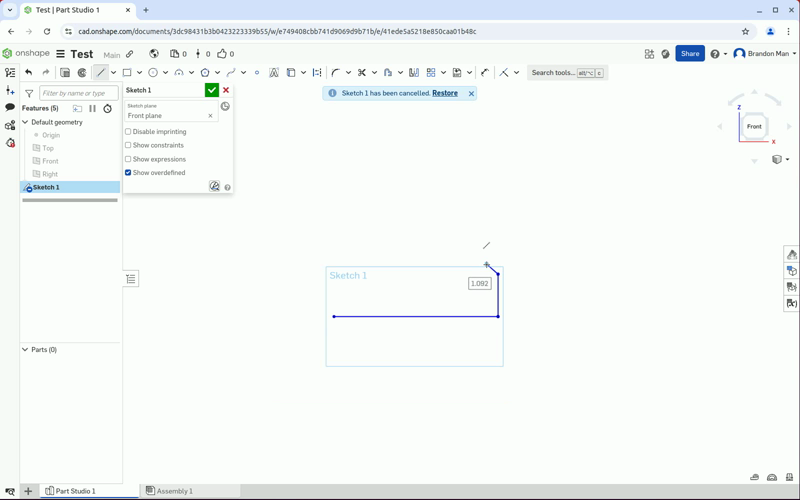
scroll(-6)
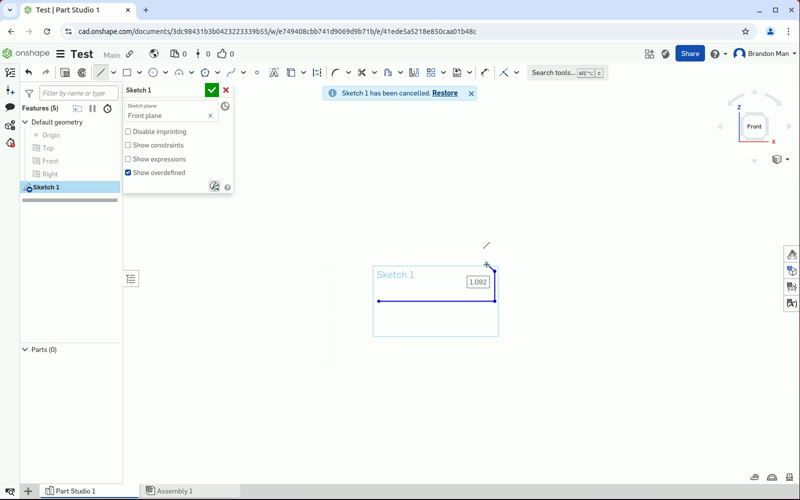
scroll(-6)
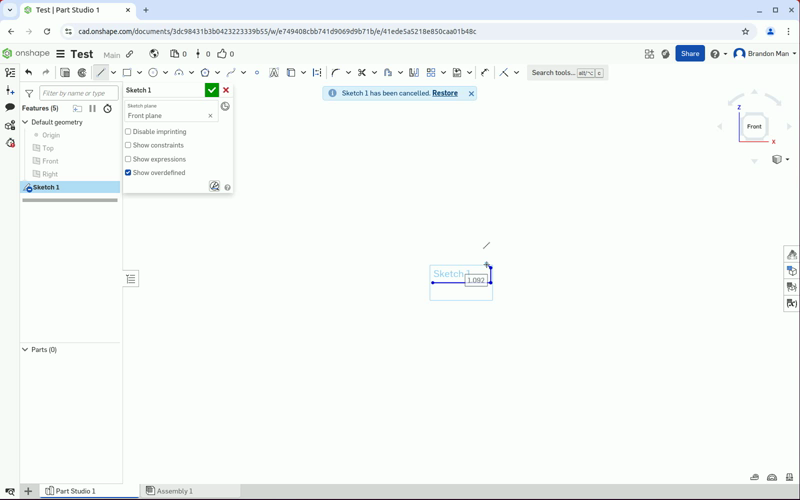
key_up(shift)
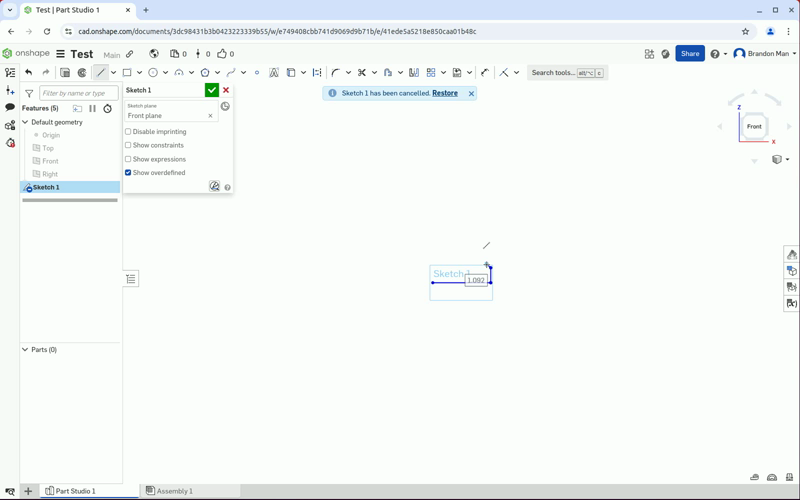
key_down(shift)
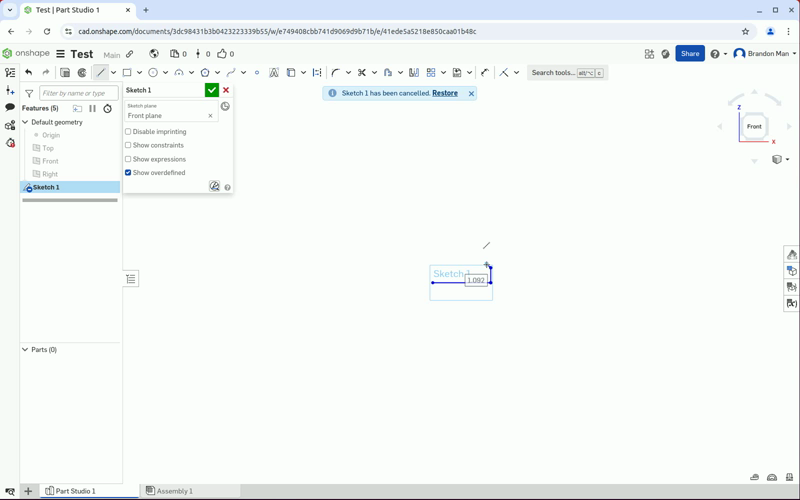
mouse_move(516, 264)
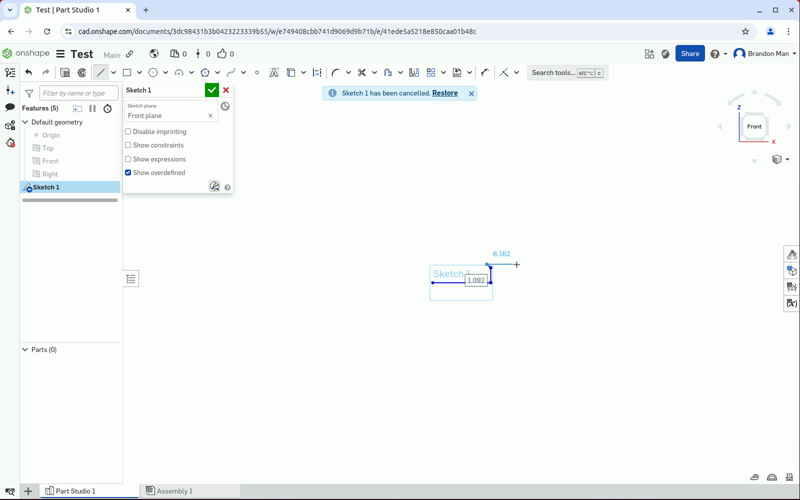
mouse_move(486, 252)
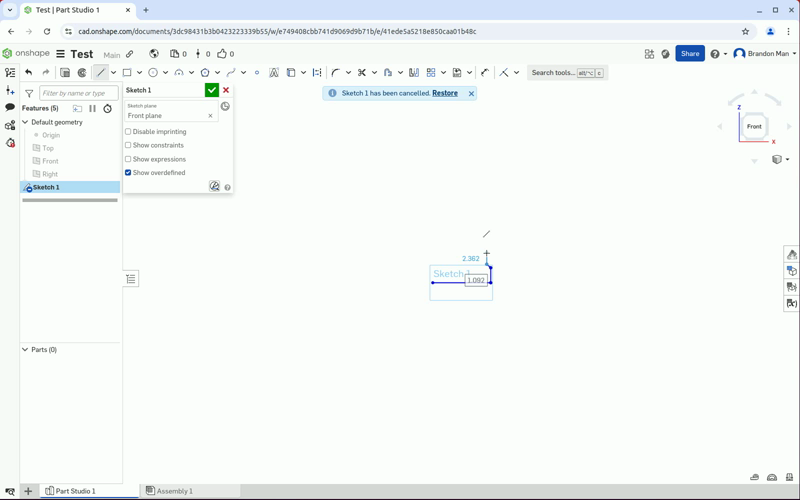
click(486, 252)
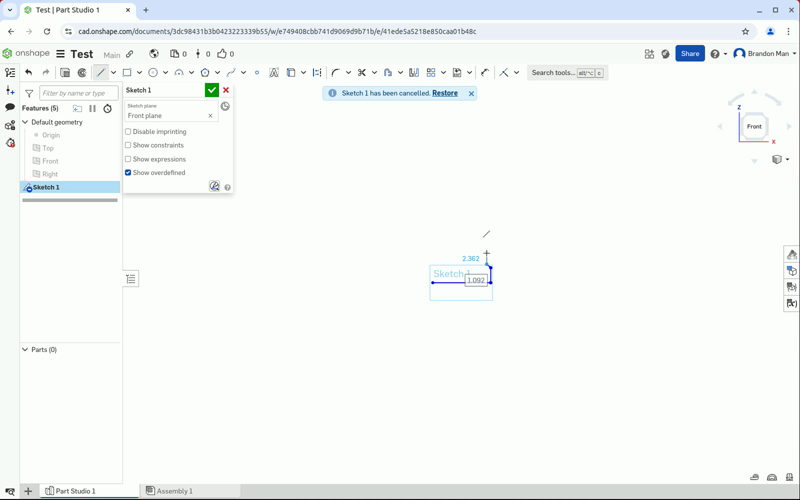
key_up(shift)
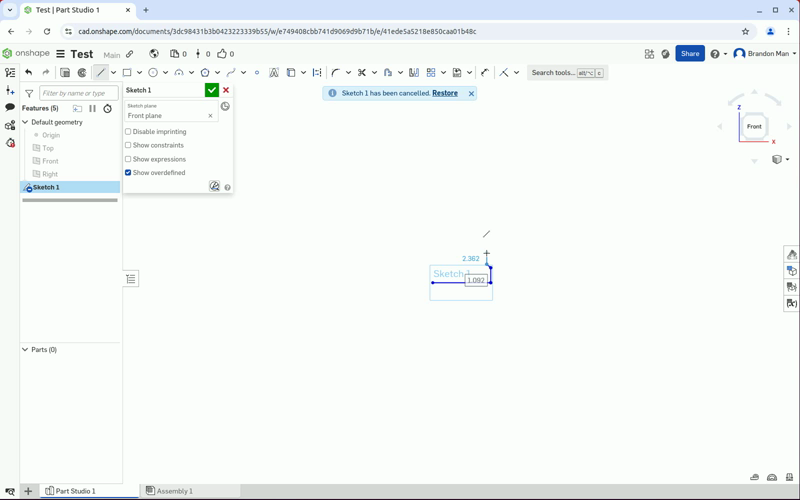
key_down(shift)
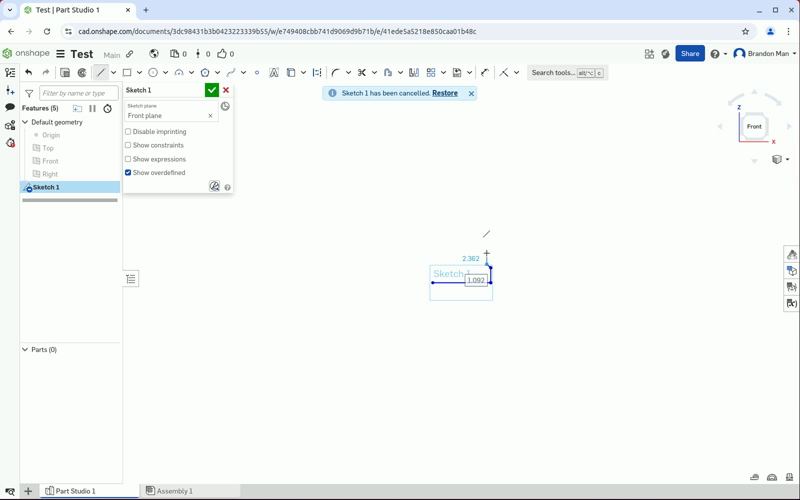
mouse_move(516, 252)
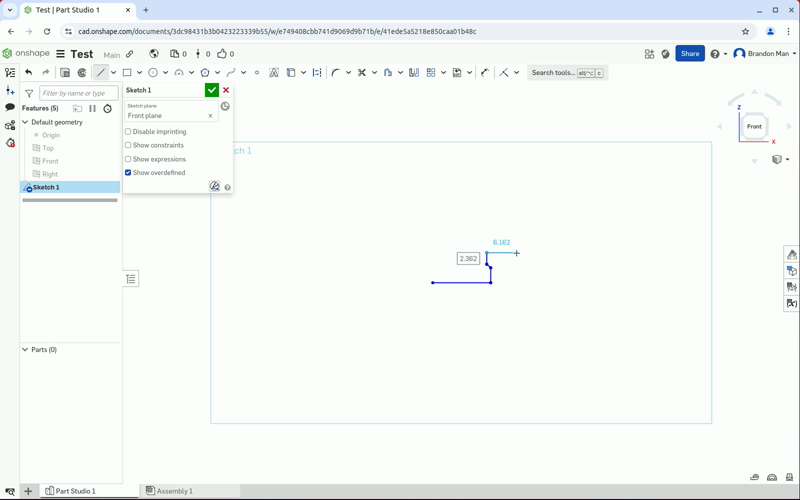
mouse_move(478, 252)
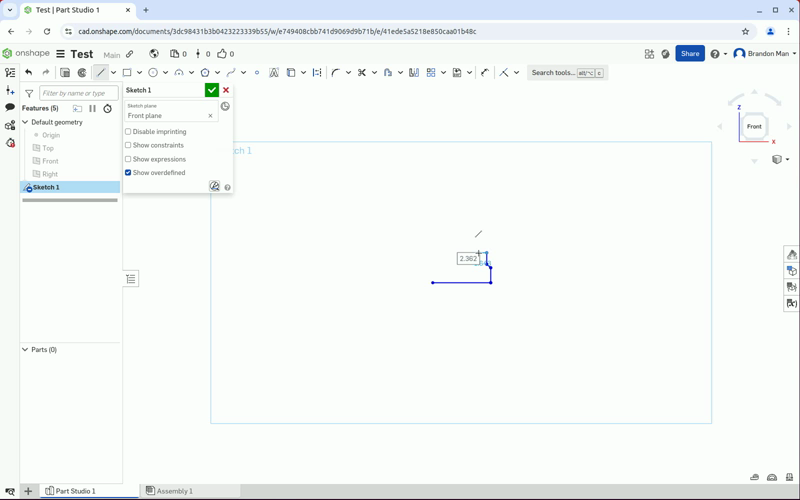
click(478, 252)
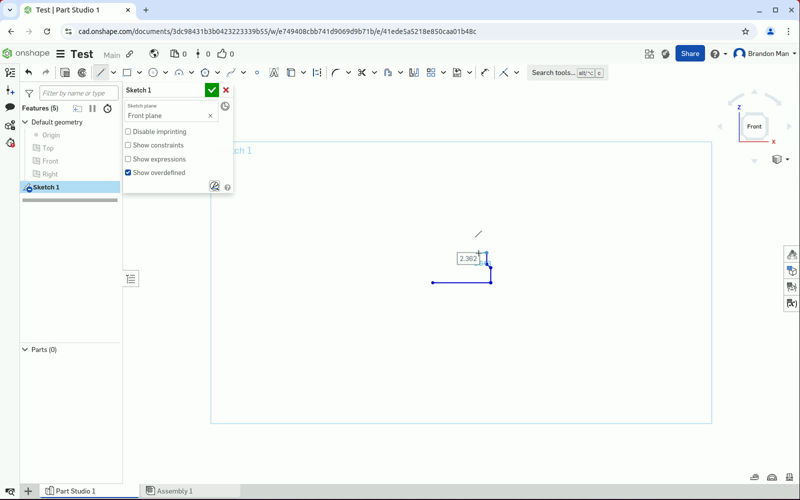
key_up(shift)
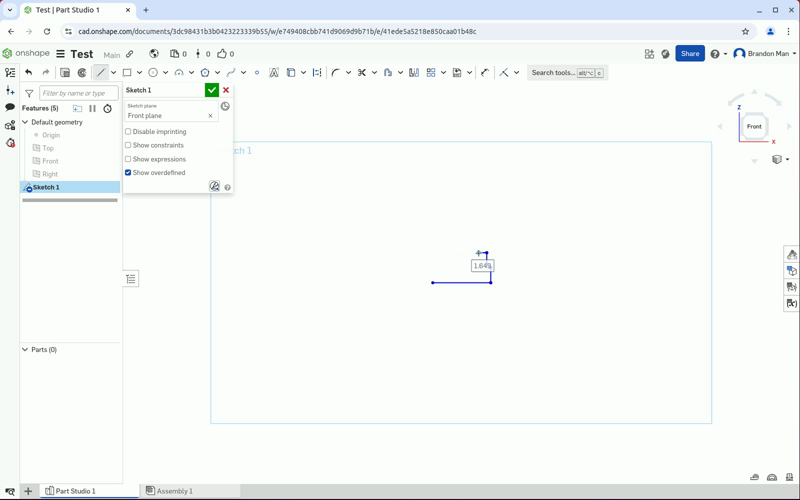
key_down(shift)
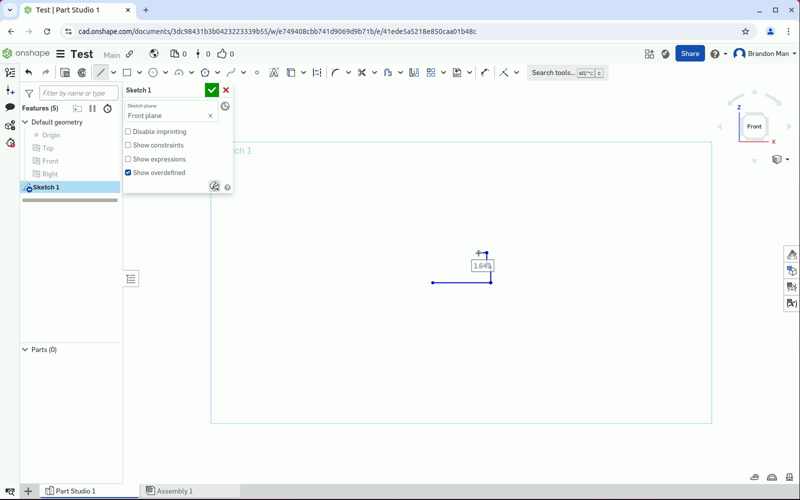
mouse_move(508, 252)
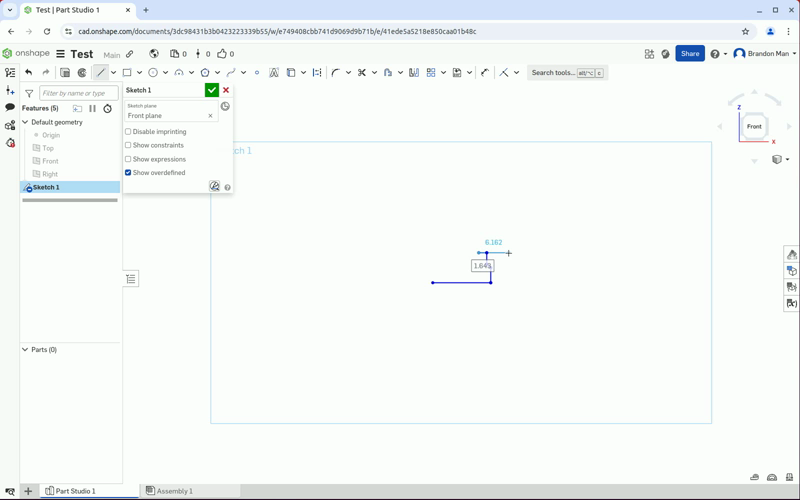
mouse_move(468, 245)
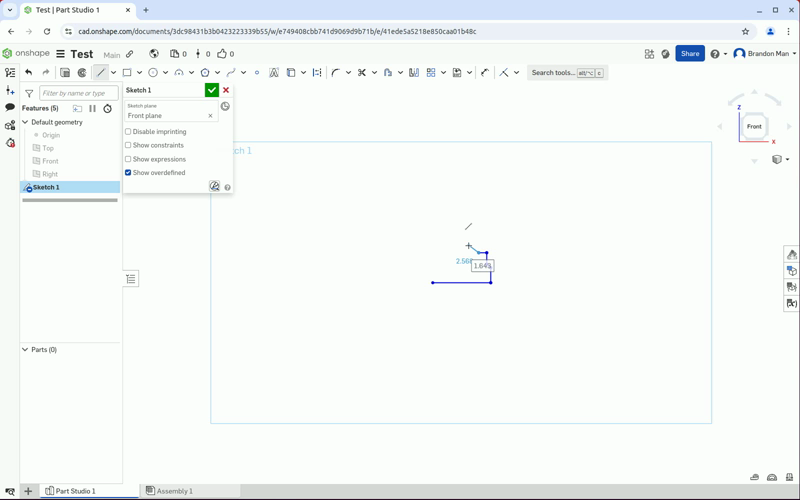
click(468, 245)
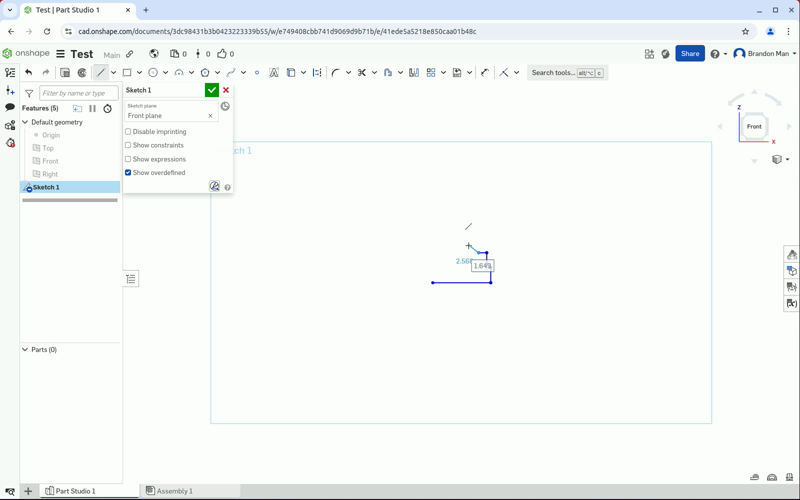
key_up(shift)
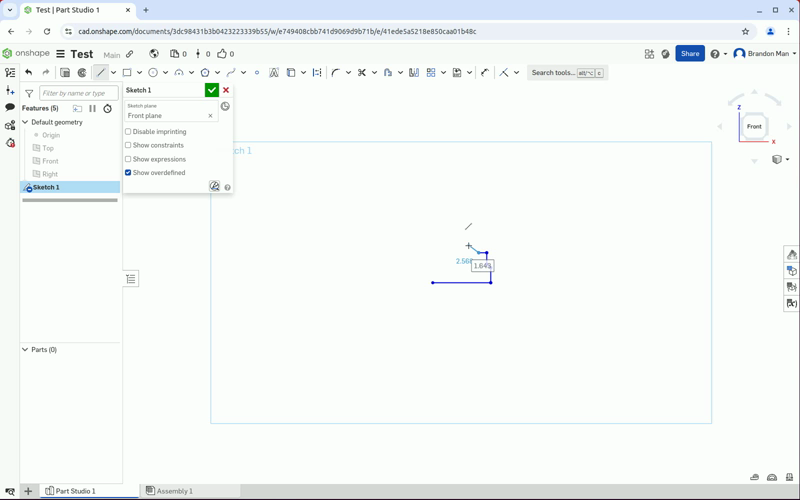
key_down(shift)
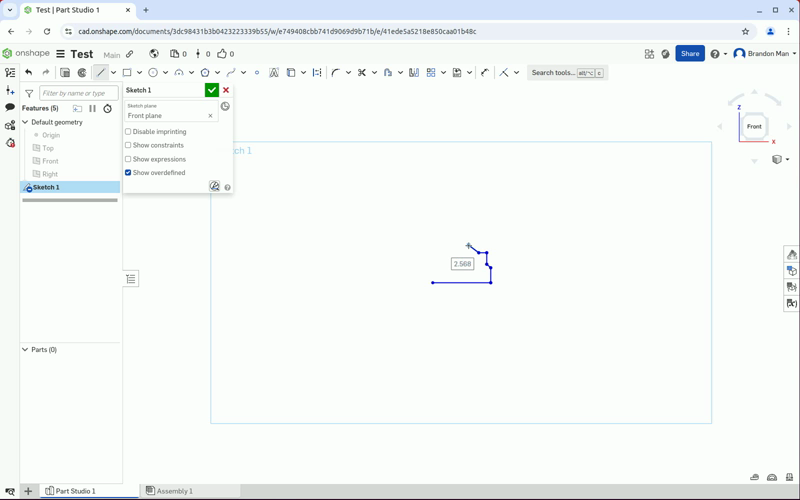
mouse_move(498, 245)
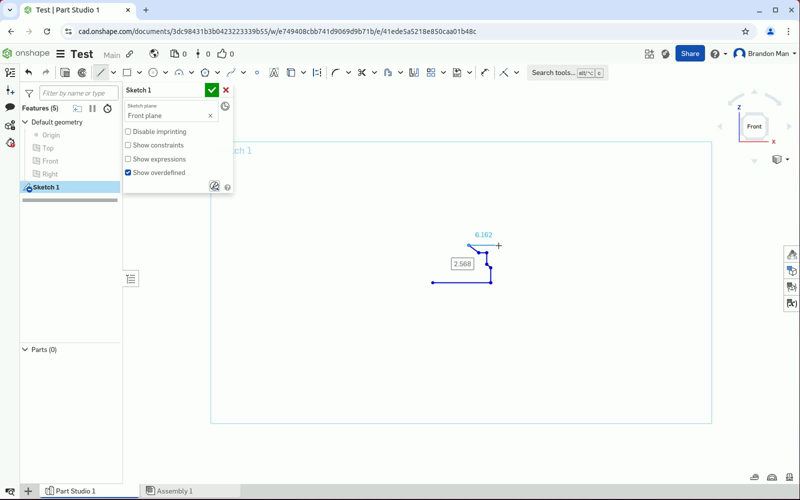
mouse_move(454, 245)
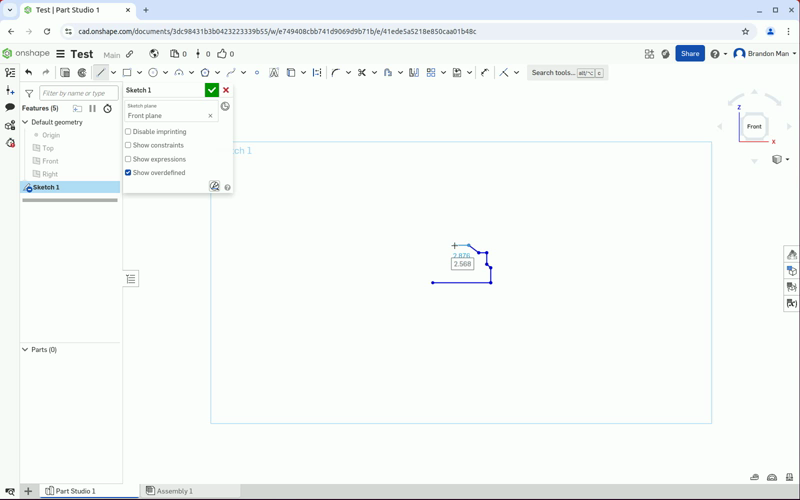
click(454, 245)
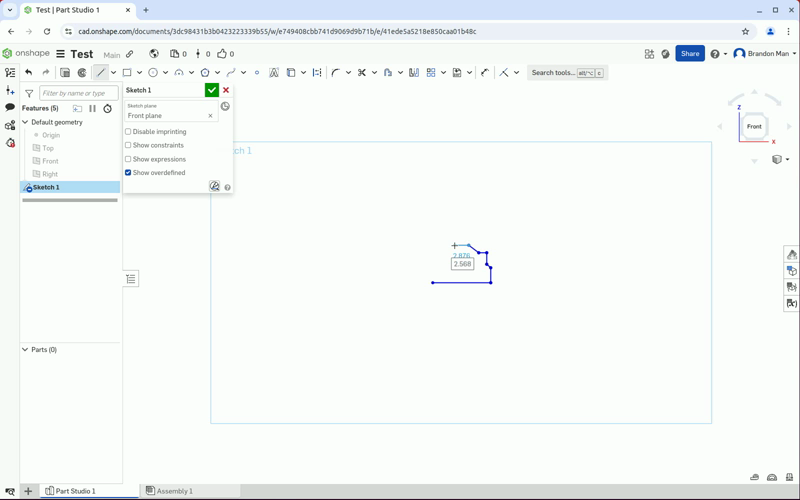
key_up(shift)
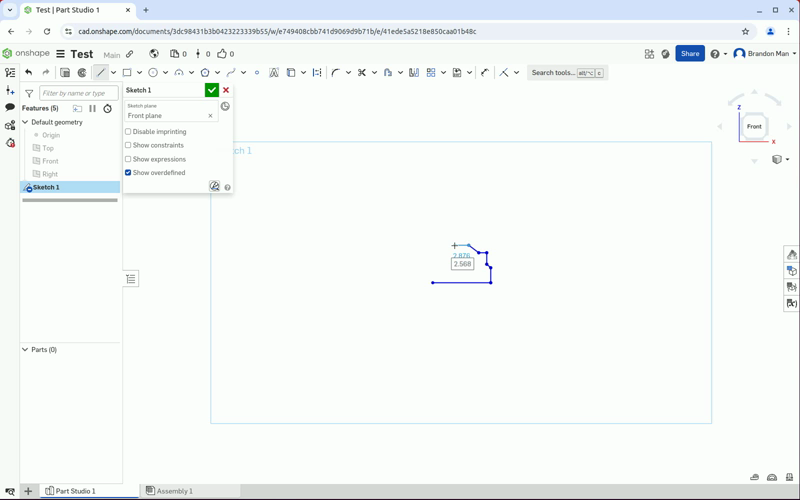
key_down(shift)
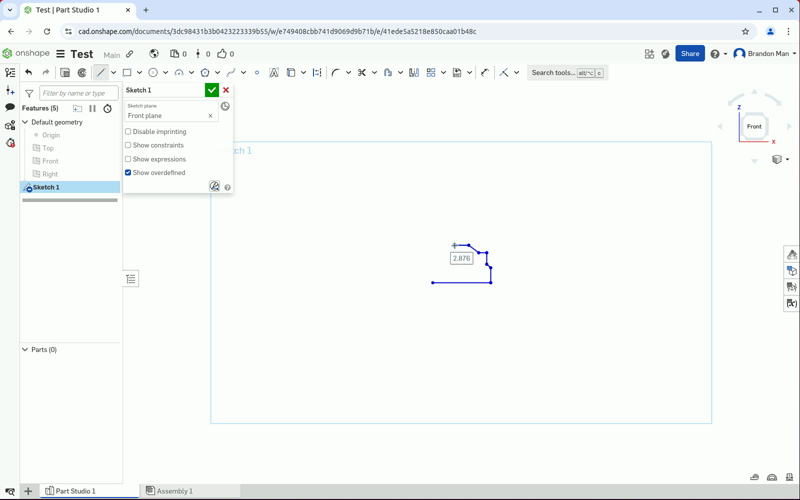
mouse_move(484, 245)
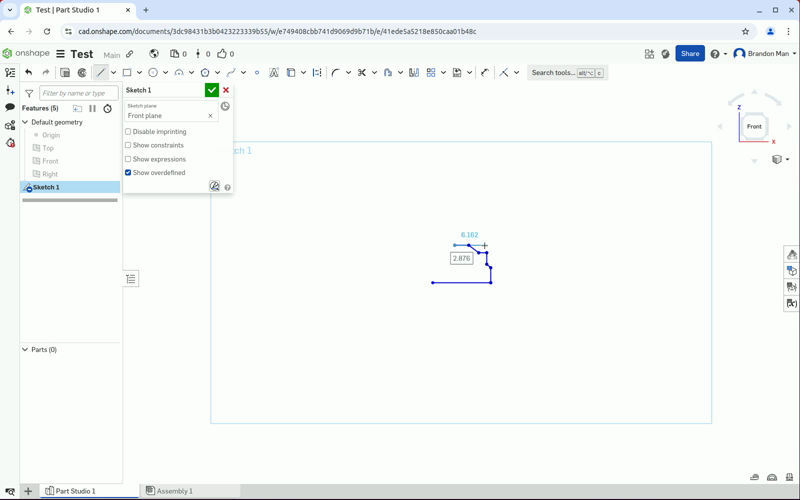
mouse_move(444, 252)
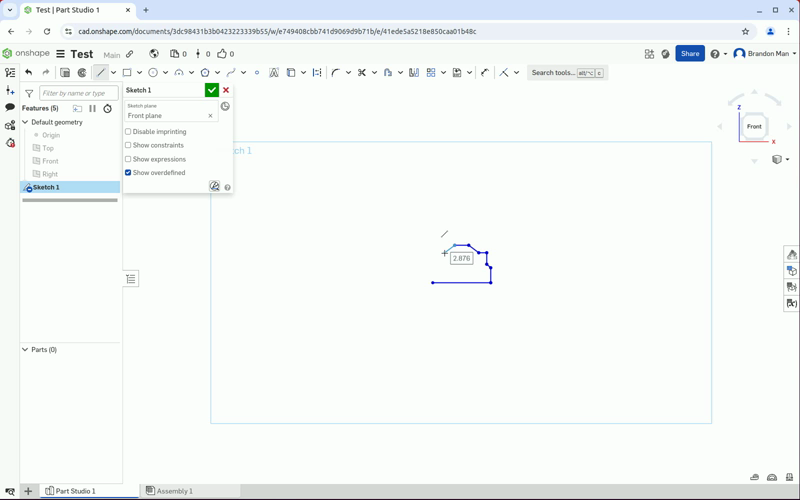
click(444, 252)
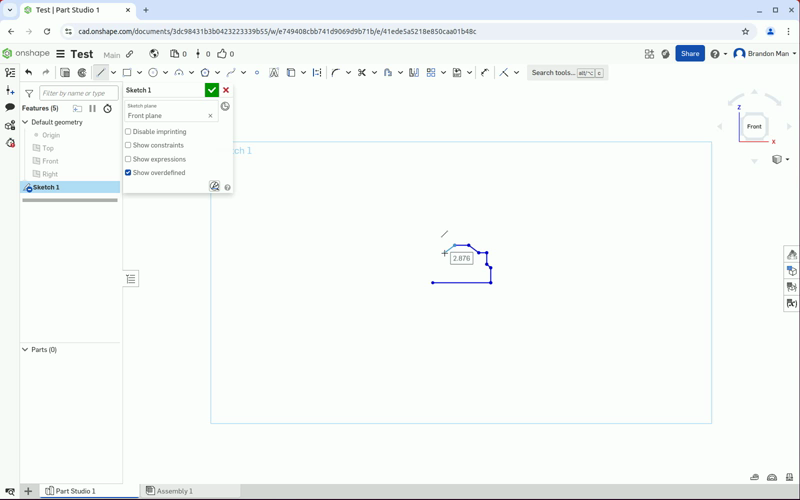
key_up(shift)
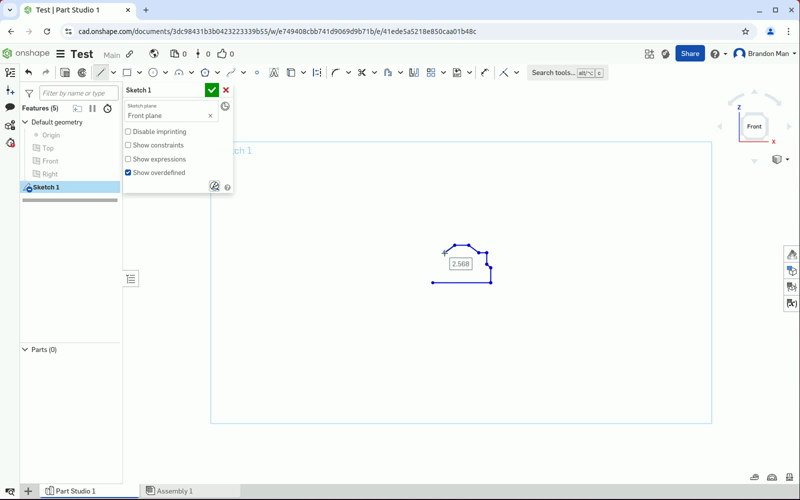
key_down(shift)
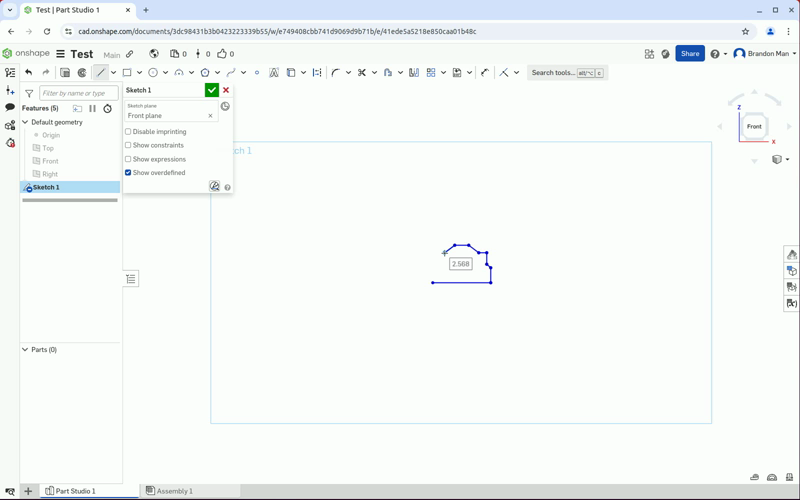
mouse_move(474, 252)
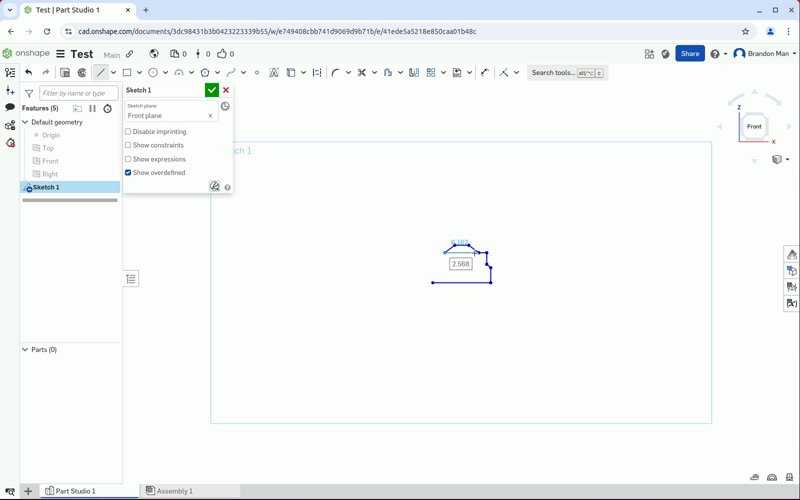
mouse_move(436, 252)
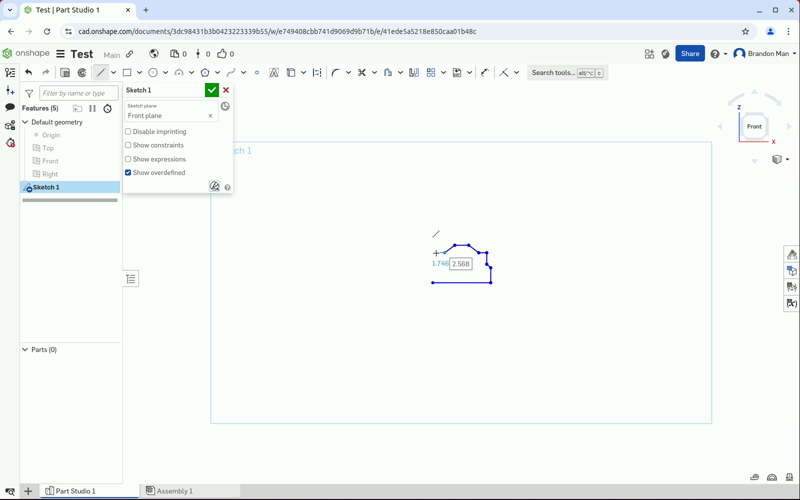
click(436, 252)
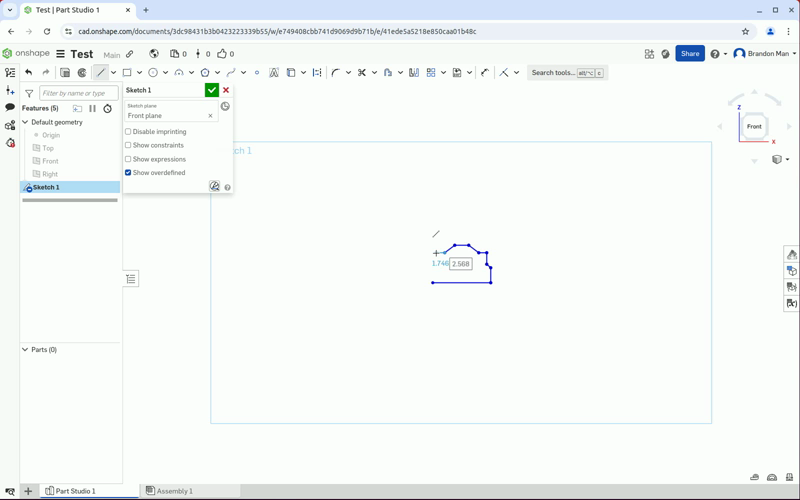
key_up(shift)
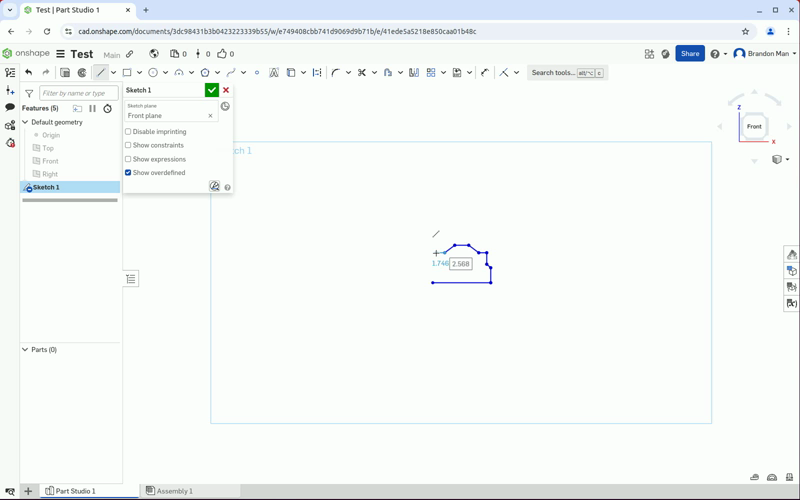
key_down(shift)
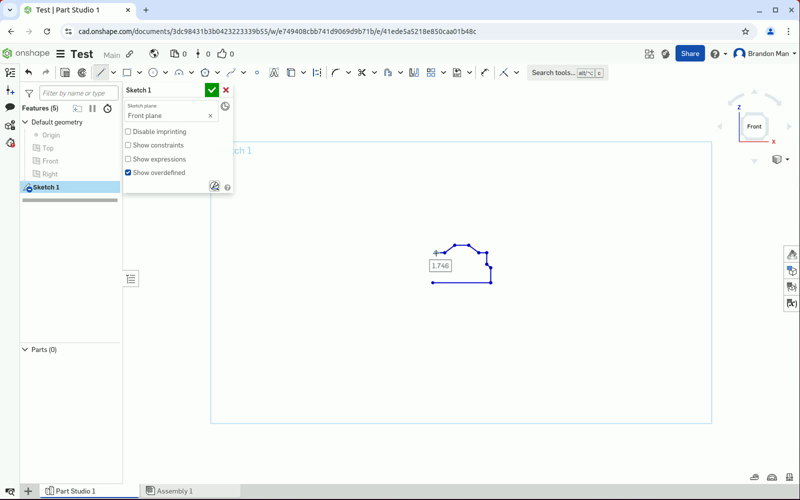
mouse_move(466, 252)
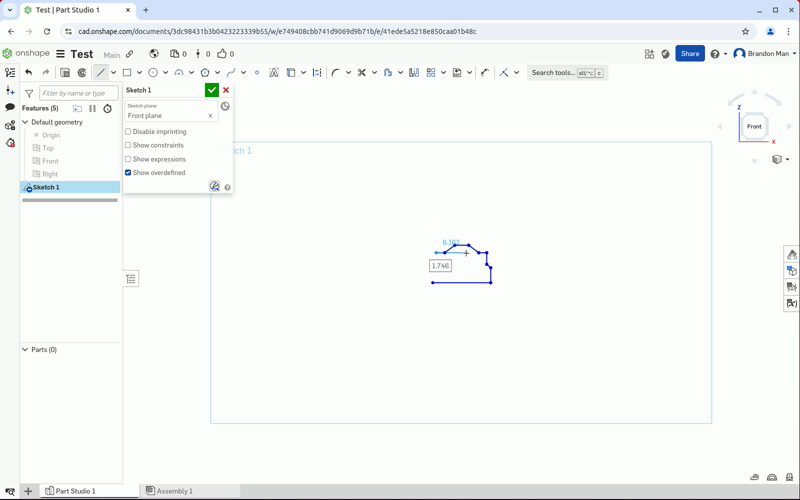
mouse_move(436, 264)
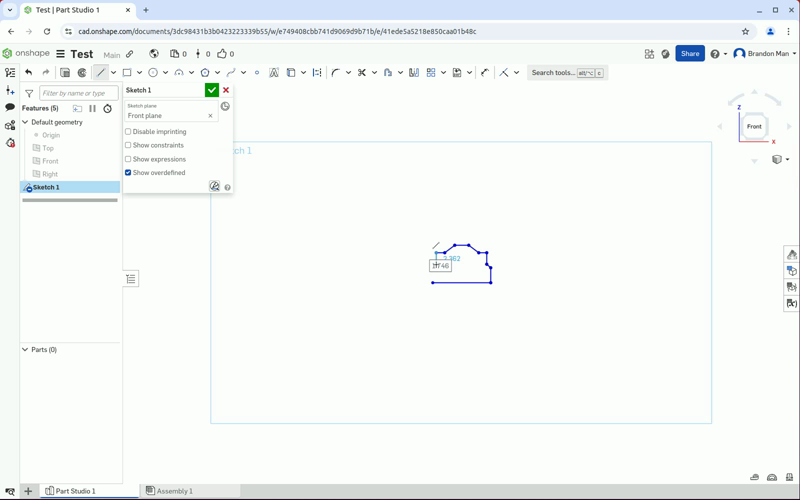
click(436, 264)
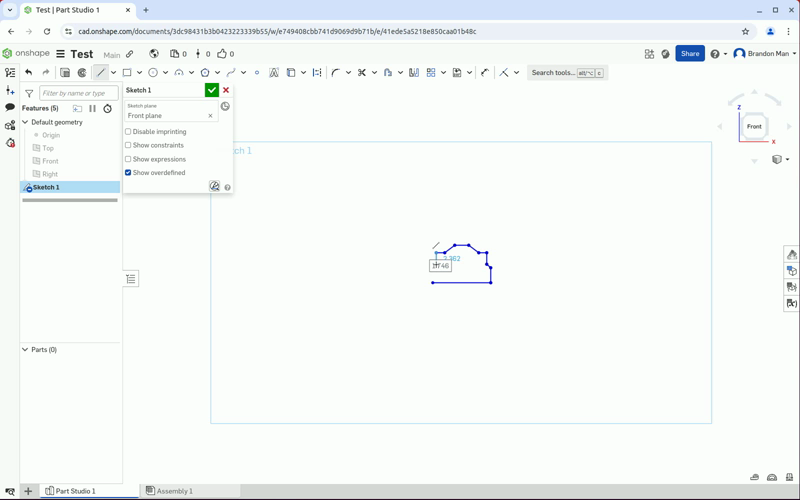
key_up(shift)
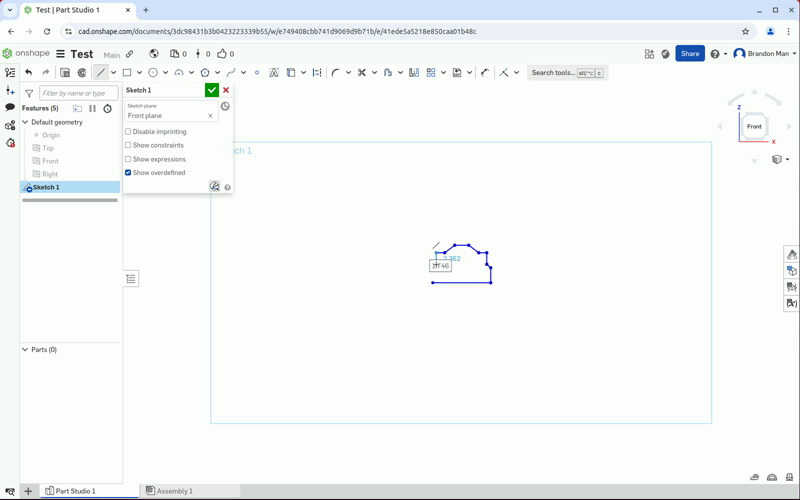
key_down(shift)
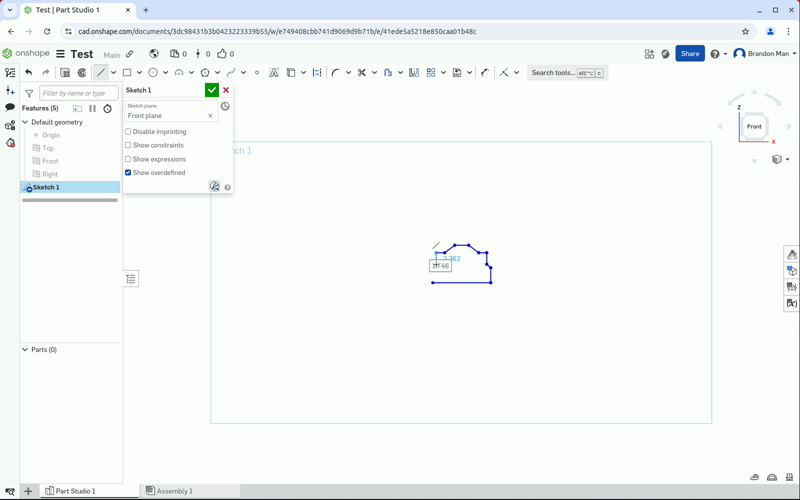
mouse_move(466, 264)
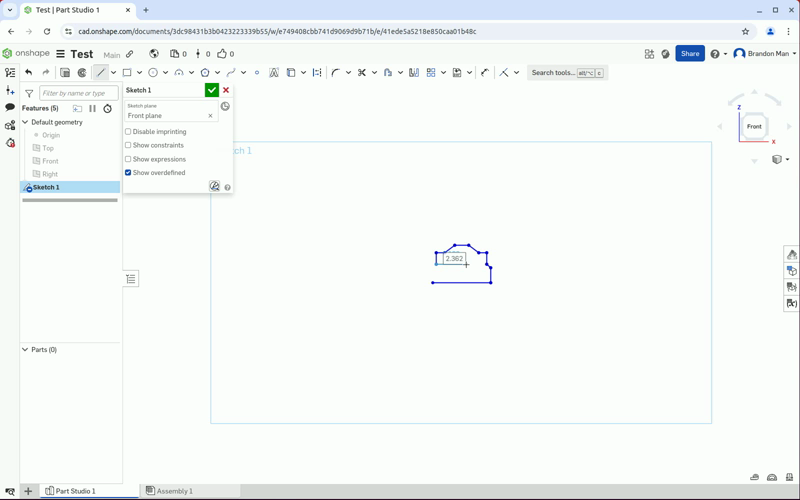
mouse_move(432, 267)
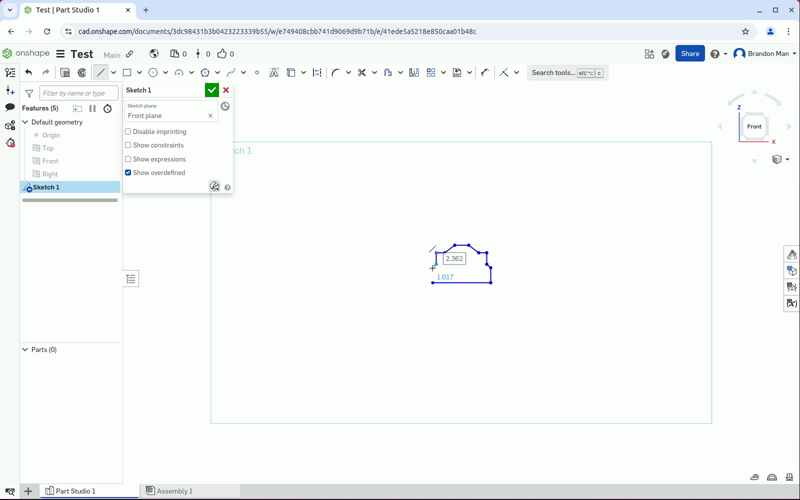
scroll(6)
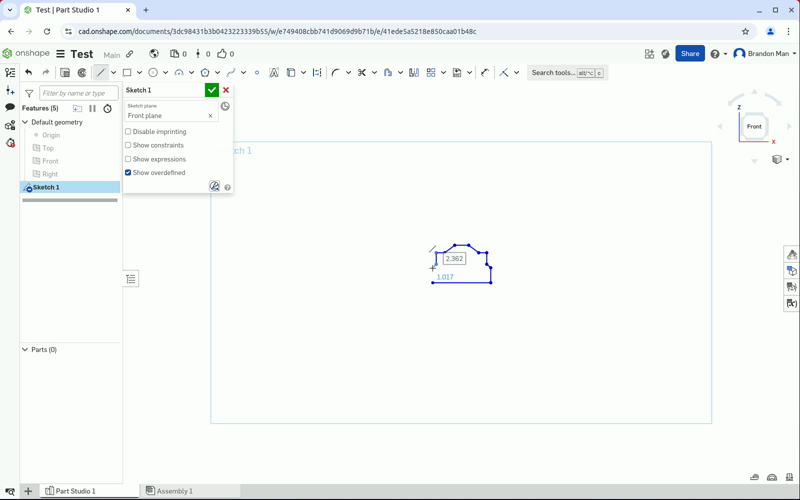
scroll(6)
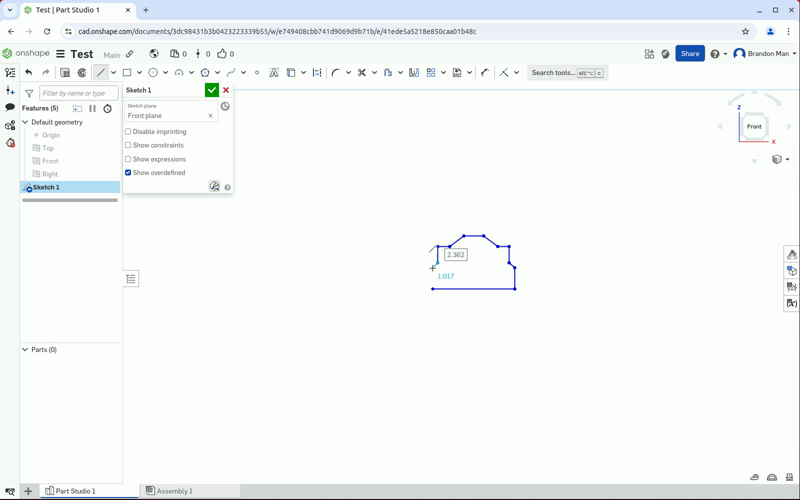
scroll(6)
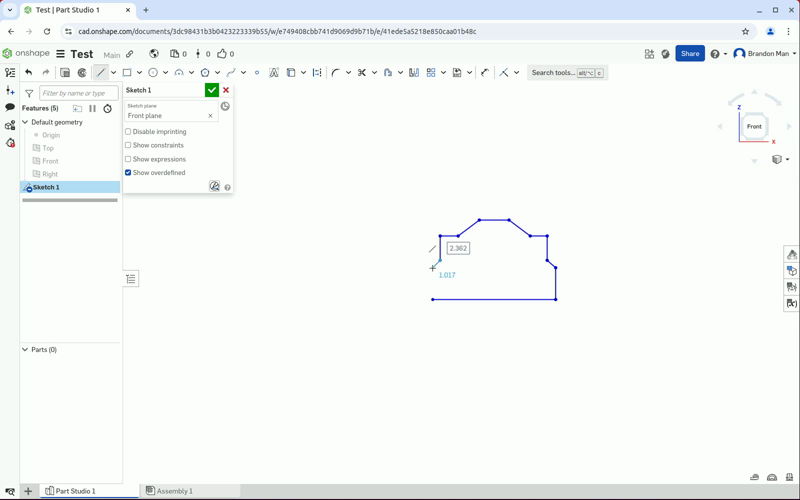
scroll(6)
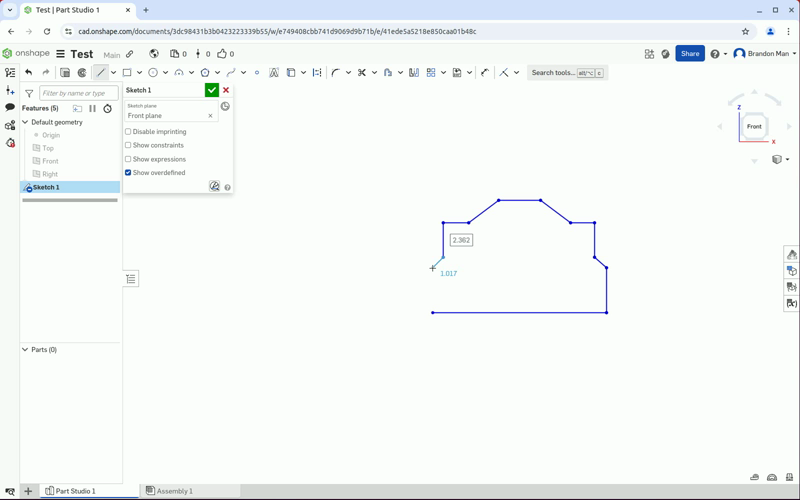
scroll(6)
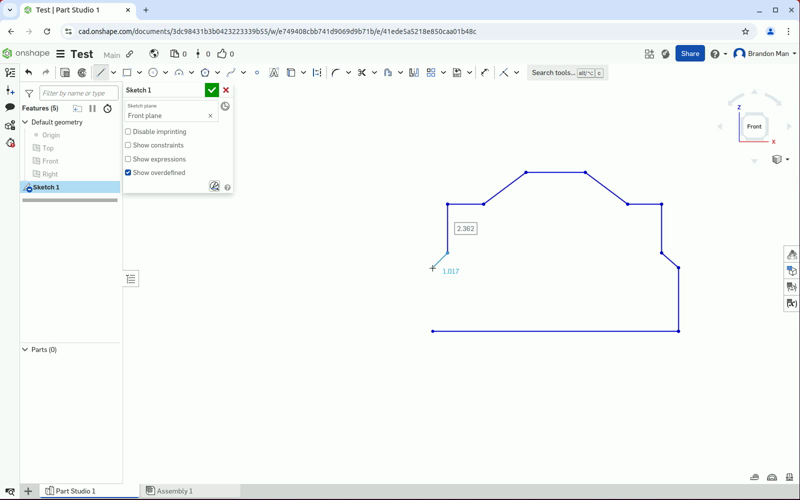
scroll(6)
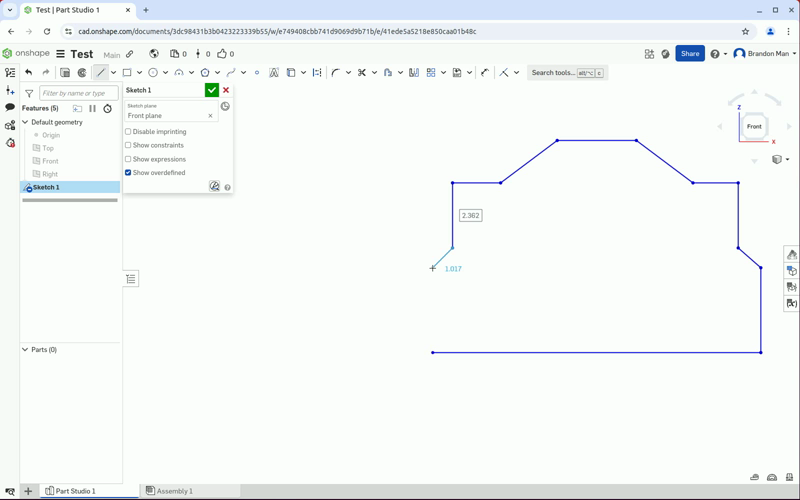
scroll(6)
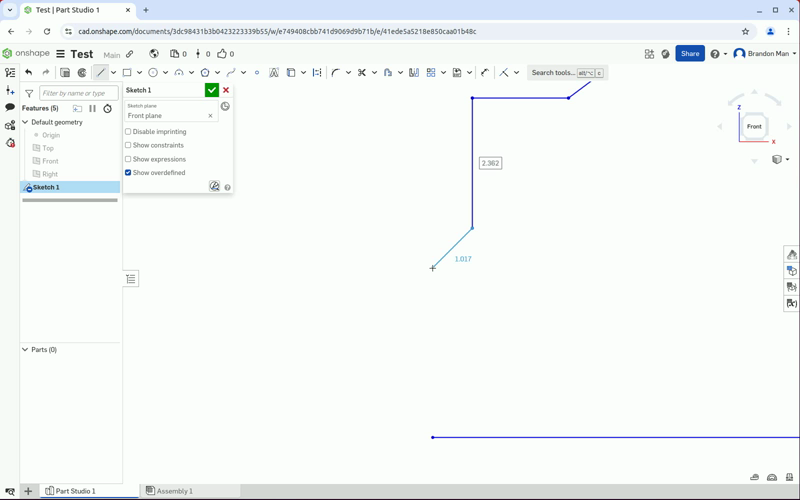
click(432, 267)
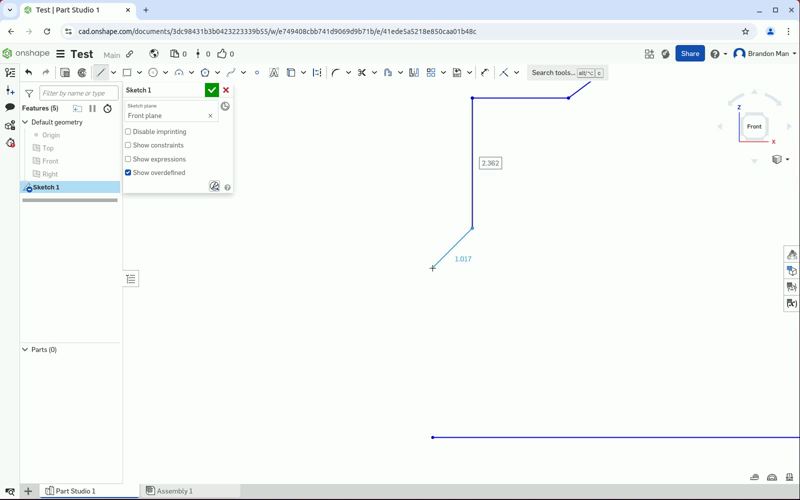
scroll(-6)
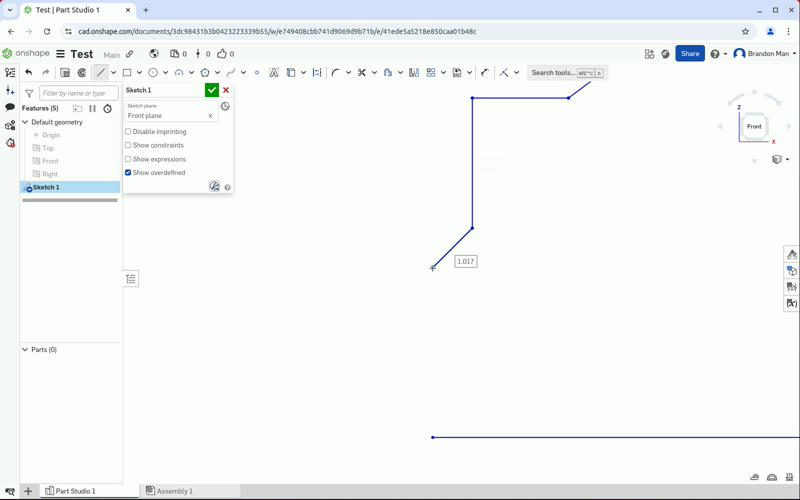
scroll(-6)
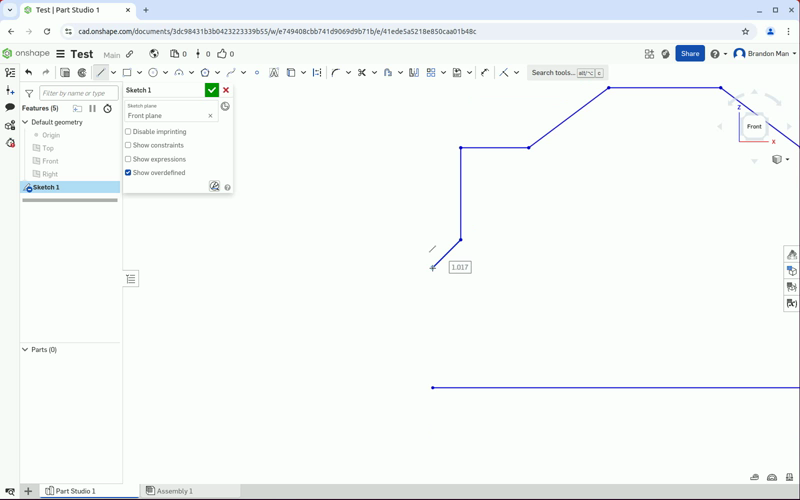
scroll(-6)
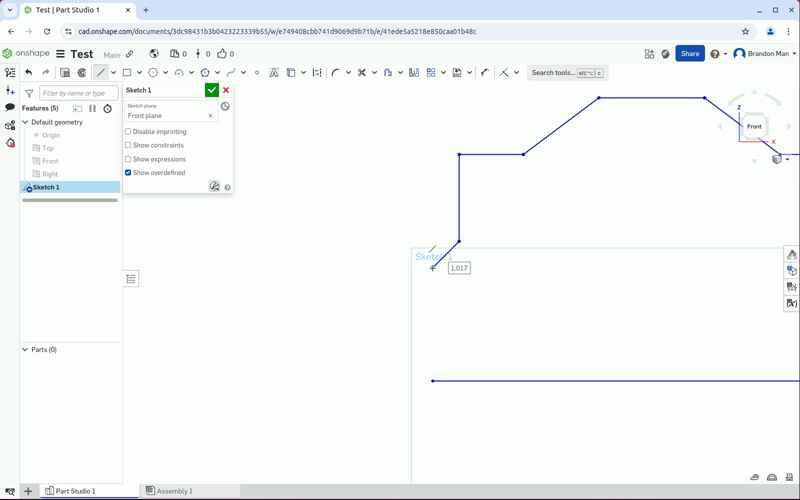
scroll(-6)
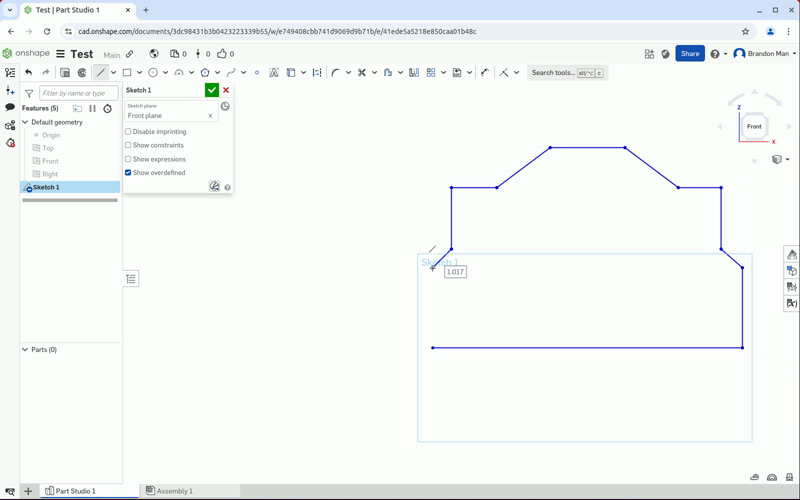
scroll(-6)
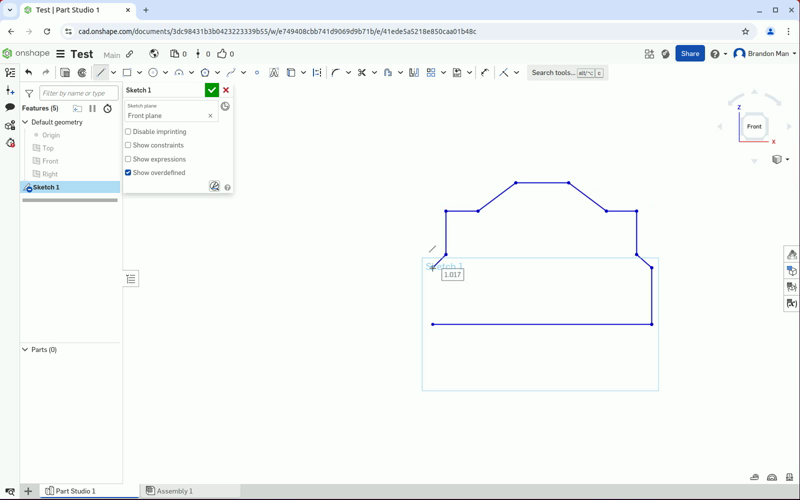
scroll(-6)
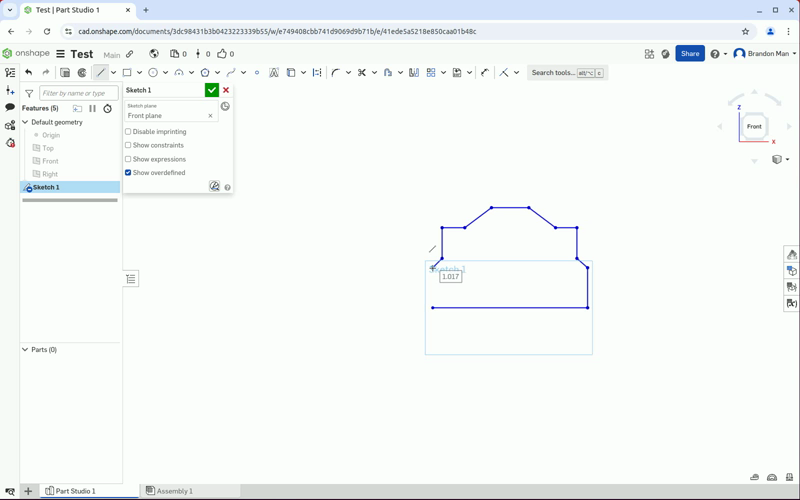
scroll(-6)
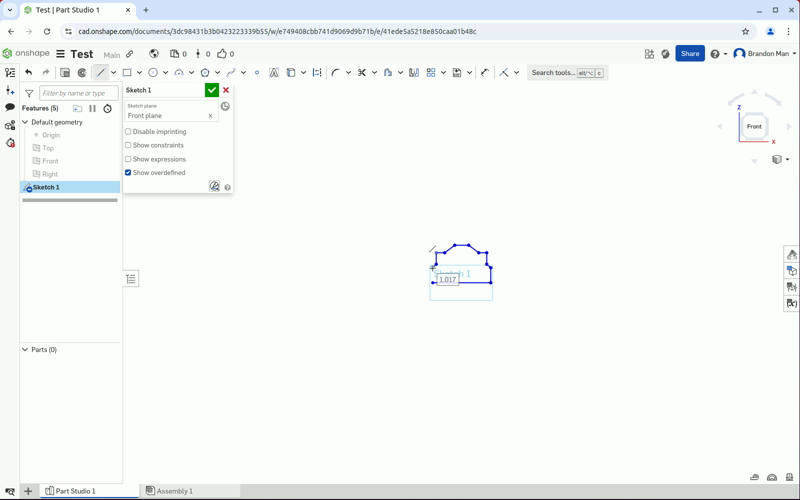
key_up(shift)
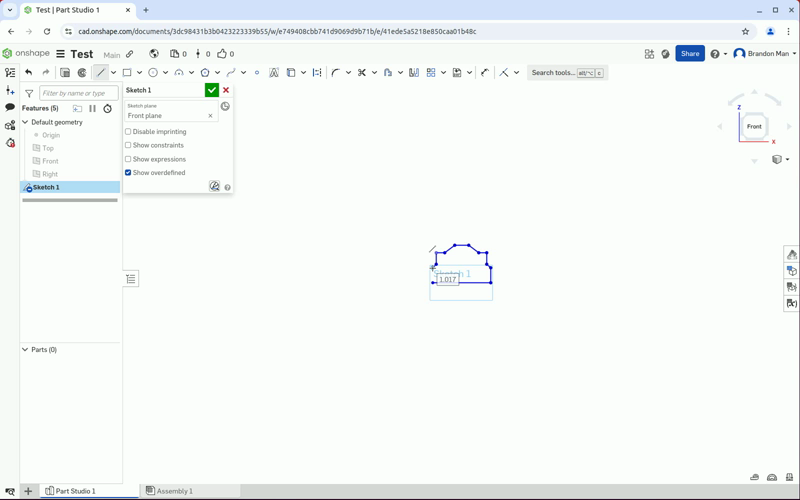
mouse_move(462, 267)
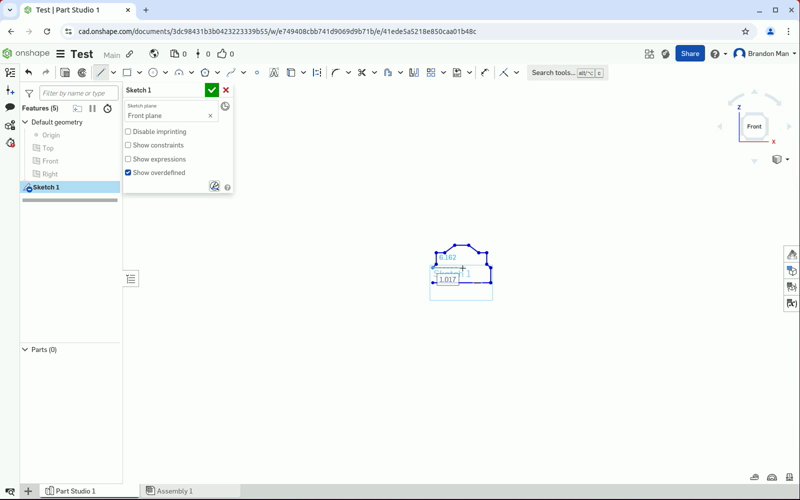
key_down(shift)
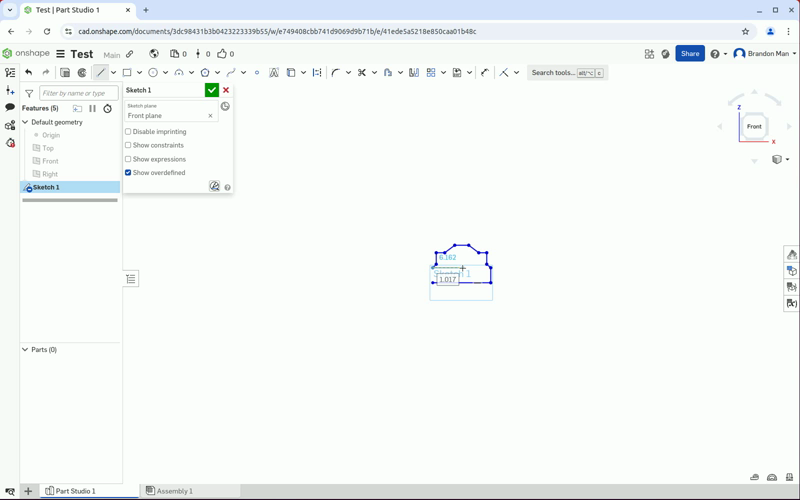
mouse_move(432, 282)
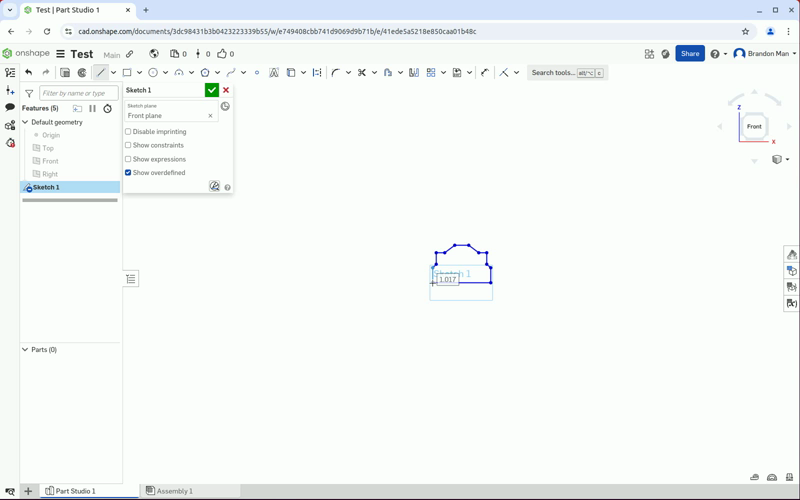
key_up(shift)
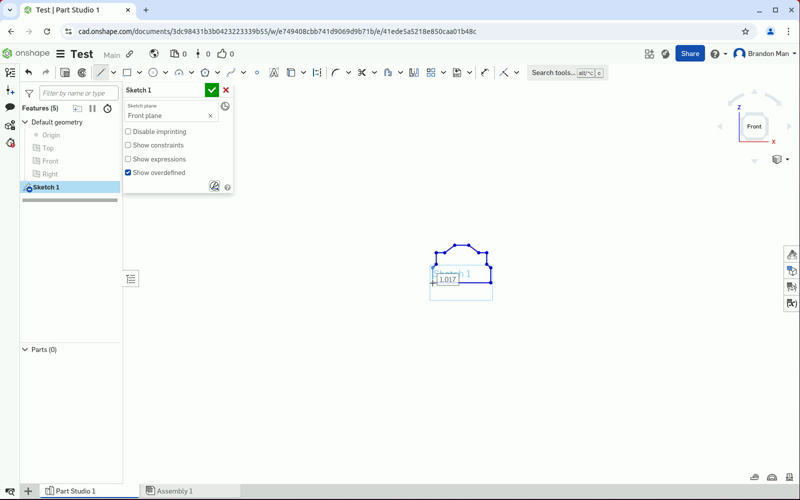
click(432, 282)
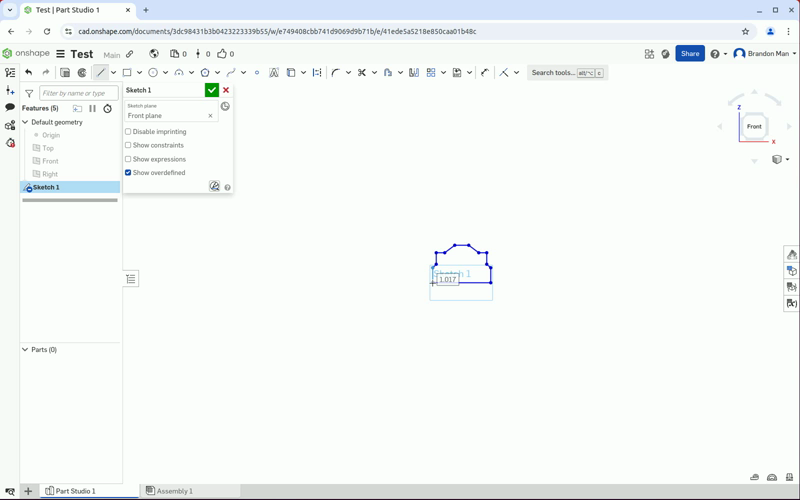
key(esc)
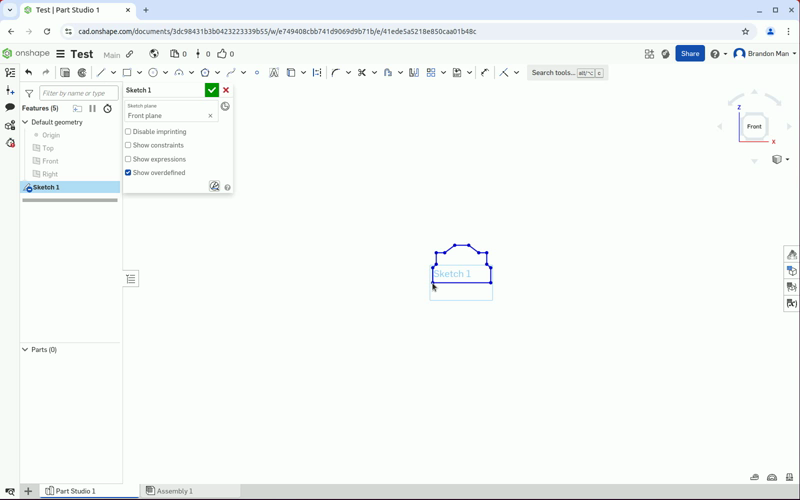
key(c)
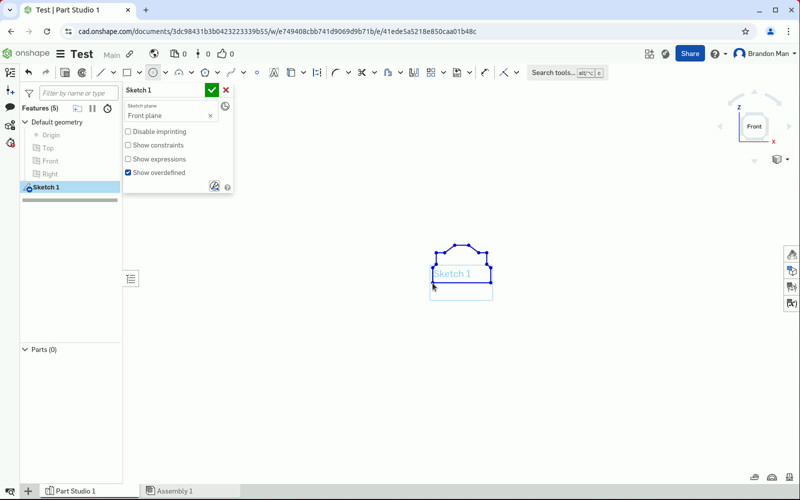
key_down(shift)
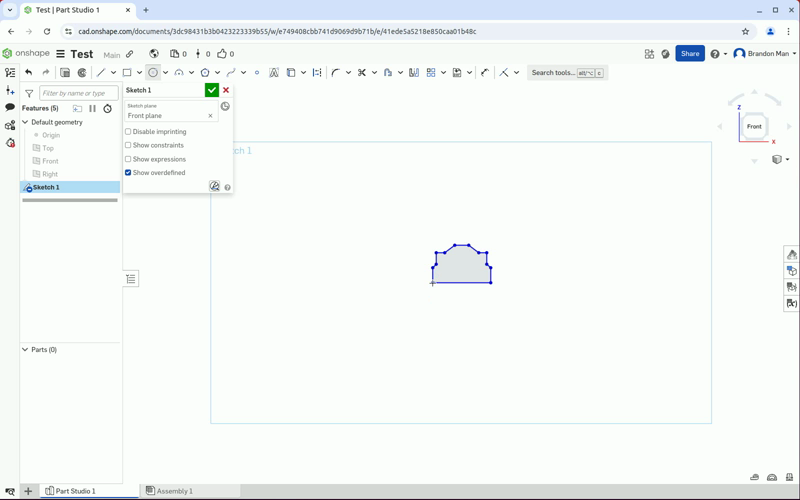
mouse_move(461, 264)
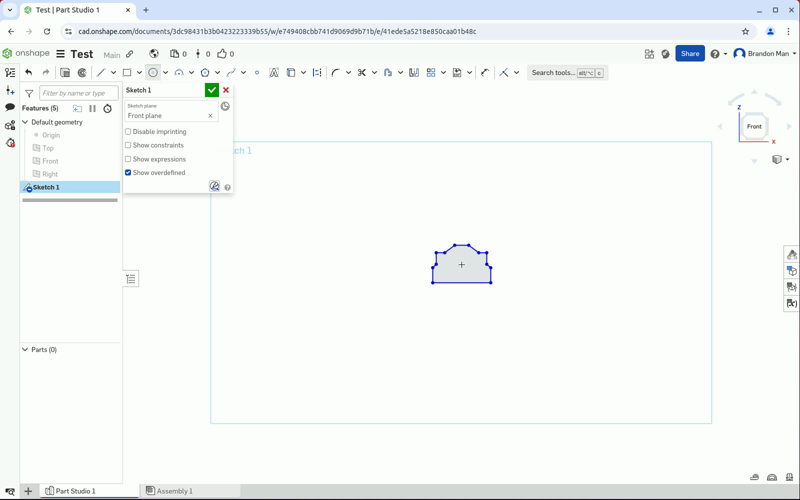
click(461, 264)
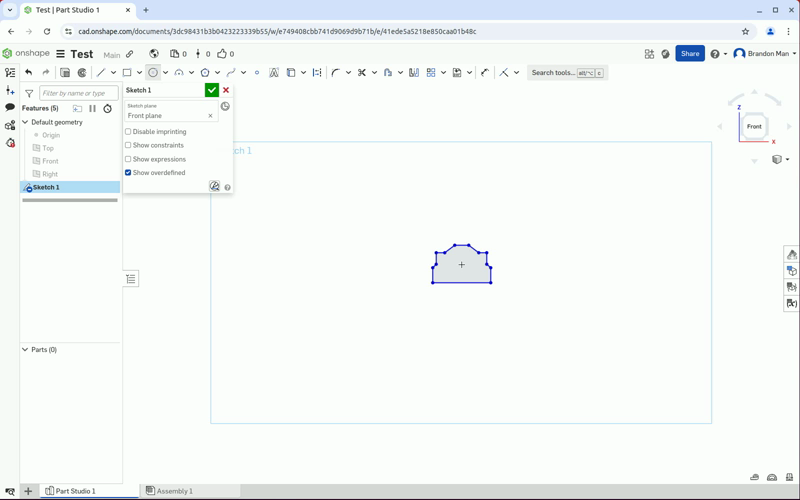
key_up(shift)
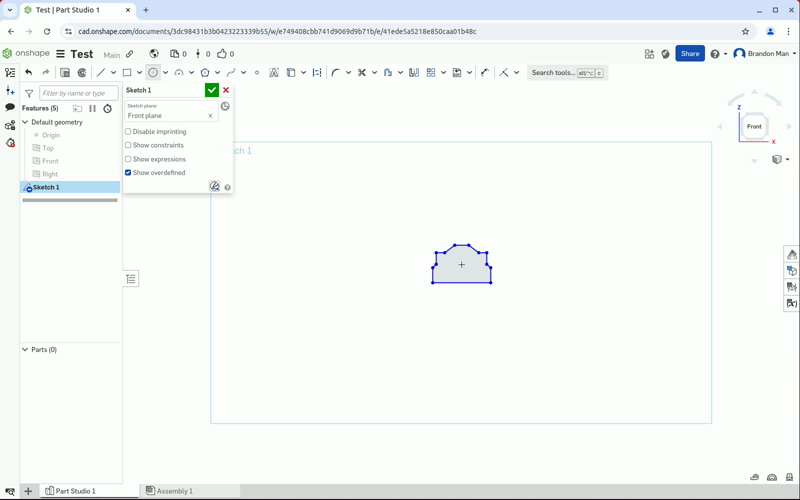
mouse_move(474, 264)
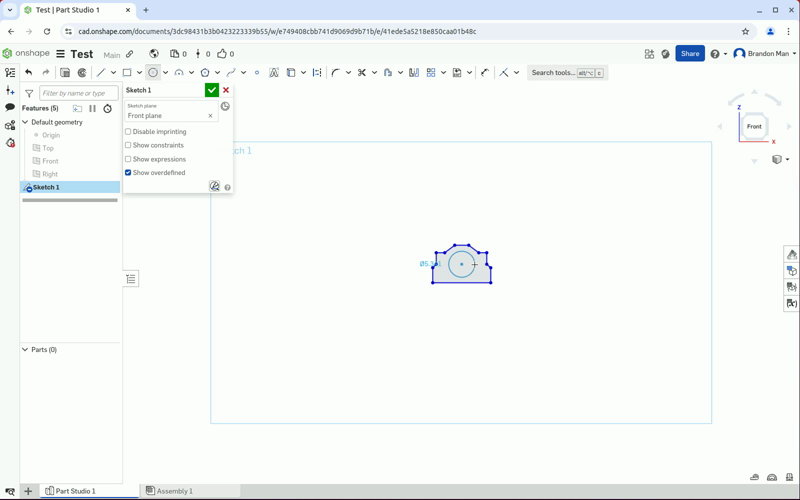
click(474, 264)
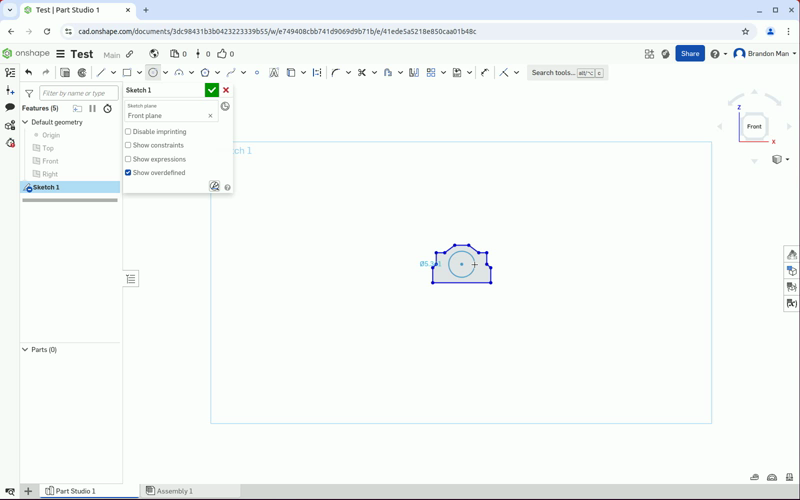
key(esc)
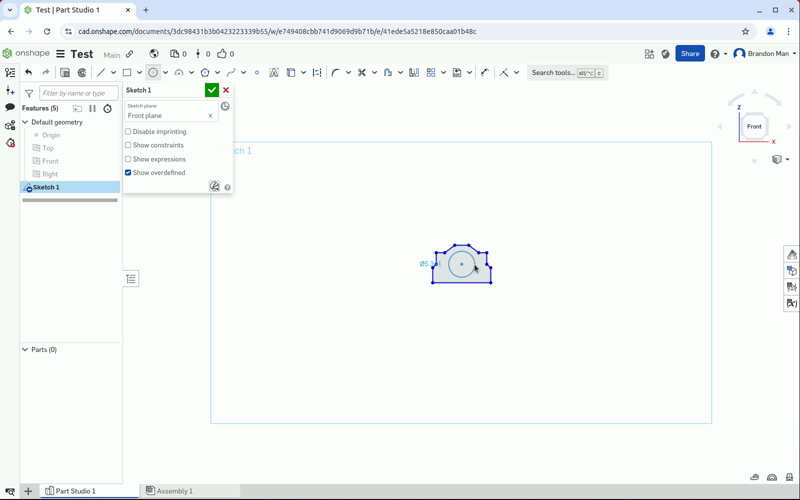
mouse_move(484, 265)
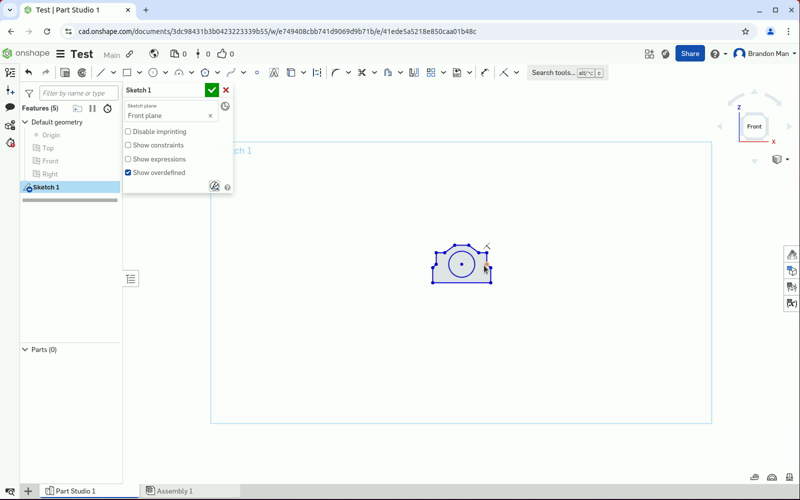
scroll(6)
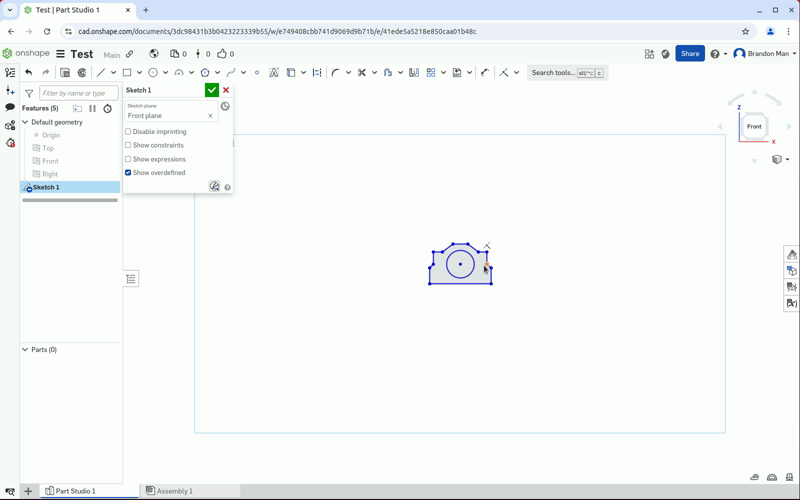
scroll(6)
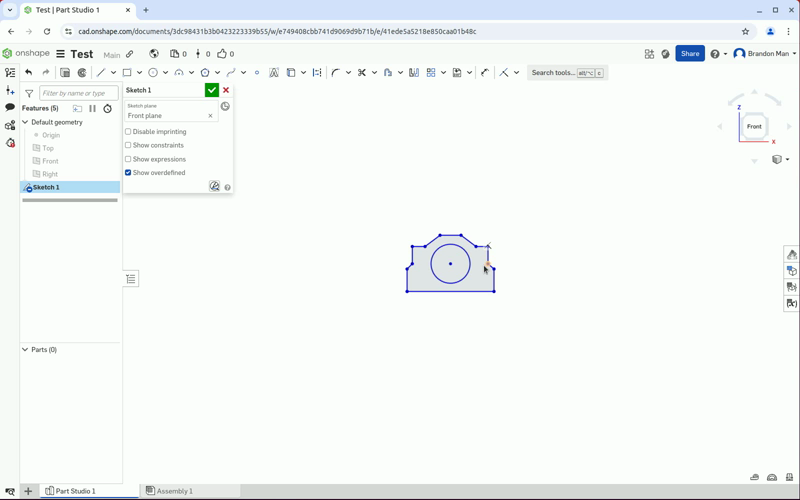
scroll(6)
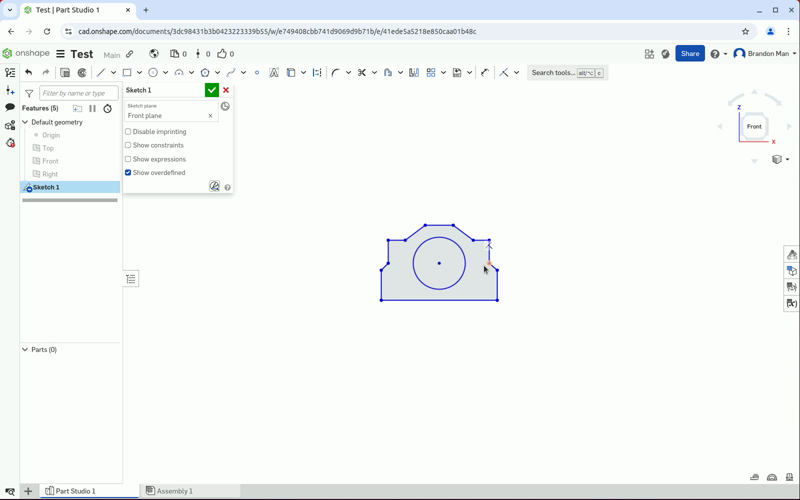
scroll(6)
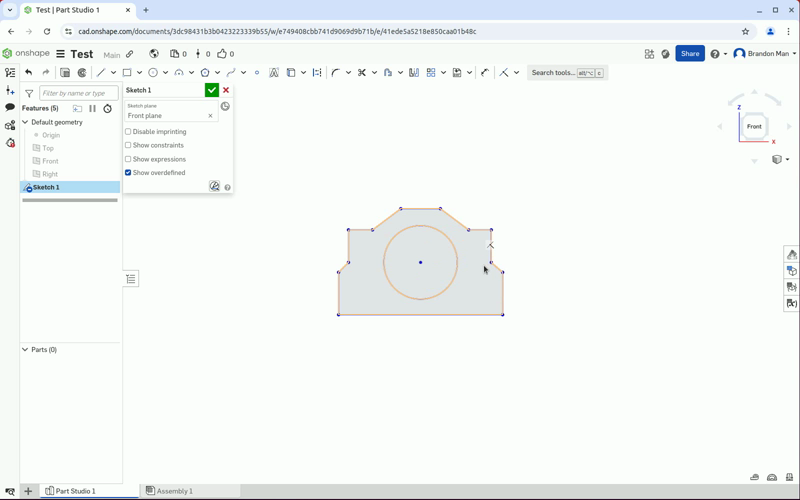
scroll(6)
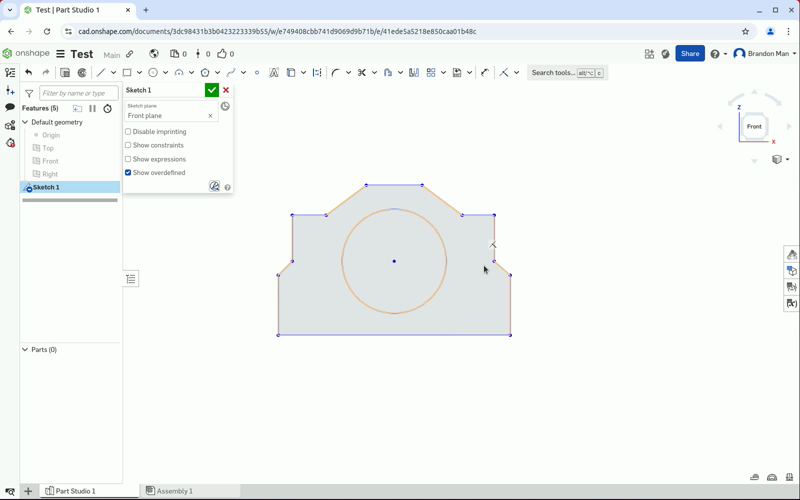
scroll(6)
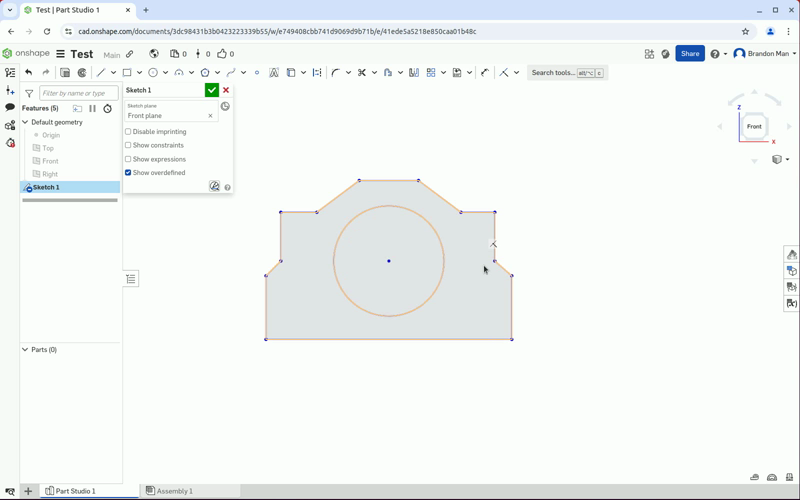
scroll(6)
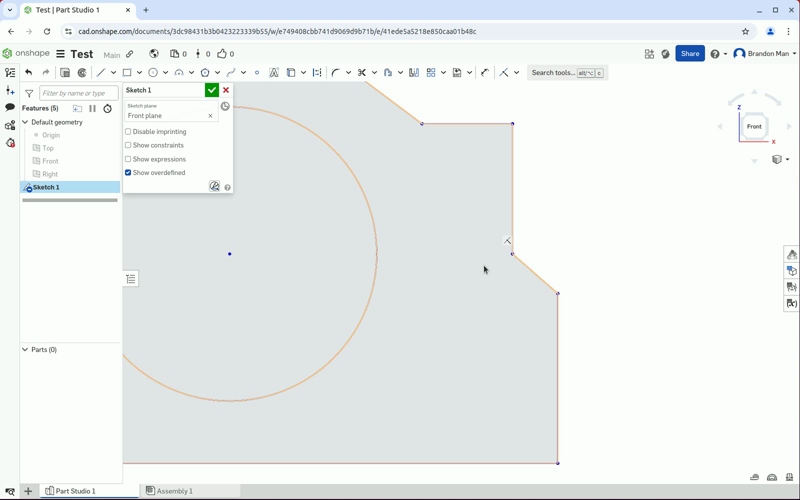
click(484, 265)
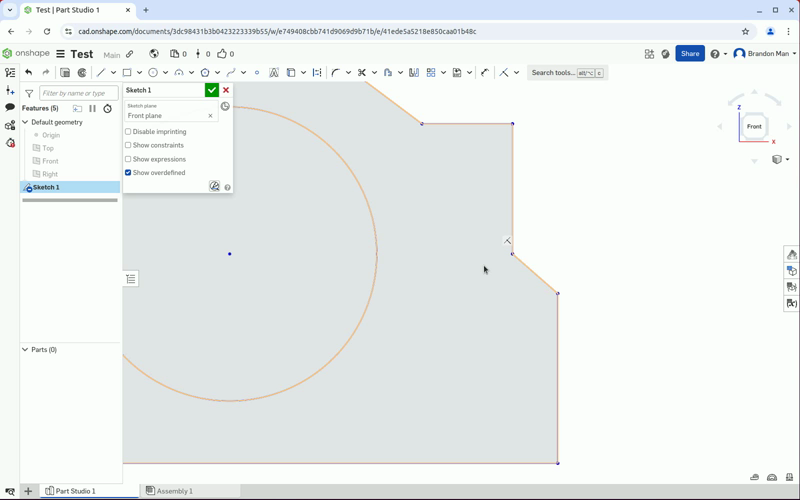
scroll(-6)
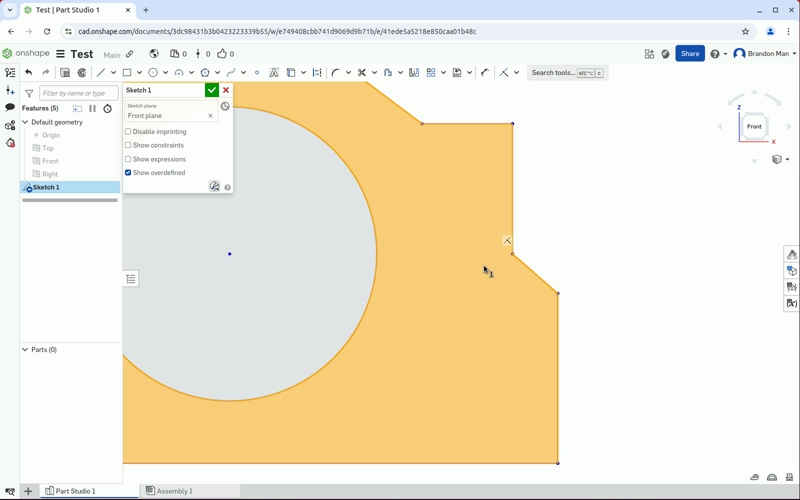
scroll(-6)
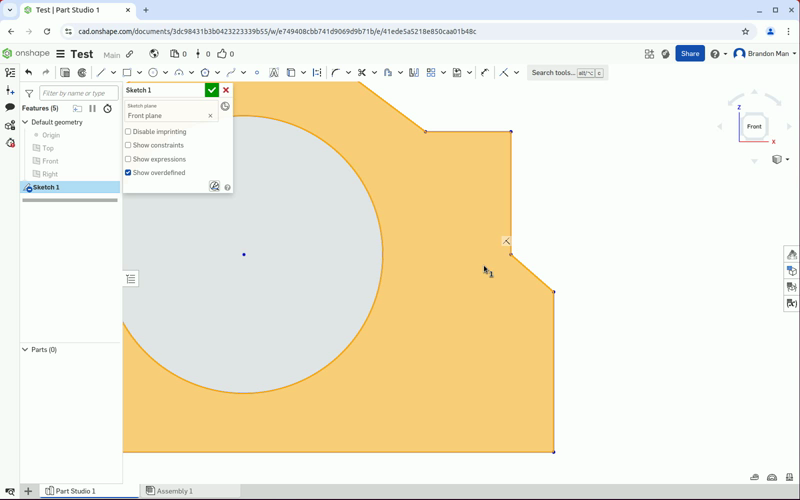
scroll(-6)
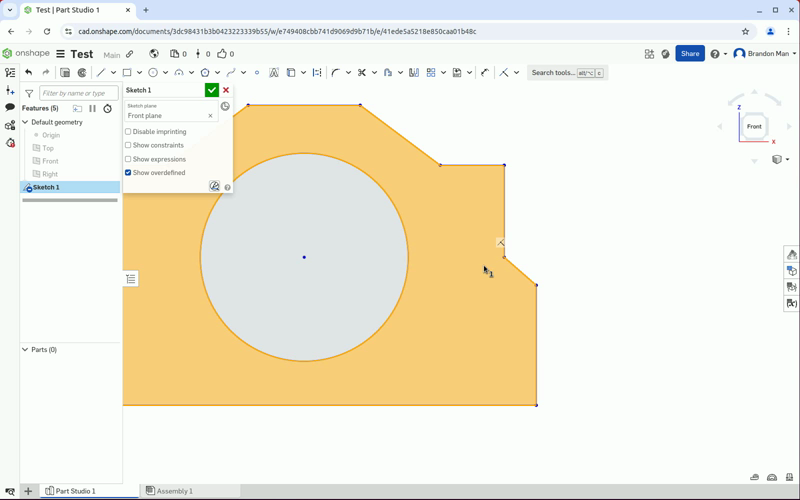
scroll(-6)
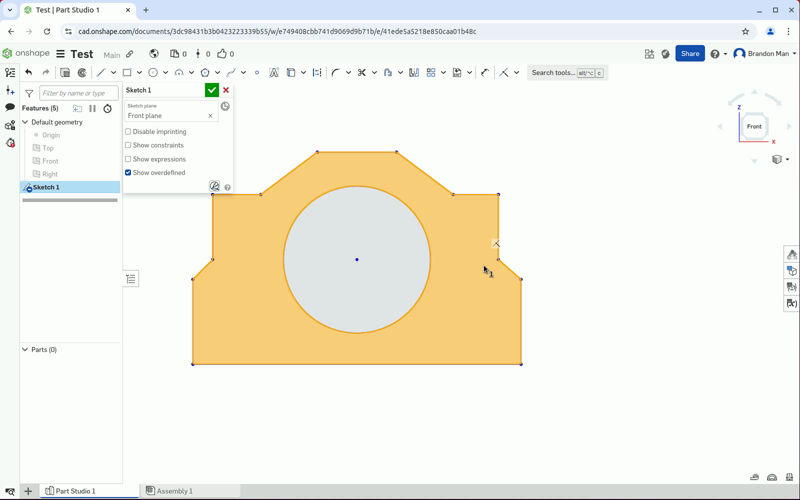
scroll(-6)
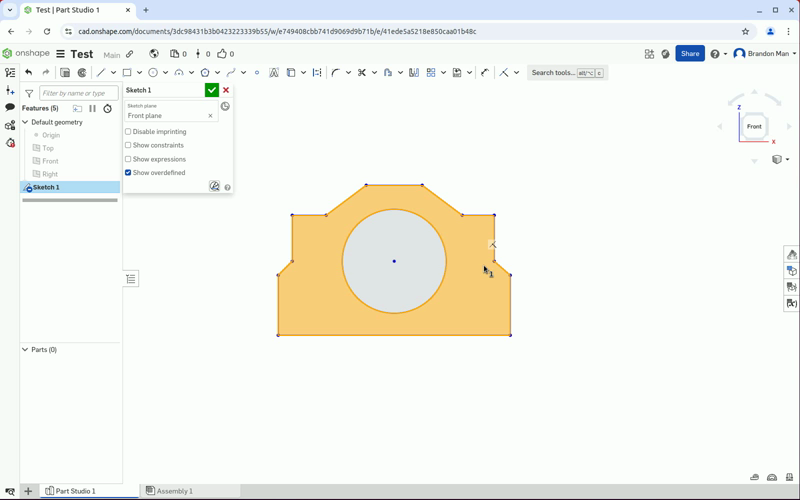
scroll(-6)
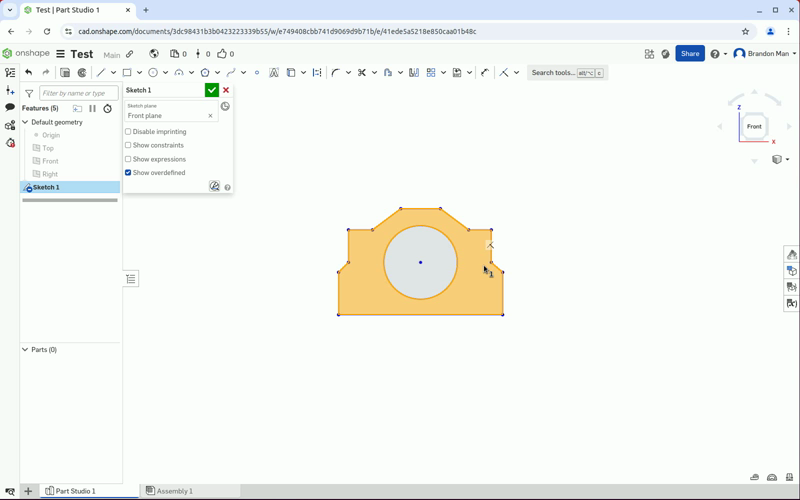
scroll(-6)
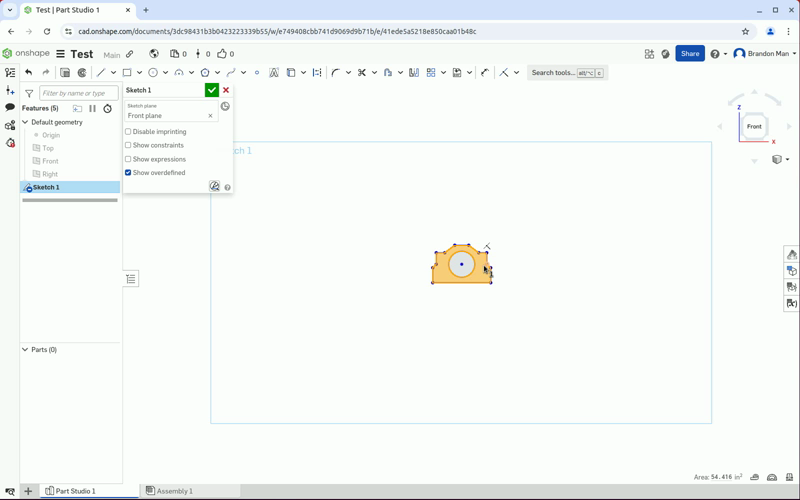
mouse_move(73, 352)
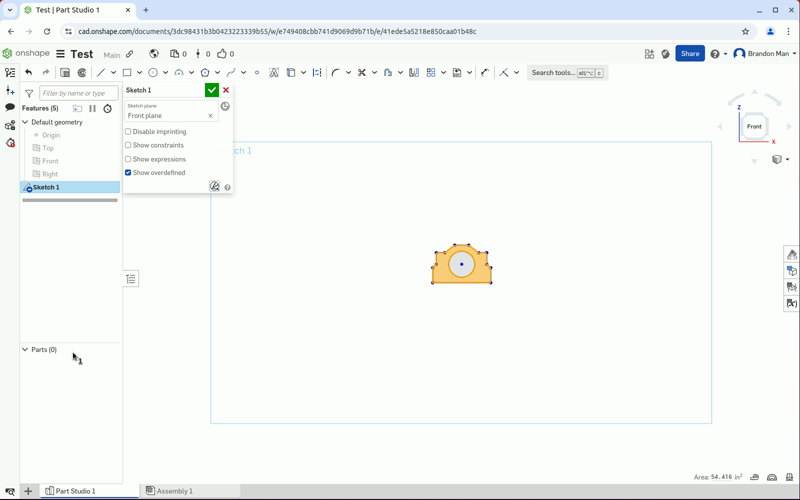
key(shift+y)
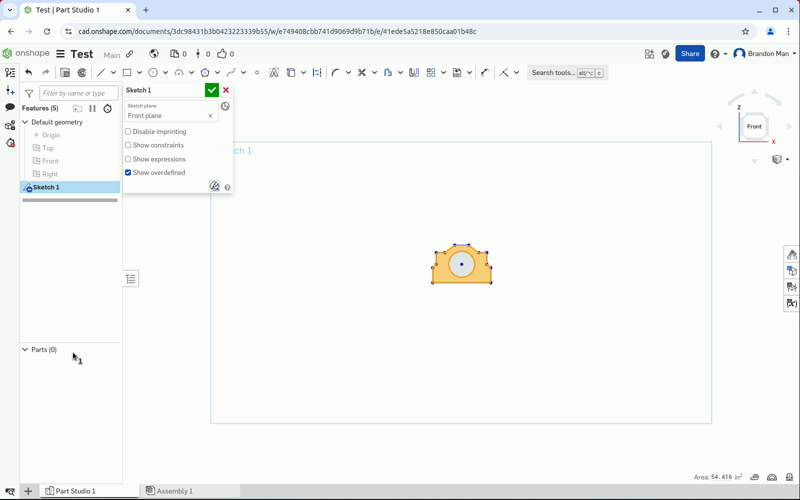
key(shift+e)
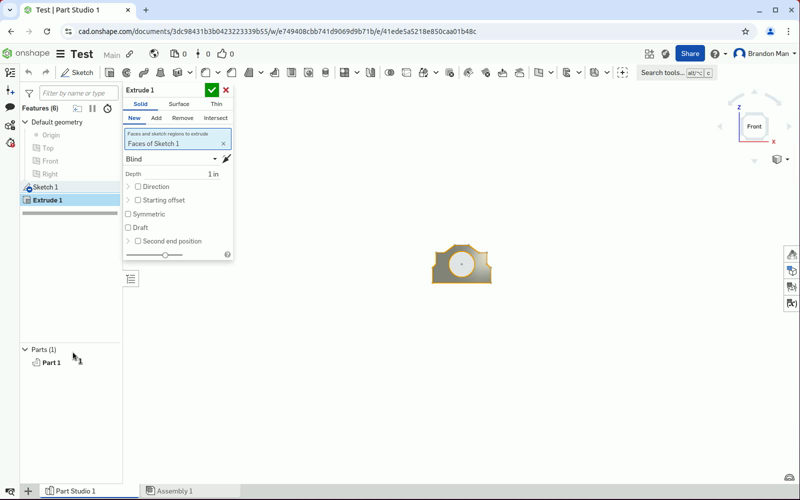
mouse_move(143, 106)
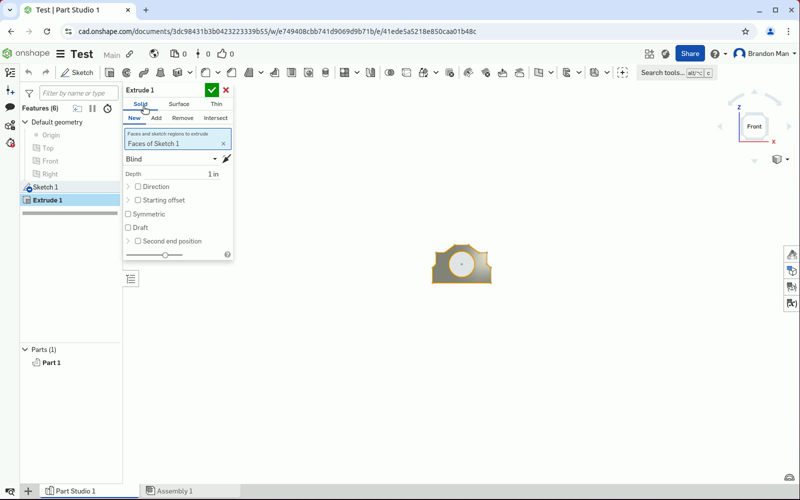
click(143, 106)
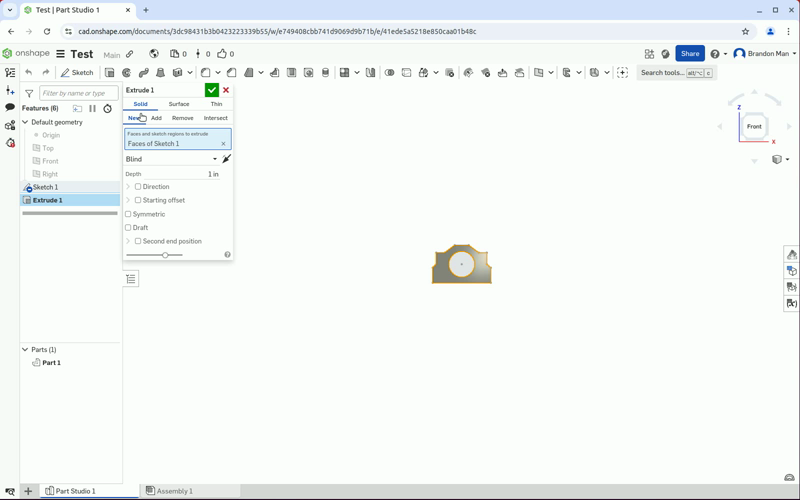
mouse_move(137, 120)
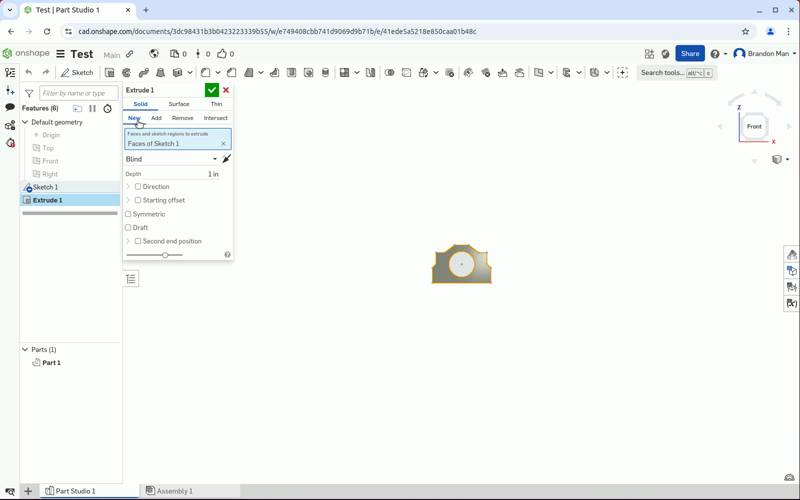
click(137, 120)
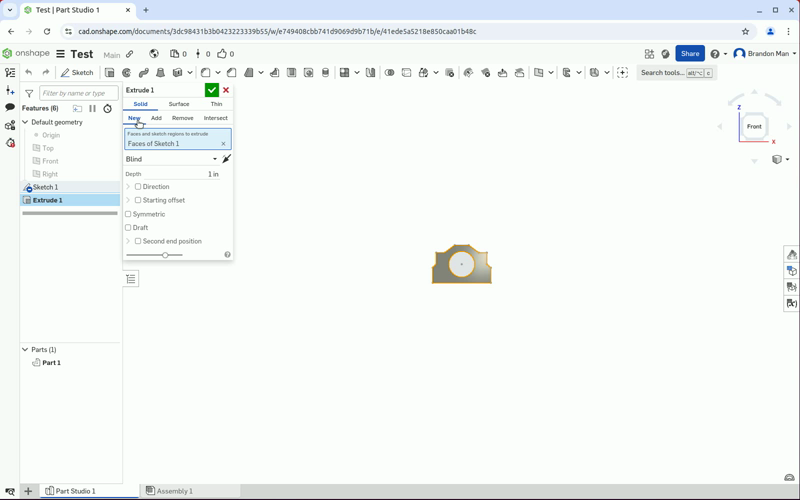
key(tab, 4)
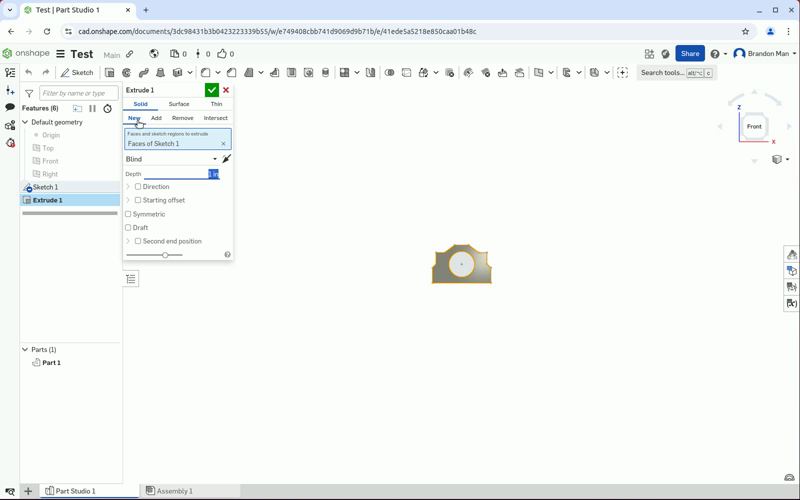
text(19.257)
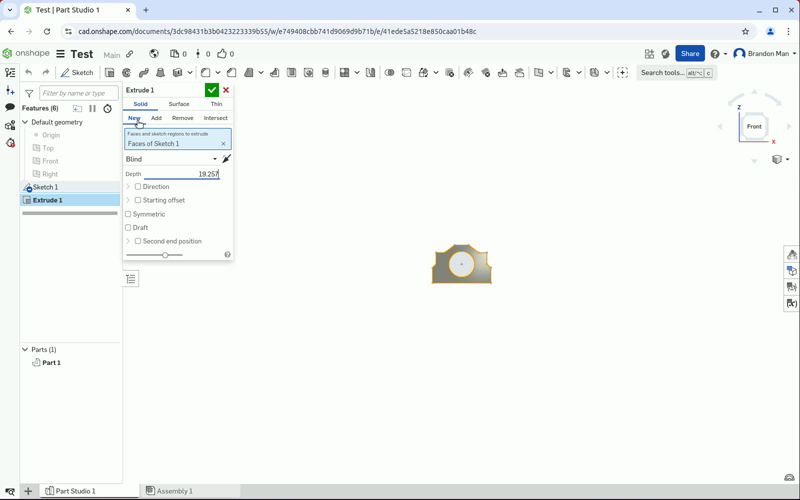
key(tab, 3)
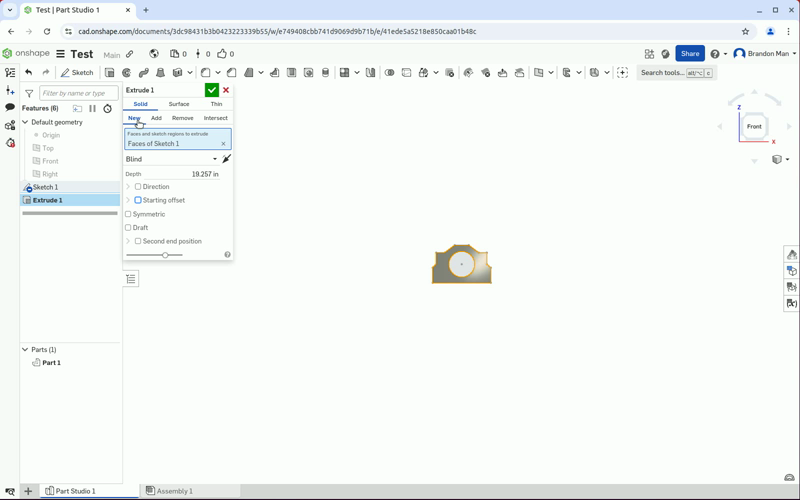
key(tab, 2)
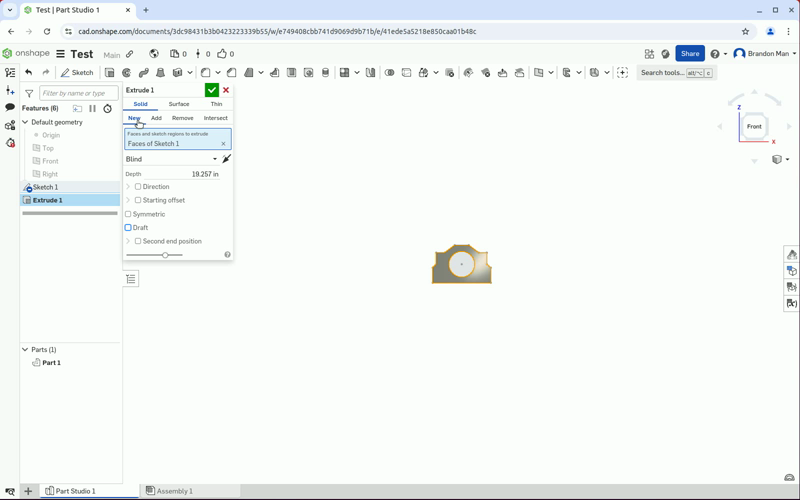
key(space)
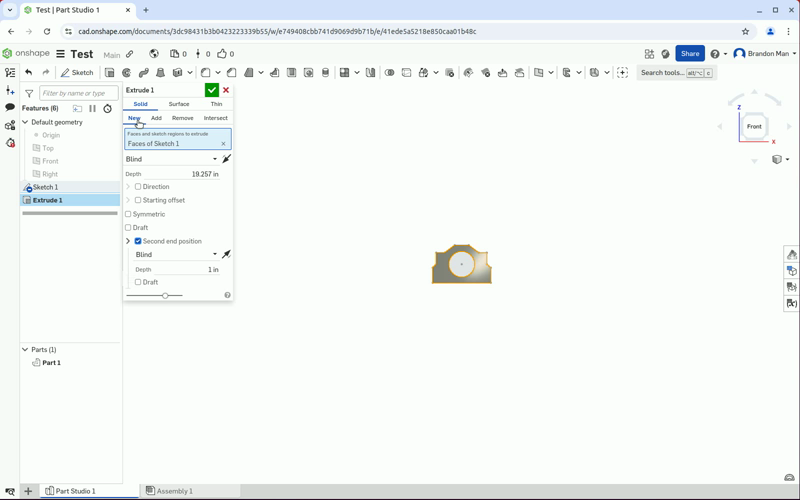
key(tab, 3)
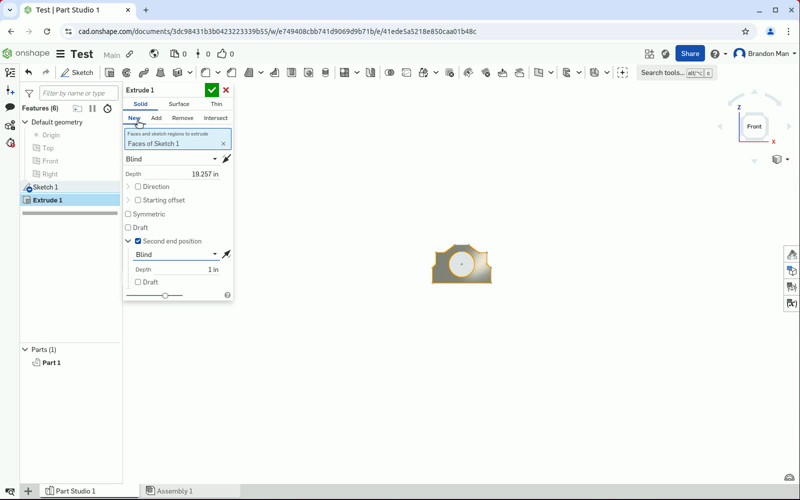
text(0.963)
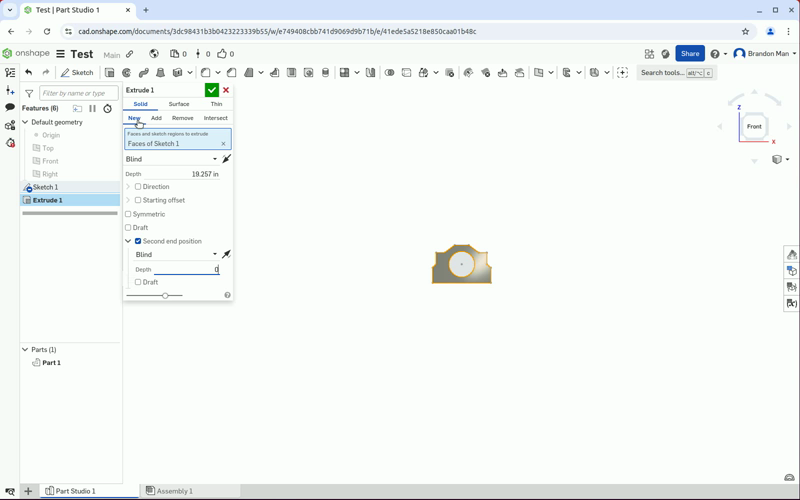
key(enter)
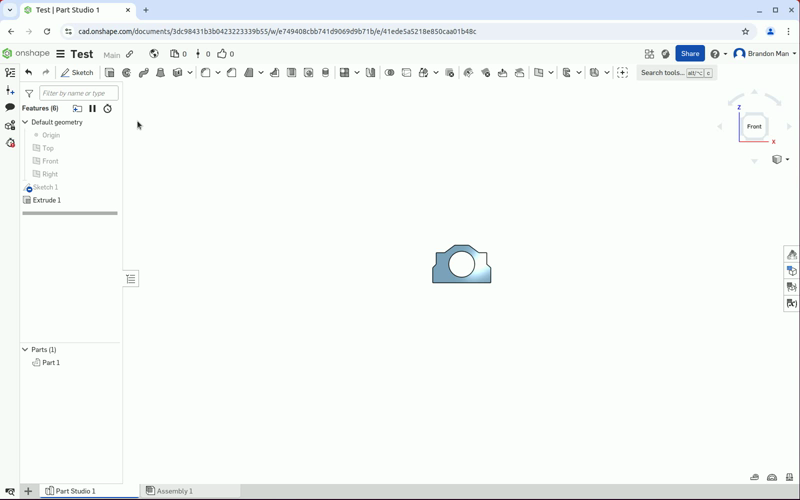
key(shift+h)
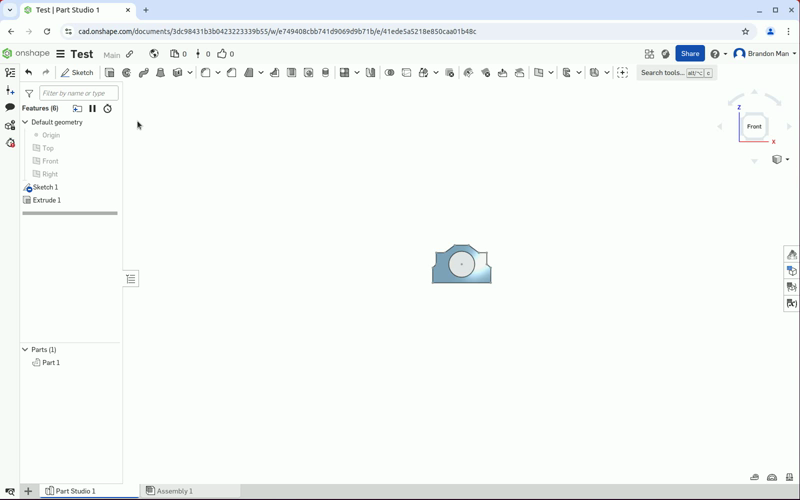
key(shift+h)
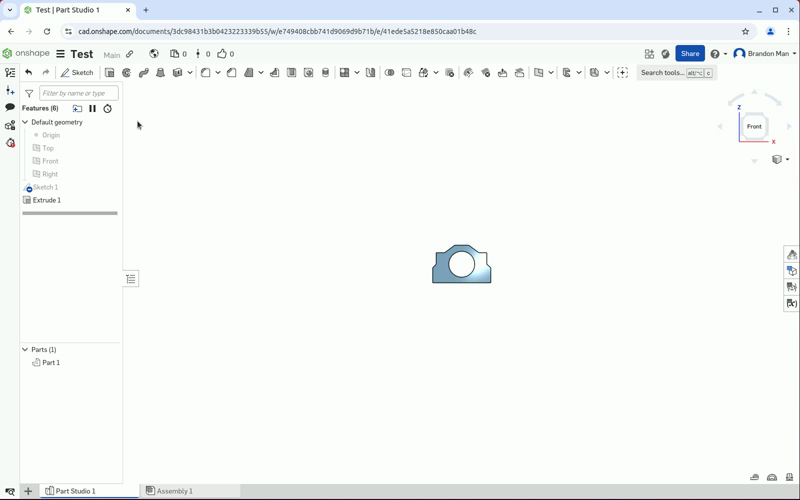
mouse_move(73, 189)
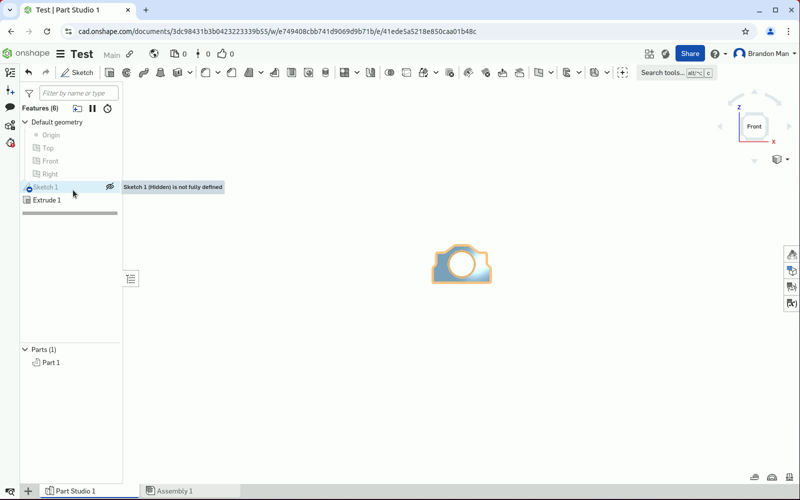
click(73, 189)
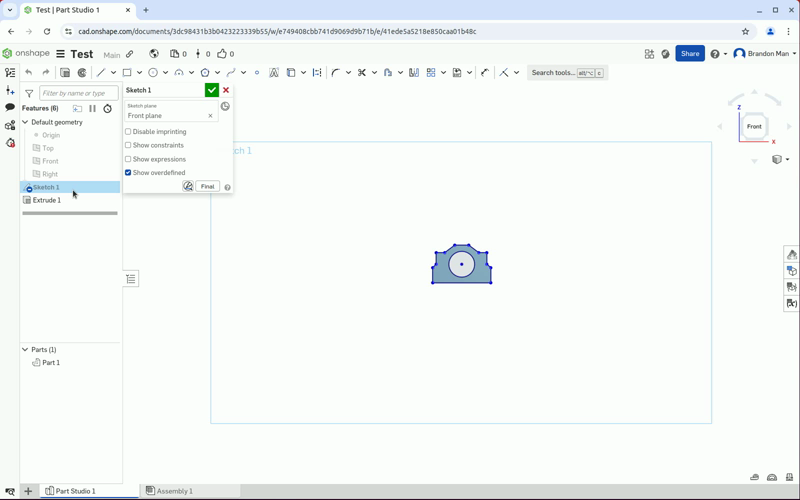
mouse_move(229, 92)
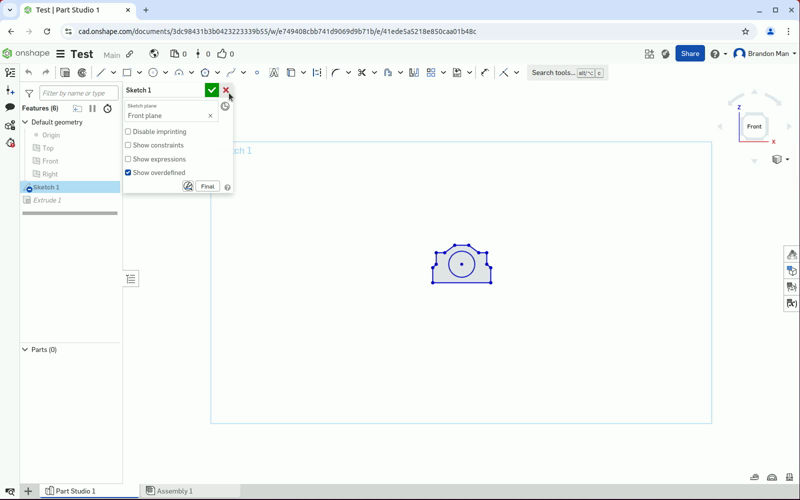
click(229, 92)
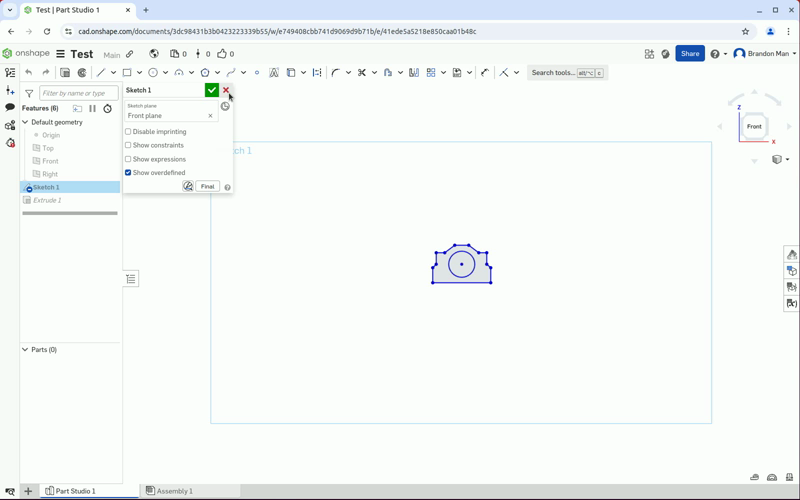
key(shift+s)
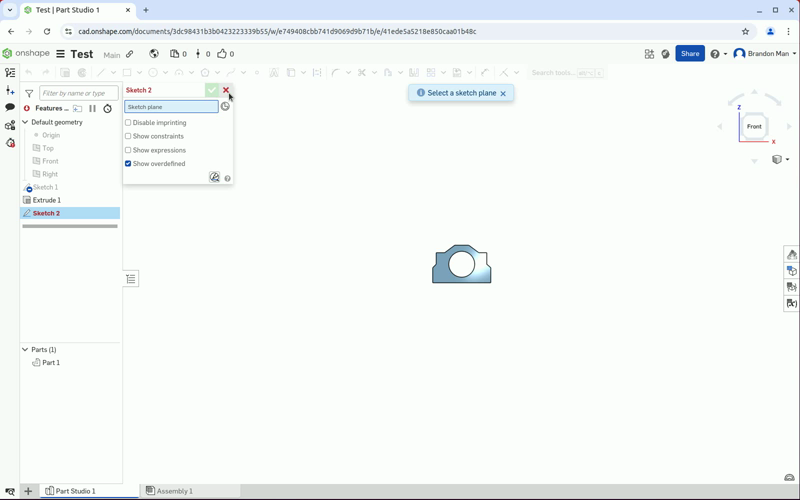
mouse_move(73, 163)
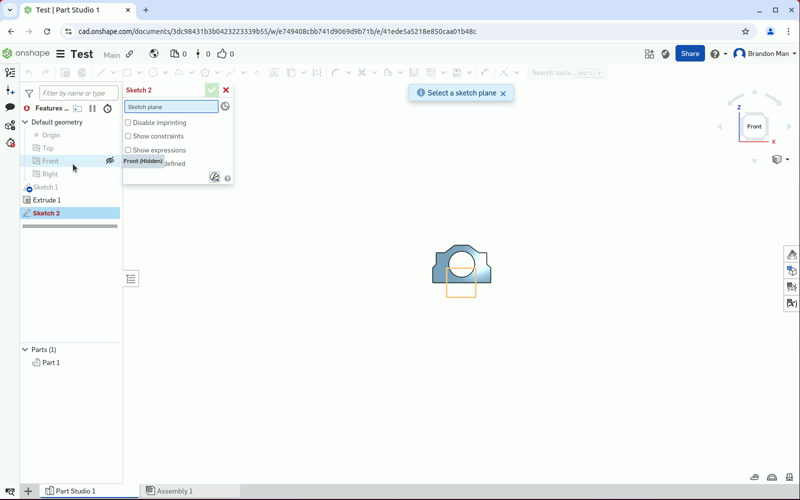
click(73, 163)
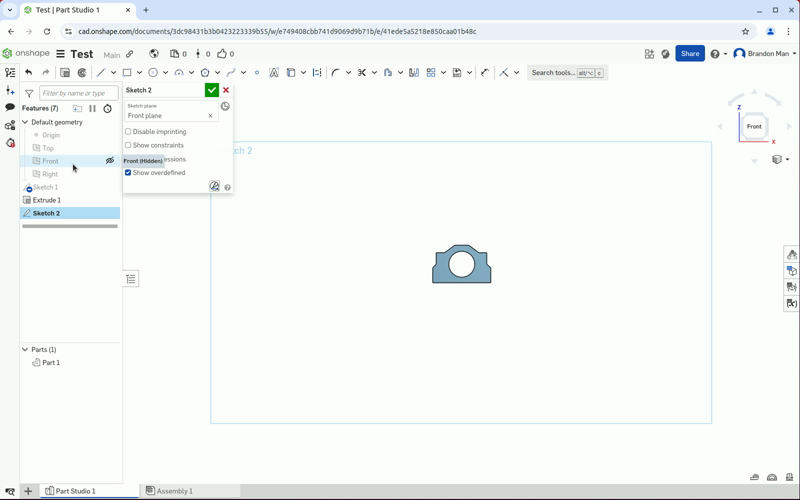
mouse_move(73, 352)
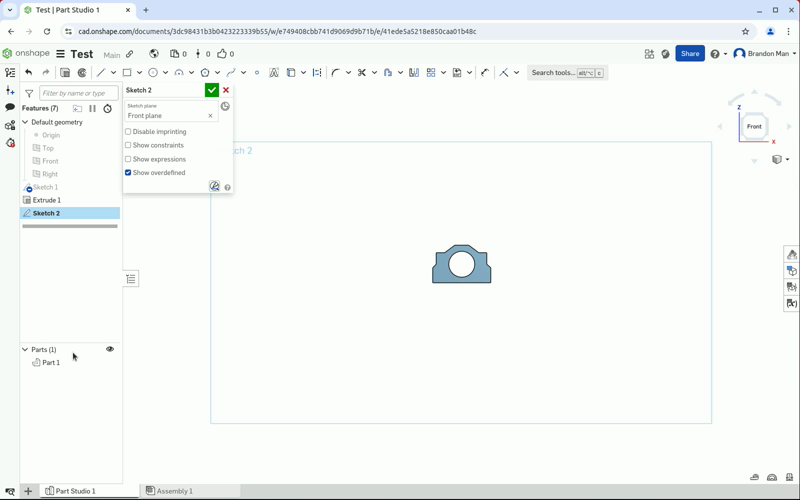
key(y)
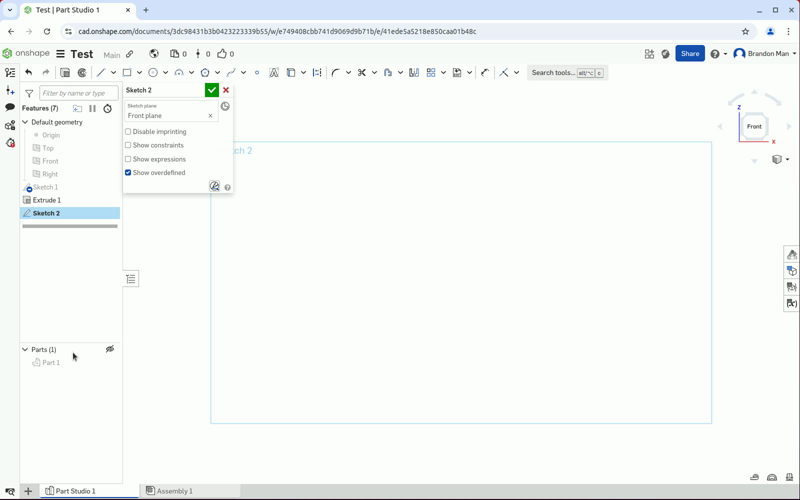
key(c)
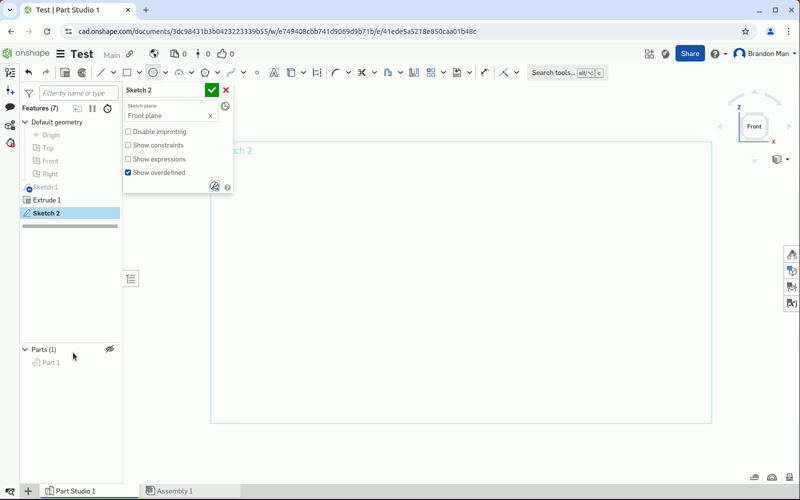
key_down(shift)
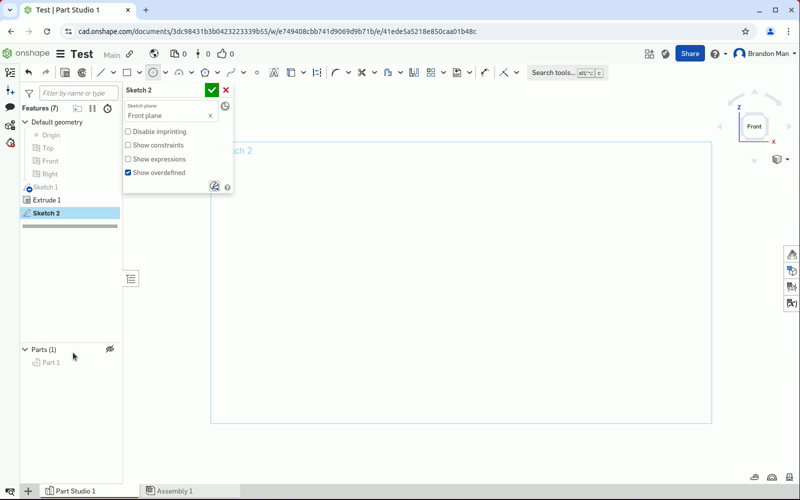
mouse_move(460, 264)
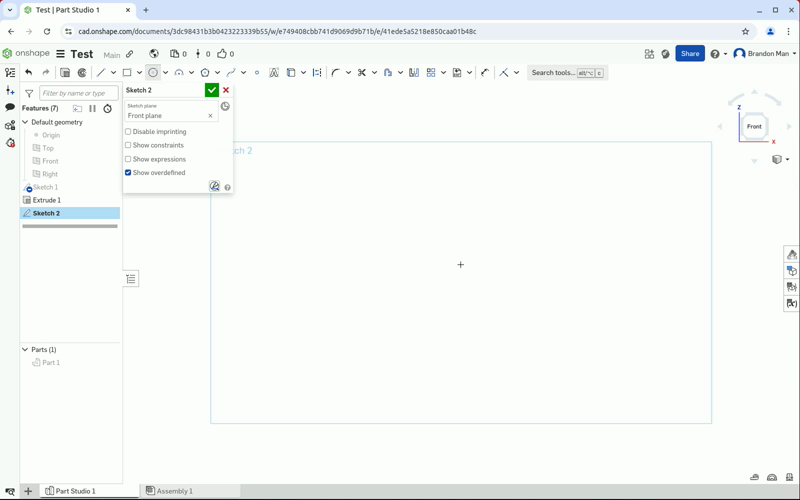
click(460, 264)
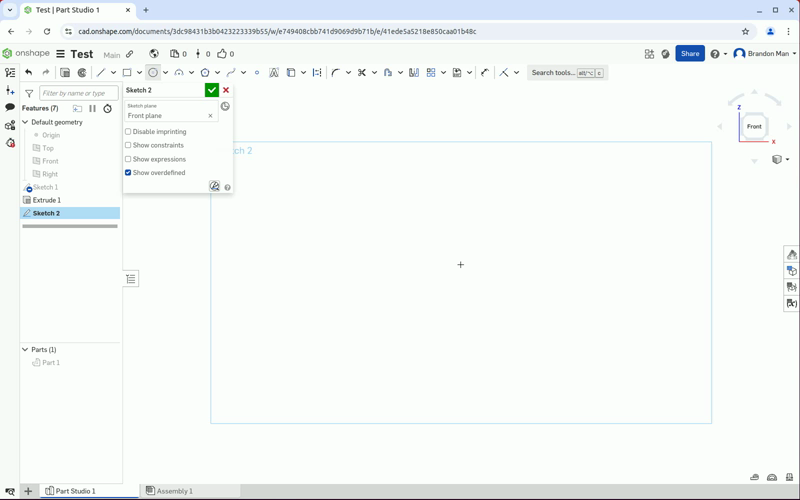
key_up(shift)
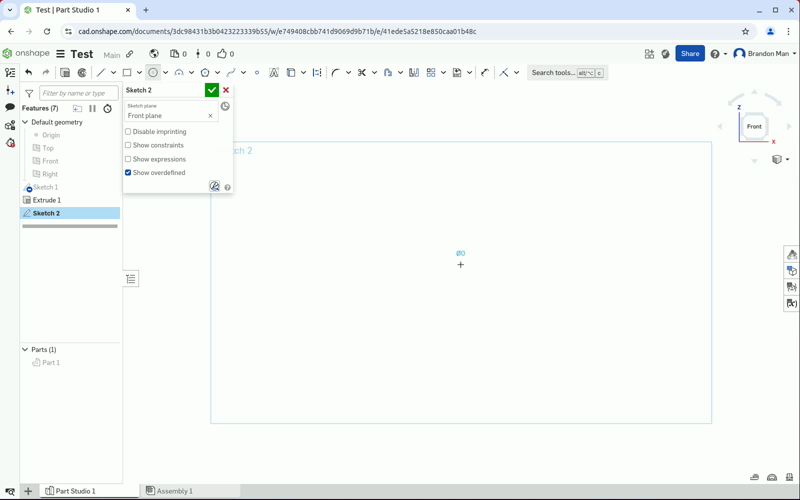
mouse_move(473, 264)
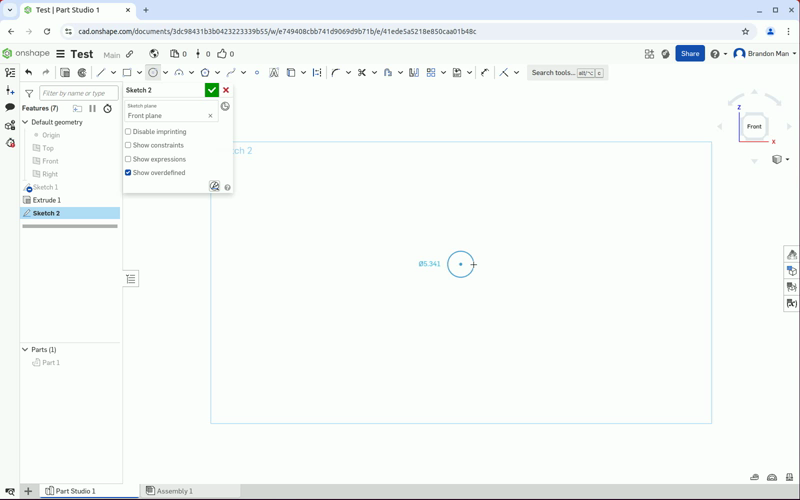
click(473, 264)
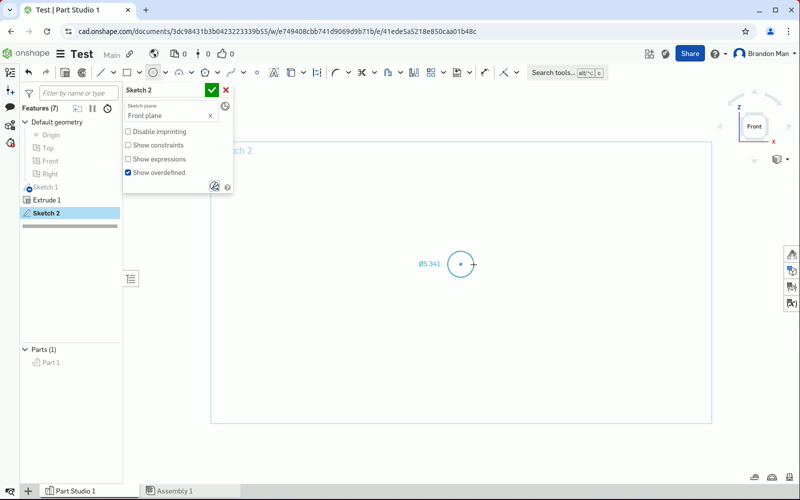
key(esc)
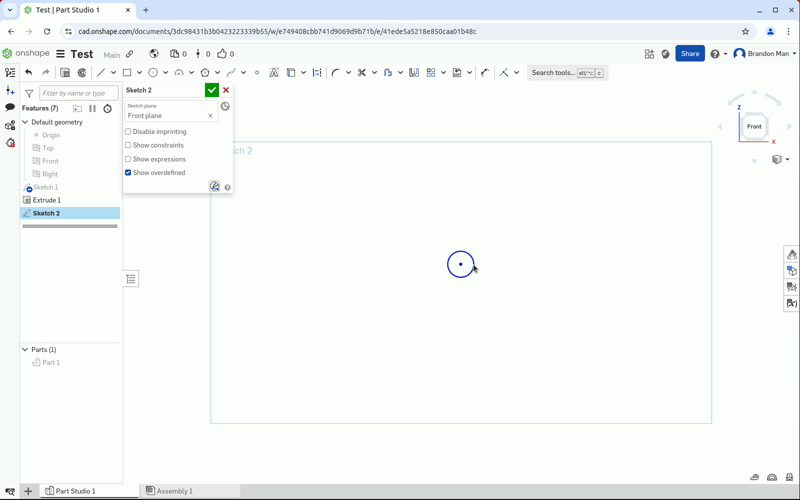
key(c)
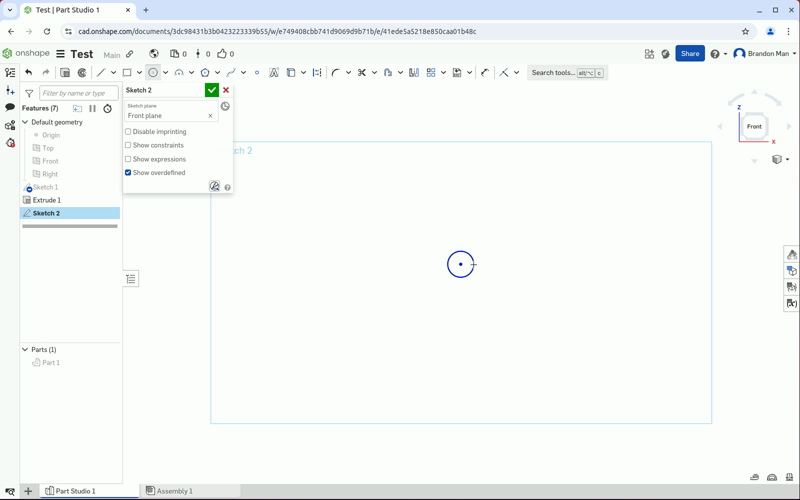
key_down(shift)
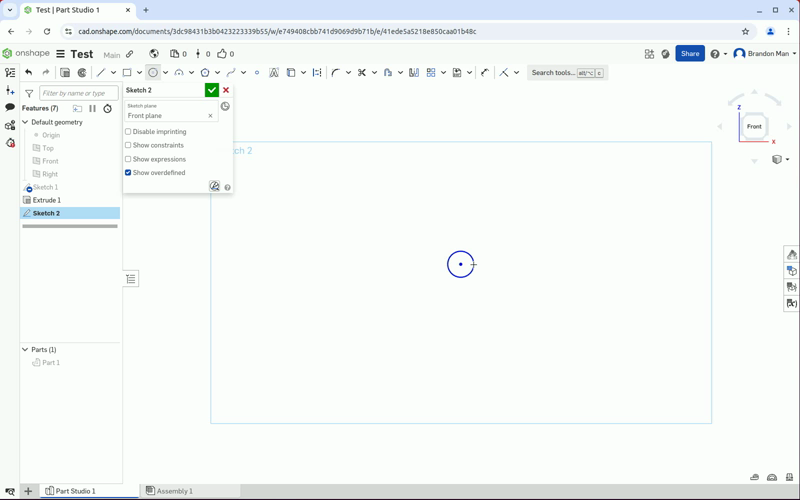
mouse_move(460, 264)
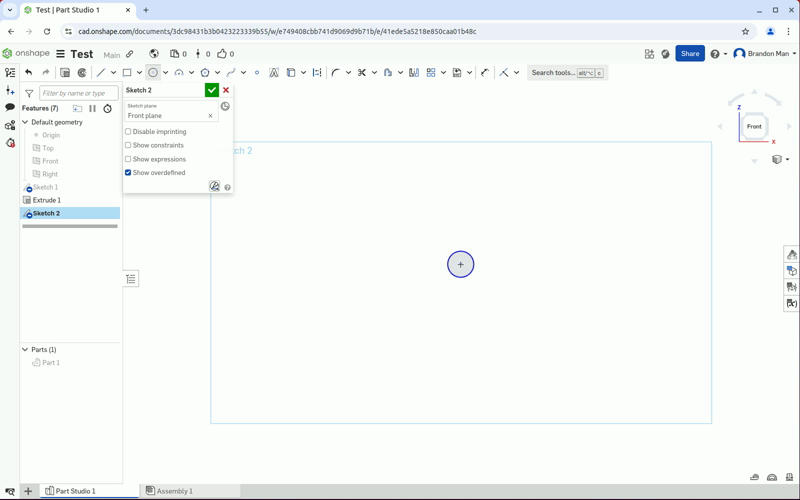
click(460, 264)
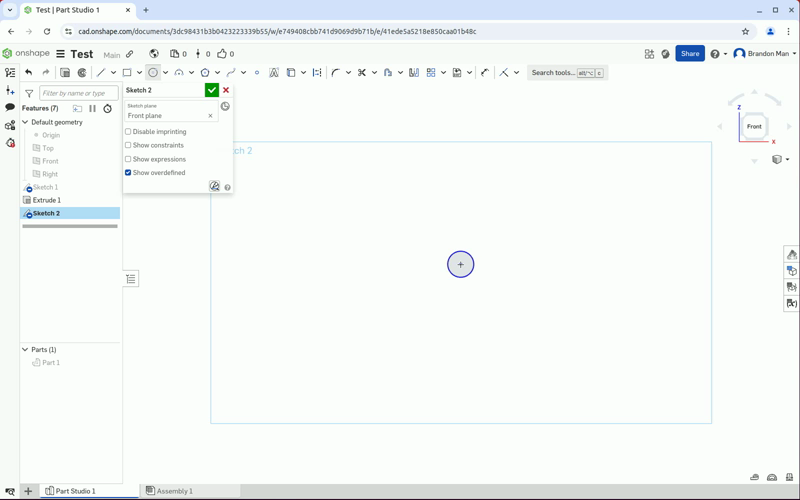
key_up(shift)
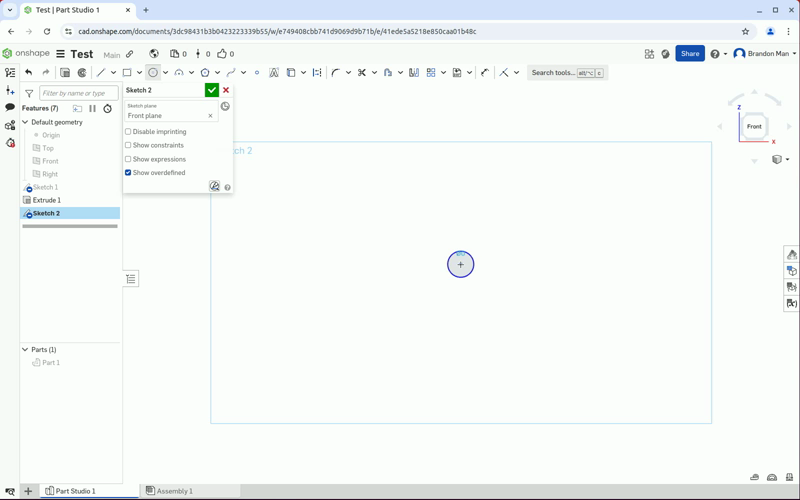
mouse_move(467, 264)
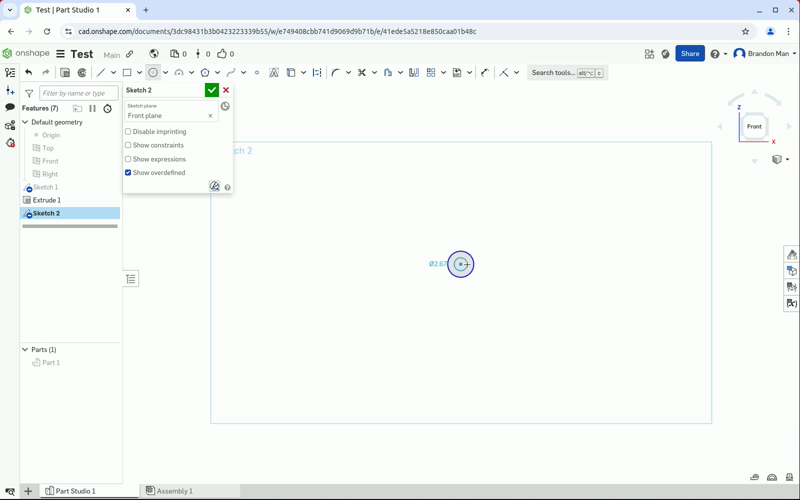
click(467, 264)
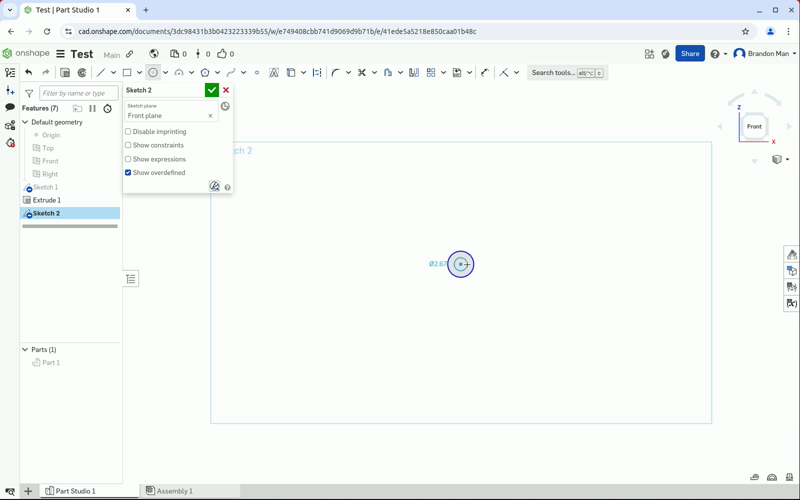
key(esc)
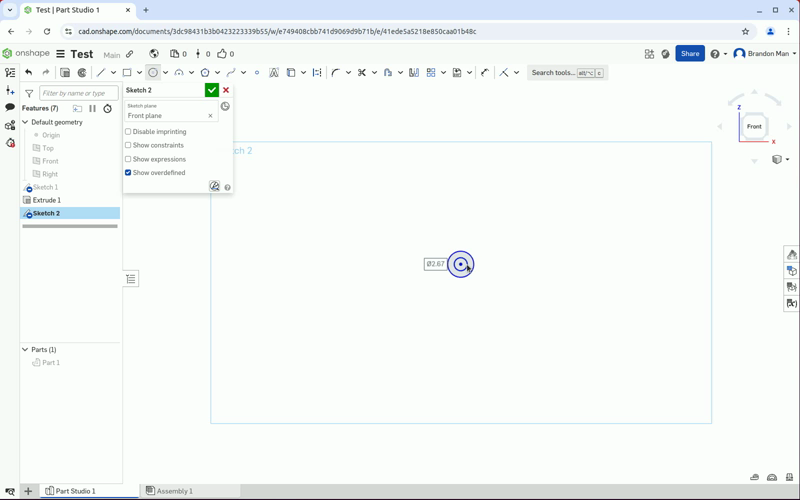
mouse_move(448, 264)
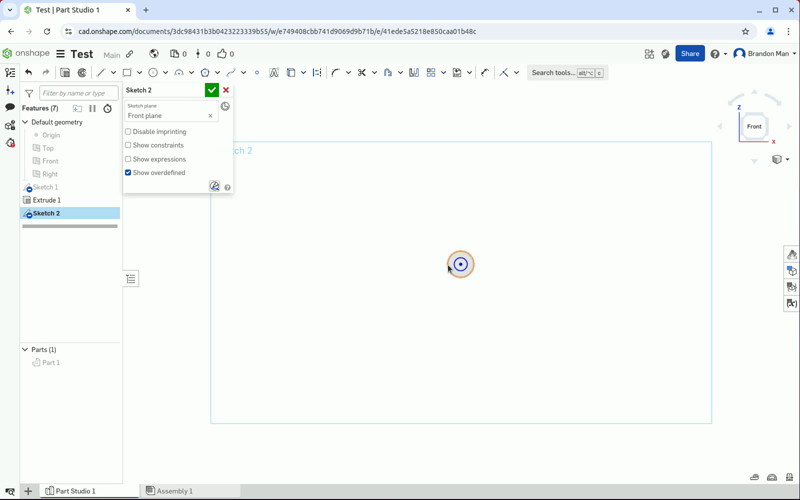
scroll(6)
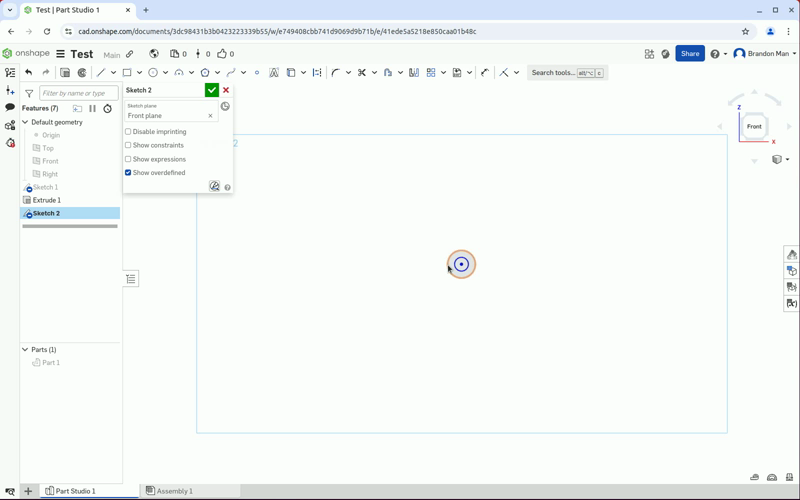
scroll(6)
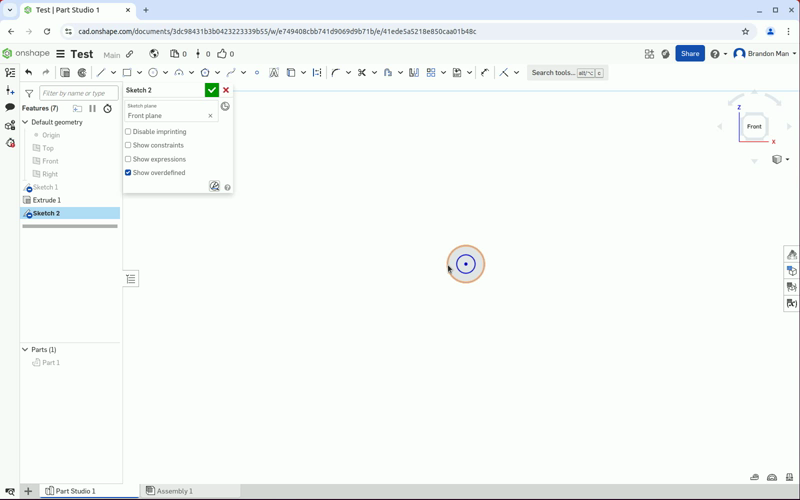
scroll(6)
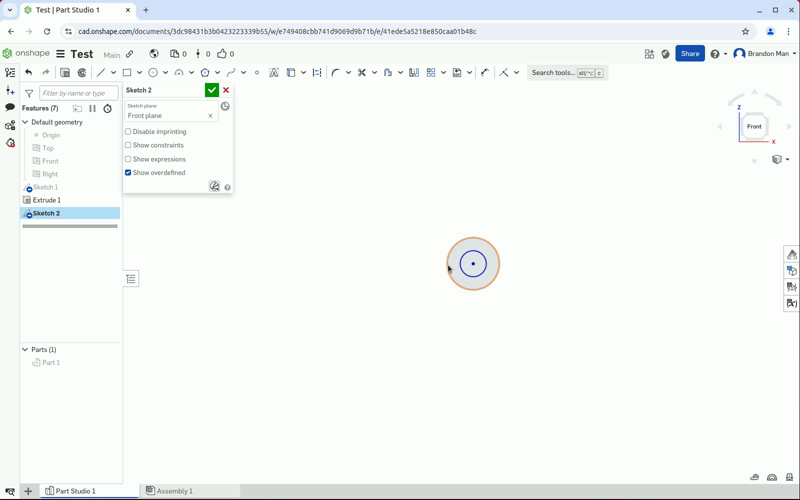
scroll(6)
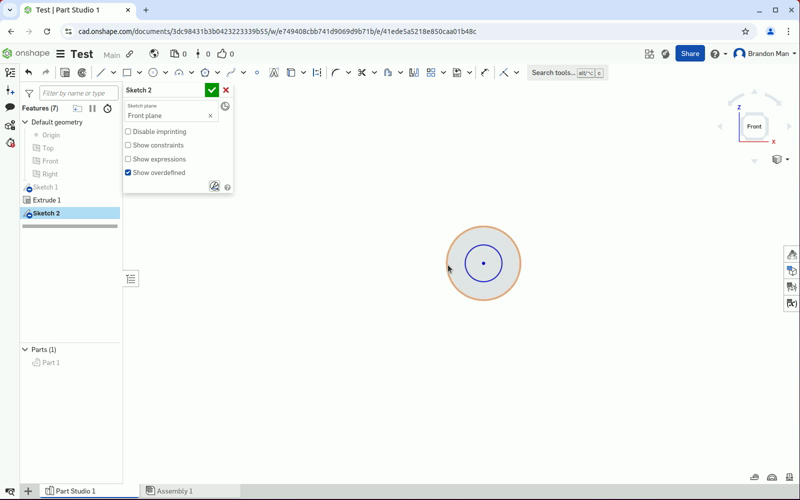
scroll(6)
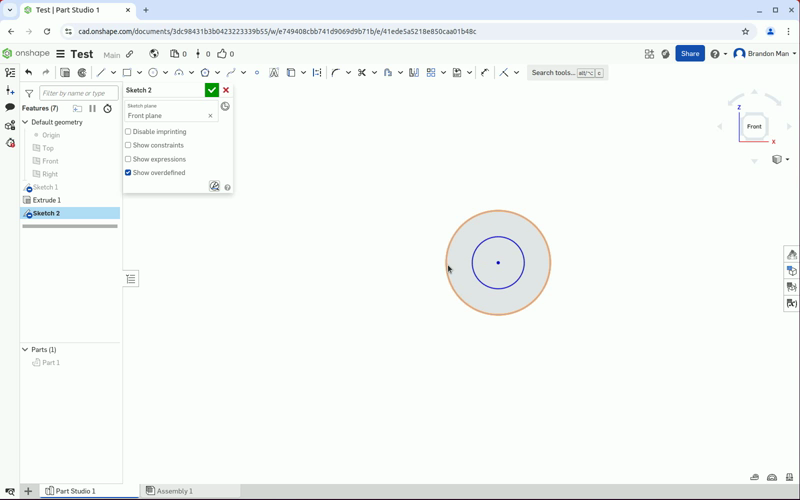
scroll(6)
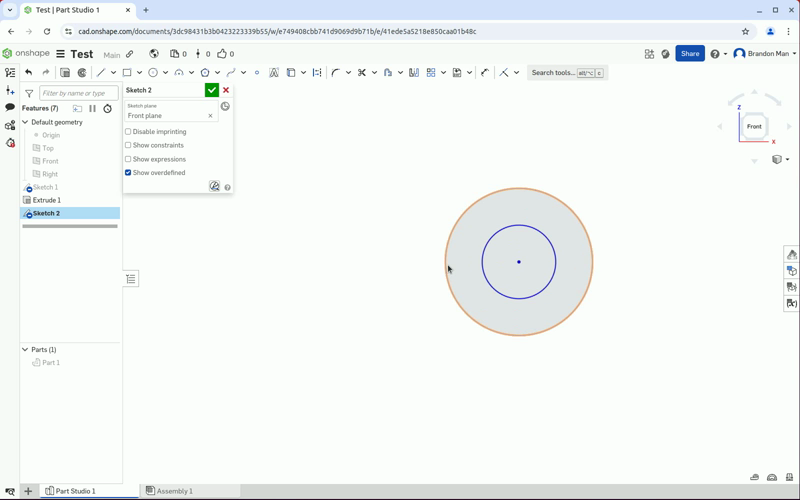
scroll(6)
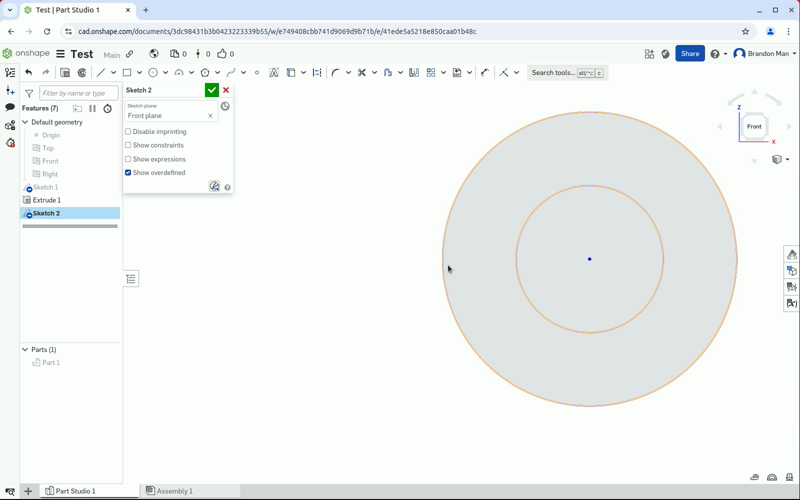
click(448, 264)
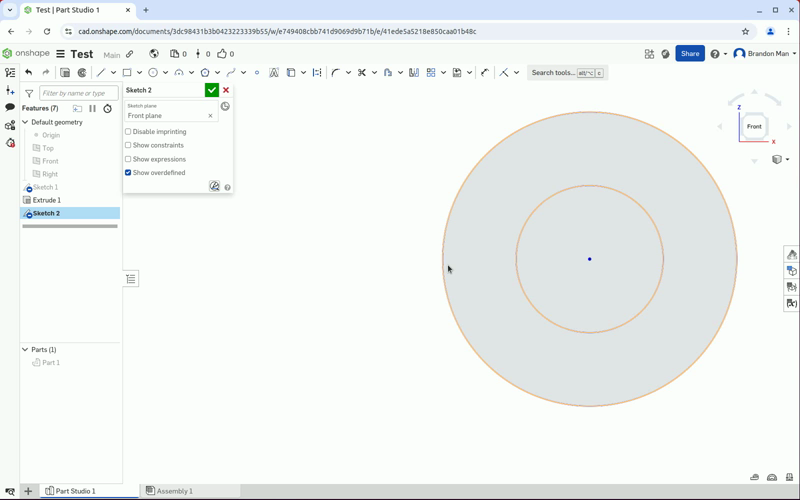
scroll(-6)
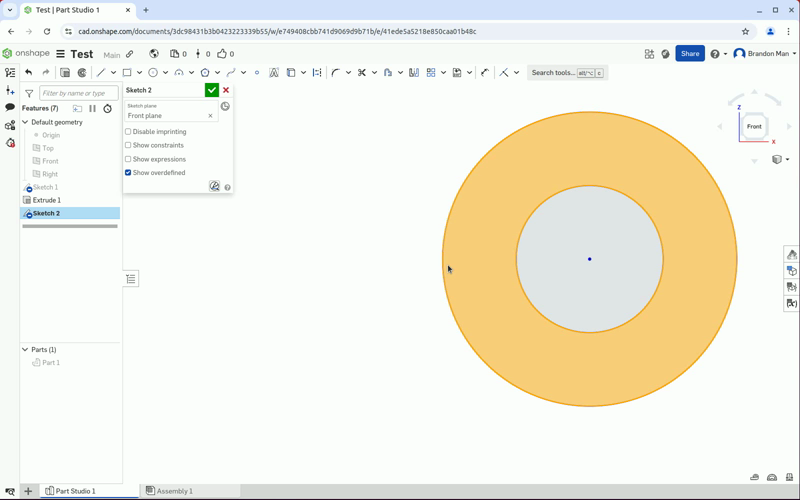
scroll(-6)
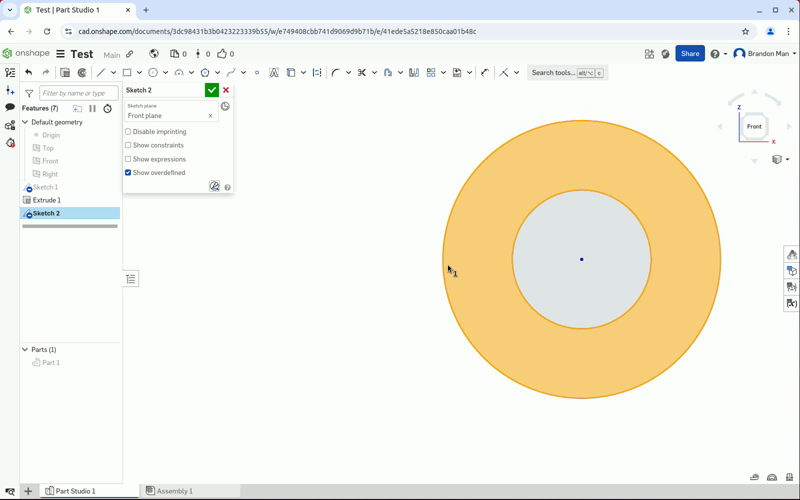
scroll(-6)
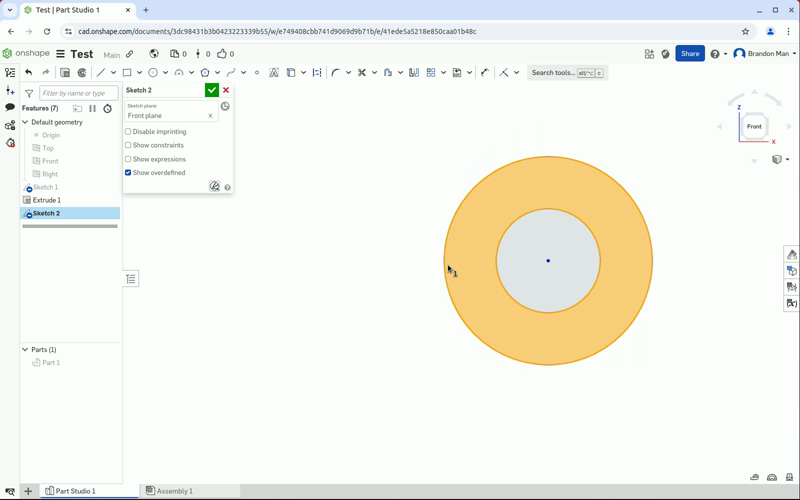
scroll(-6)
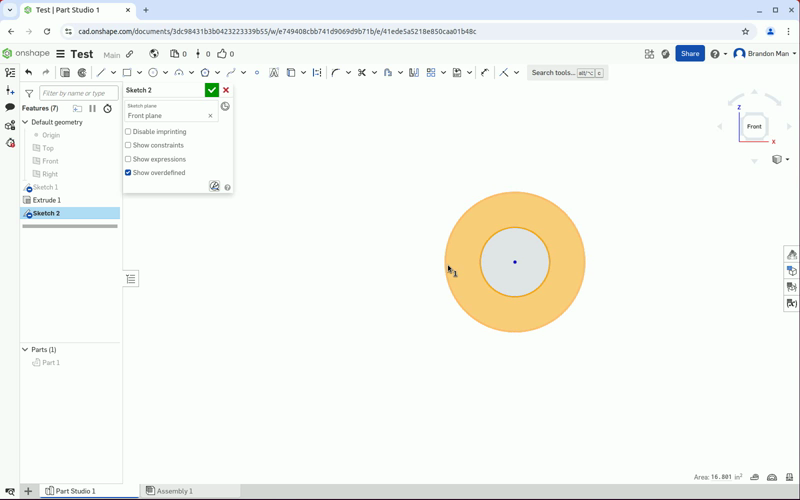
scroll(-6)
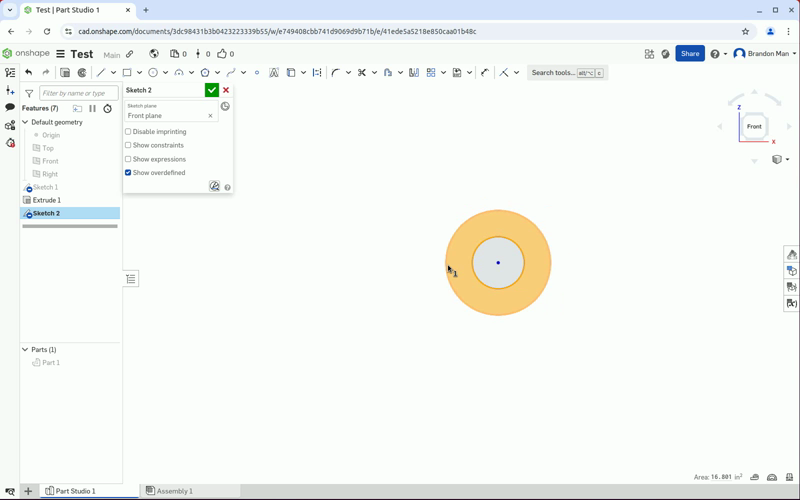
scroll(-6)
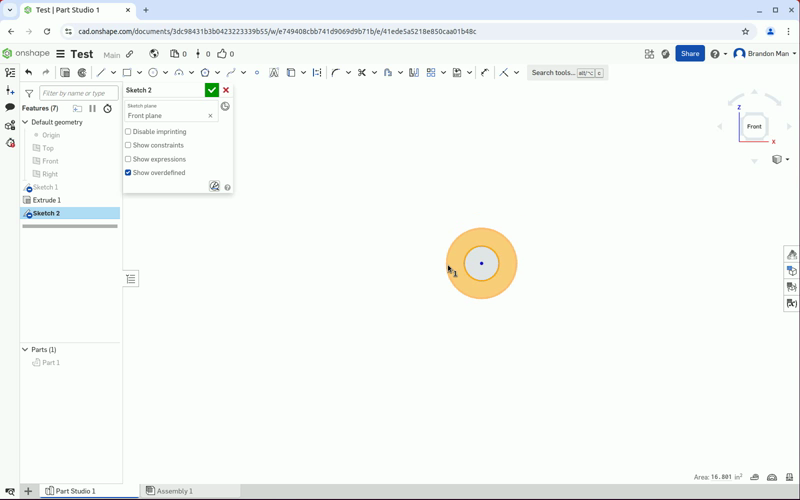
scroll(-6)
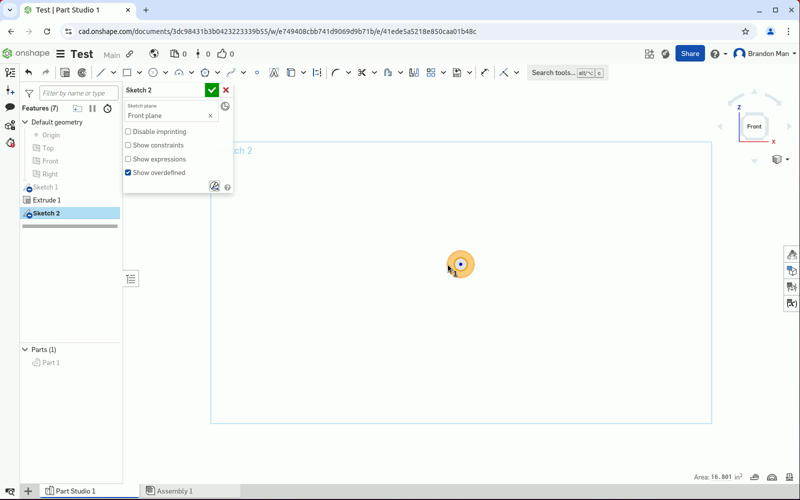
mouse_move(73, 352)
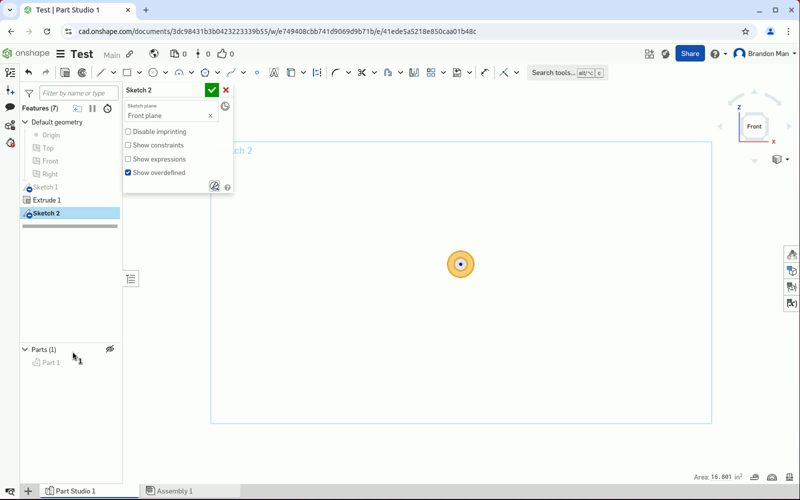
key(shift+y)
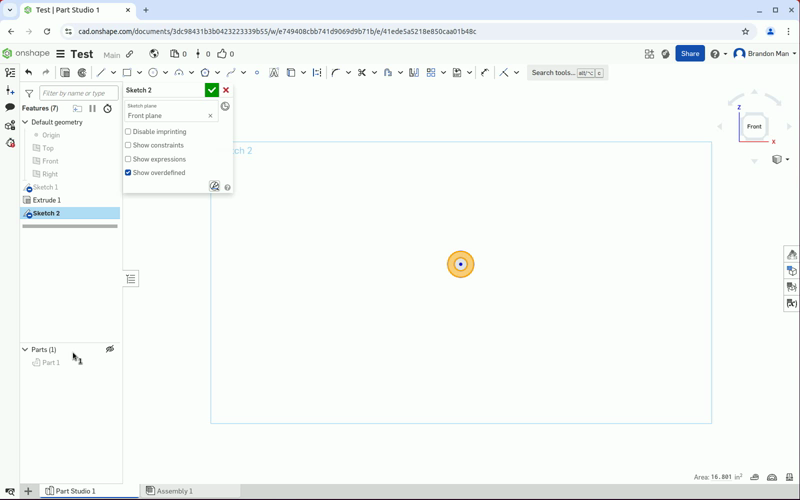
key(shift+e)
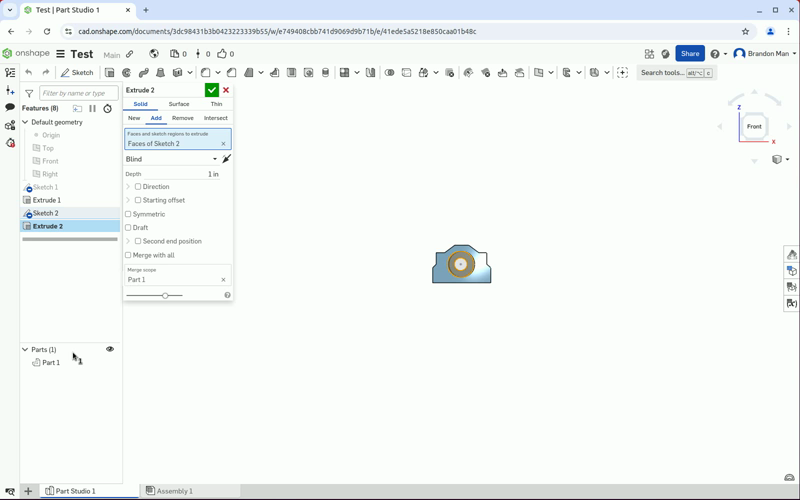
mouse_move(143, 106)
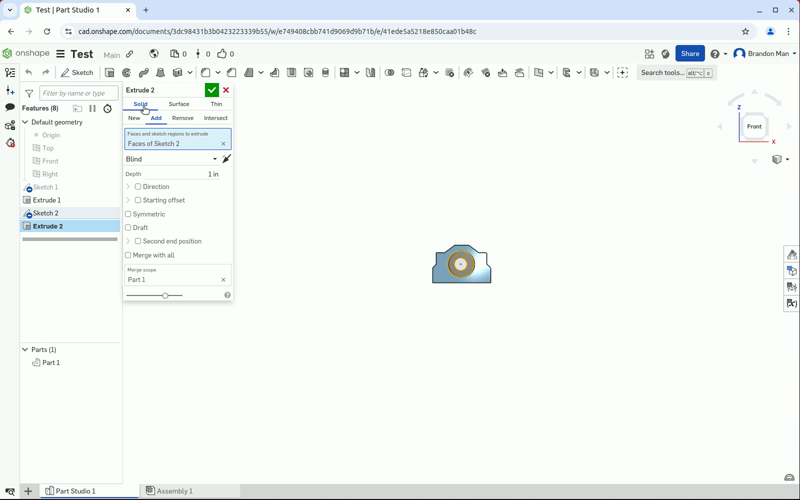
click(143, 106)
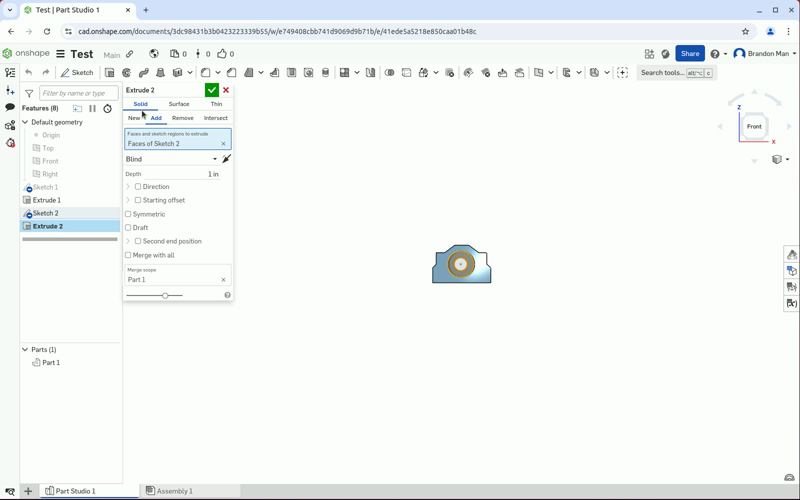
mouse_move(137, 120)
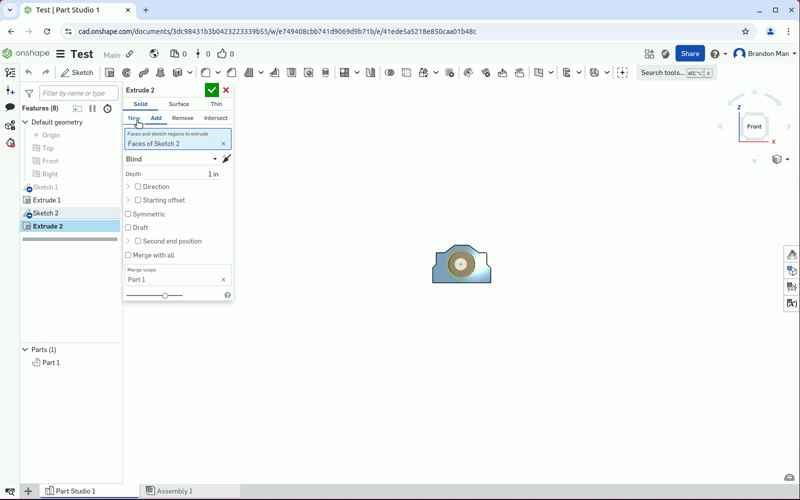
click(137, 120)
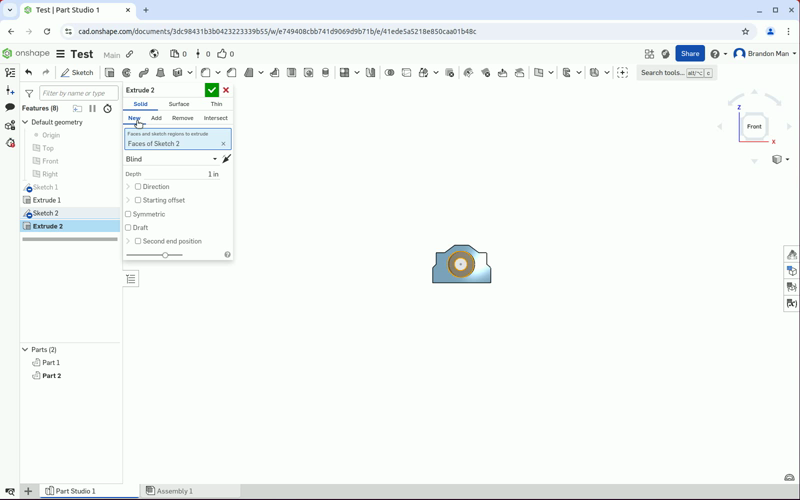
key(tab, 4)
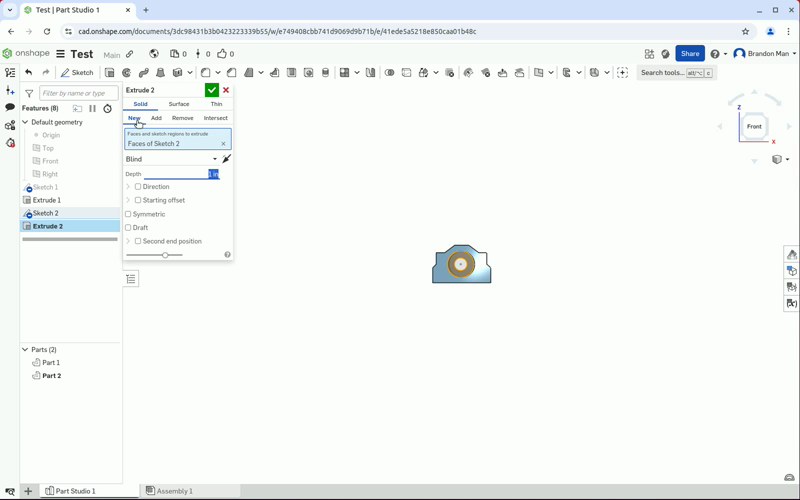
text(18.294)
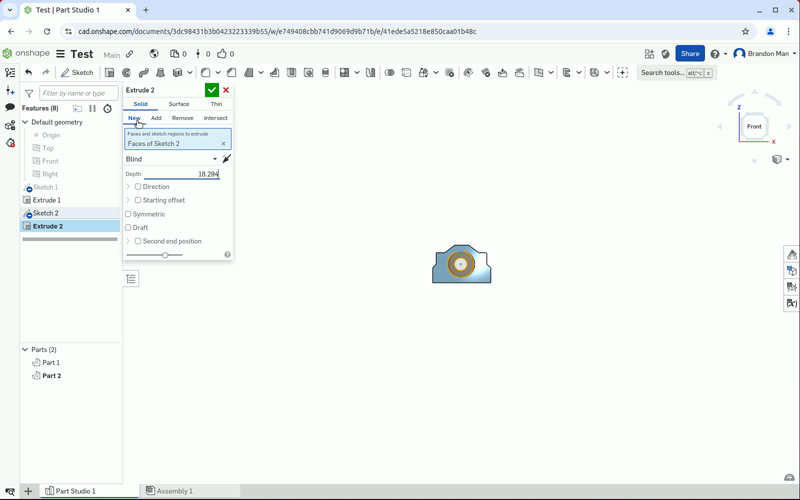
key(enter)
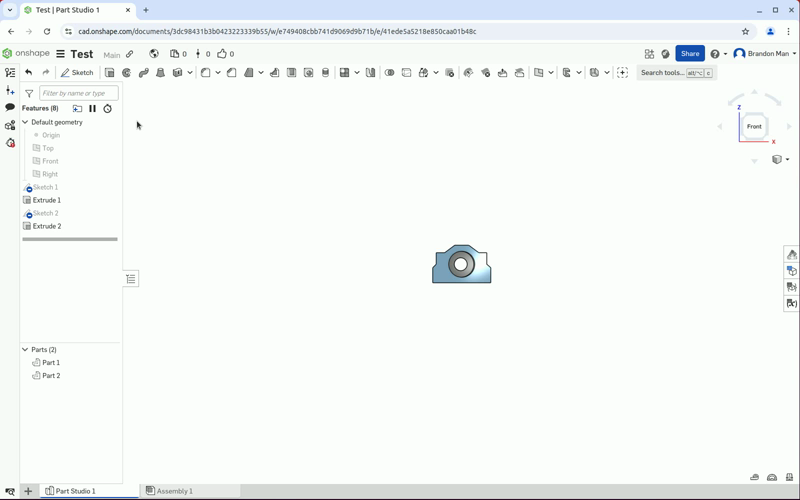
key(shift+h)
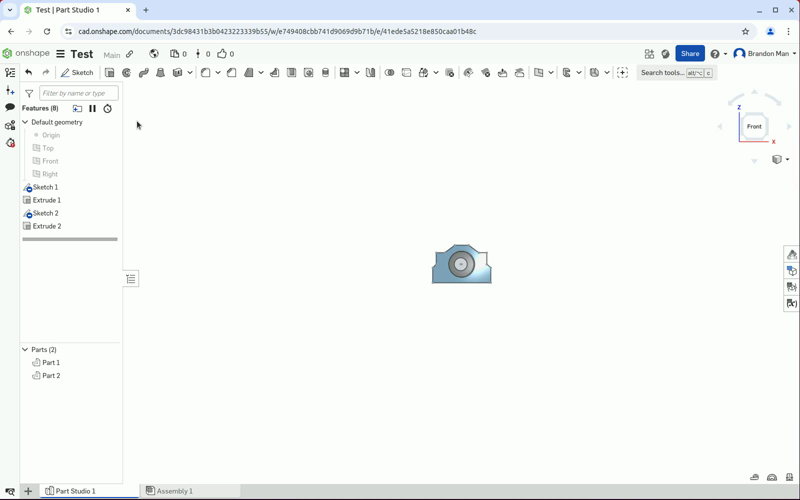
key(shift+h)
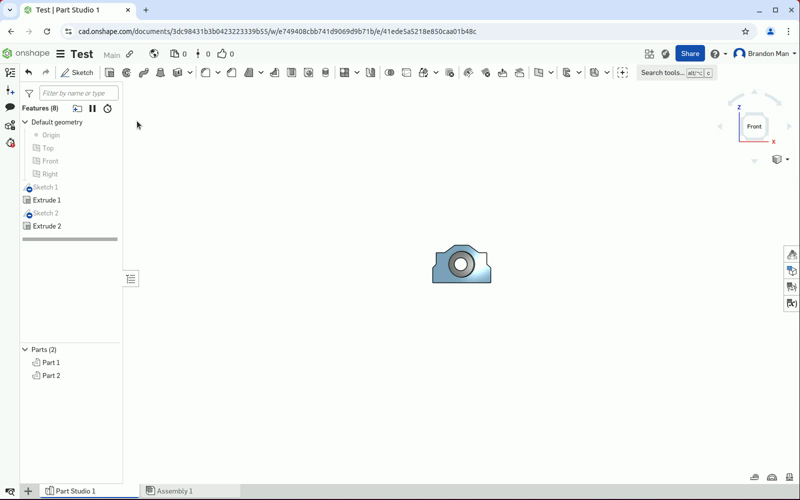
mouse_move(73, 189)
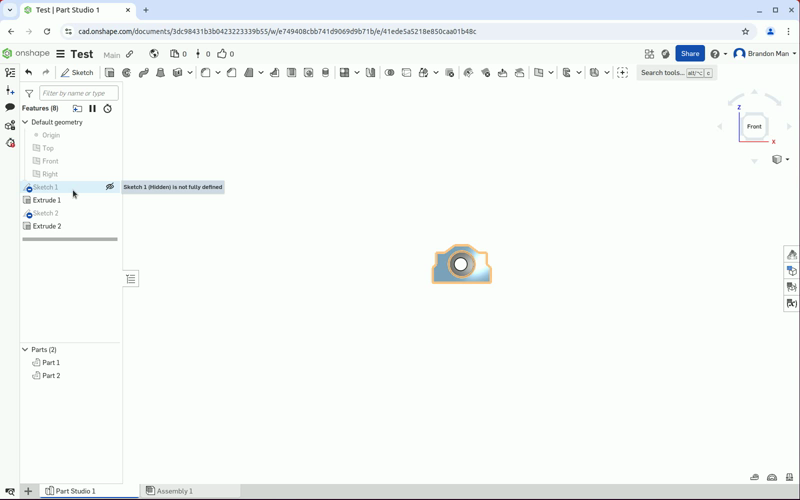
click(73, 189)
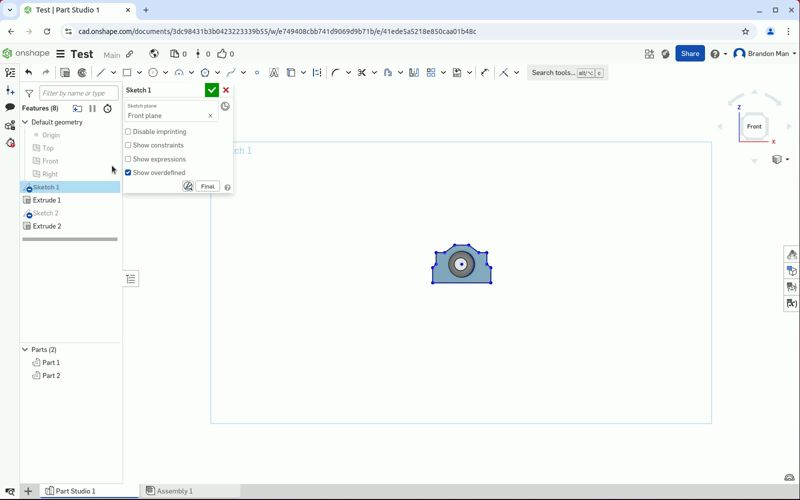
mouse_move(229, 92)
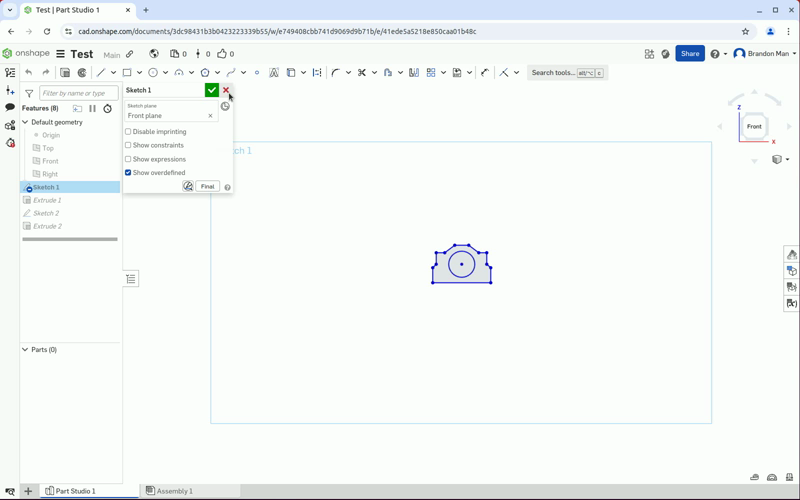
click(229, 92)
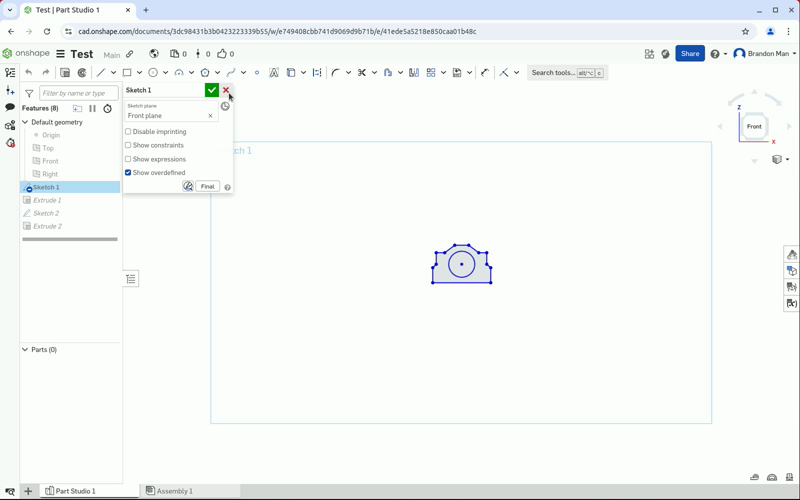
key(shift+s)
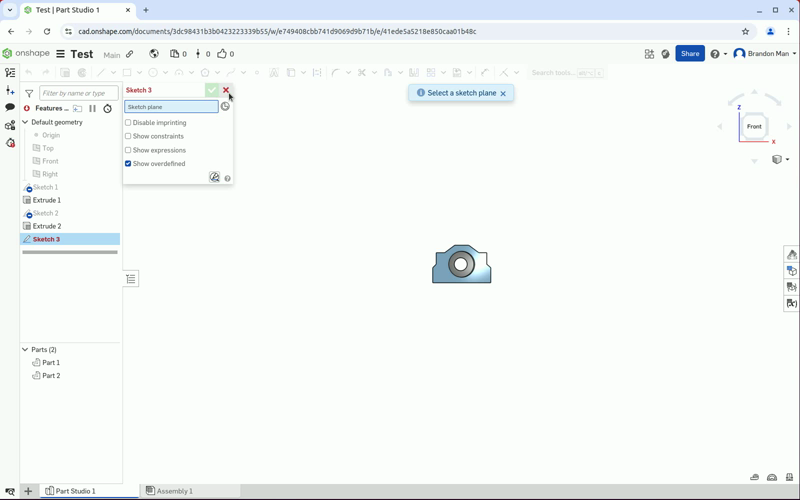
mouse_move(73, 163)
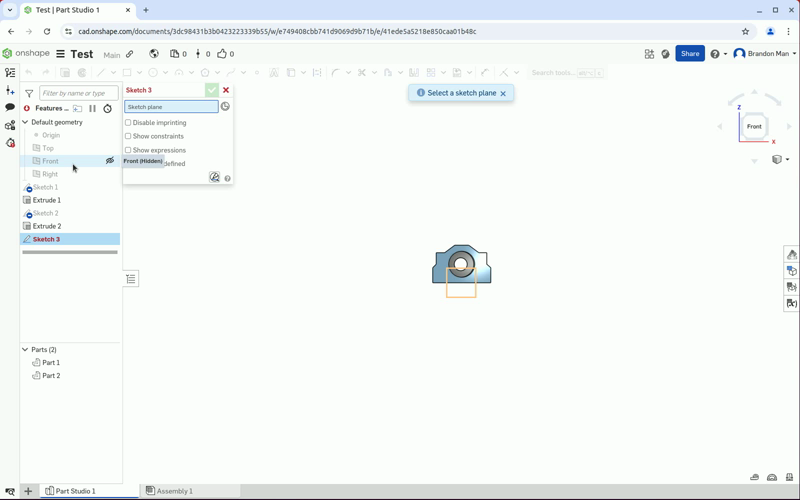
click(73, 163)
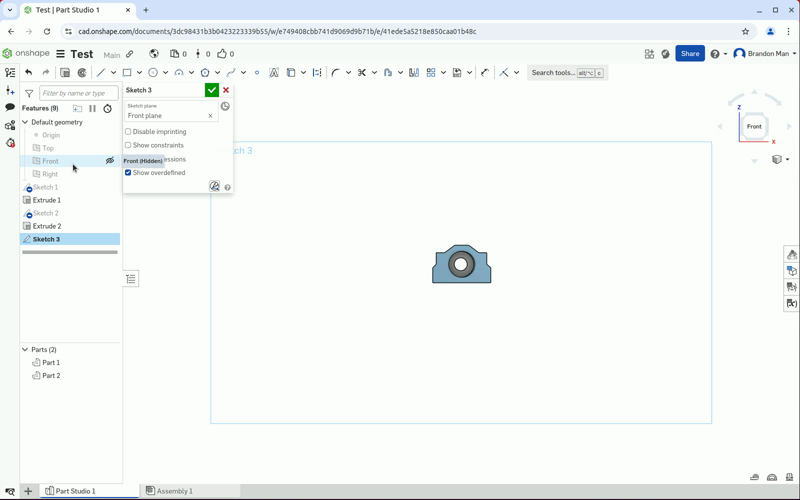
mouse_move(73, 352)
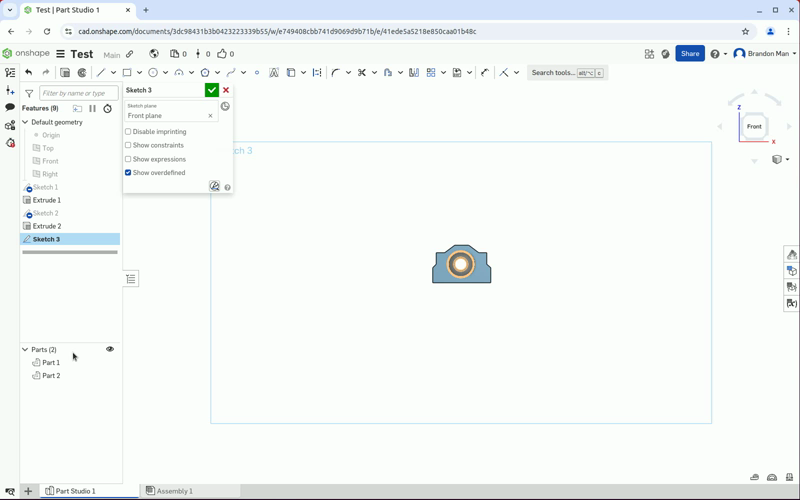
key(y)
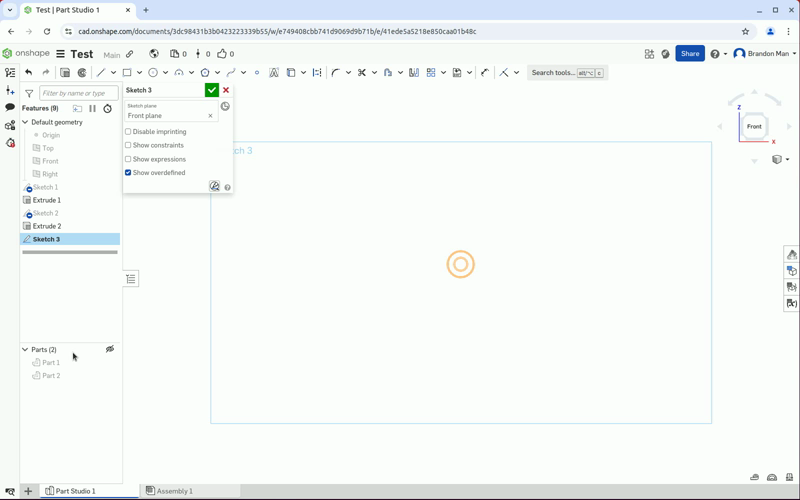
key(l)
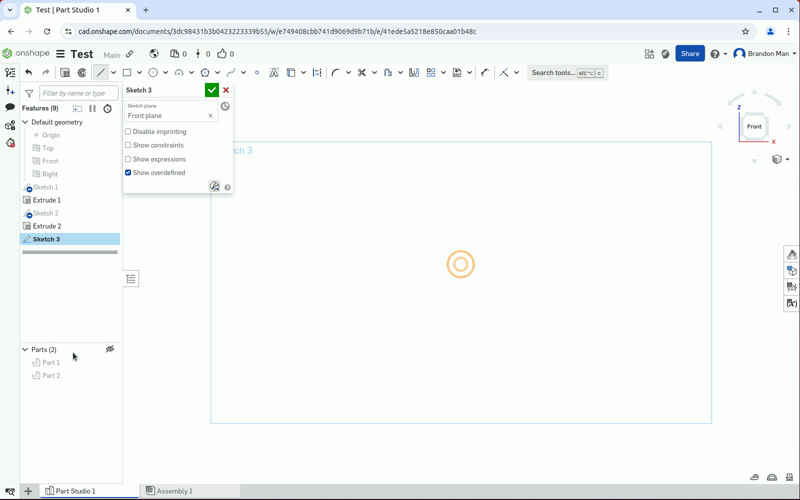
key_down(shift)
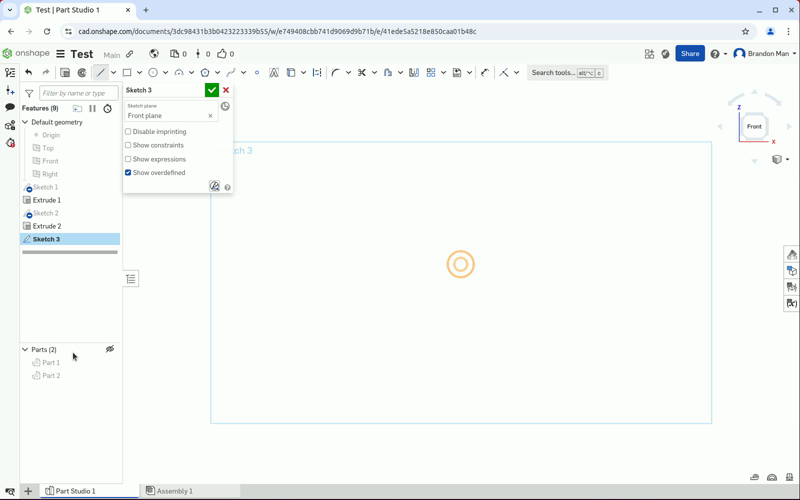
mouse_move(515, 282)
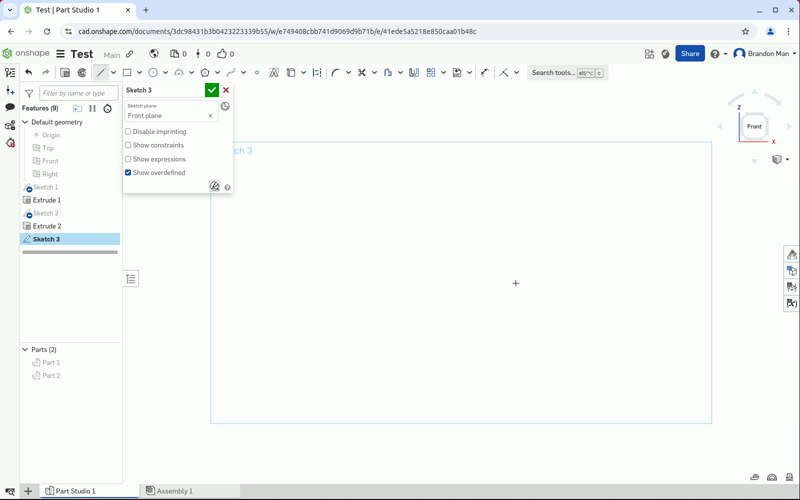
click(515, 282)
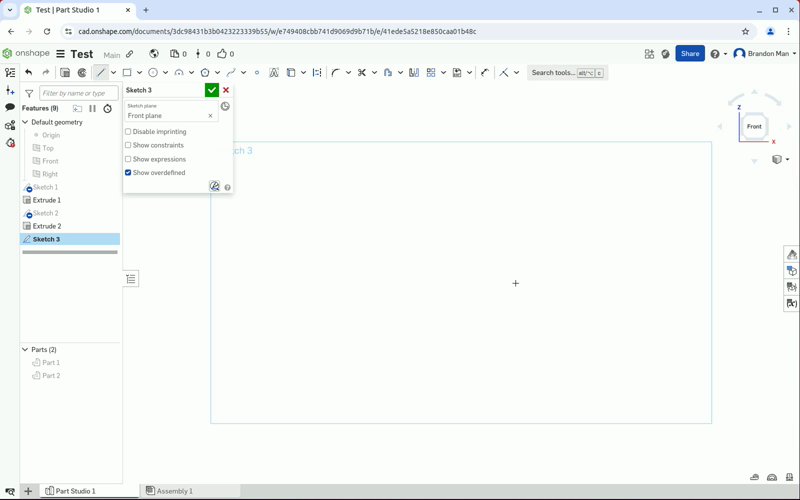
key_up(shift)
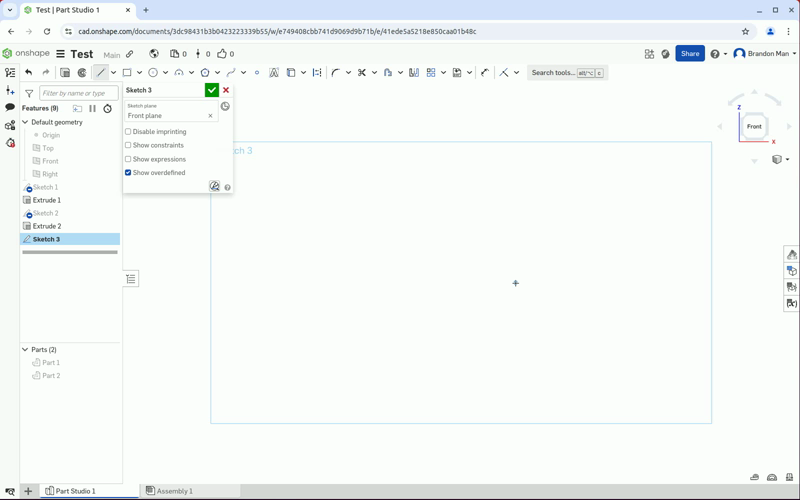
key_down(shift)
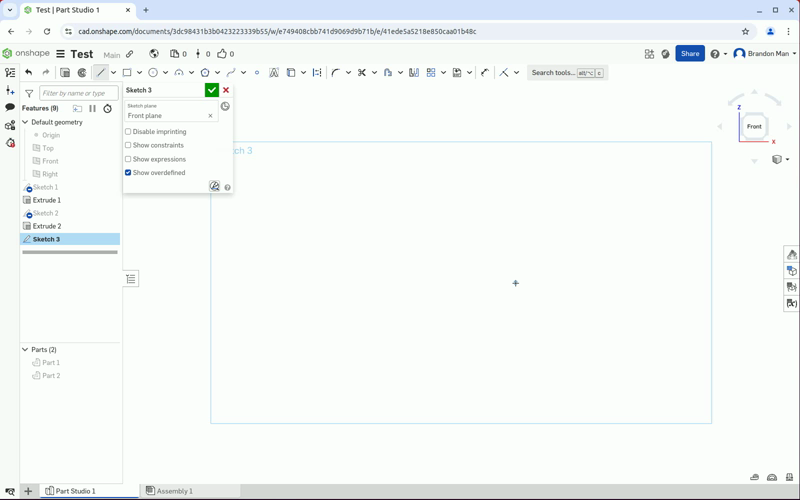
mouse_move(545, 282)
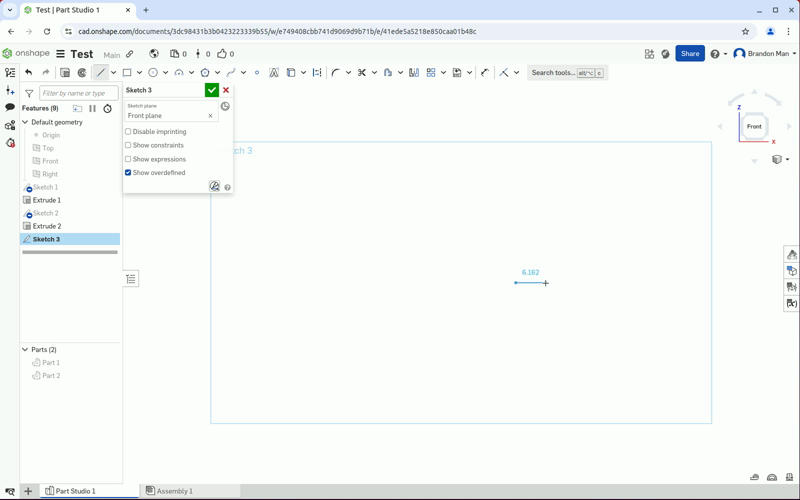
mouse_move(573, 282)
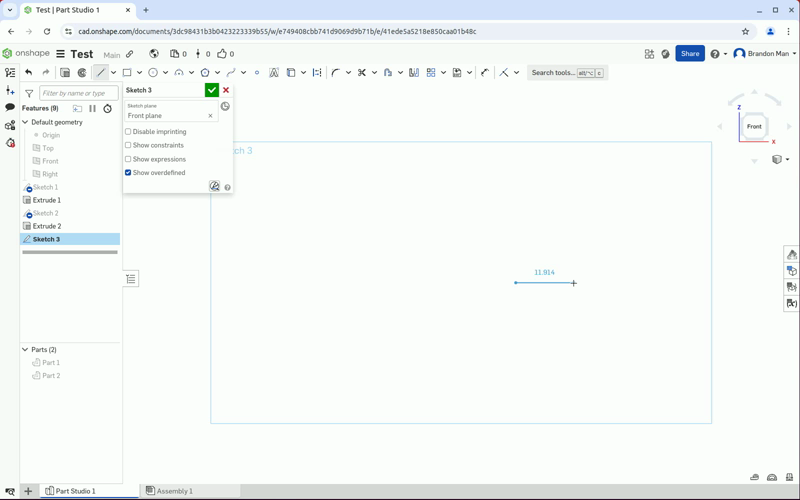
click(573, 282)
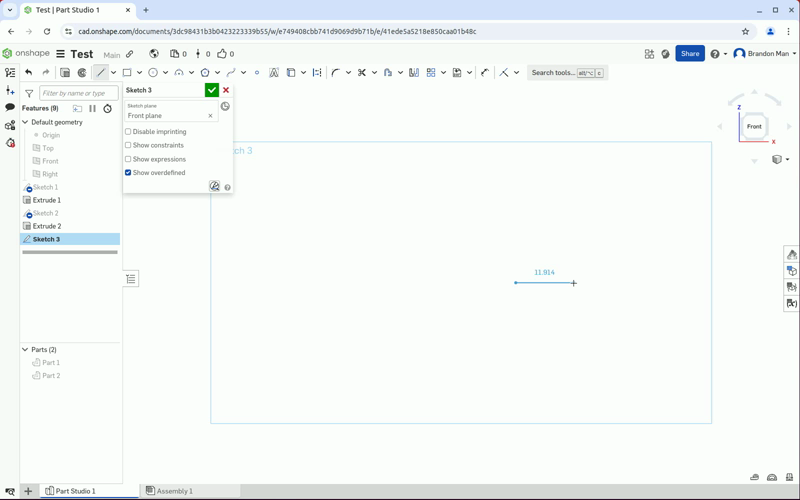
key_up(shift)
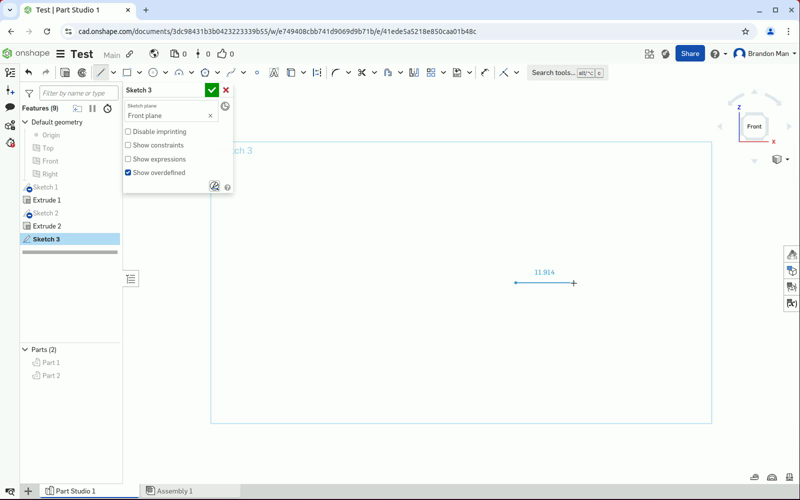
key_down(shift)
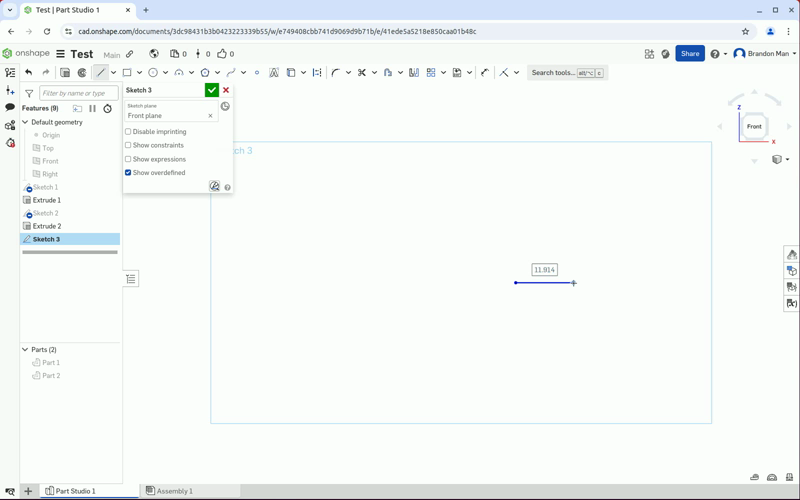
mouse_move(589, 282)
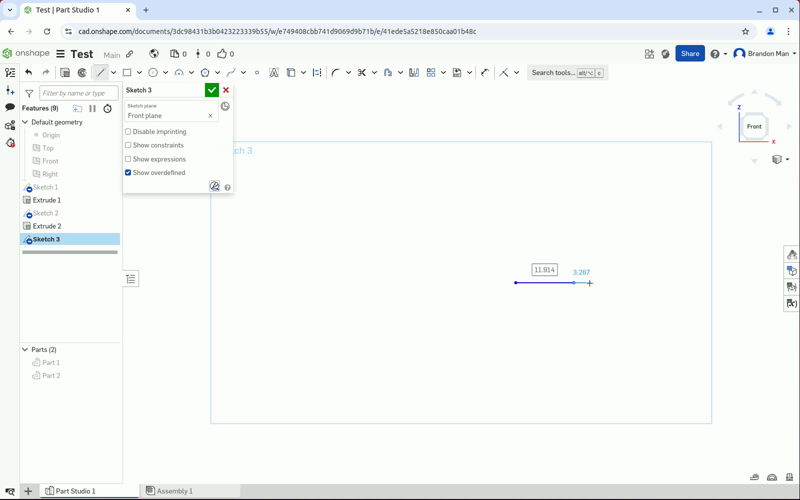
mouse_move(573, 267)
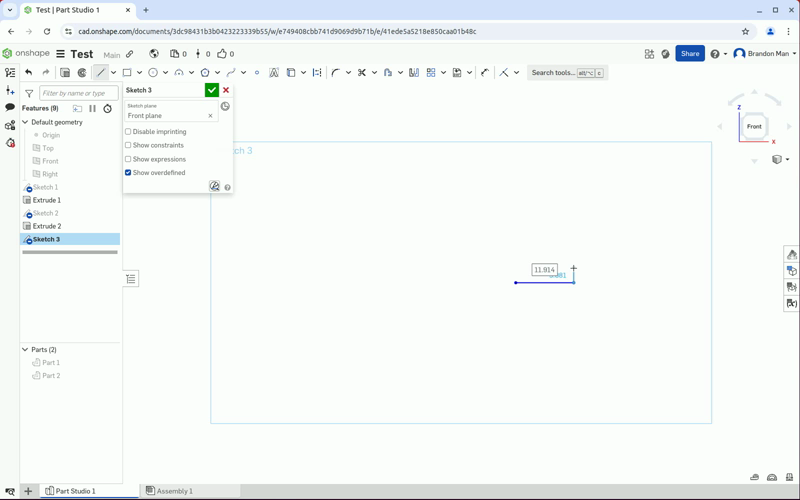
click(573, 267)
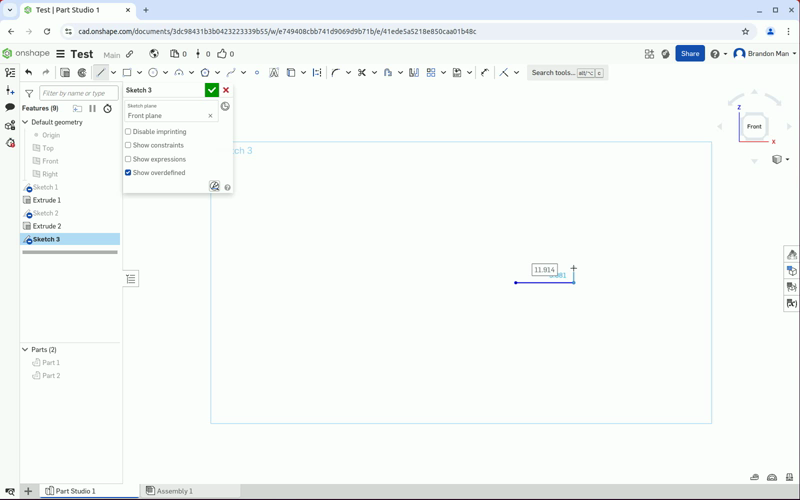
key_up(shift)
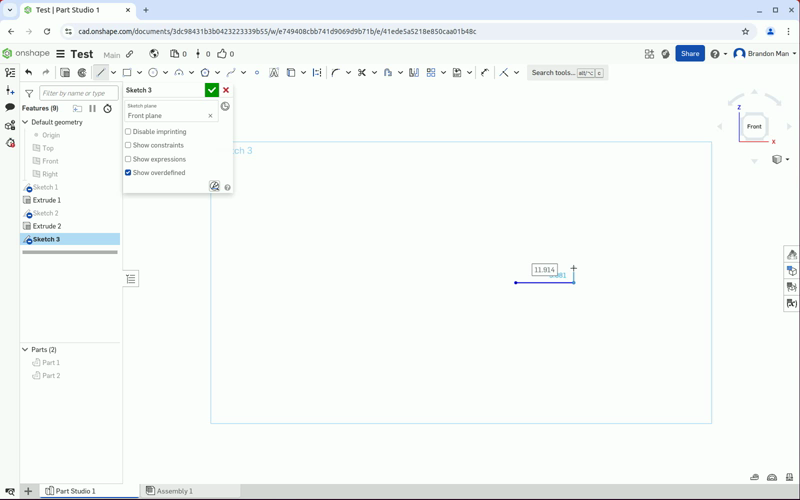
key_down(shift)
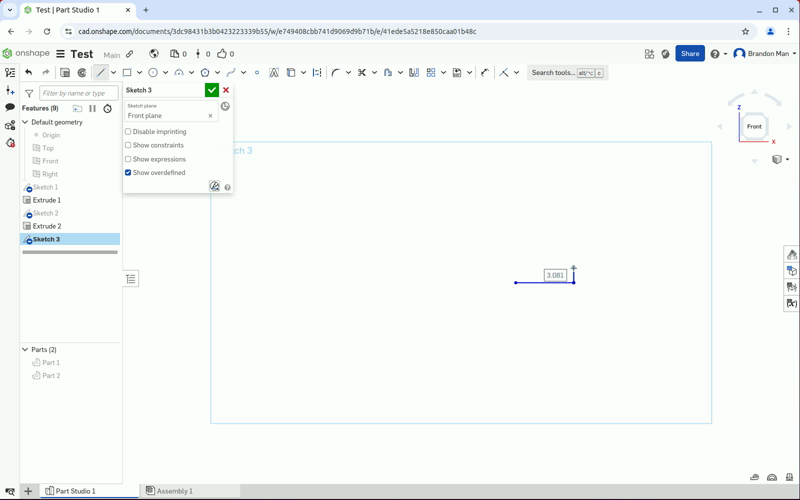
mouse_move(589, 267)
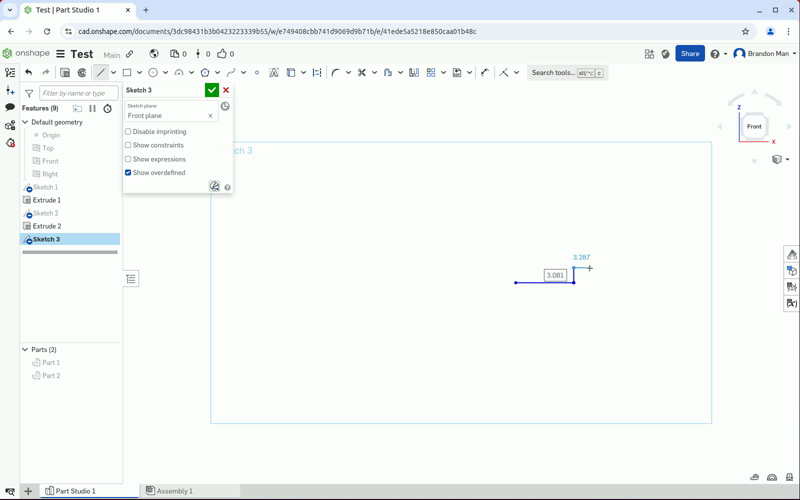
mouse_move(570, 264)
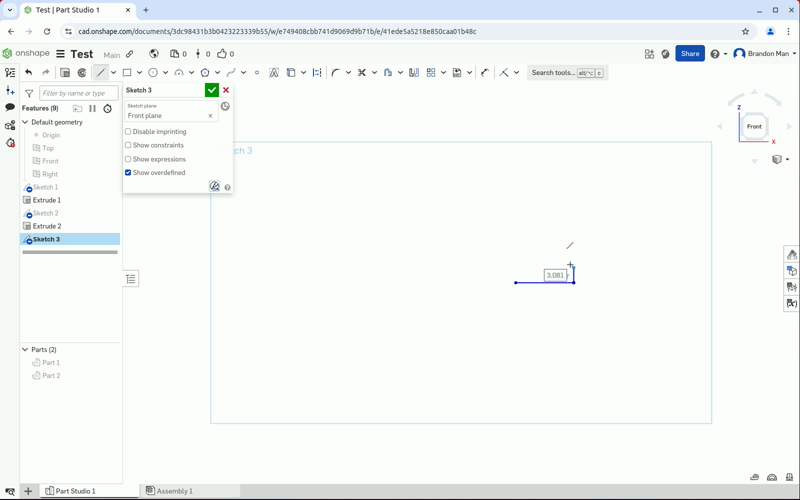
scroll(6)
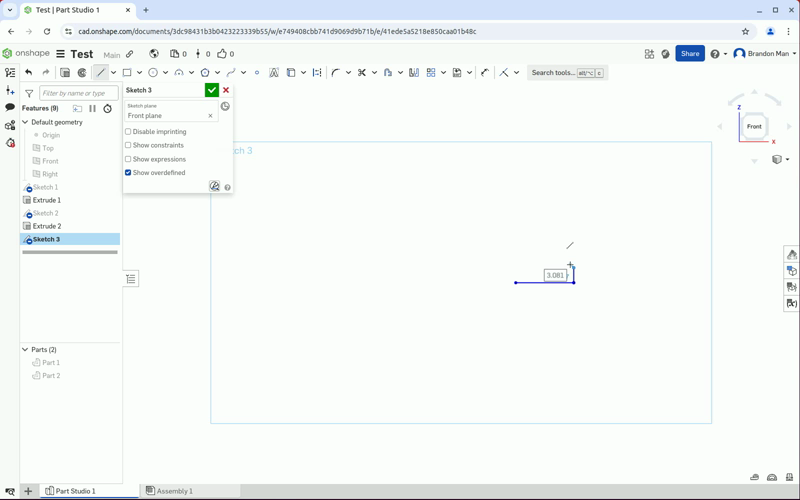
scroll(6)
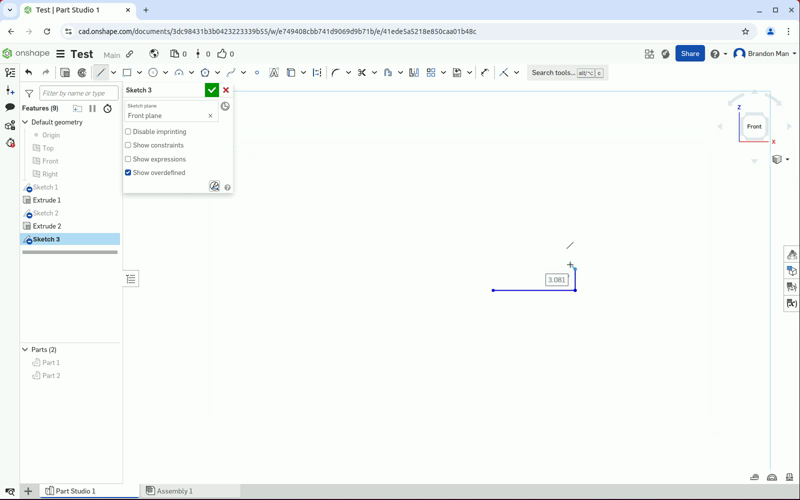
scroll(6)
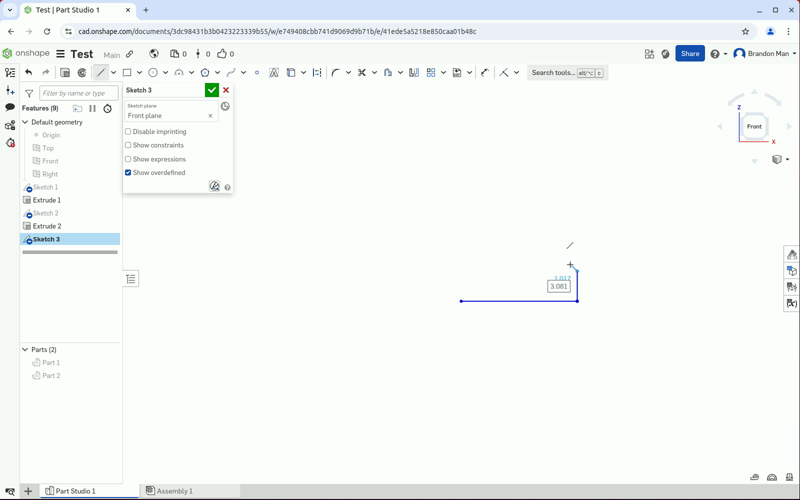
scroll(6)
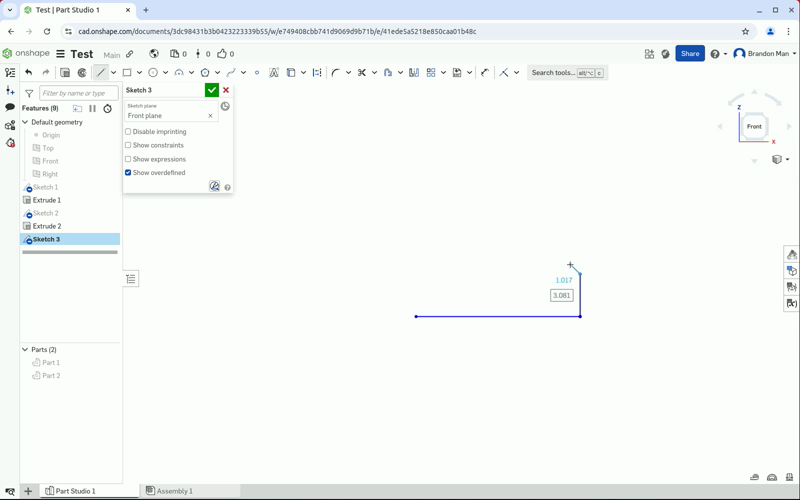
scroll(6)
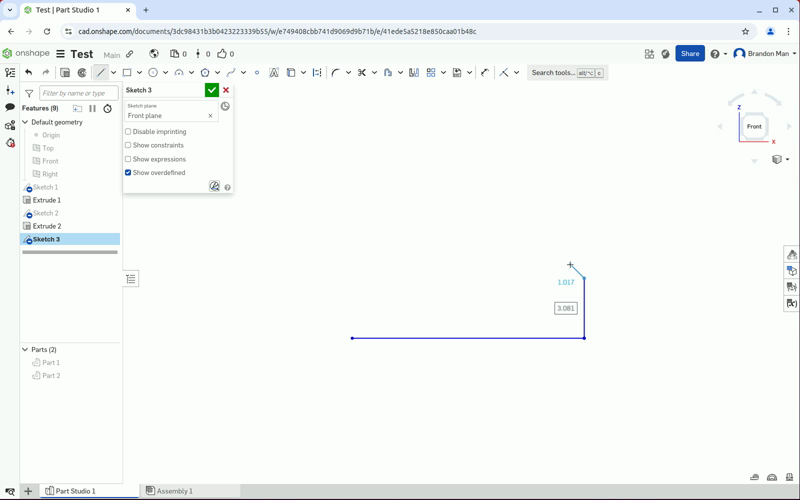
scroll(6)
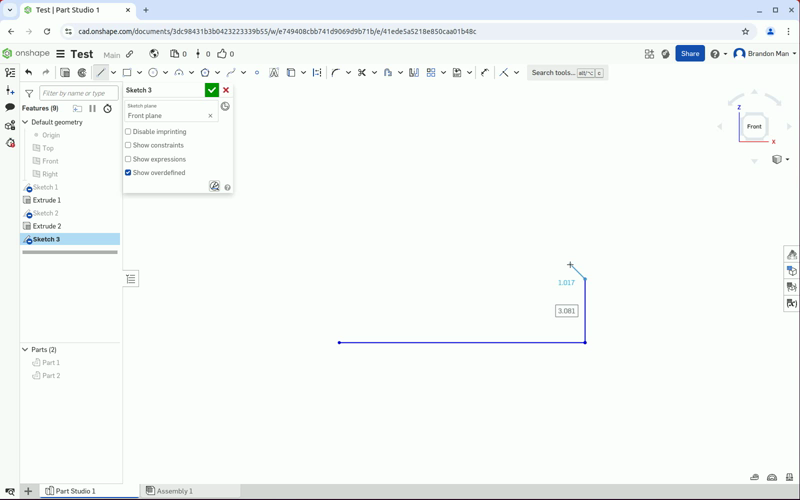
scroll(6)
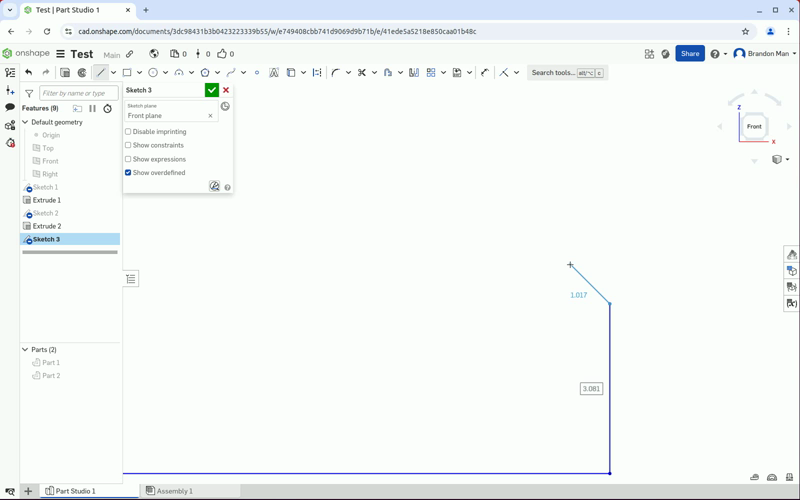
click(570, 264)
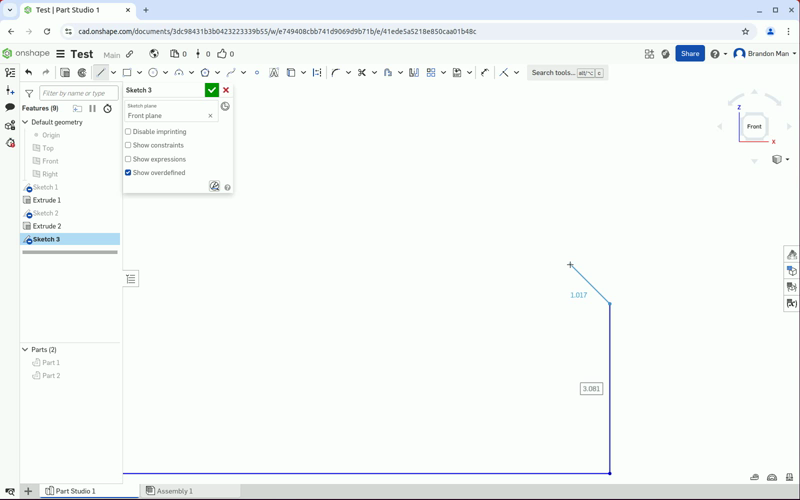
scroll(-6)
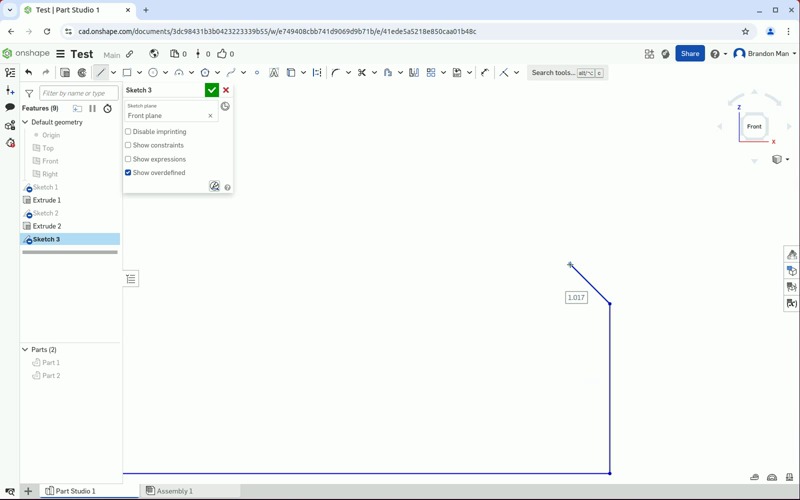
scroll(-6)
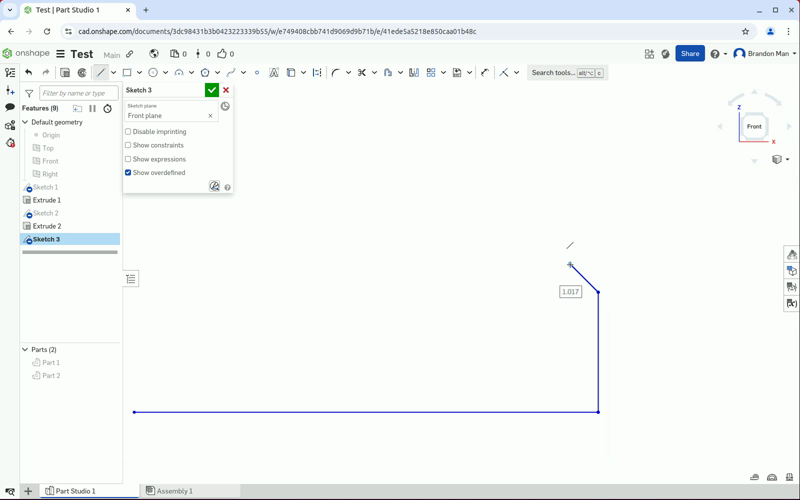
scroll(-6)
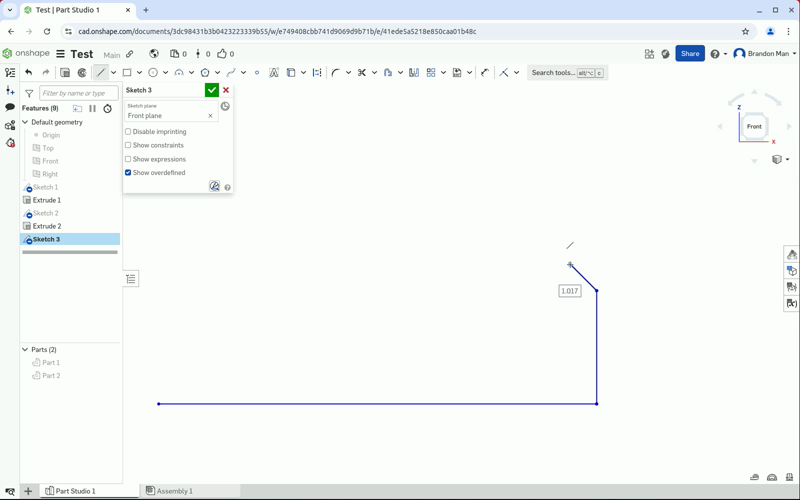
scroll(-6)
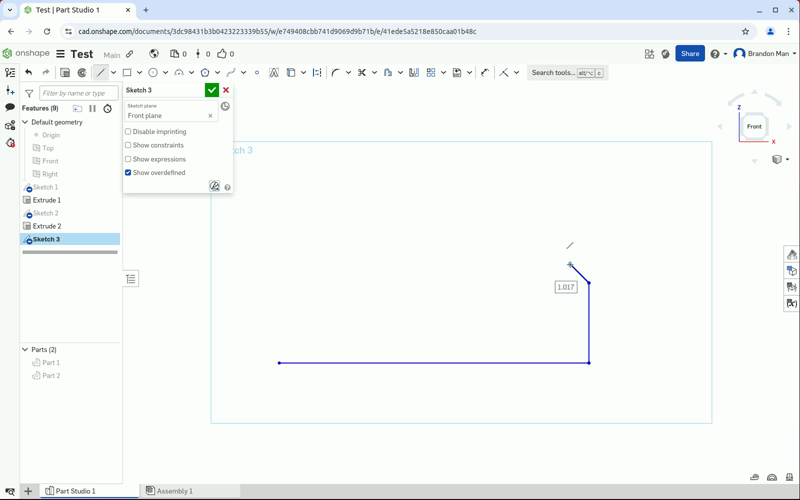
scroll(-6)
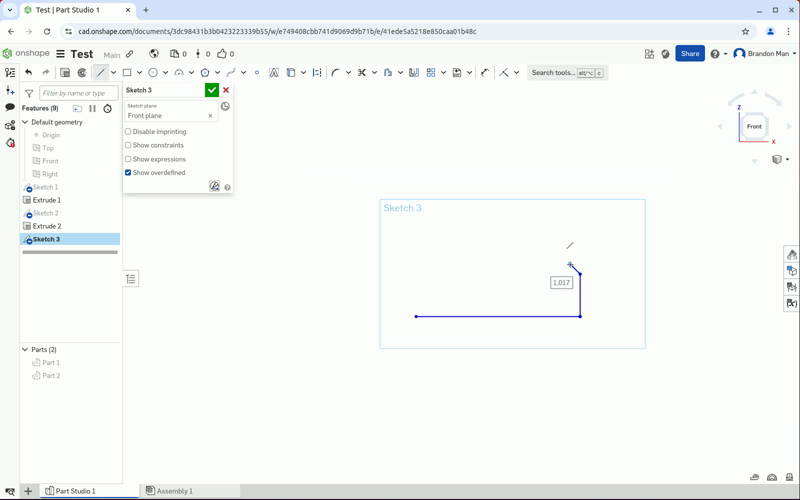
scroll(-6)
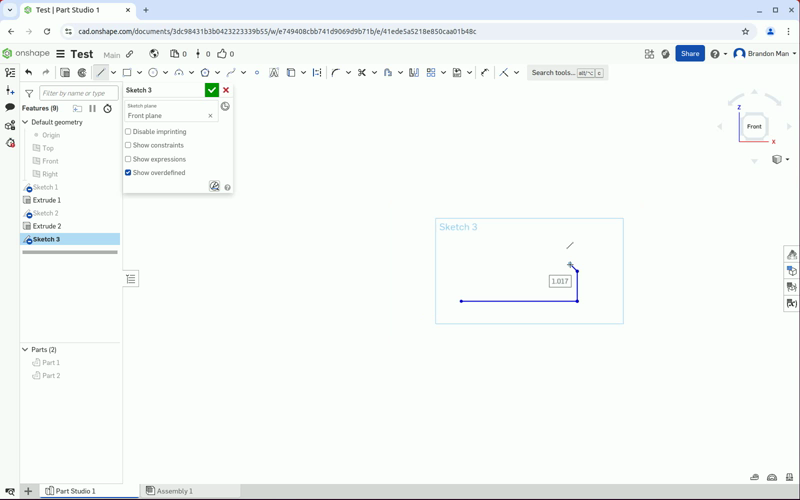
scroll(-6)
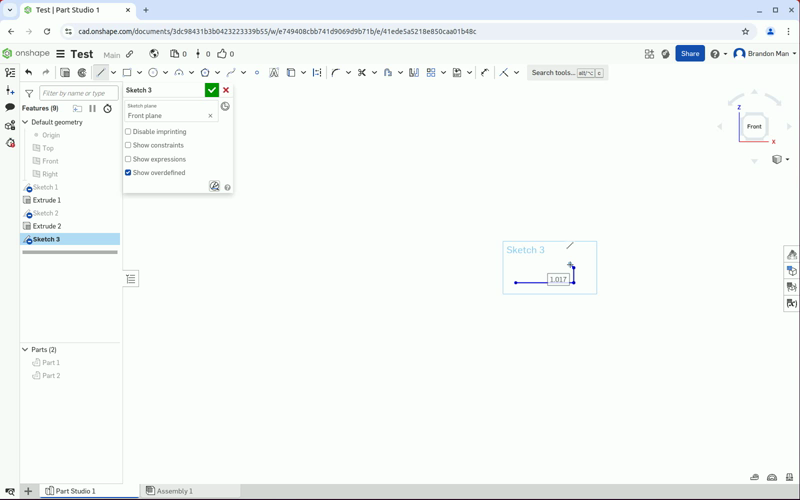
key_up(shift)
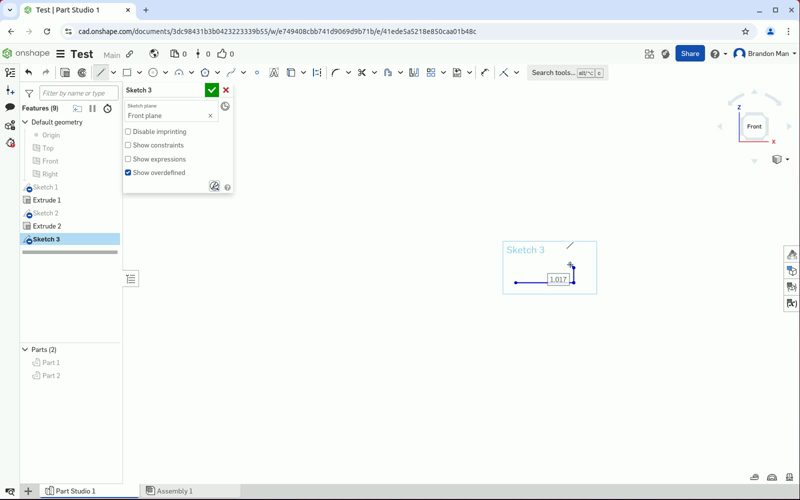
key_down(shift)
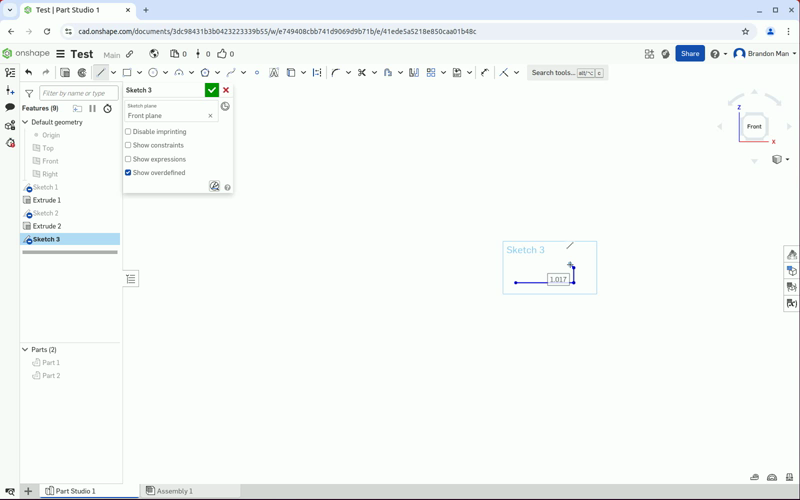
mouse_move(589, 264)
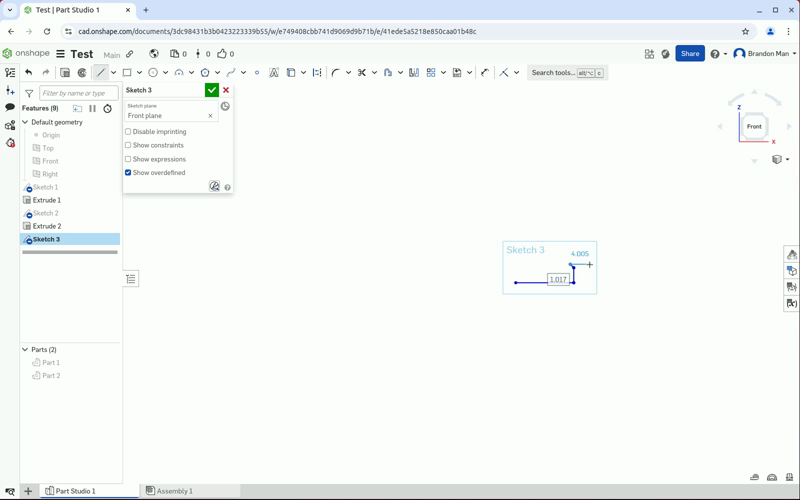
mouse_move(570, 252)
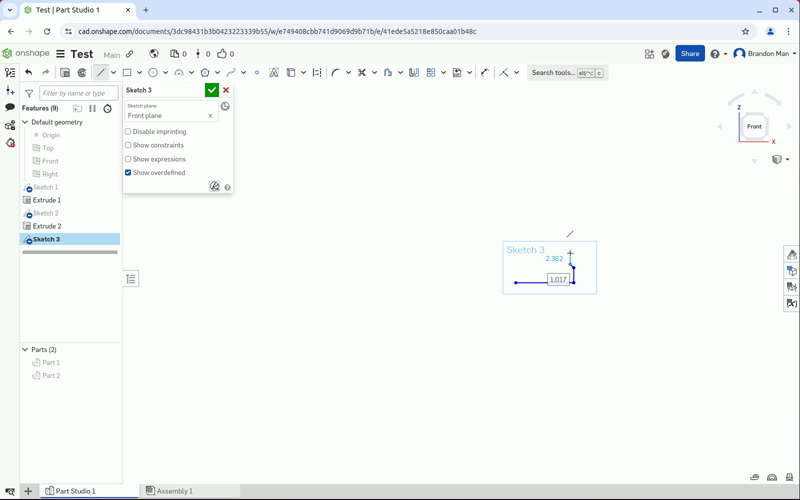
click(570, 252)
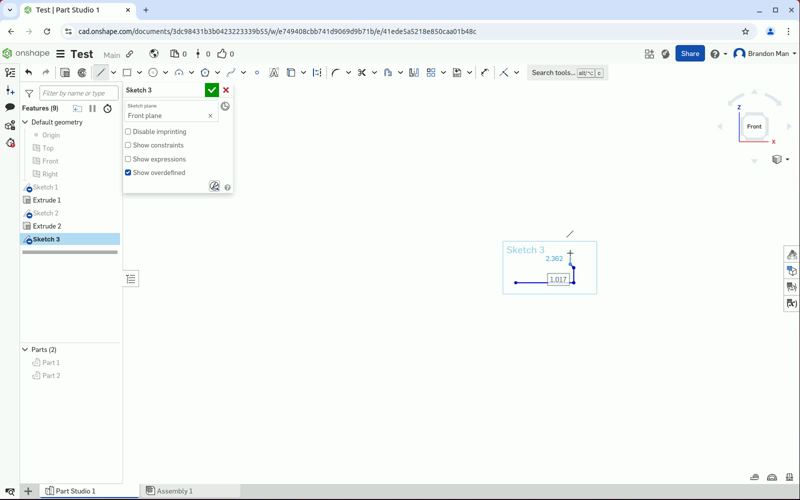
key_up(shift)
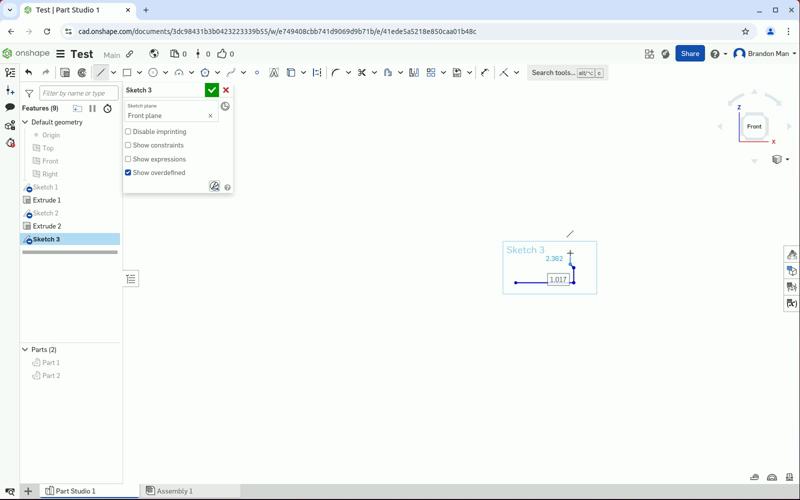
key_down(shift)
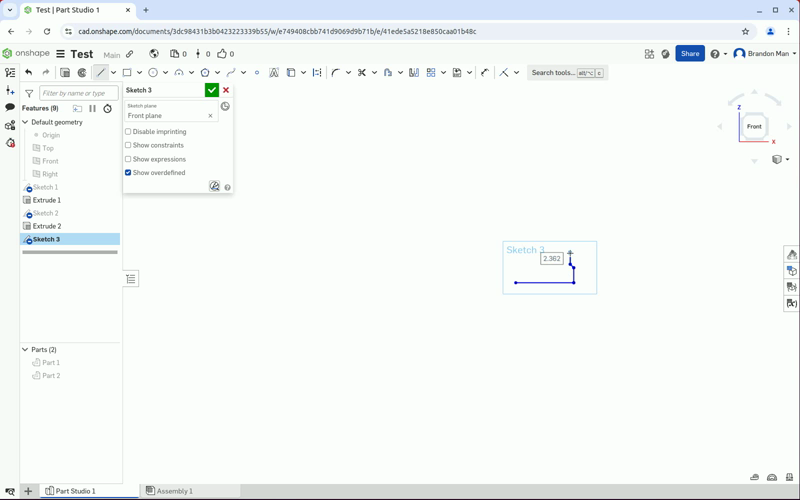
mouse_move(589, 252)
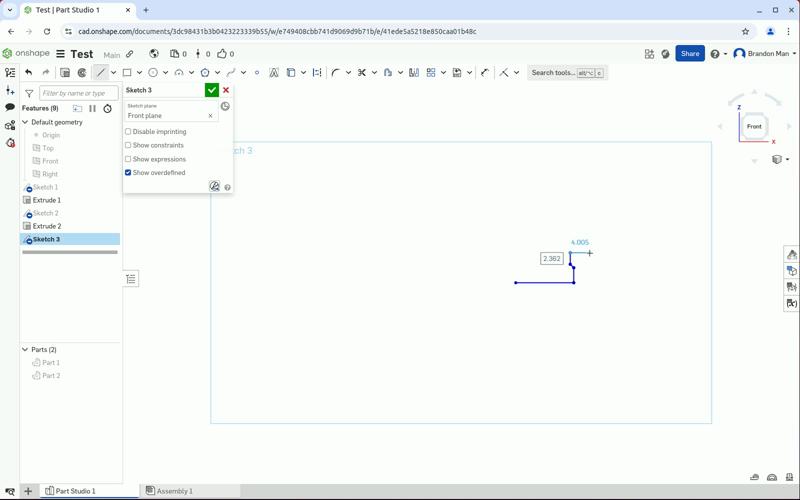
mouse_move(561, 252)
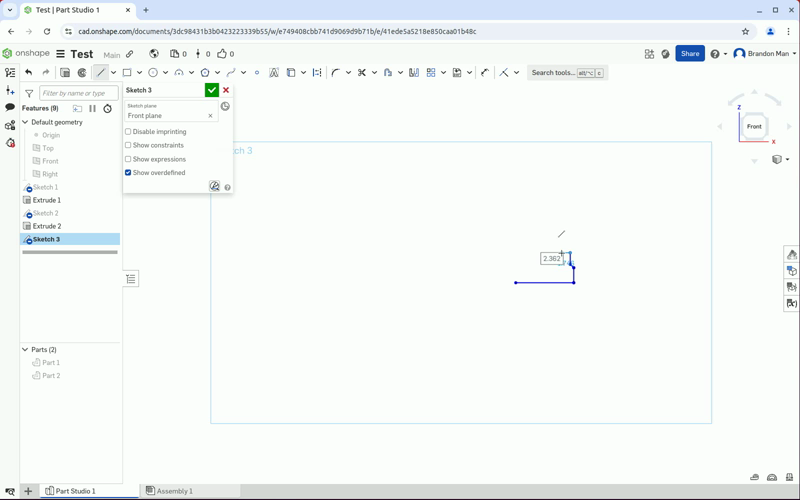
click(561, 252)
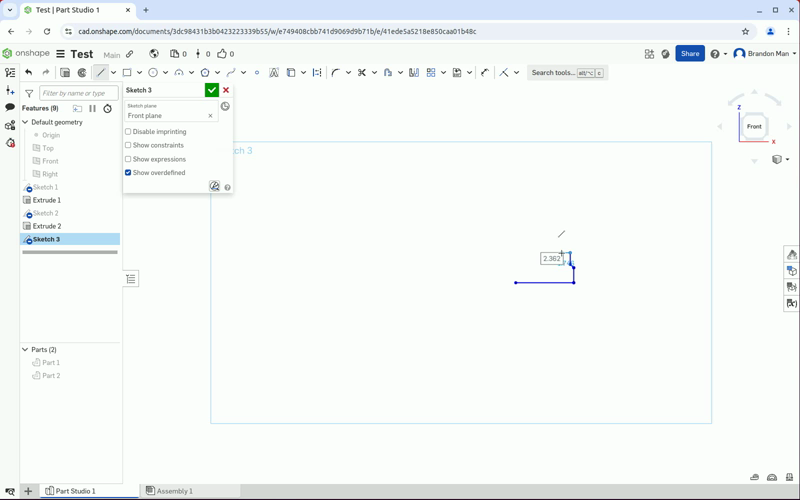
key_up(shift)
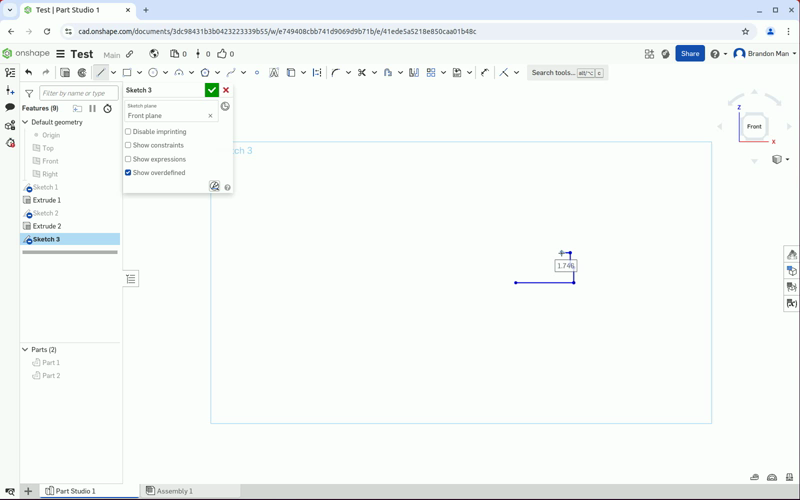
key_down(shift)
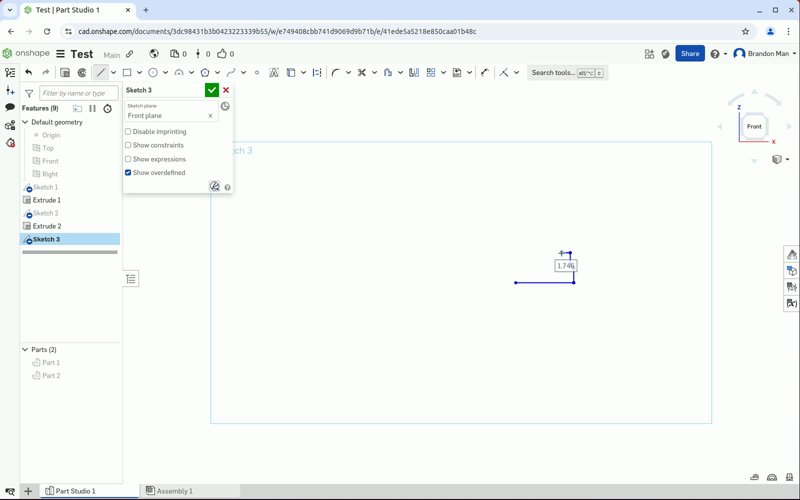
mouse_move(589, 252)
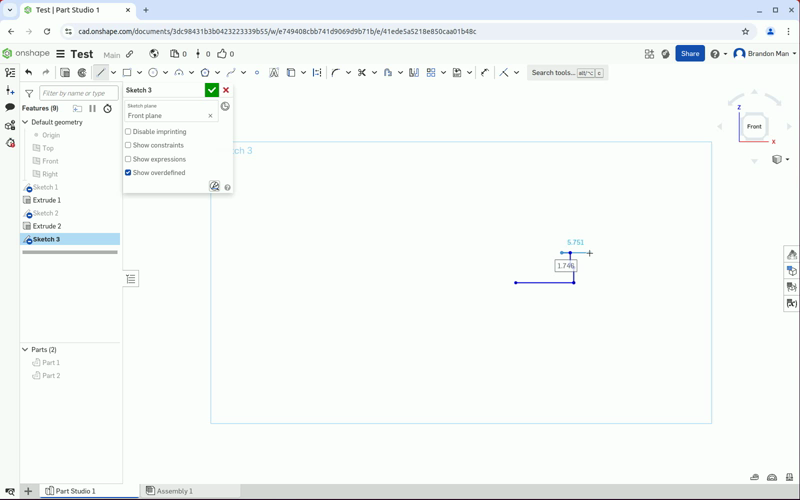
mouse_move(552, 245)
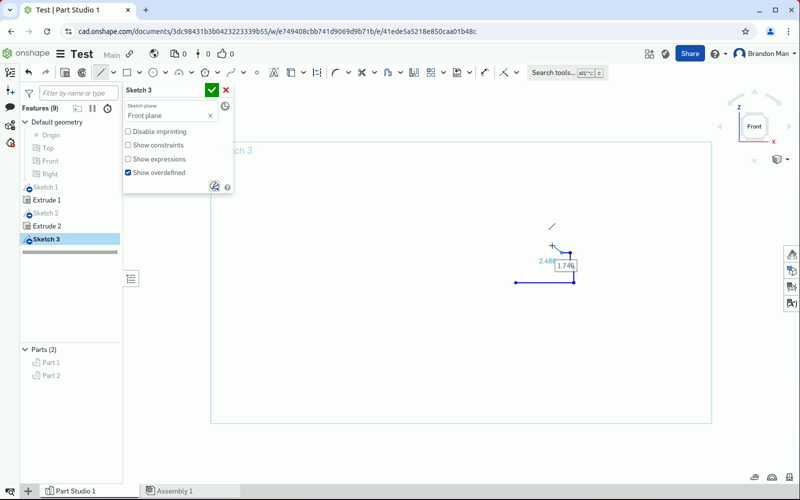
click(552, 245)
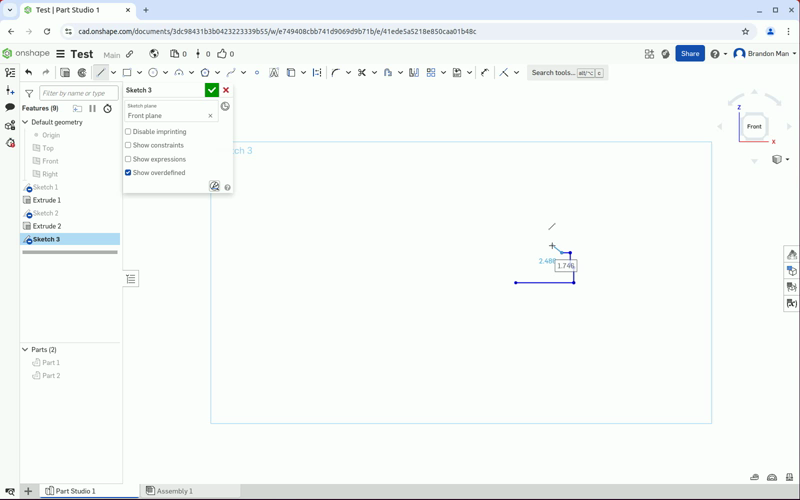
key_up(shift)
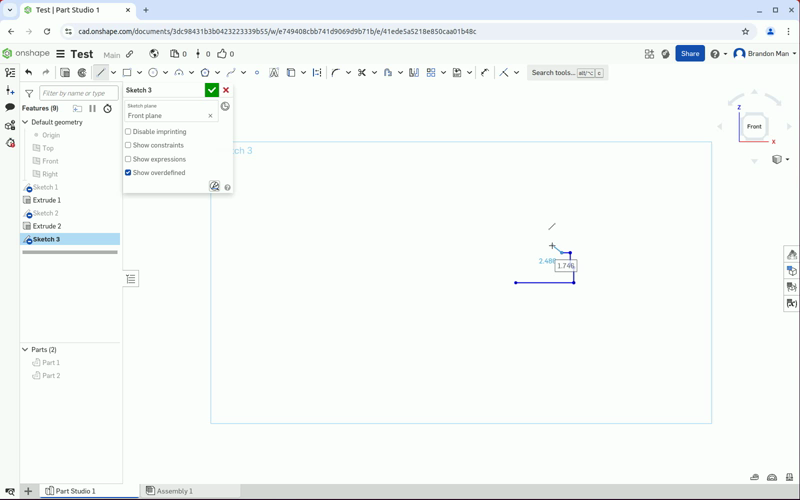
key_down(shift)
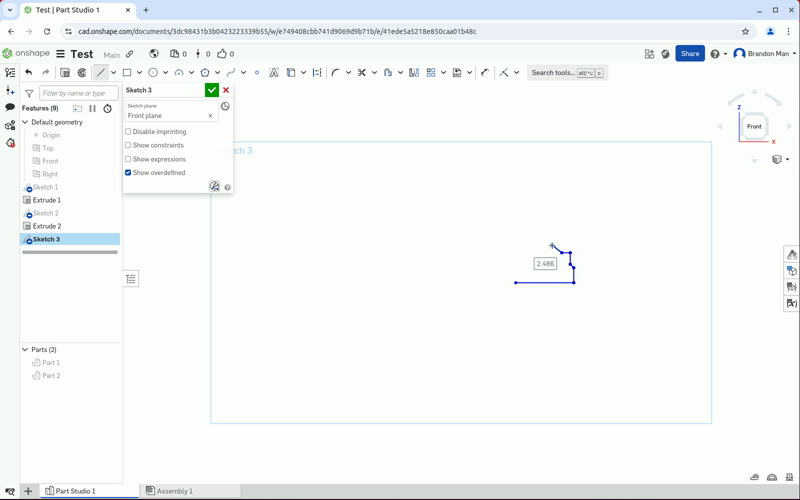
mouse_move(582, 245)
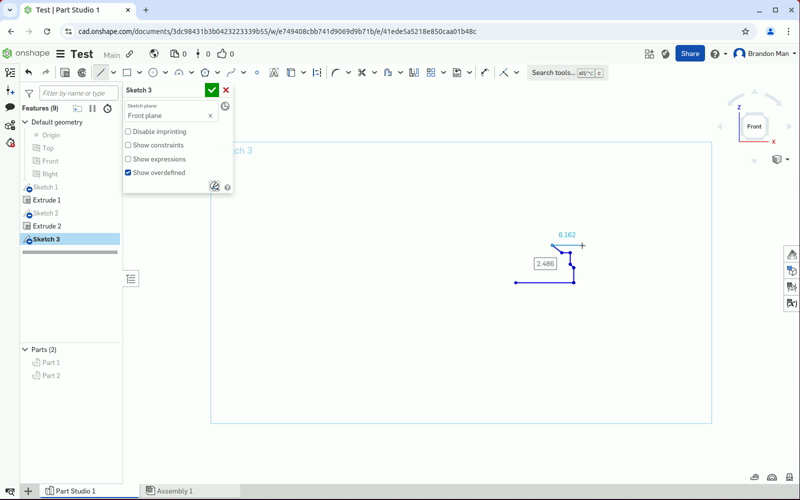
mouse_move(537, 245)
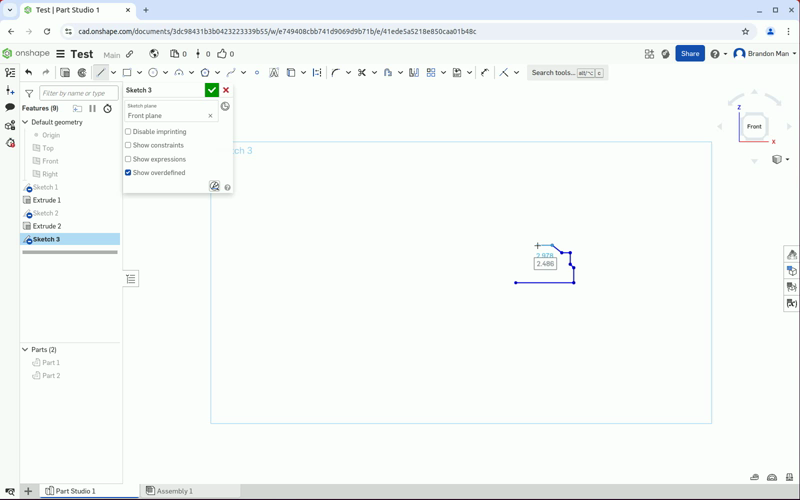
click(537, 245)
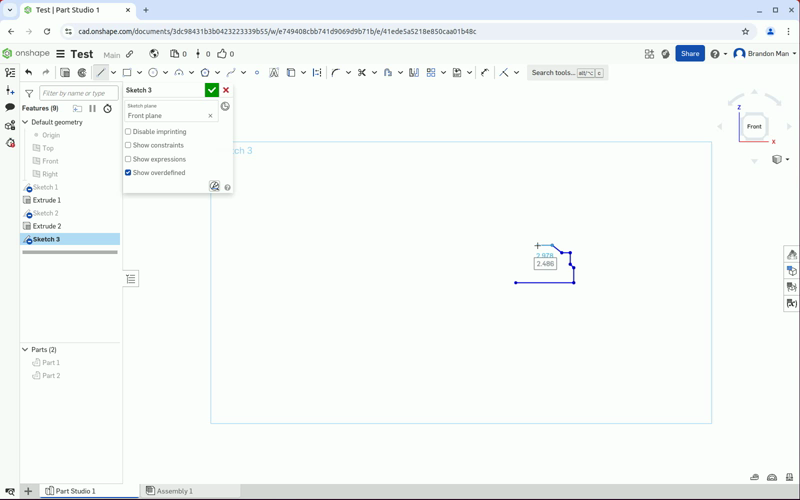
key_up(shift)
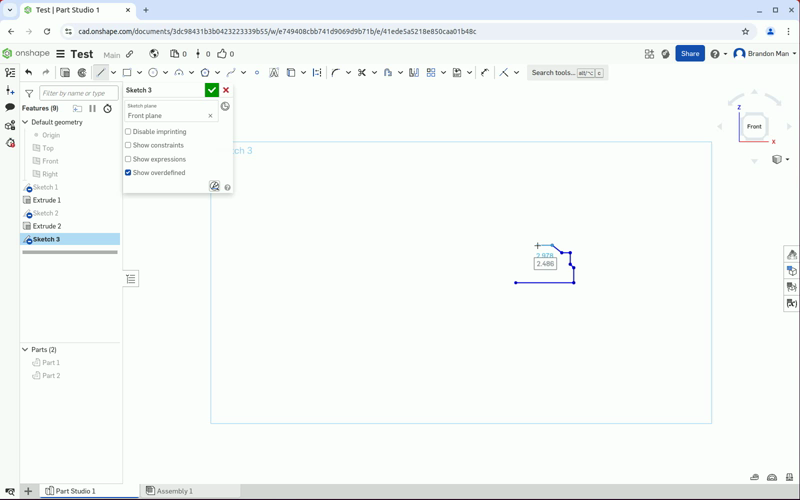
key_down(shift)
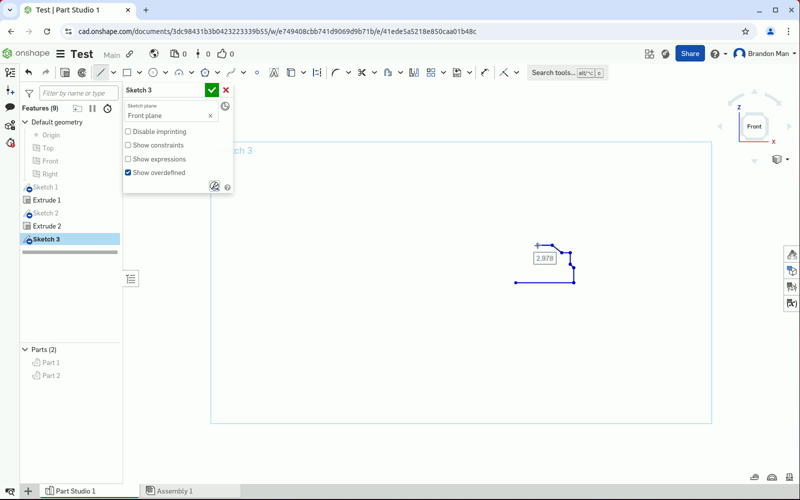
mouse_move(567, 245)
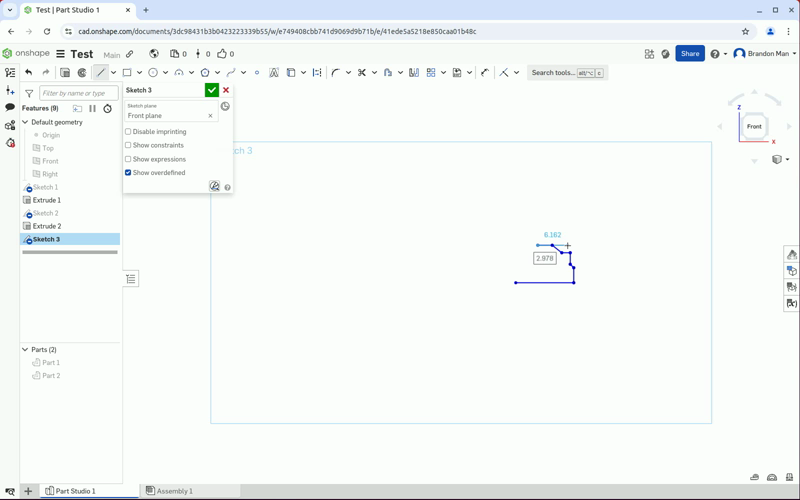
mouse_move(528, 252)
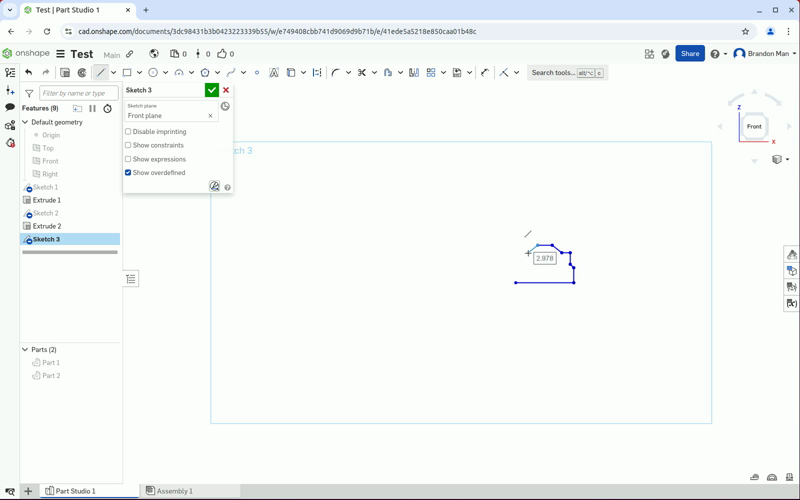
click(528, 252)
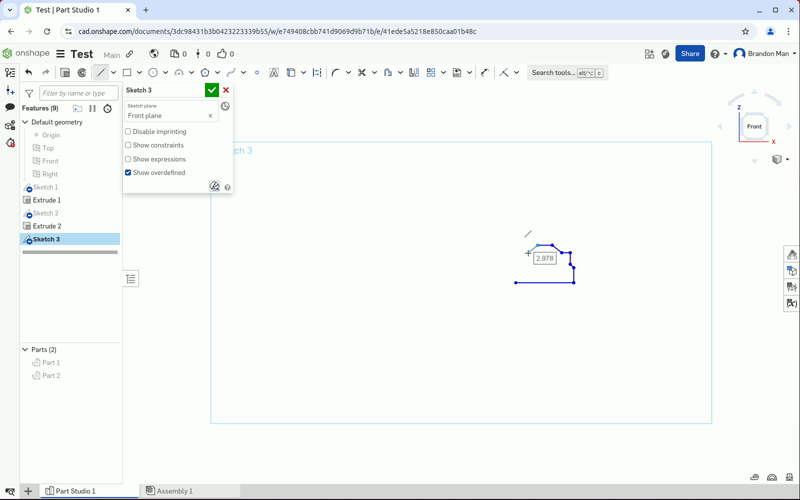
key_up(shift)
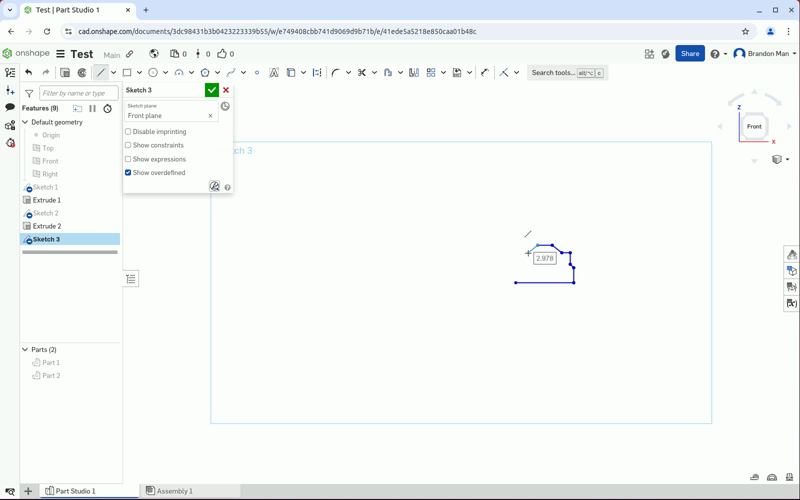
key_down(shift)
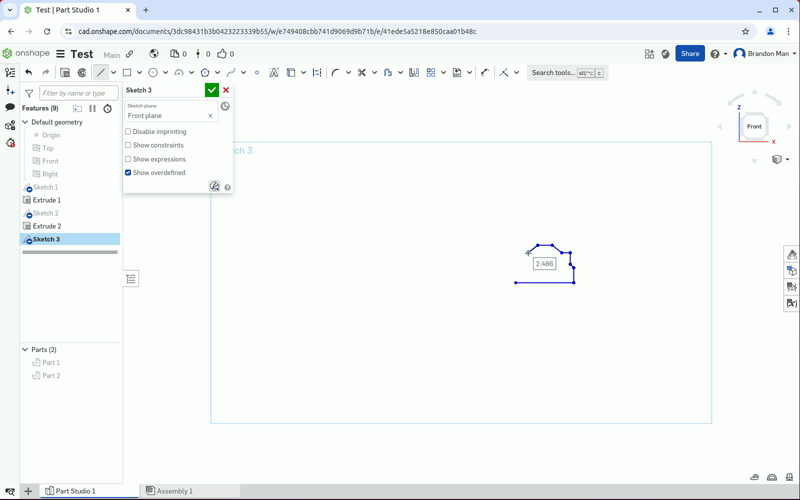
mouse_move(558, 252)
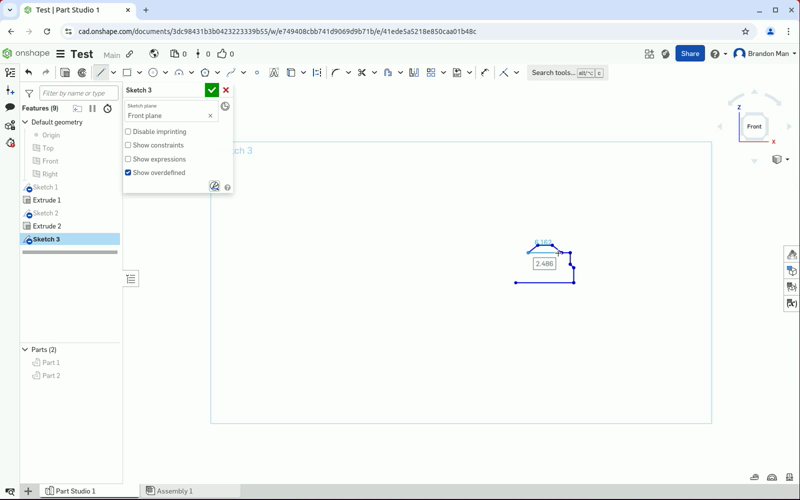
mouse_move(519, 252)
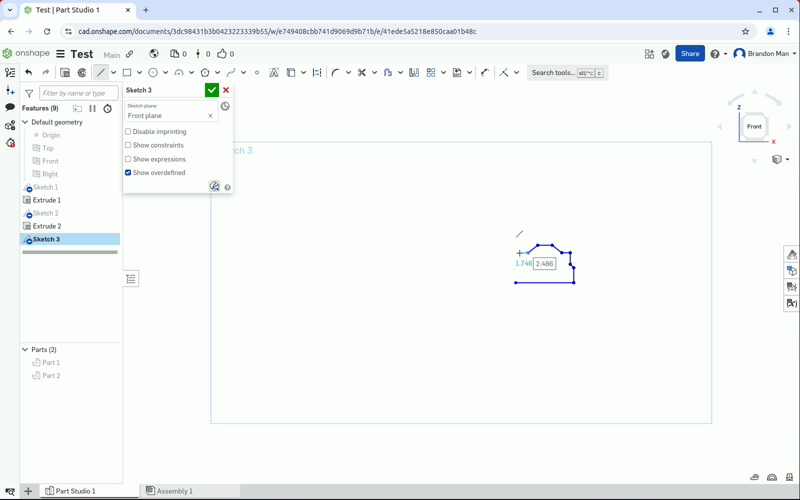
click(519, 252)
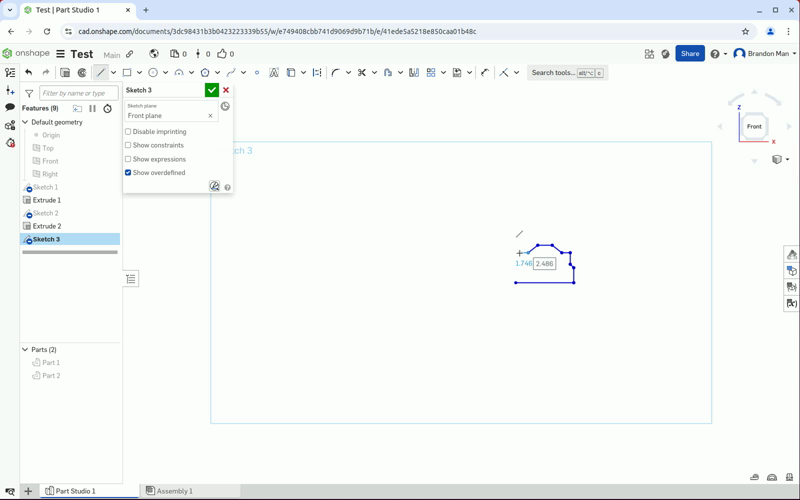
key_up(shift)
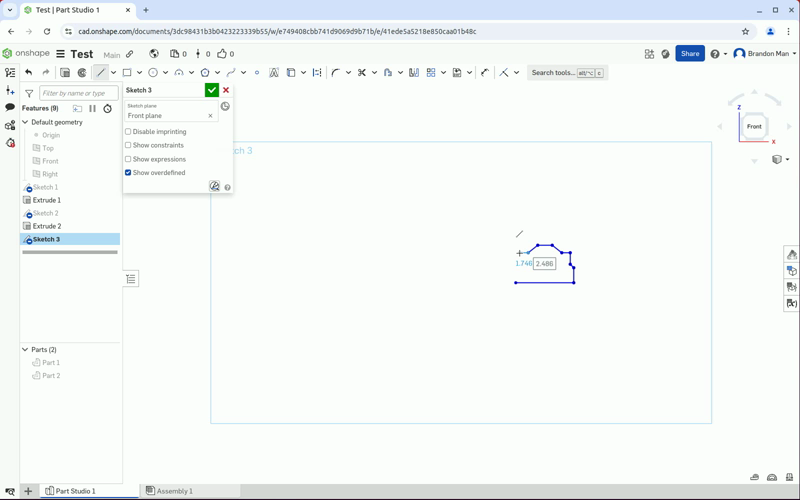
key_down(shift)
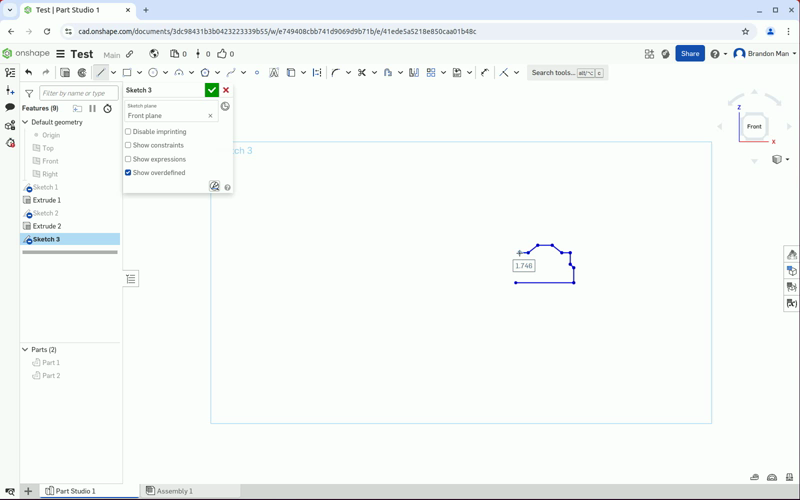
mouse_move(549, 252)
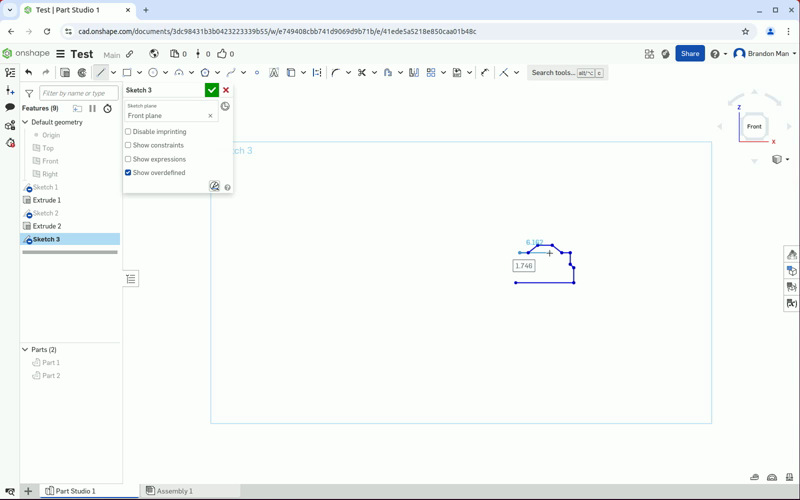
mouse_move(519, 264)
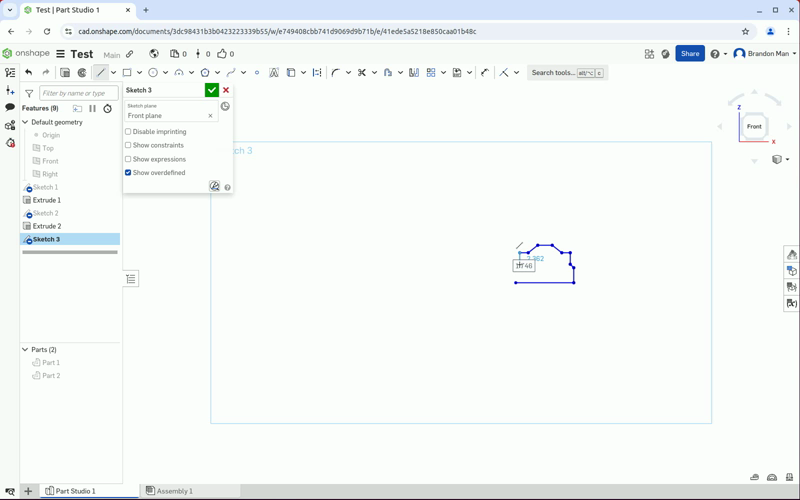
click(519, 264)
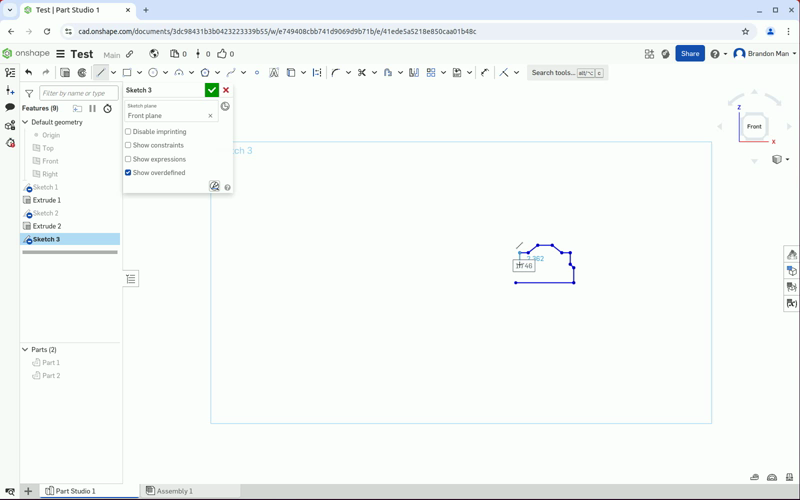
key_up(shift)
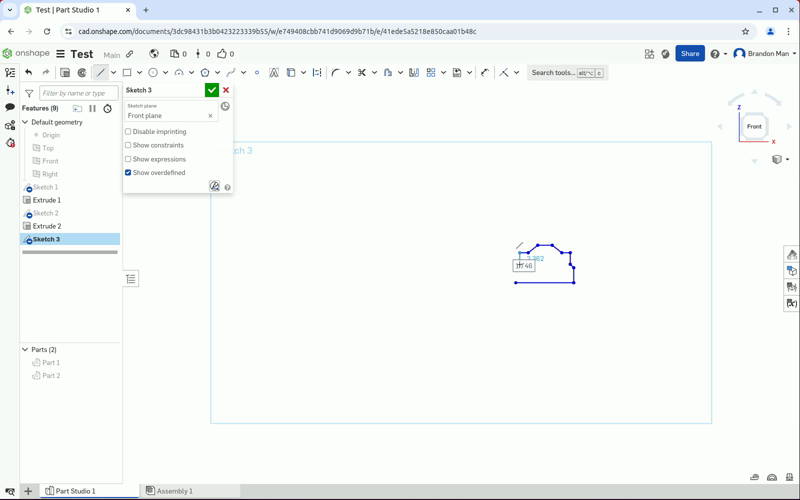
key_down(shift)
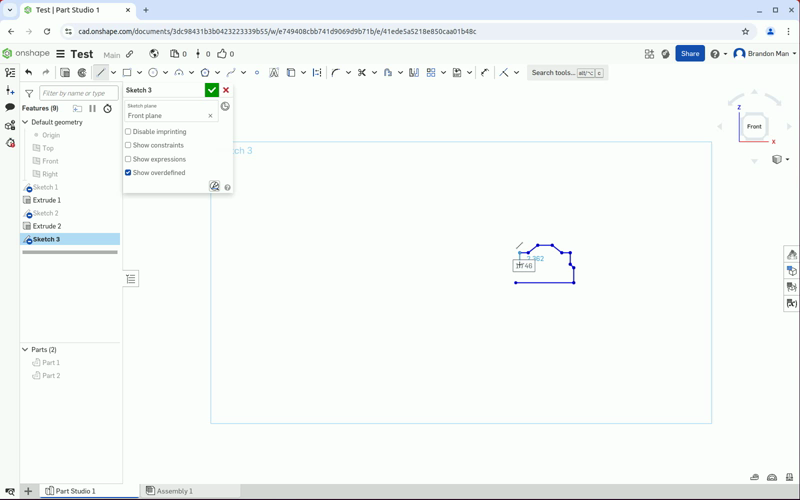
mouse_move(549, 264)
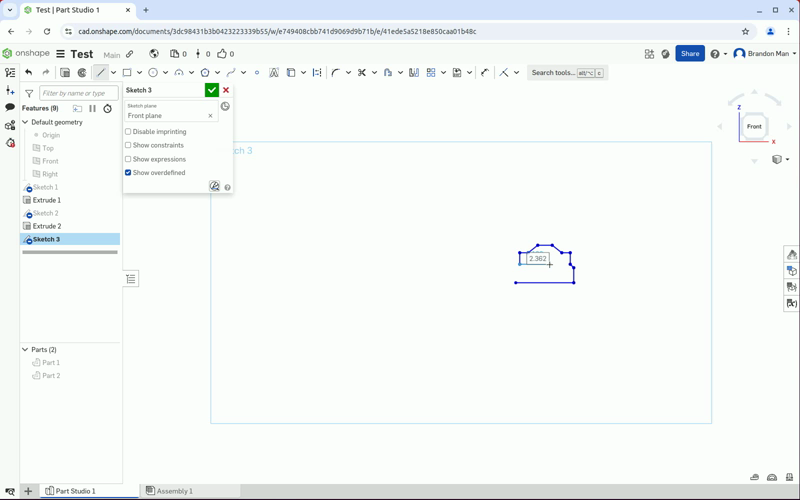
mouse_move(515, 267)
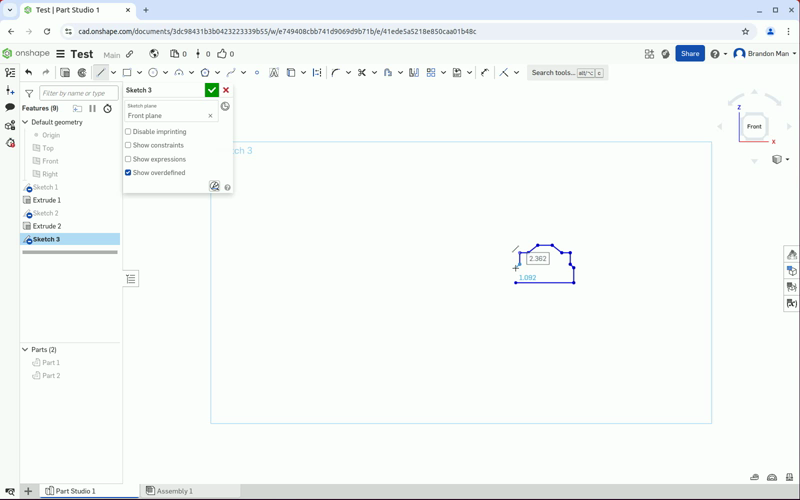
scroll(6)
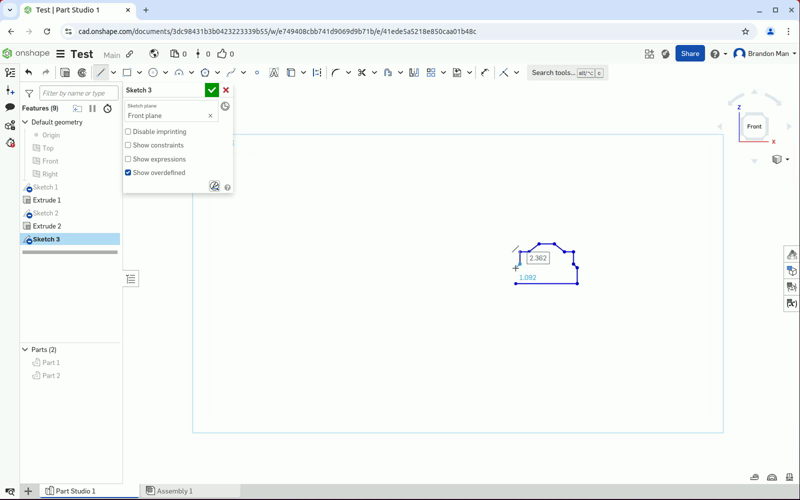
scroll(6)
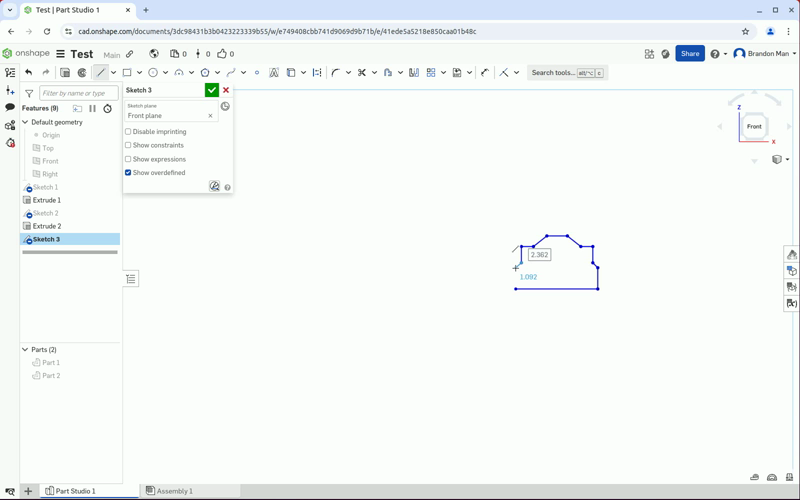
scroll(6)
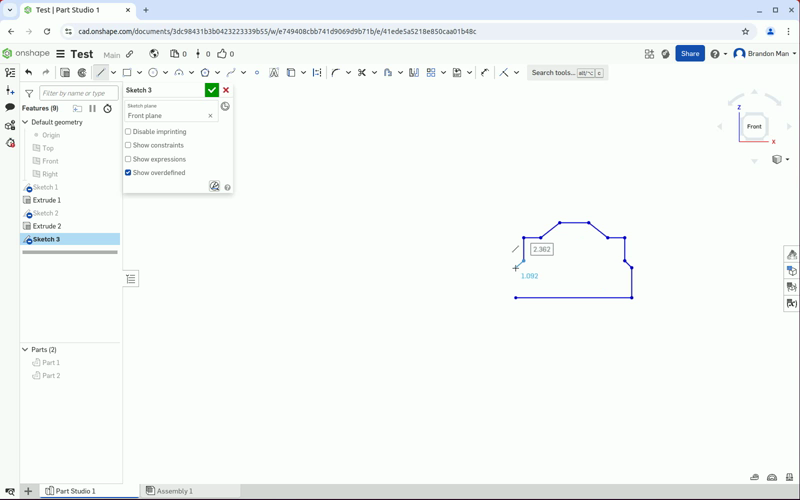
scroll(6)
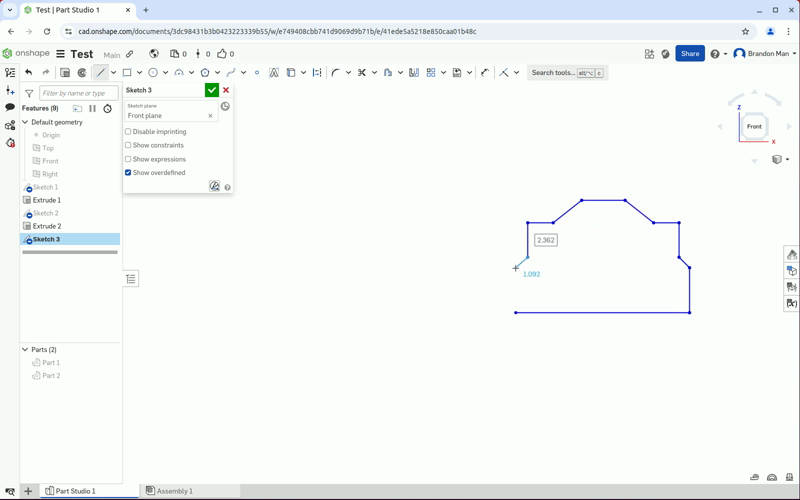
scroll(6)
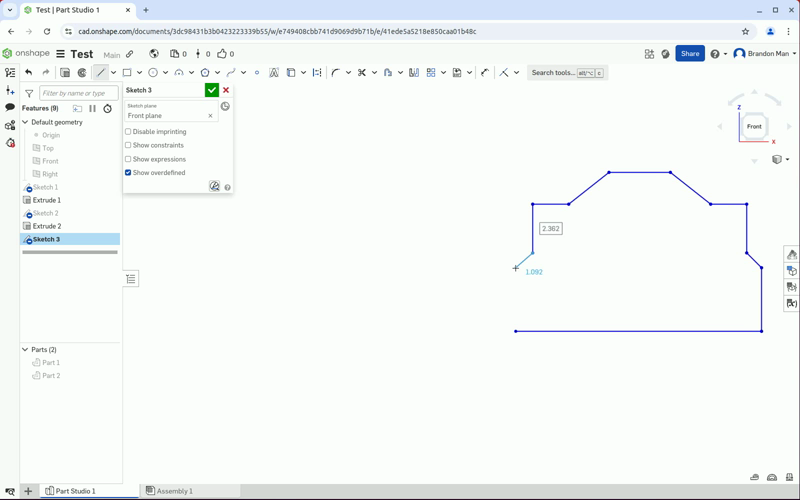
scroll(6)
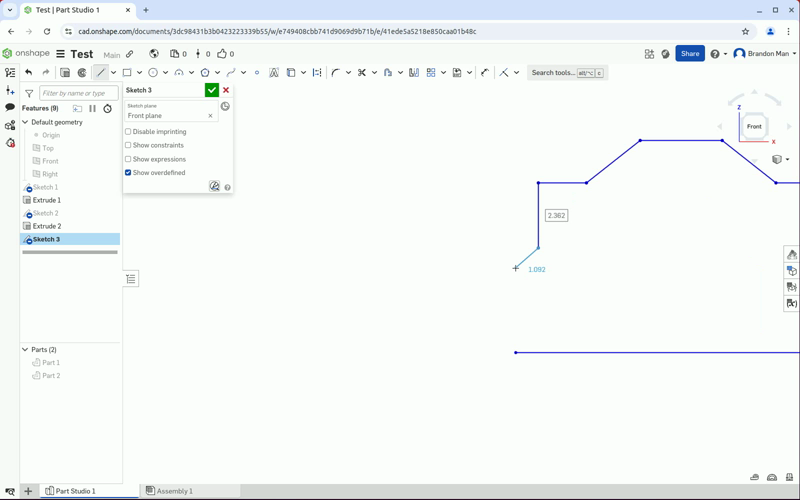
scroll(6)
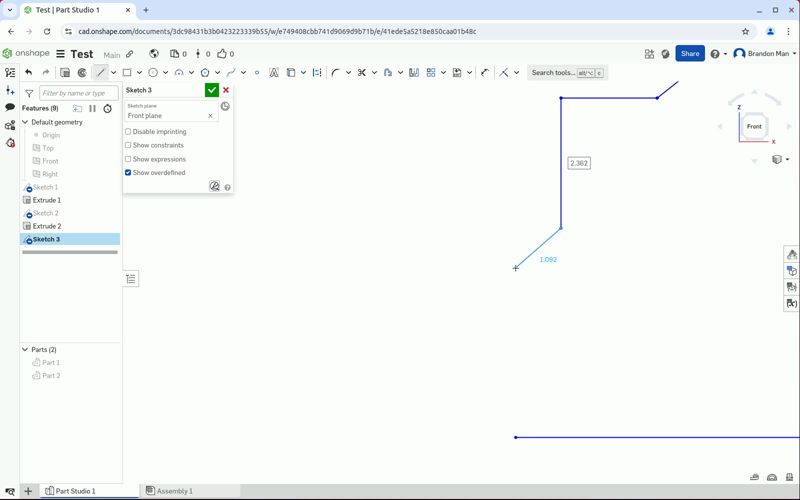
click(515, 267)
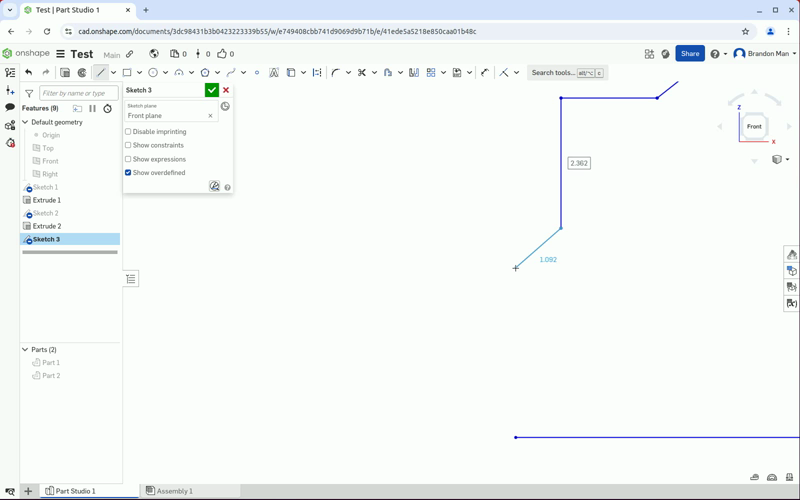
scroll(-6)
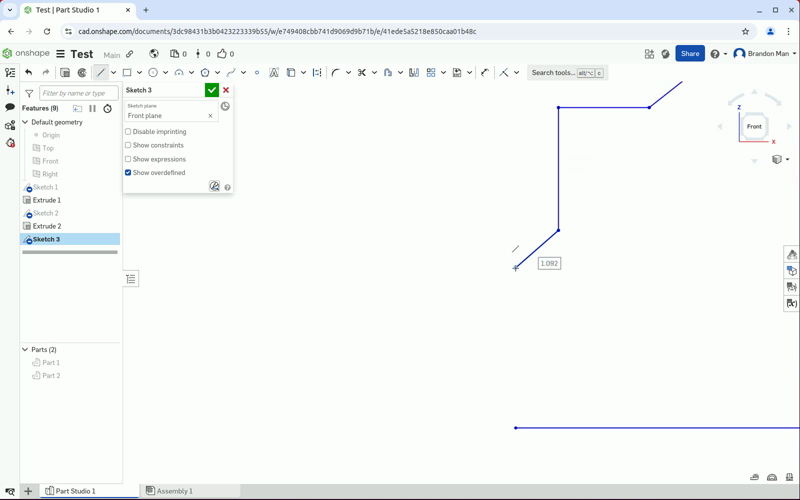
scroll(-6)
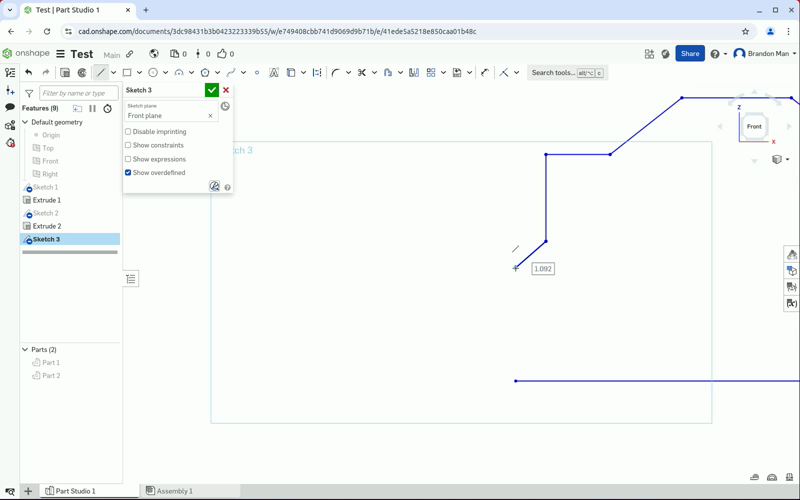
scroll(-6)
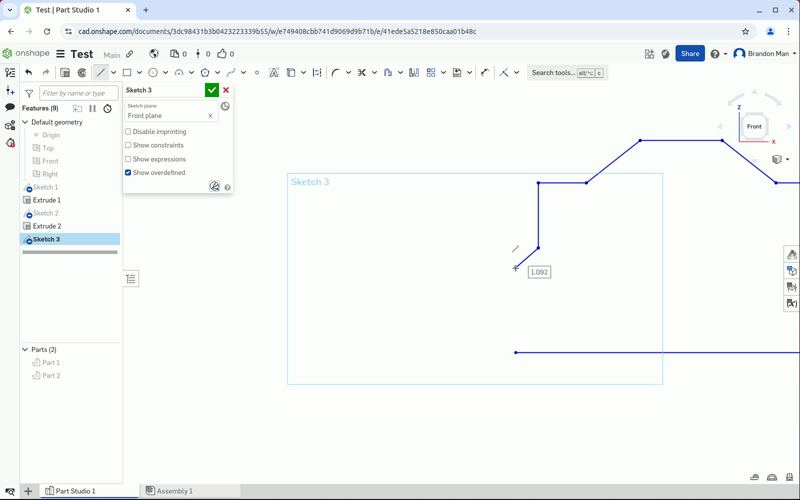
scroll(-6)
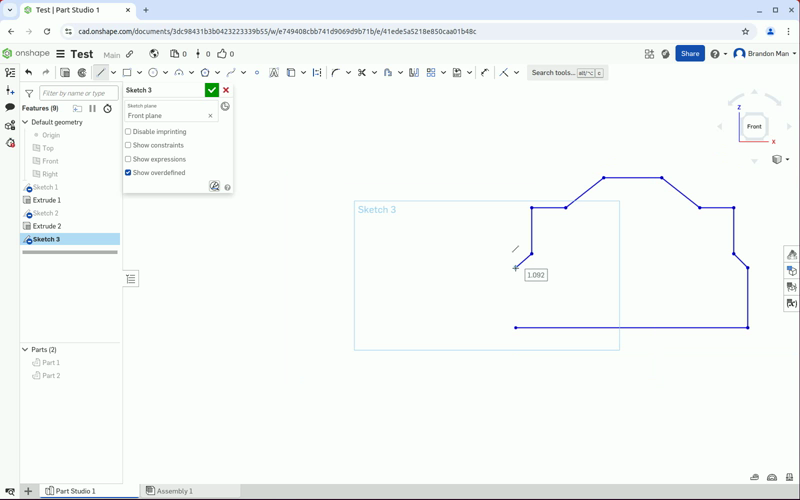
scroll(-6)
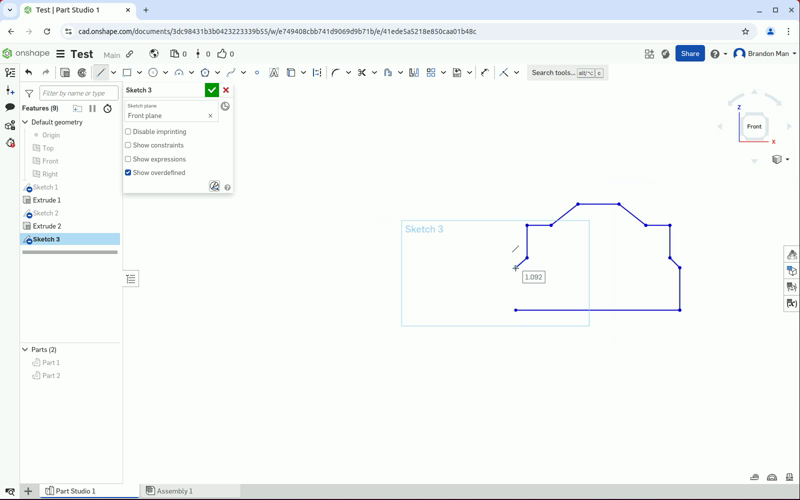
scroll(-6)
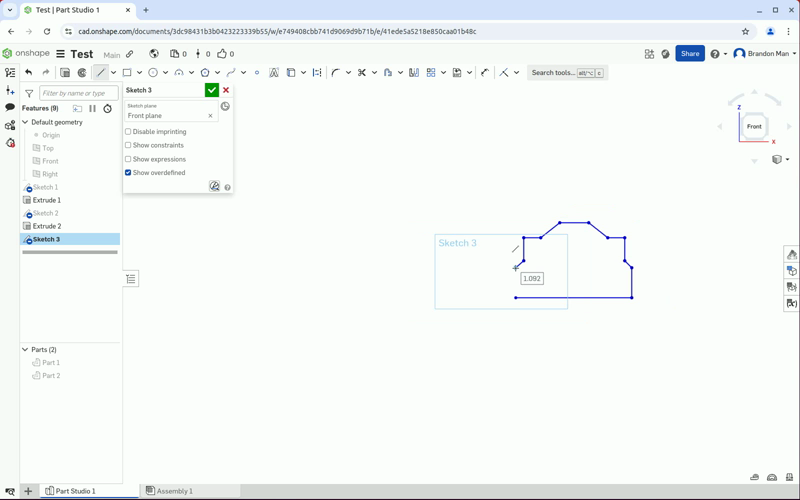
scroll(-6)
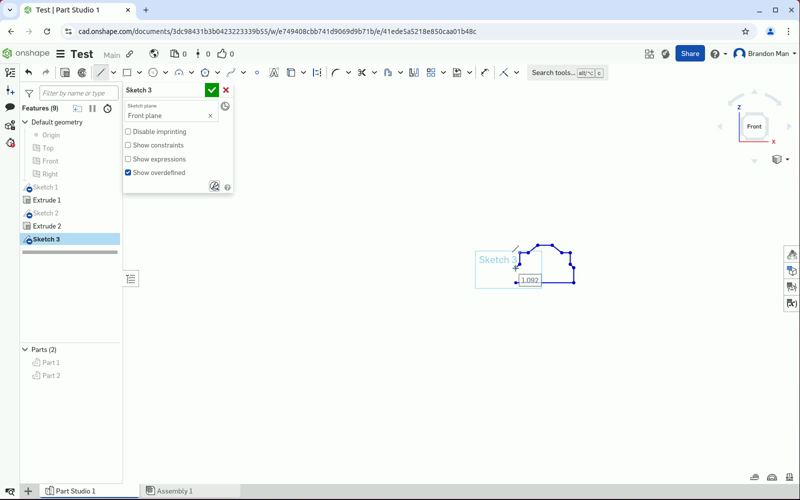
key_up(shift)
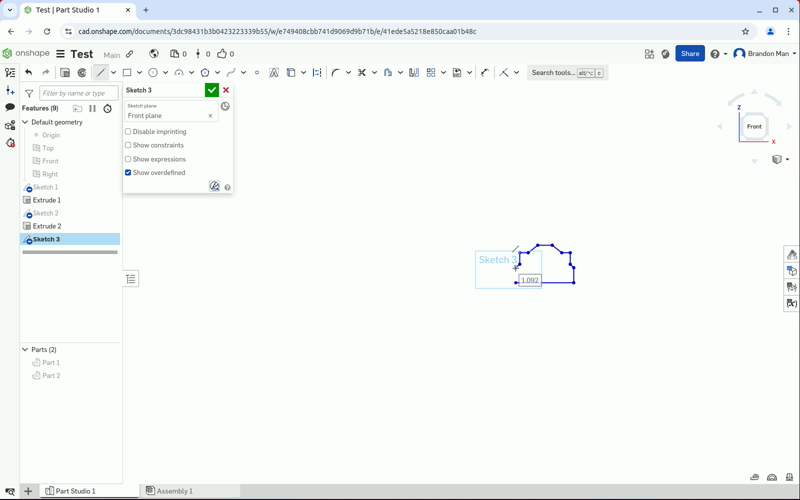
mouse_move(545, 267)
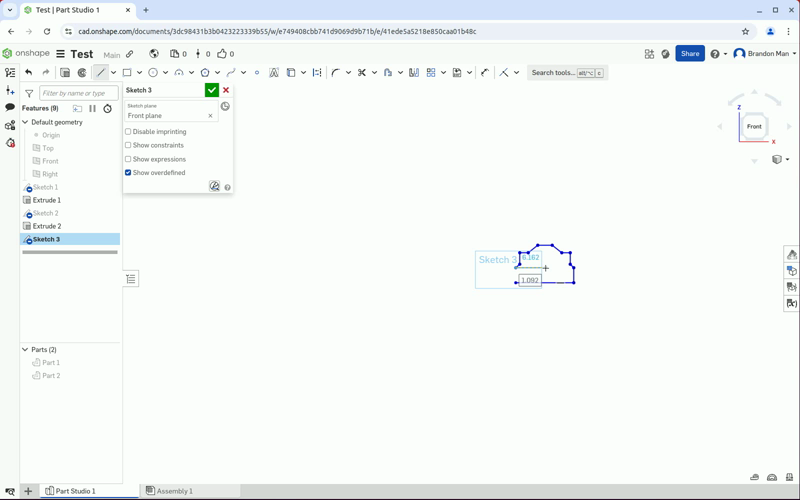
key_down(shift)
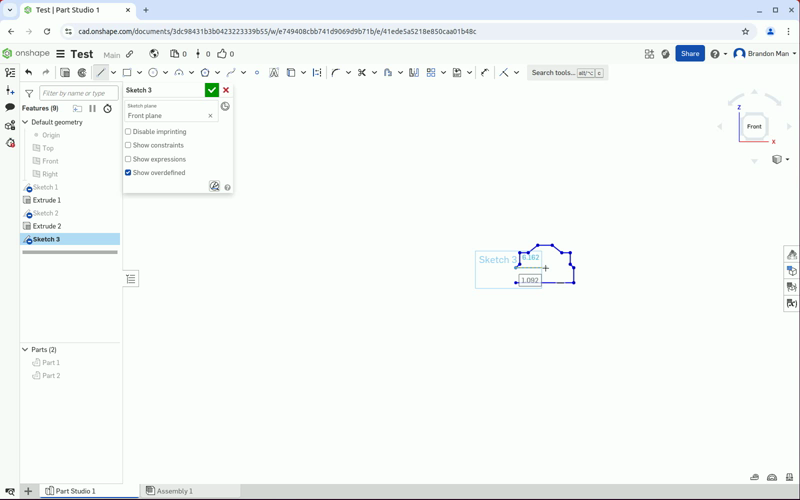
mouse_move(515, 282)
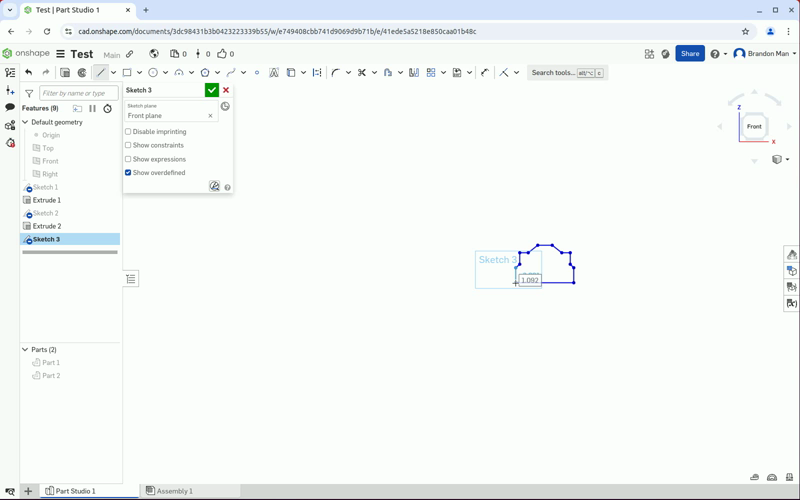
key_up(shift)
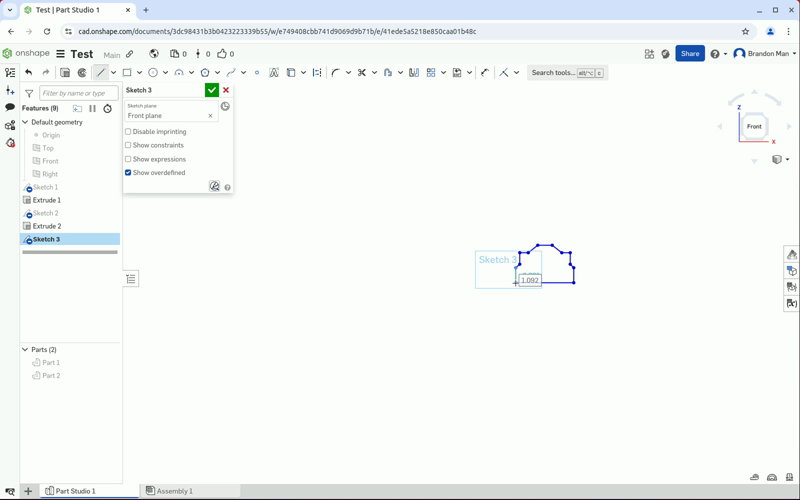
click(515, 282)
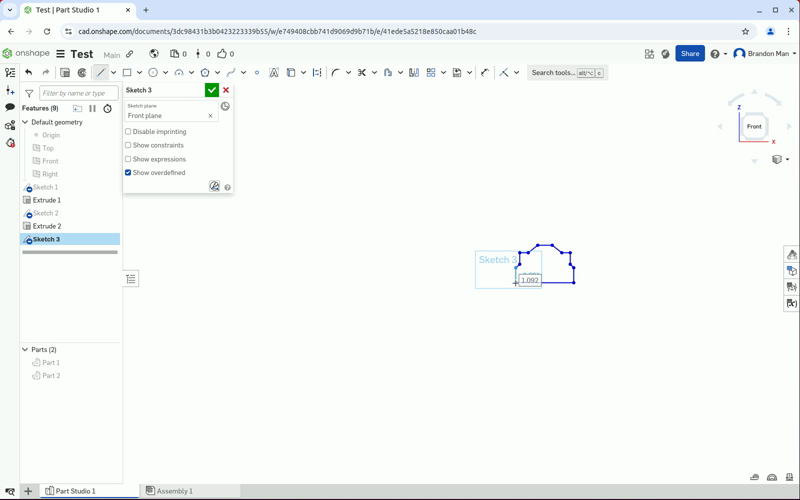
key(esc)
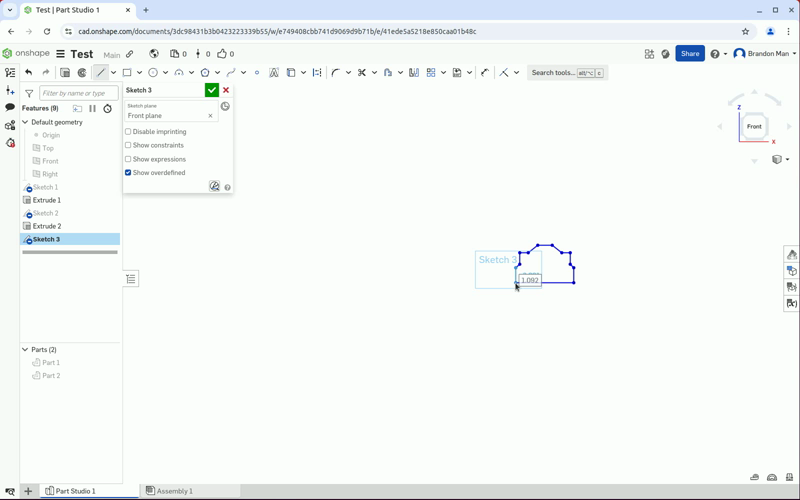
key(c)
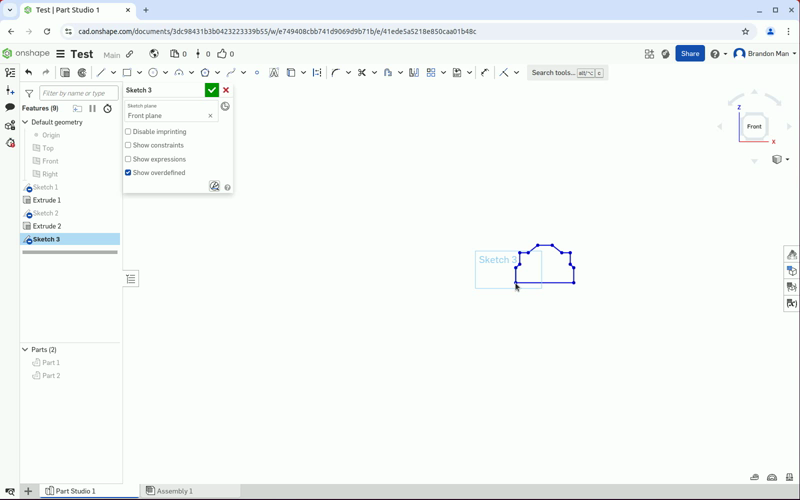
key_down(shift)
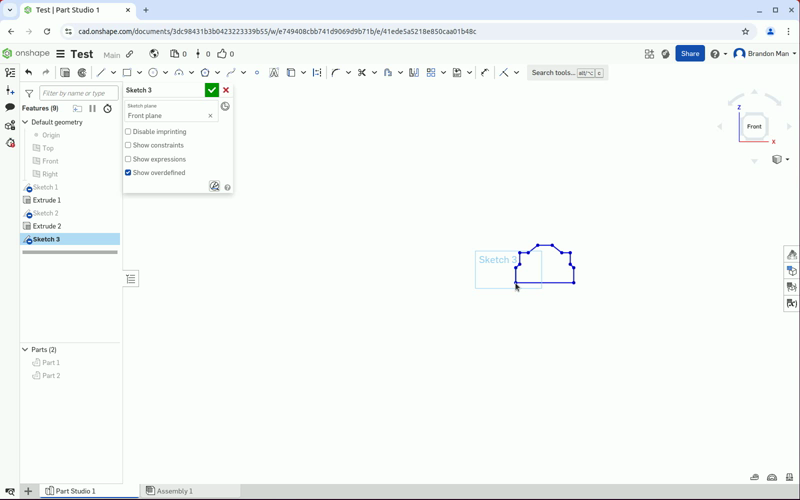
mouse_move(545, 264)
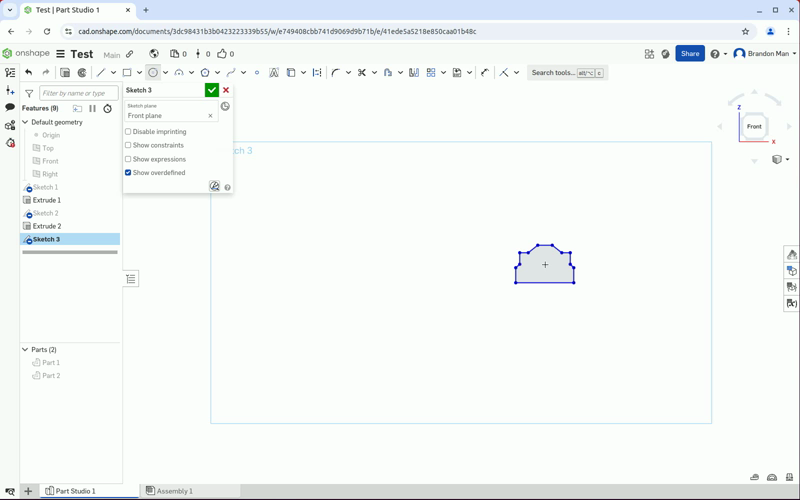
click(545, 264)
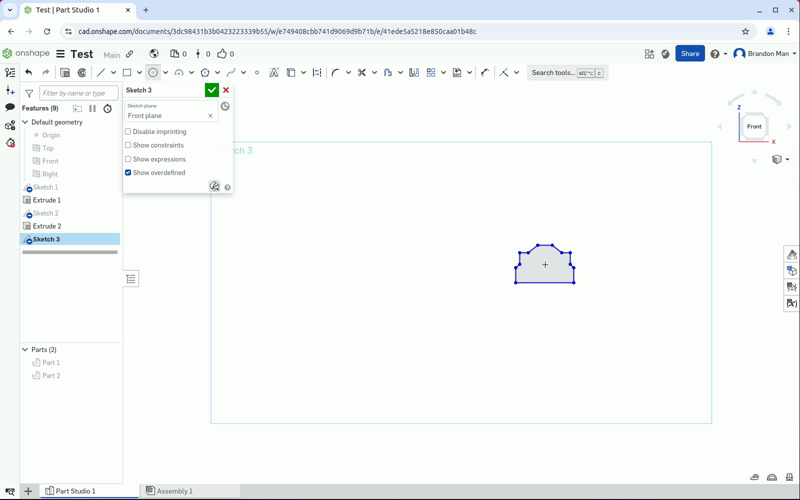
key_up(shift)
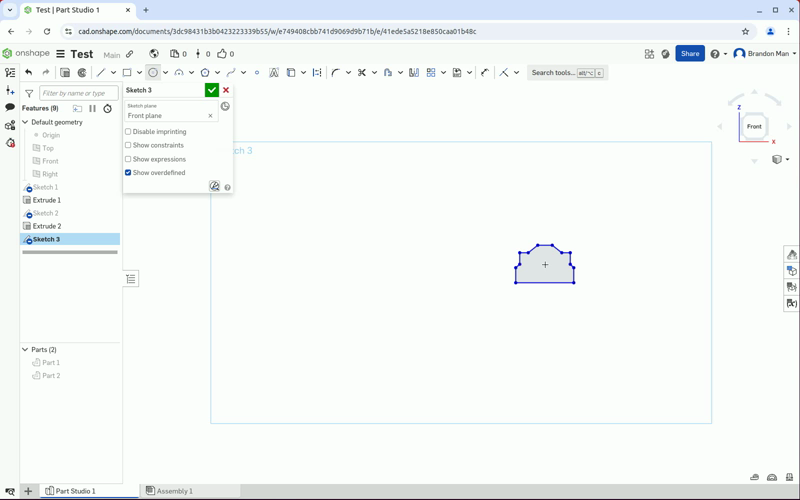
mouse_move(558, 264)
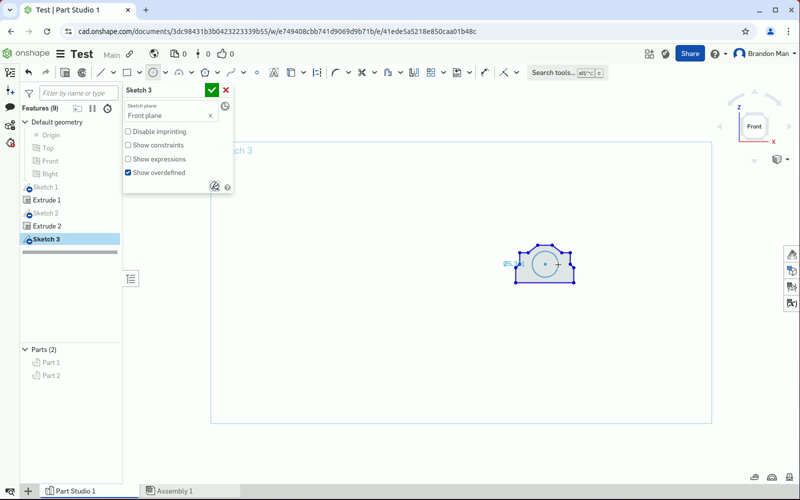
click(558, 264)
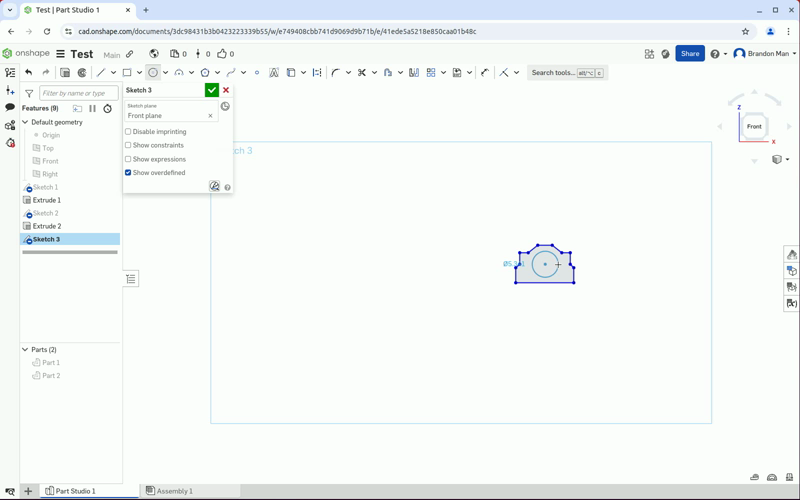
key(esc)
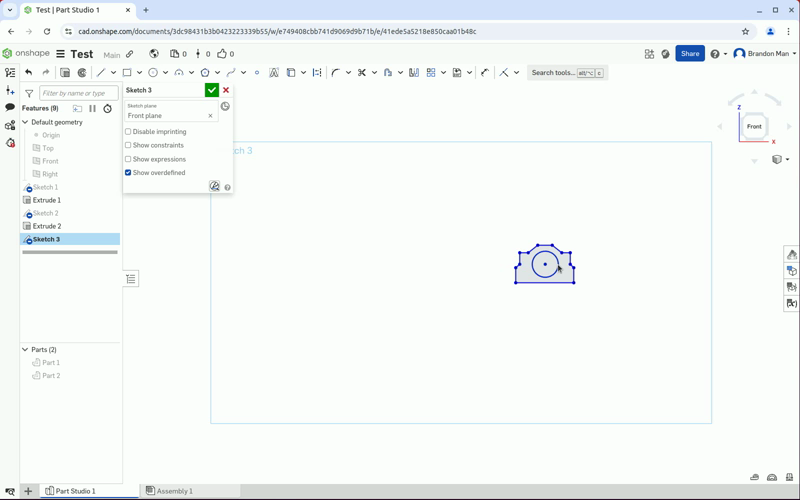
mouse_move(570, 281)
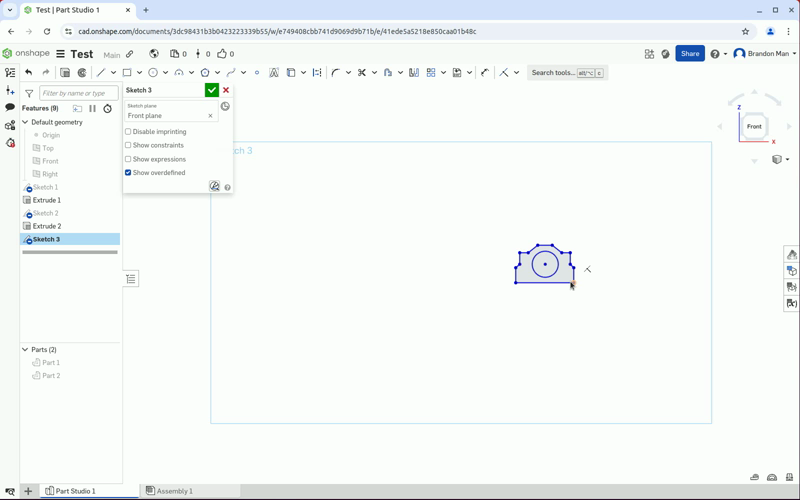
scroll(6)
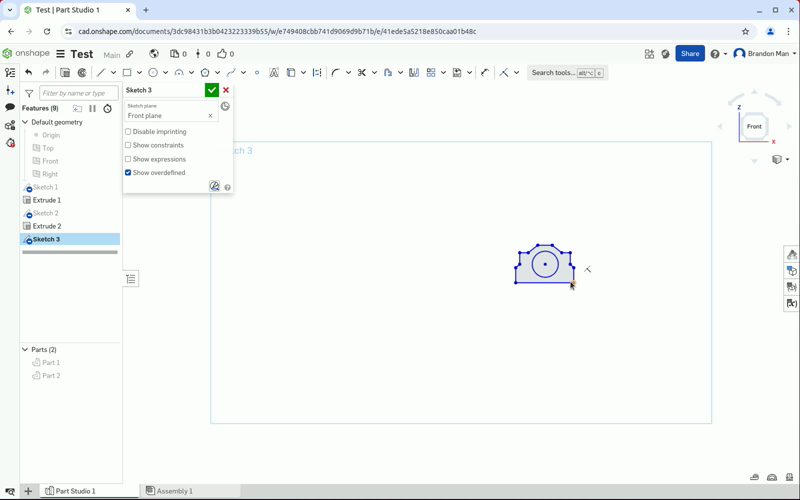
scroll(6)
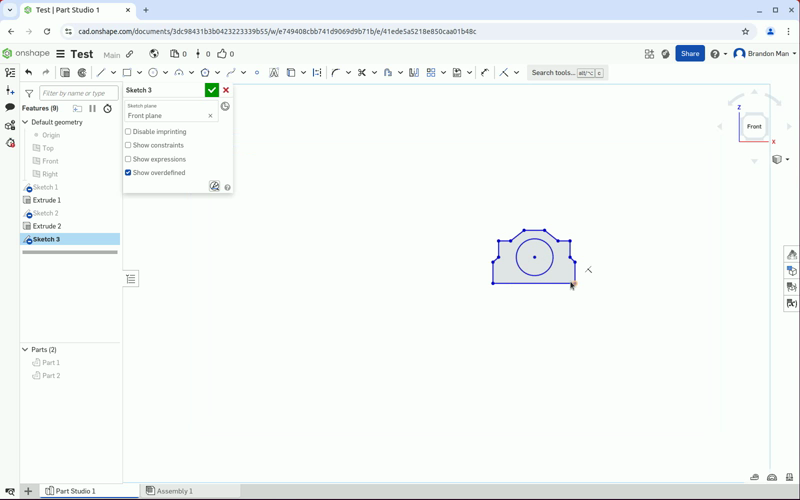
scroll(6)
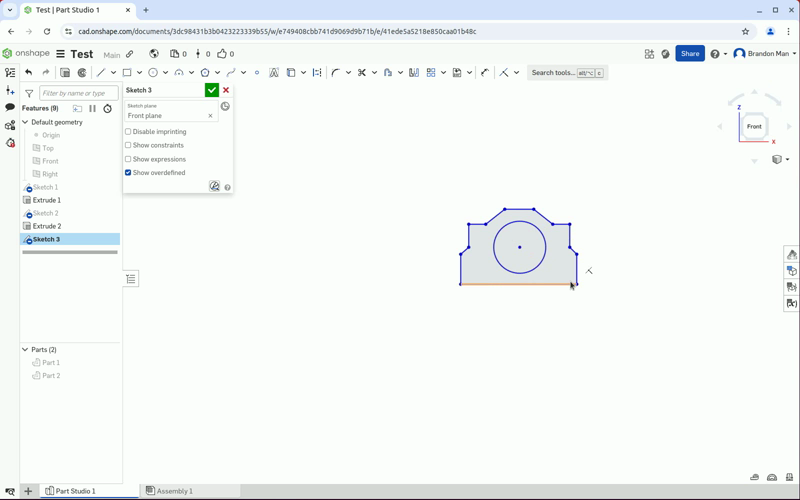
scroll(6)
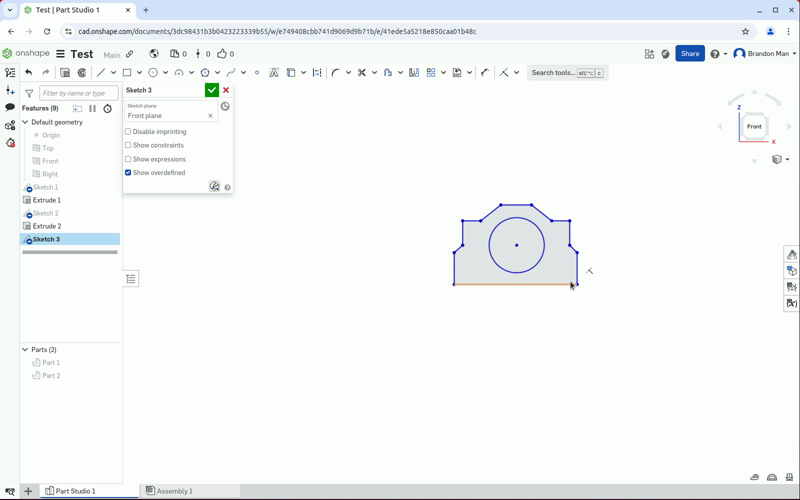
scroll(6)
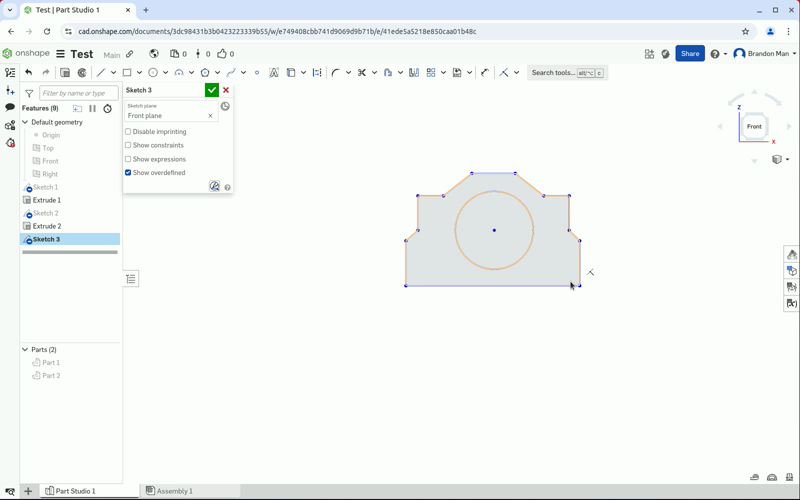
scroll(6)
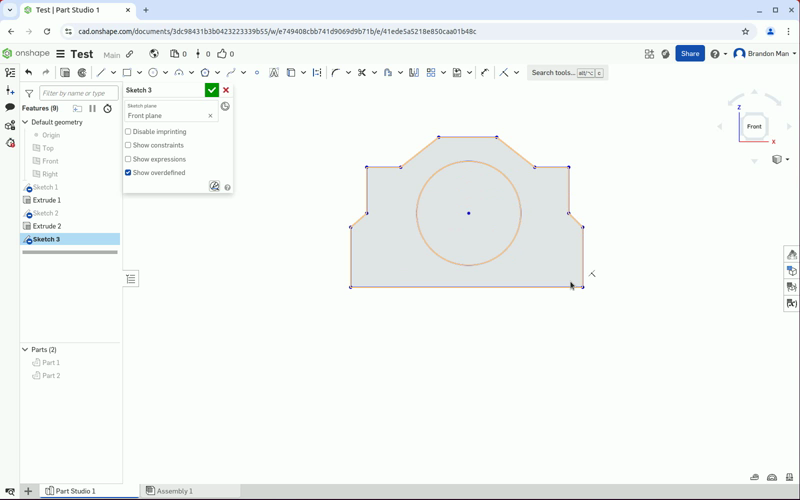
scroll(6)
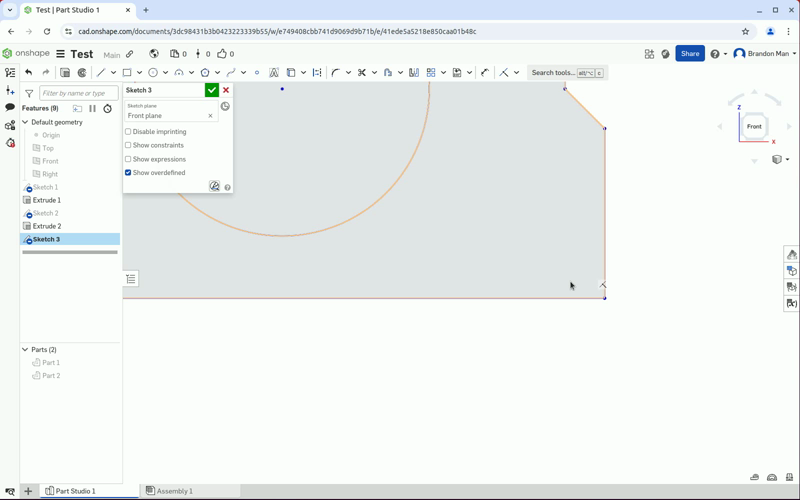
click(570, 281)
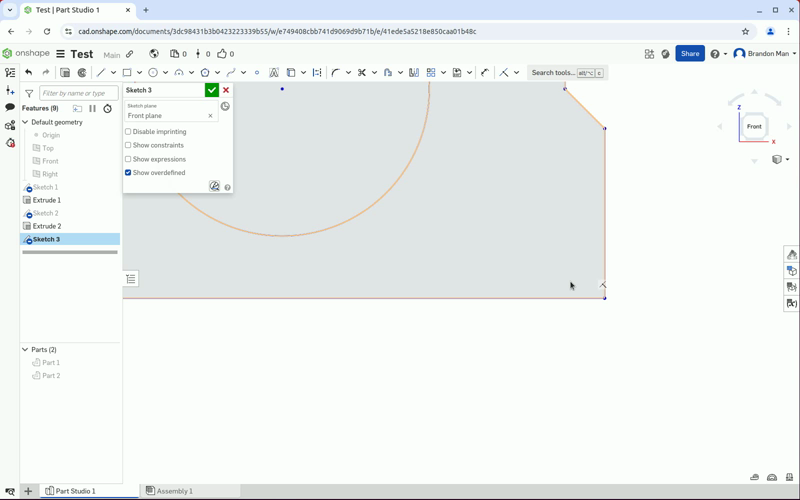
scroll(-6)
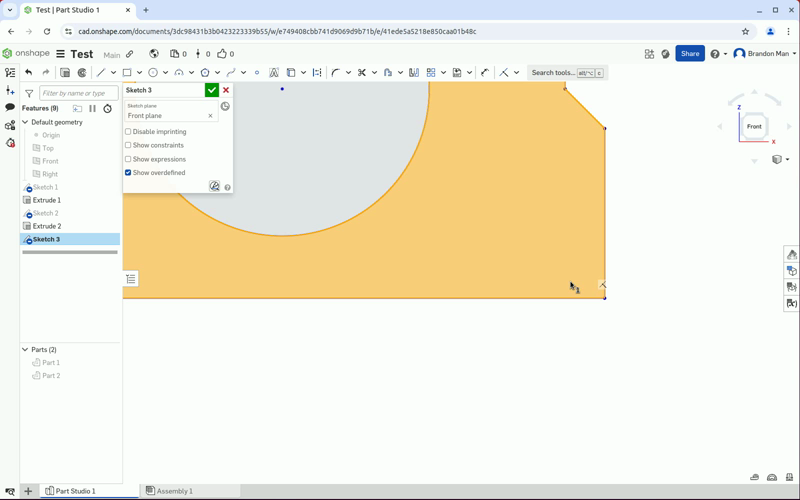
scroll(-6)
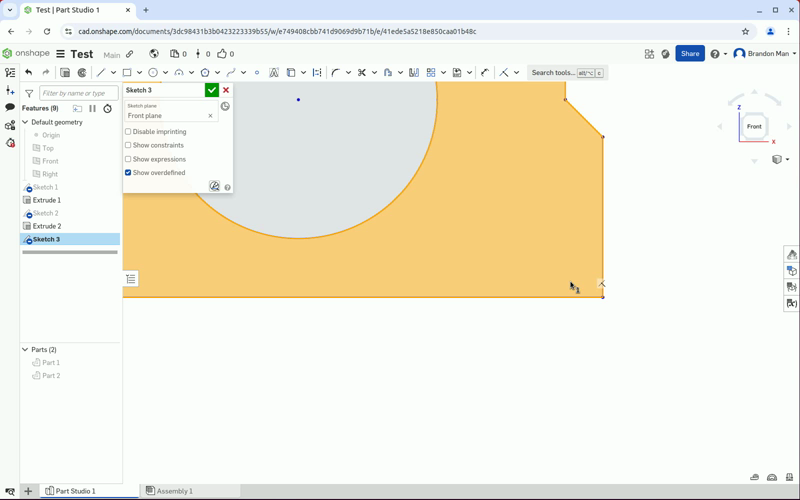
scroll(-6)
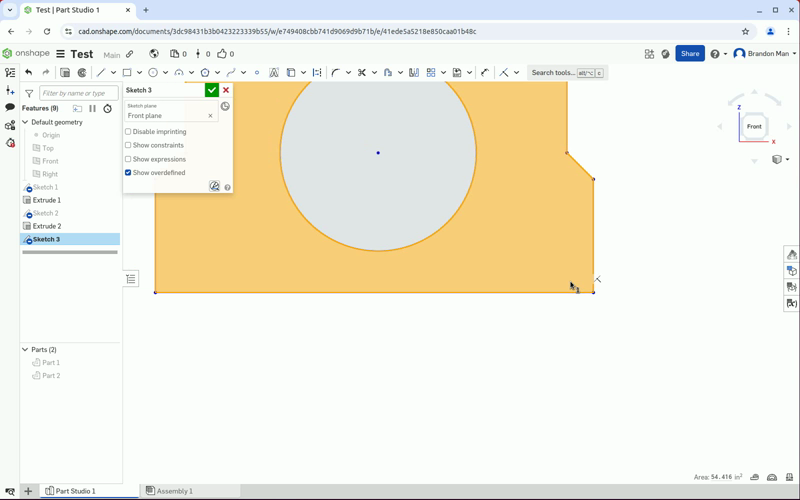
scroll(-6)
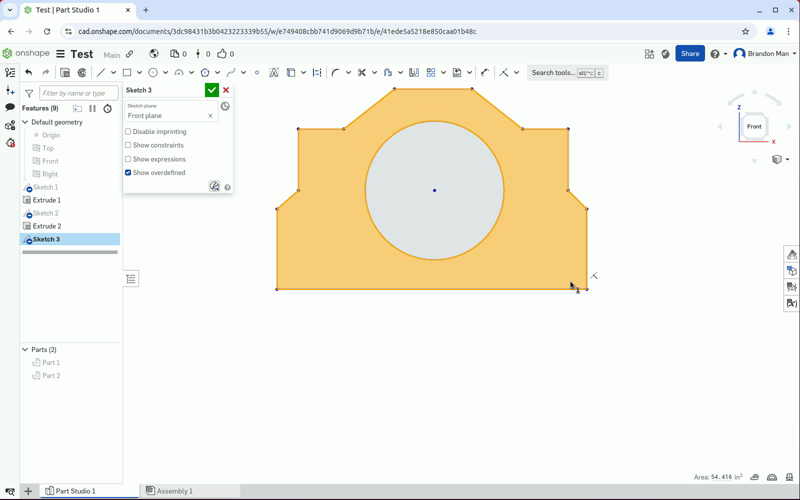
scroll(-6)
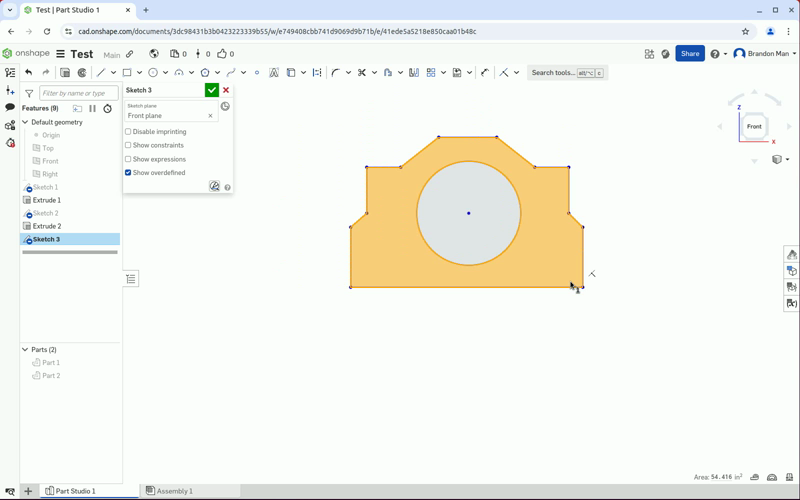
scroll(-6)
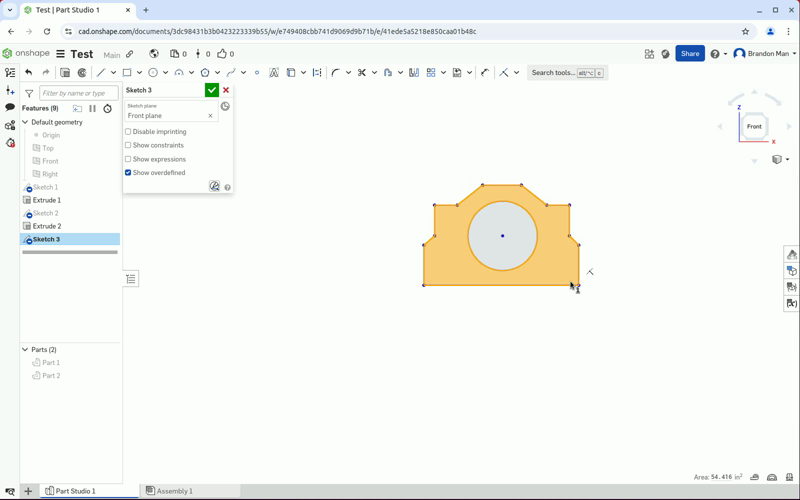
scroll(-6)
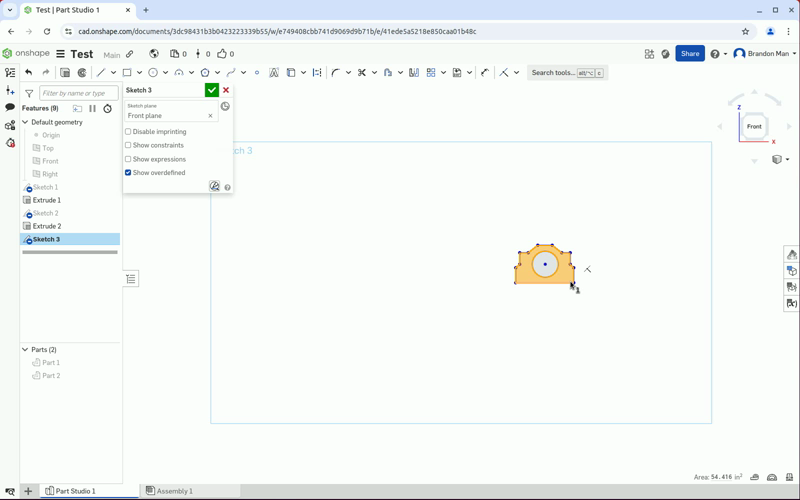
mouse_move(73, 352)
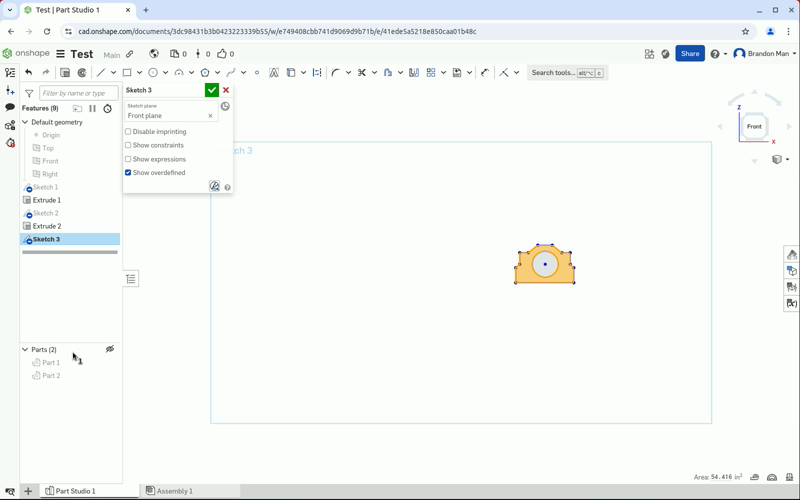
key(shift+y)
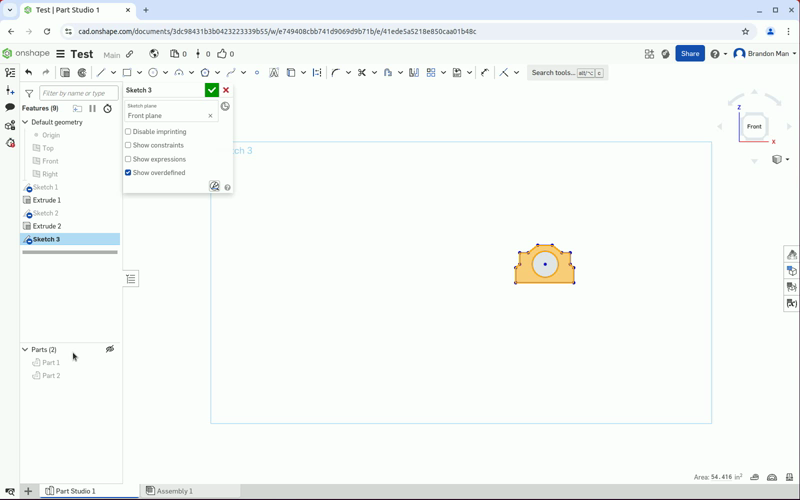
key(shift+e)
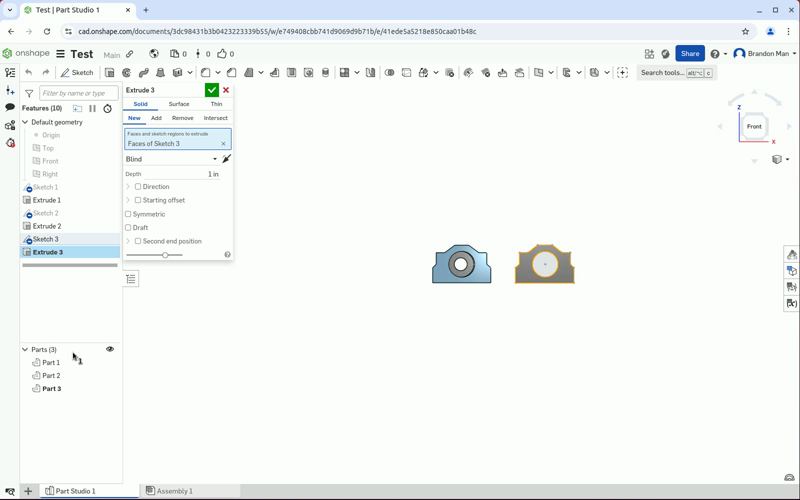
mouse_move(143, 106)
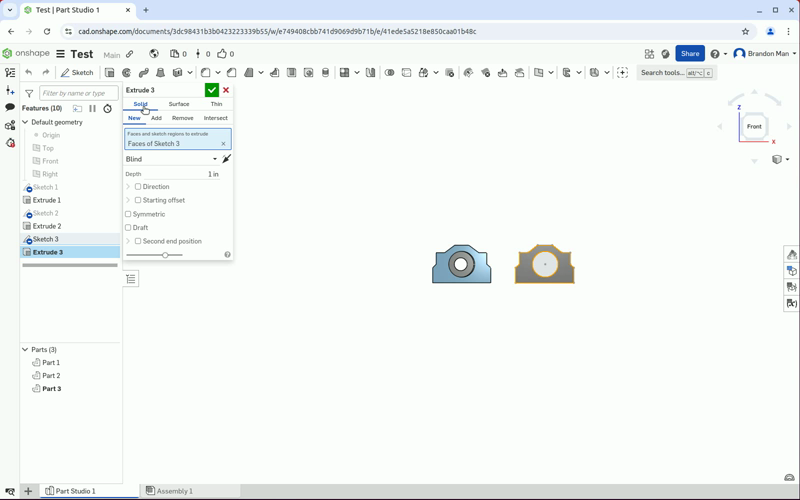
click(143, 106)
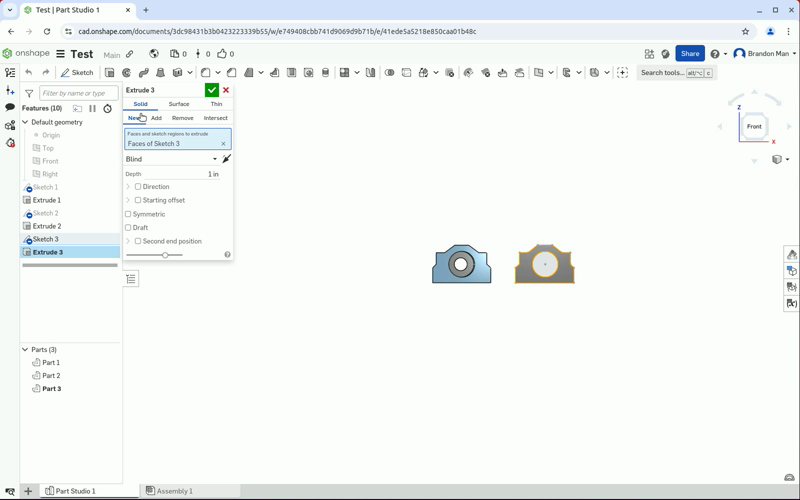
mouse_move(137, 120)
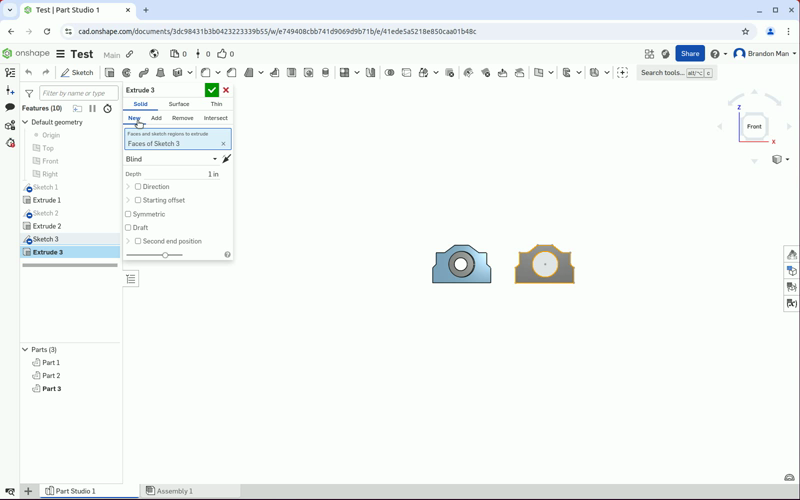
click(137, 120)
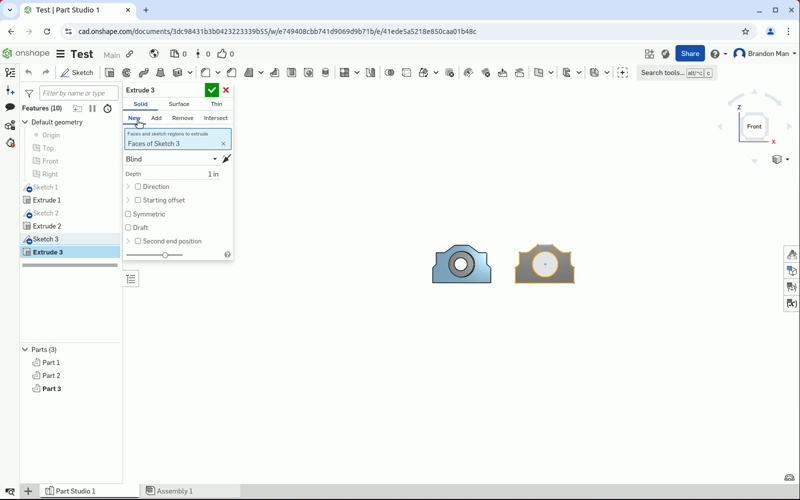
key(tab, 4)
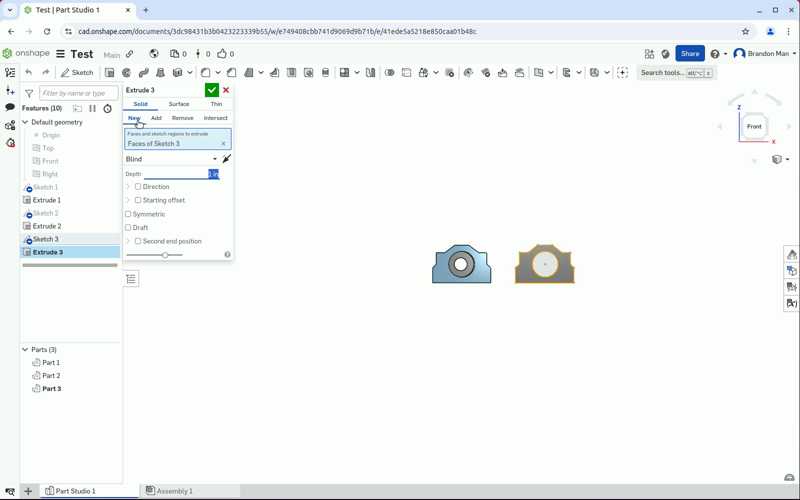
text(9.628)
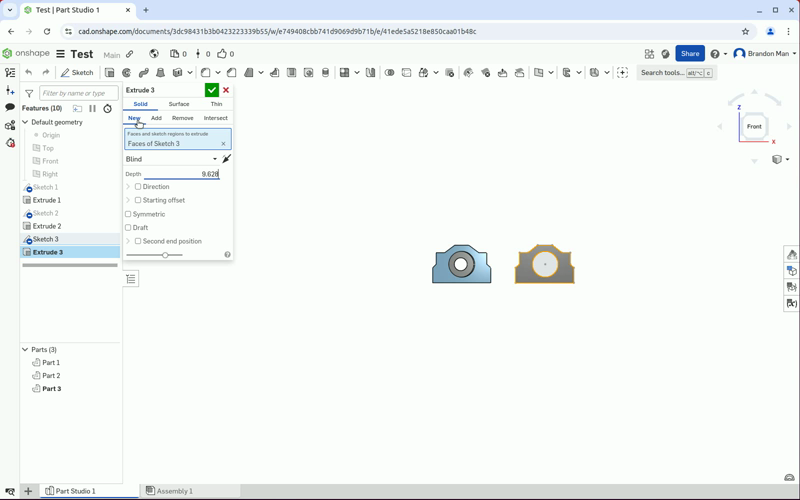
key(tab, 3)
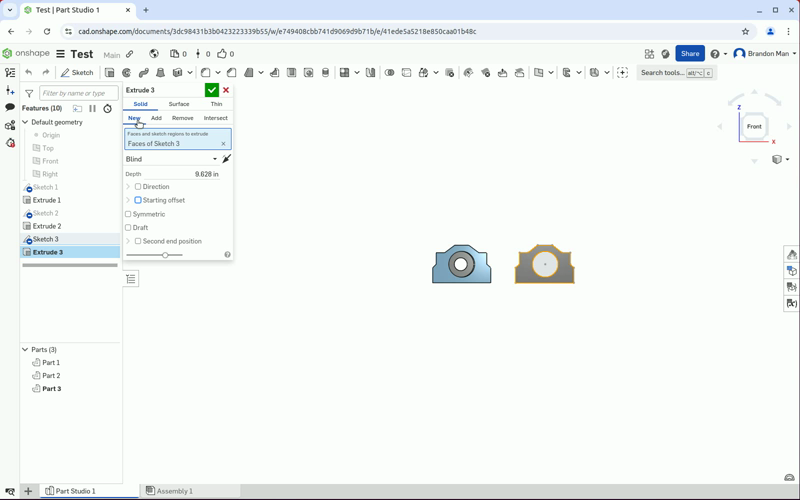
key(tab, 2)
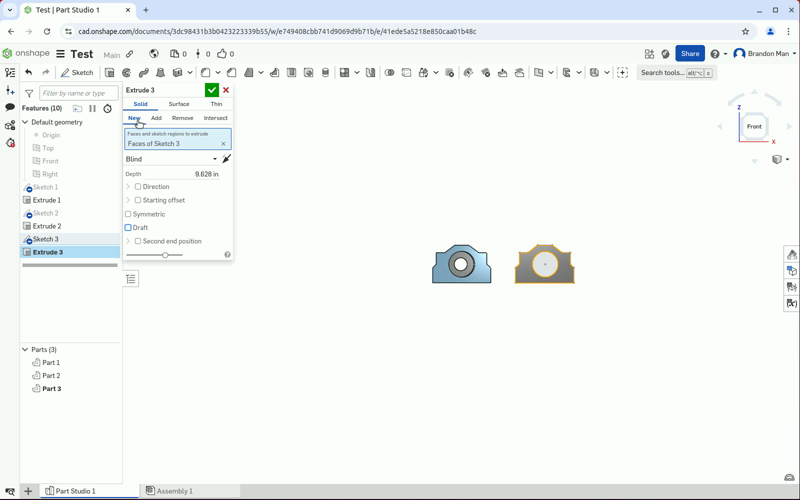
key(space)
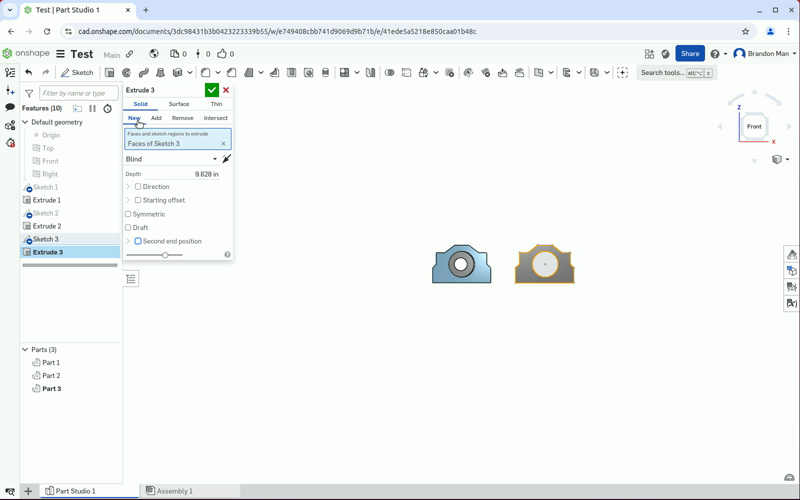
key(tab, 3)
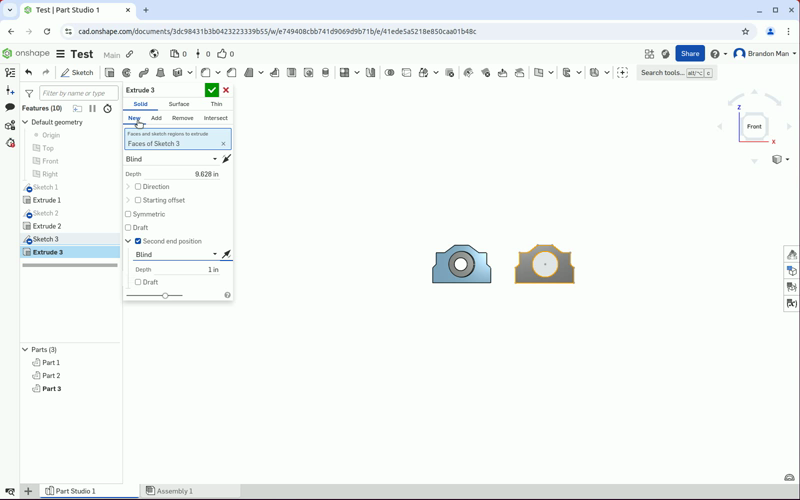
text(0.722)
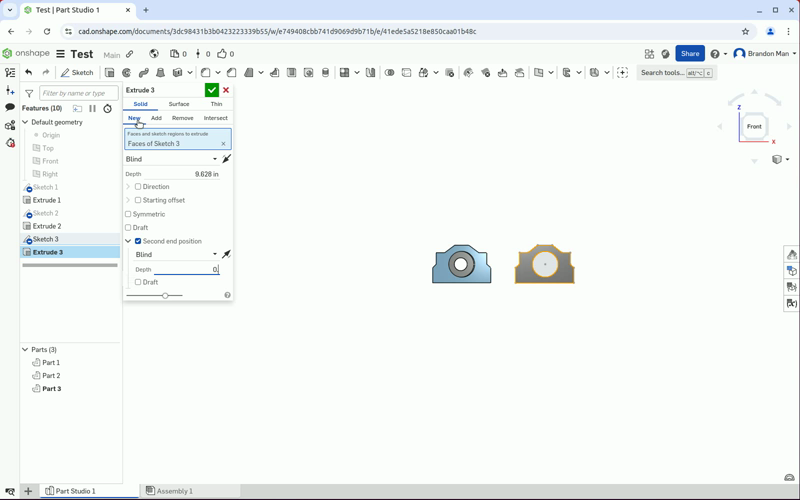
key(enter)
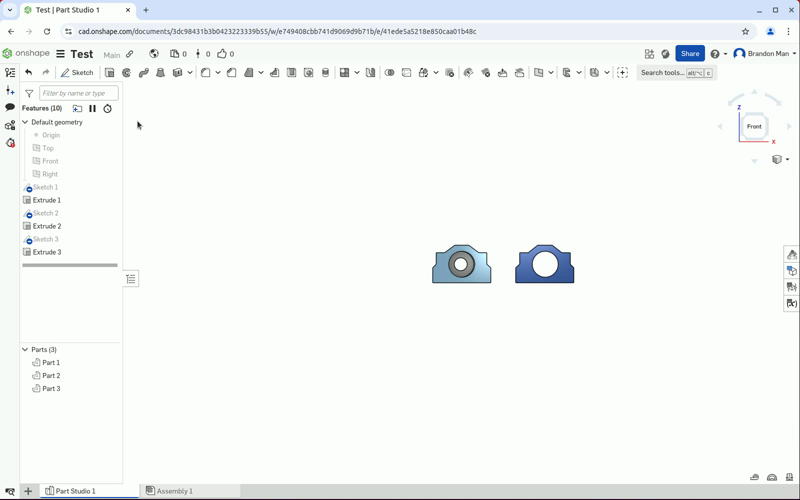
key(shift+h)
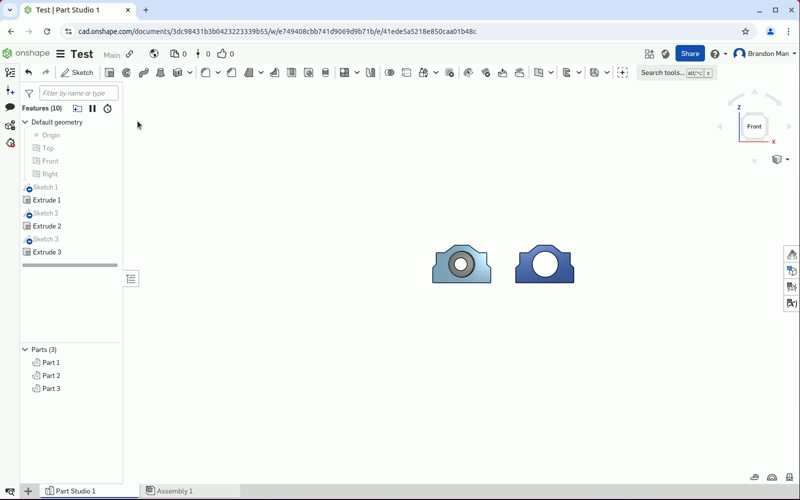
key(shift+h)
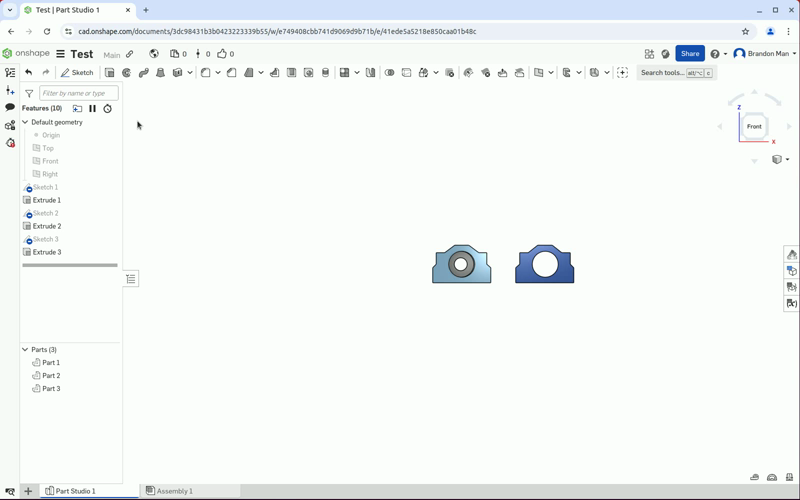
mouse_move(73, 189)
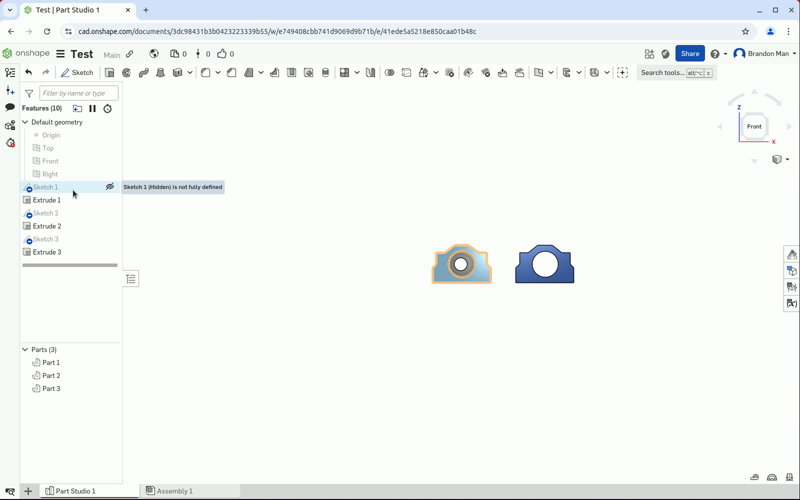
click(73, 189)
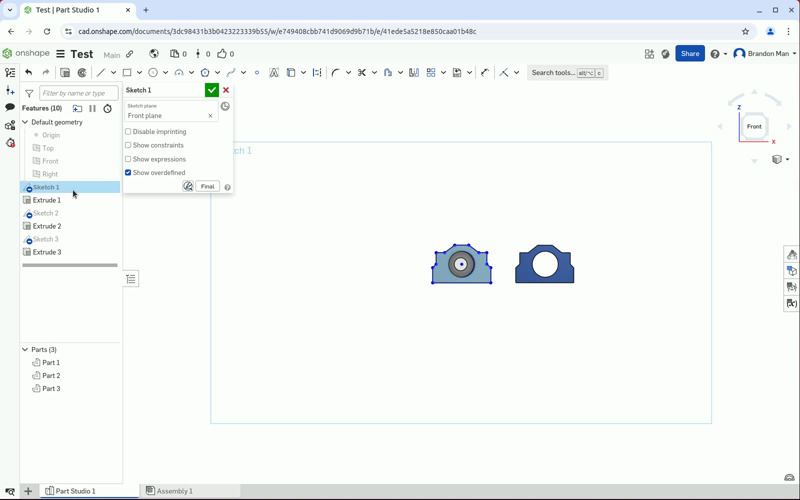
mouse_move(229, 92)
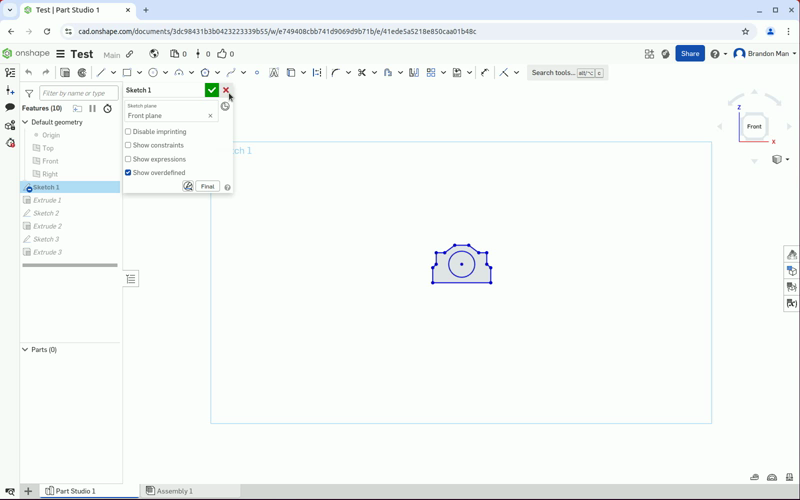
click(229, 92)
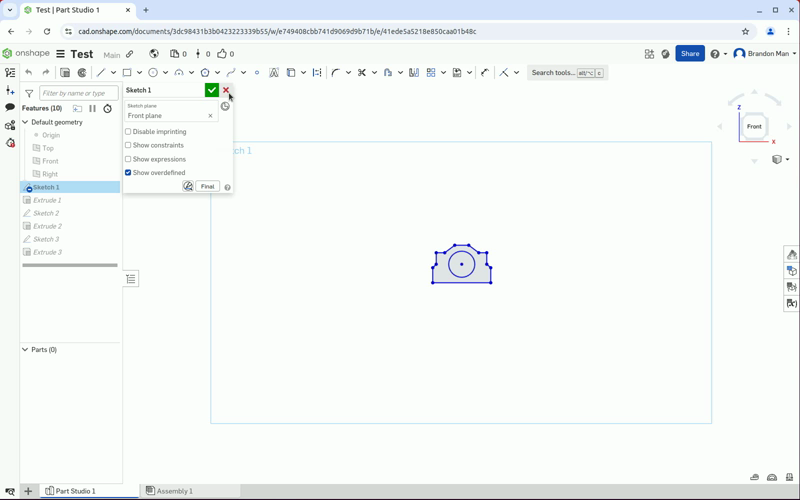
key(shift+s)
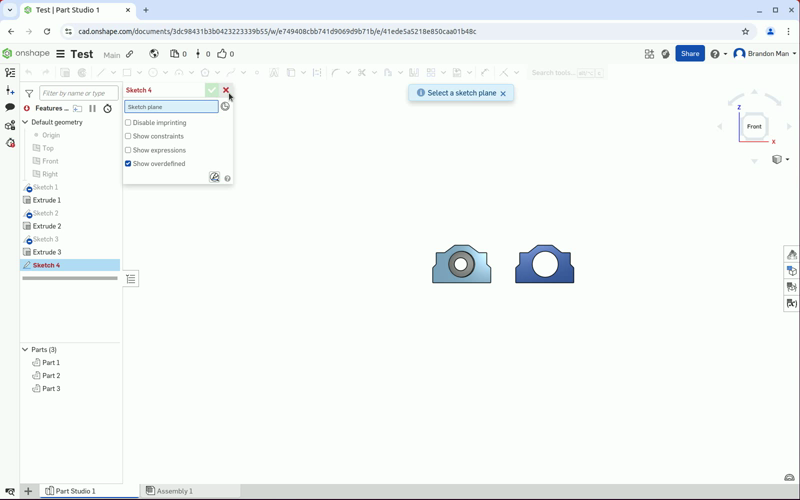
mouse_move(73, 163)
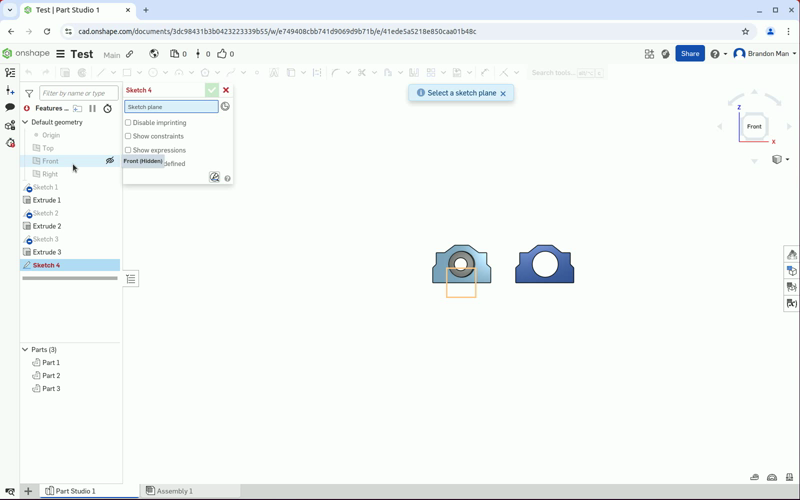
click(73, 163)
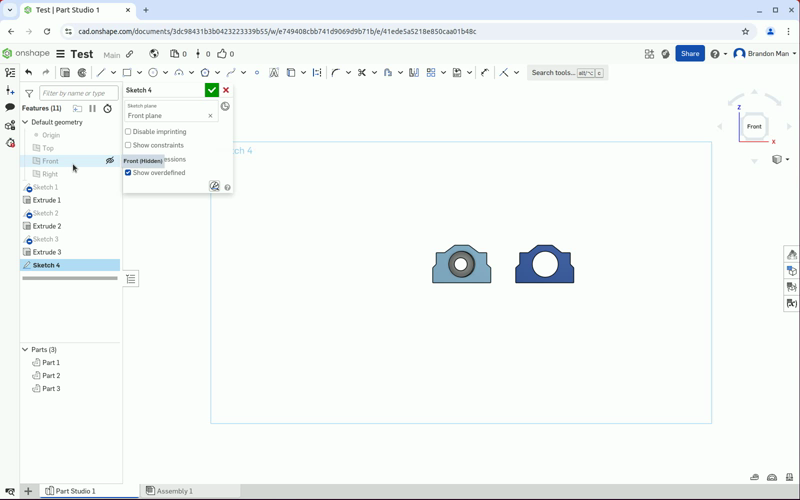
mouse_move(73, 352)
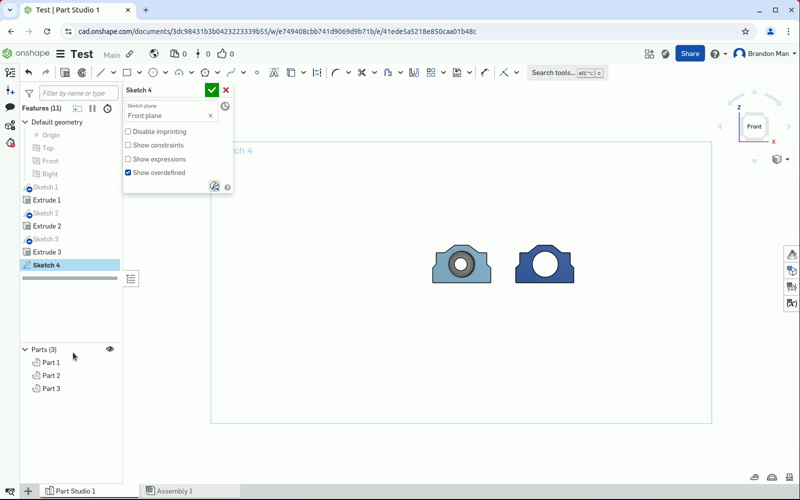
key(y)
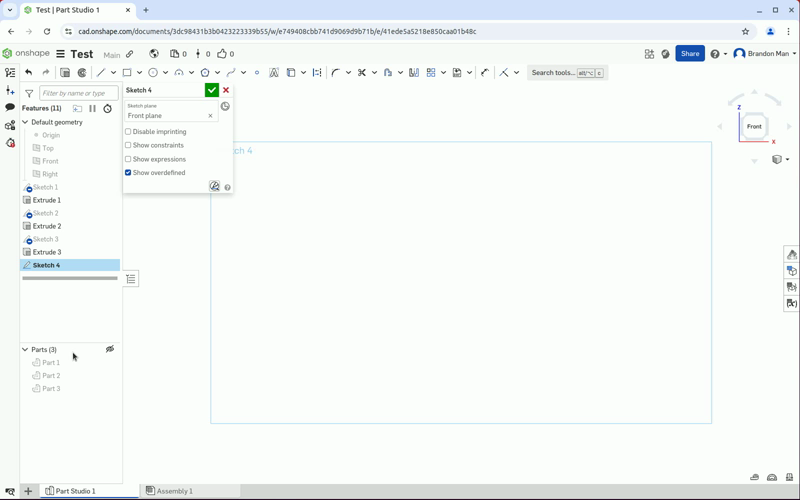
key(c)
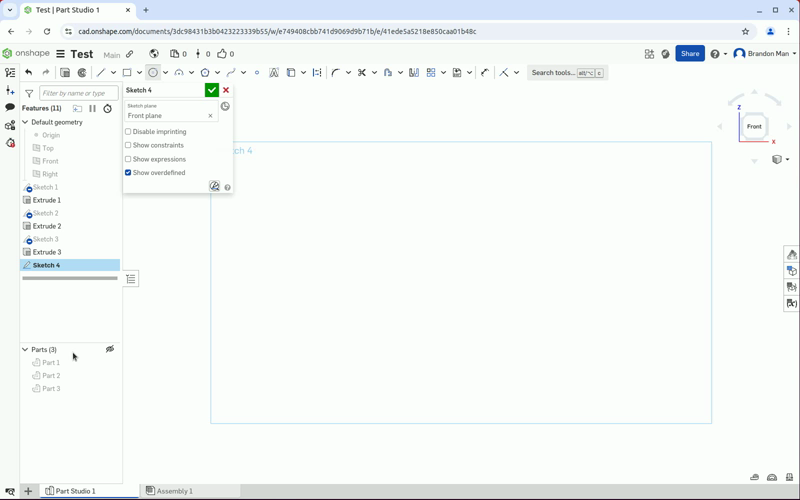
key_down(shift)
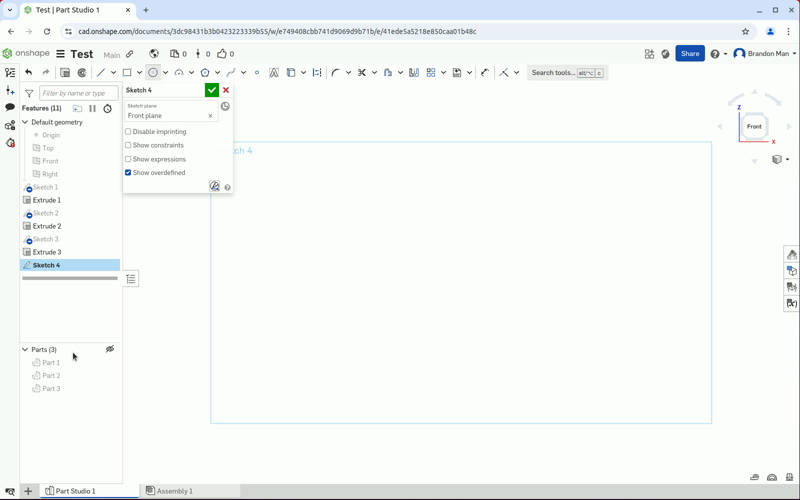
mouse_move(545, 264)
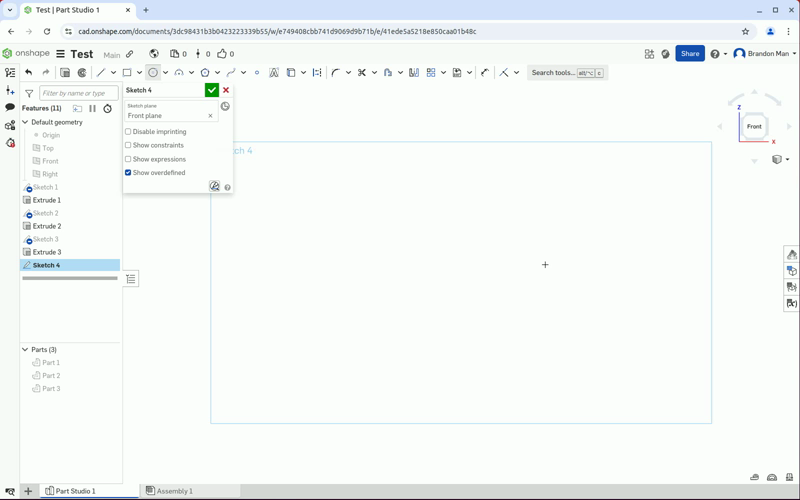
click(545, 264)
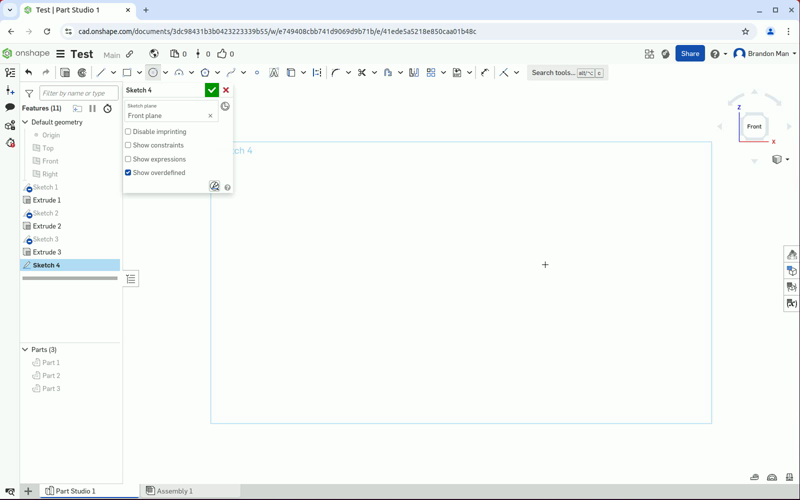
key_up(shift)
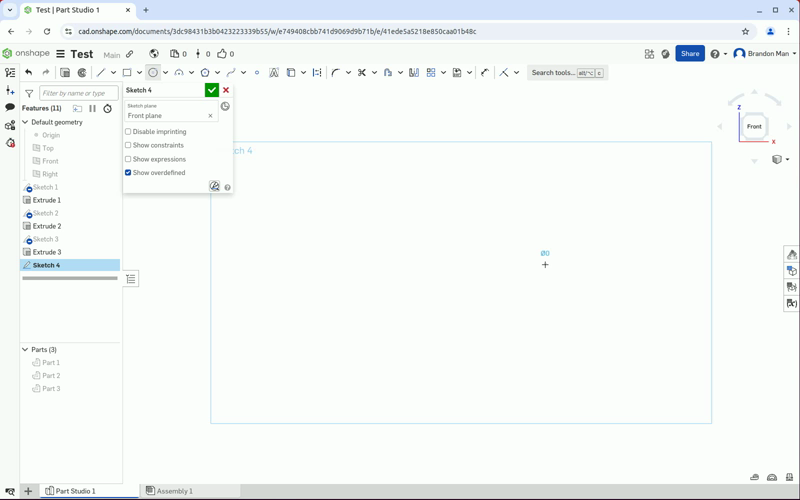
mouse_move(558, 264)
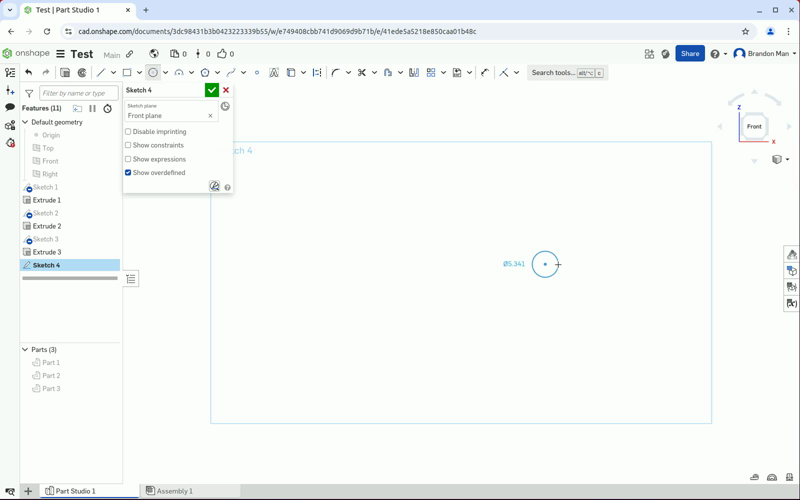
click(558, 264)
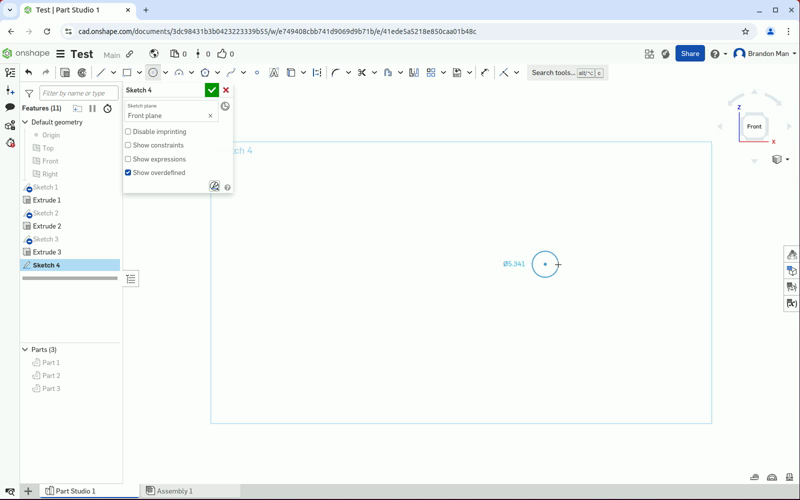
key(esc)
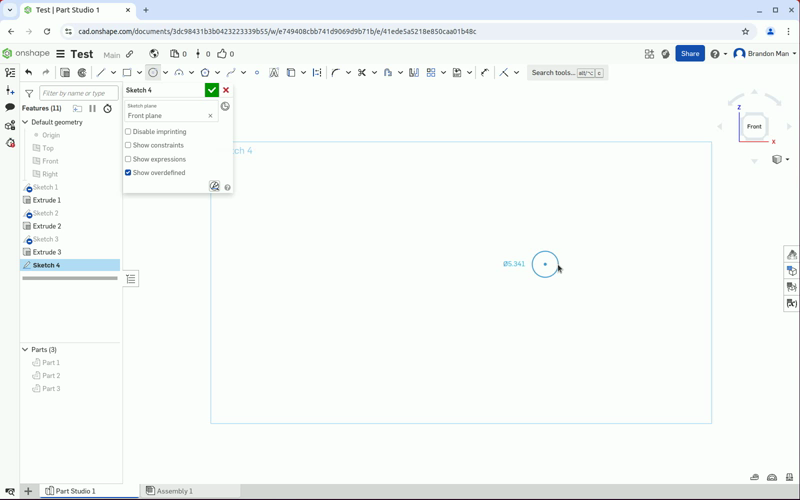
key(c)
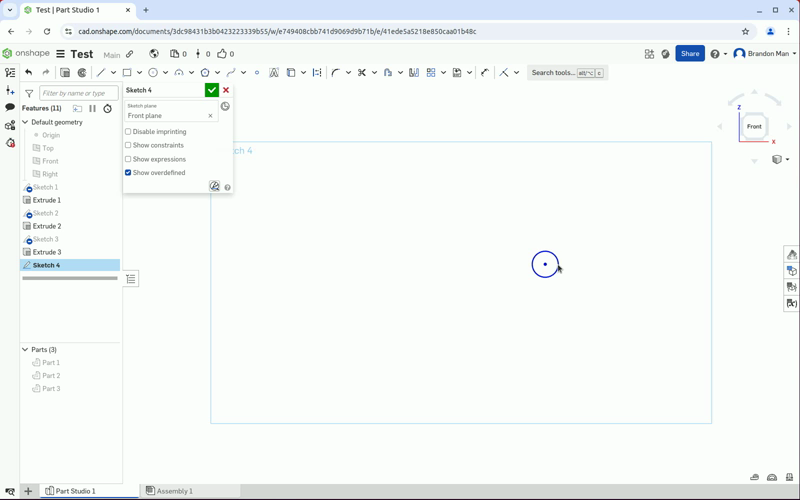
key_down(shift)
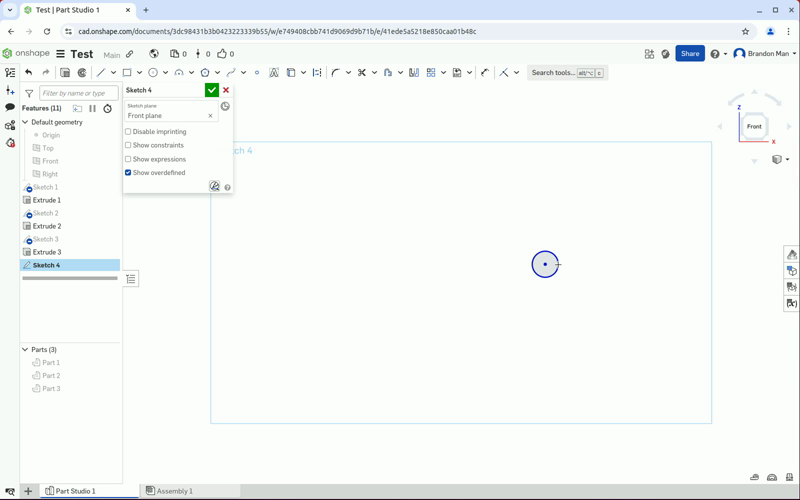
mouse_move(545, 264)
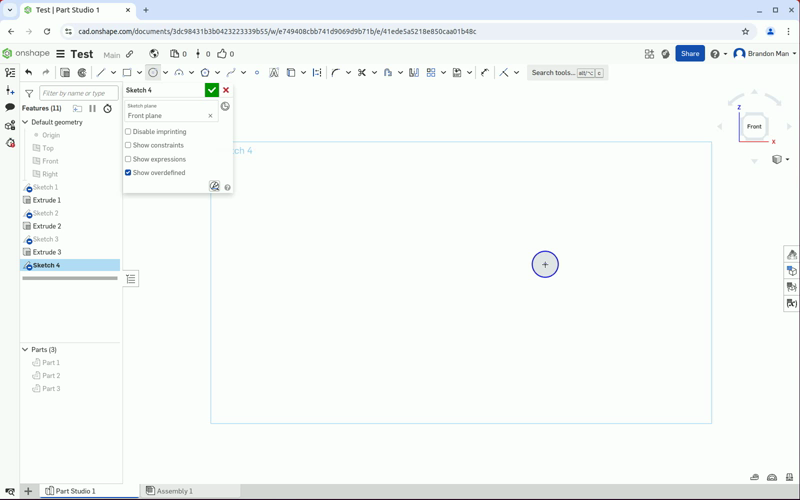
click(545, 264)
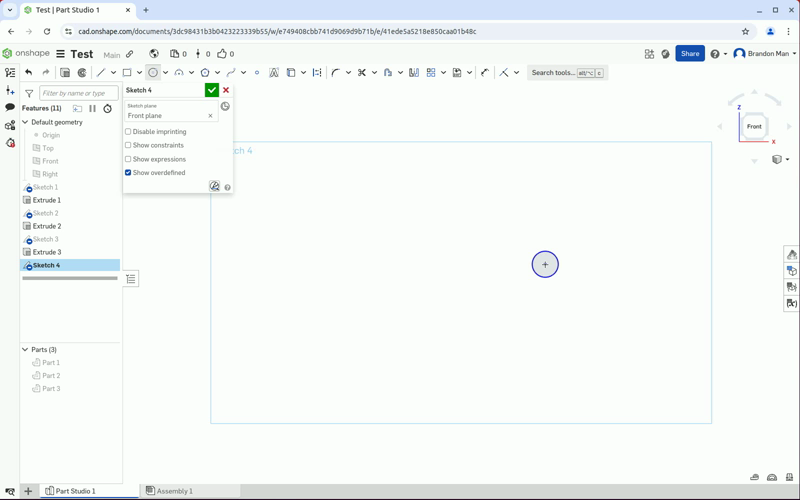
key_up(shift)
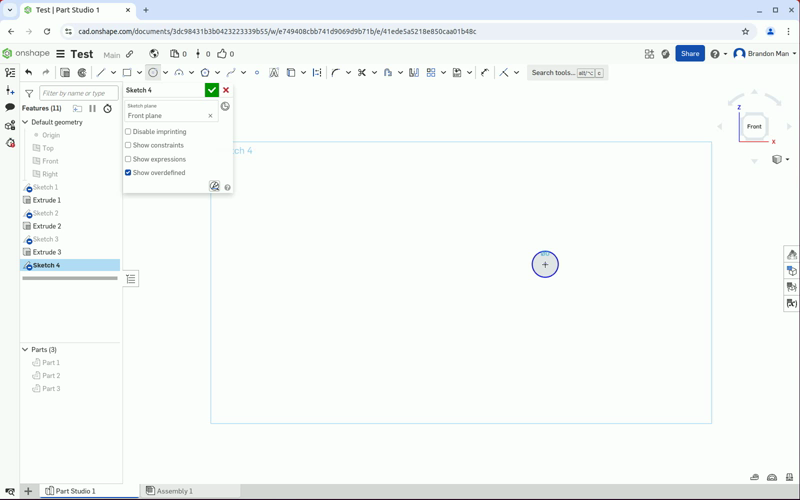
mouse_move(551, 264)
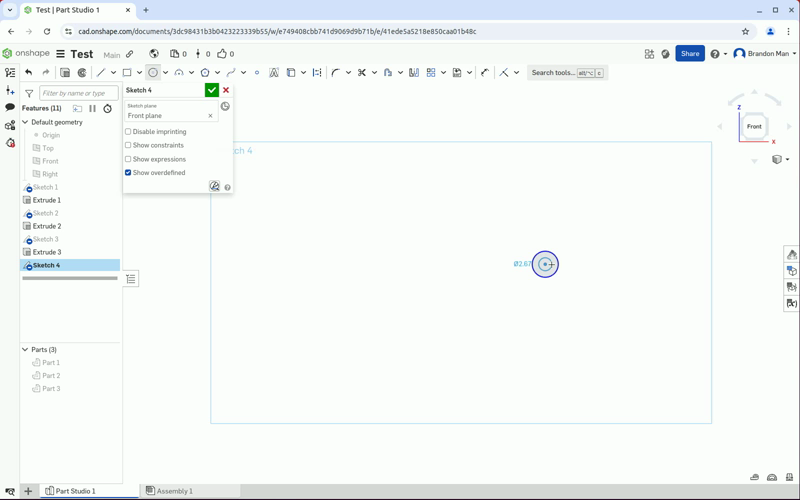
click(551, 264)
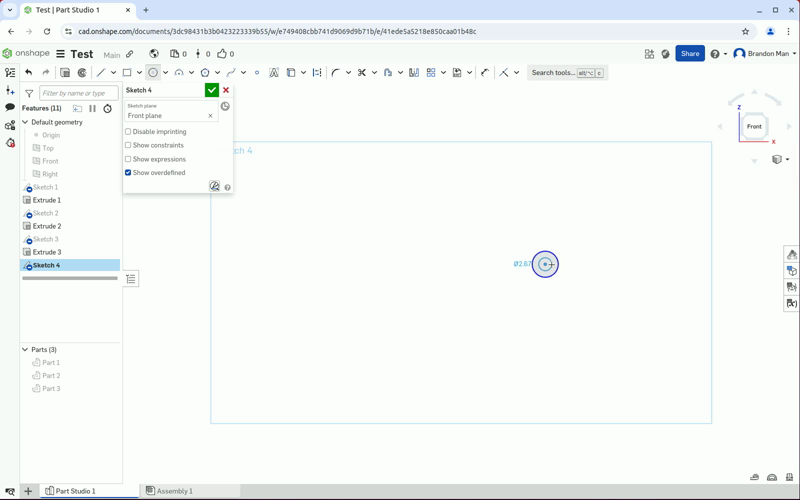
key(esc)
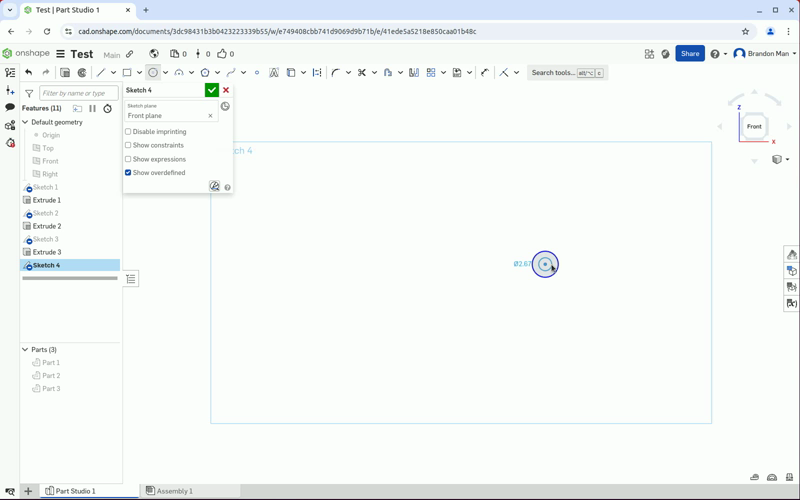
mouse_move(550, 270)
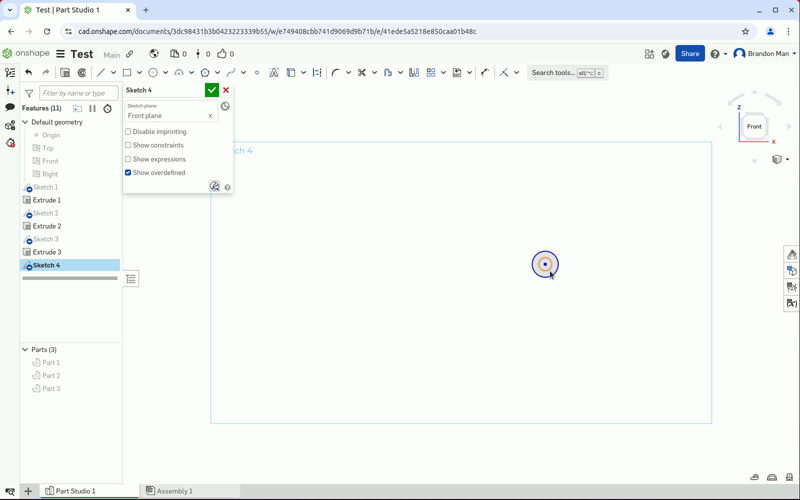
scroll(6)
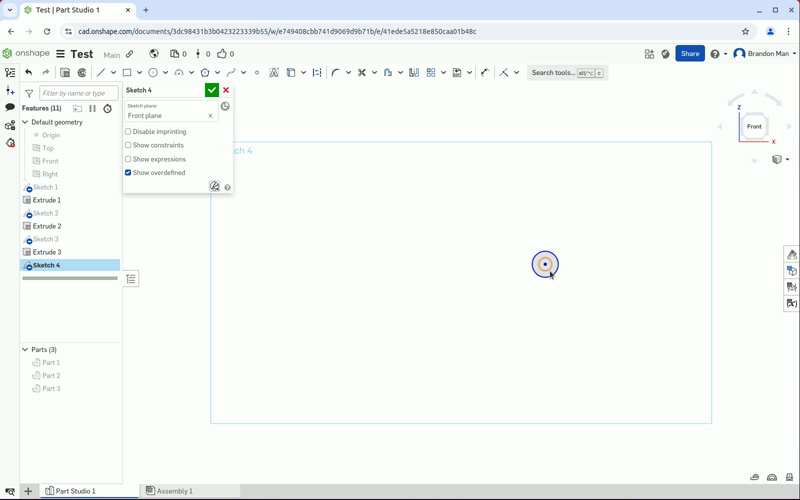
scroll(6)
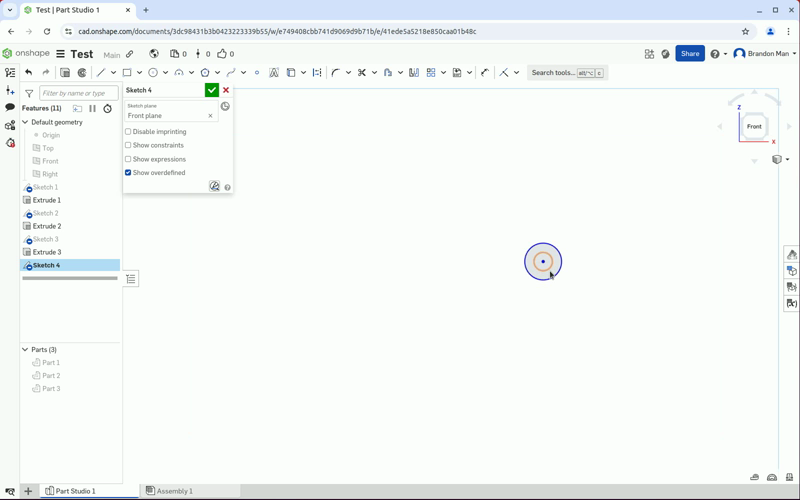
scroll(6)
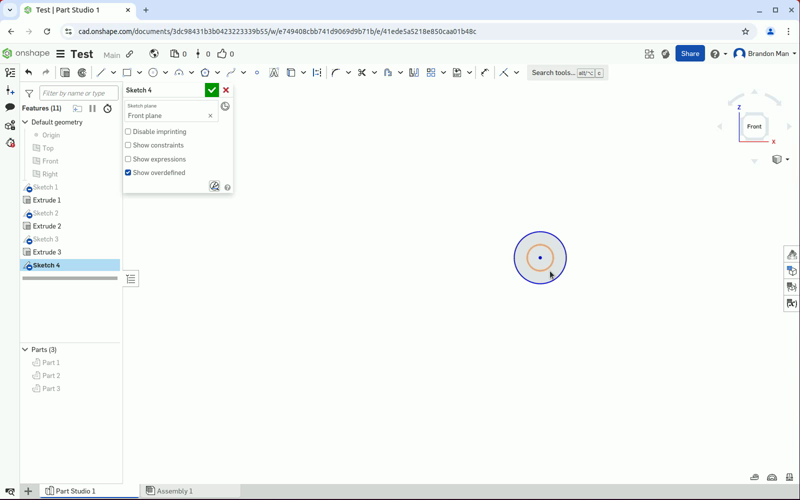
scroll(6)
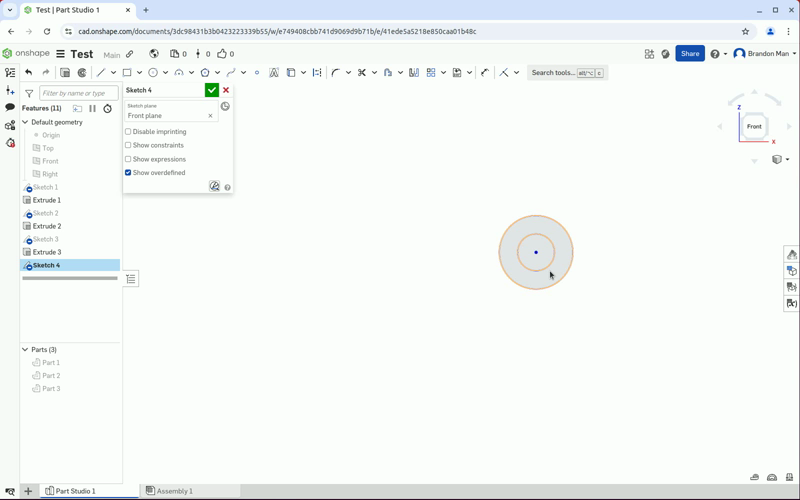
scroll(6)
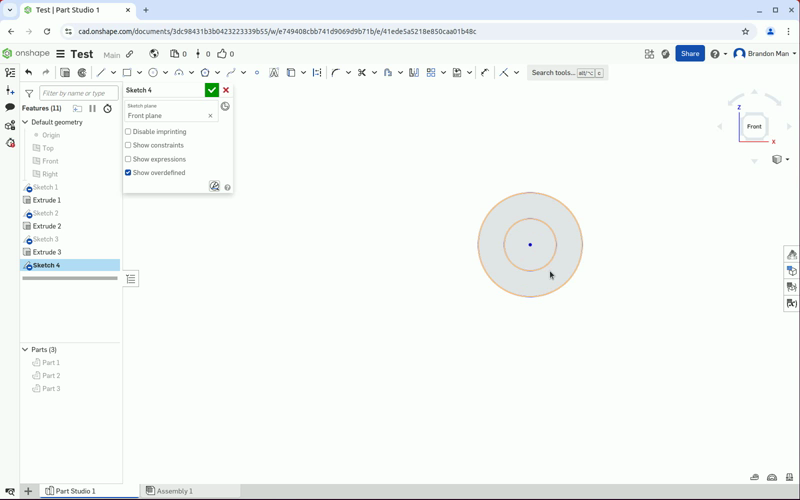
scroll(6)
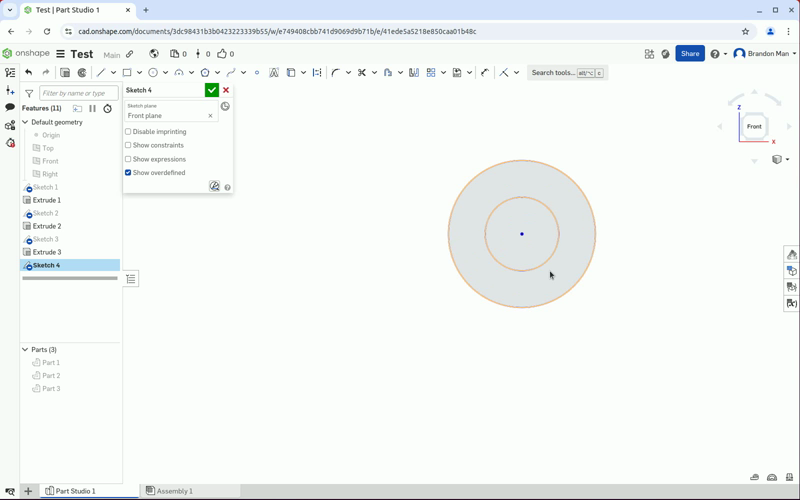
scroll(6)
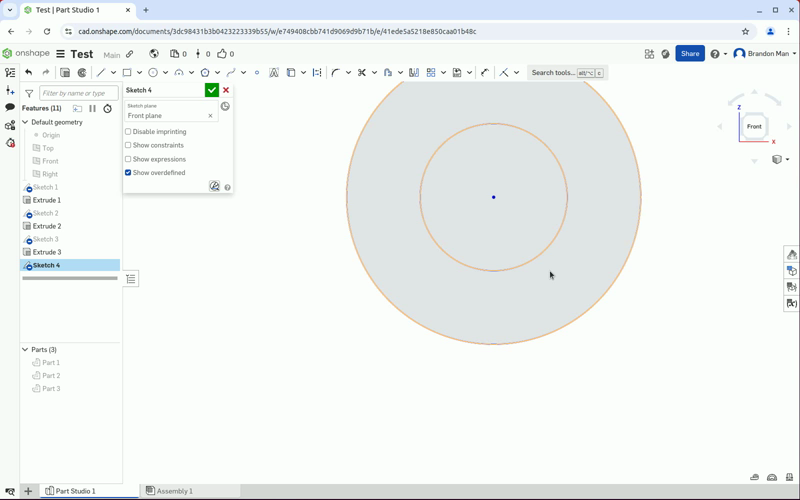
click(550, 270)
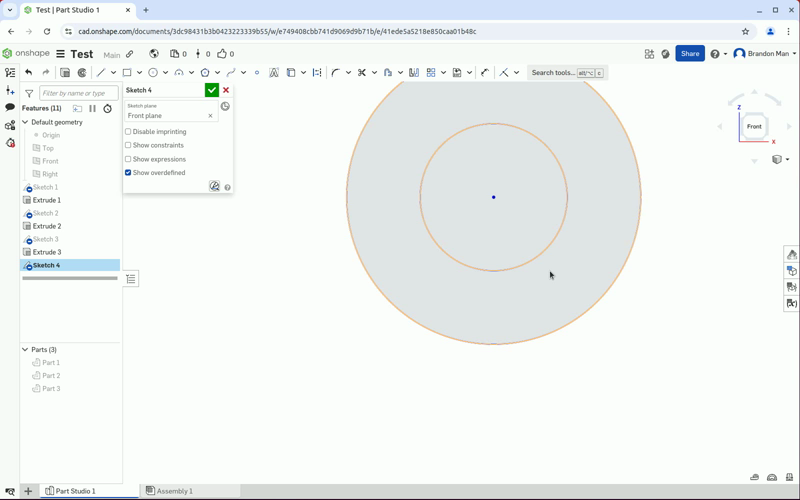
scroll(-6)
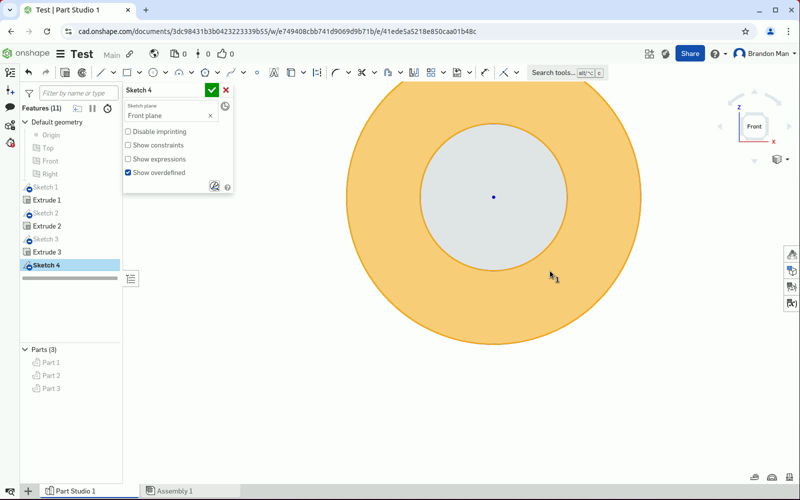
scroll(-6)
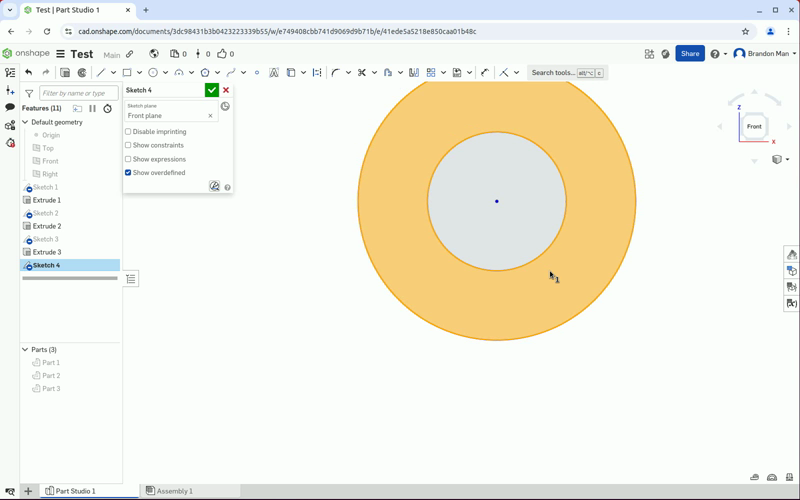
scroll(-6)
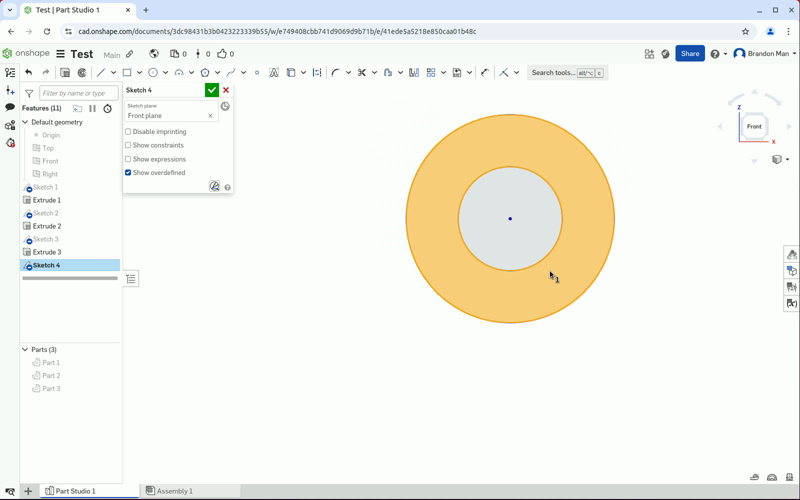
scroll(-6)
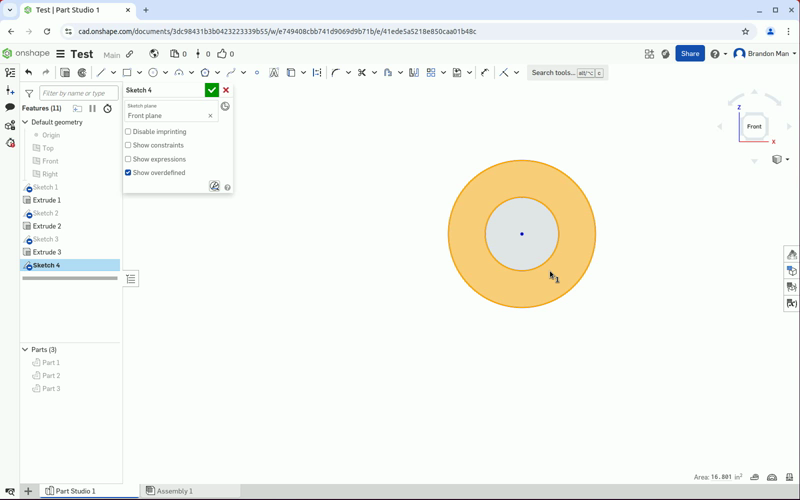
scroll(-6)
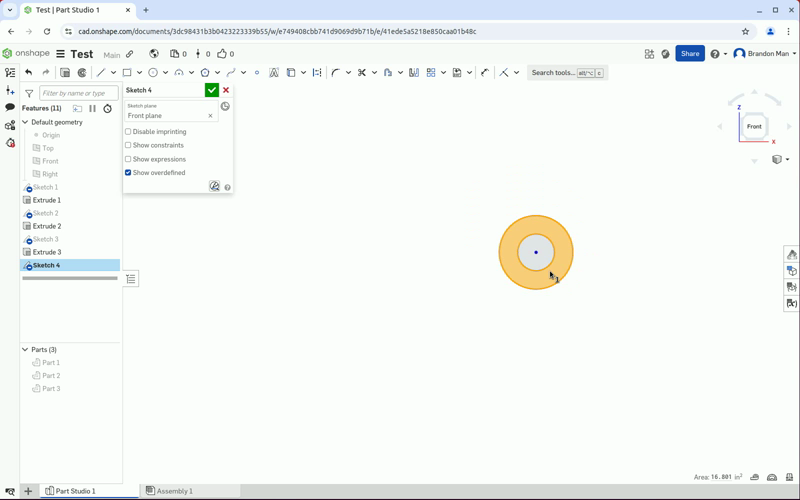
scroll(-6)
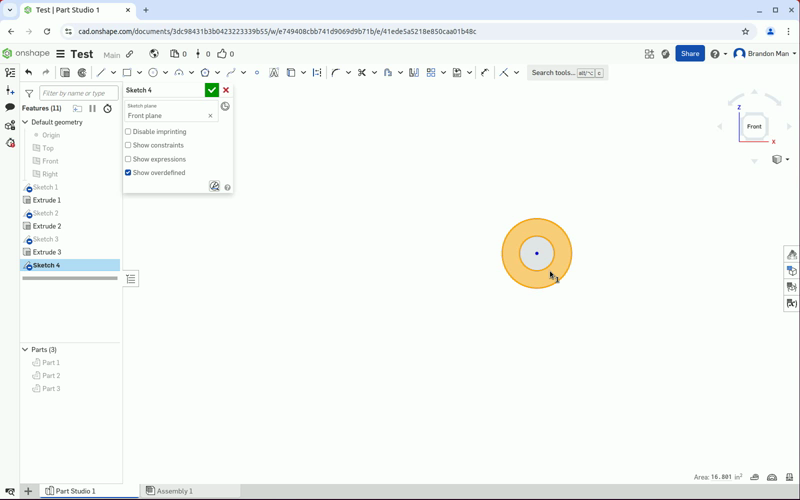
scroll(-6)
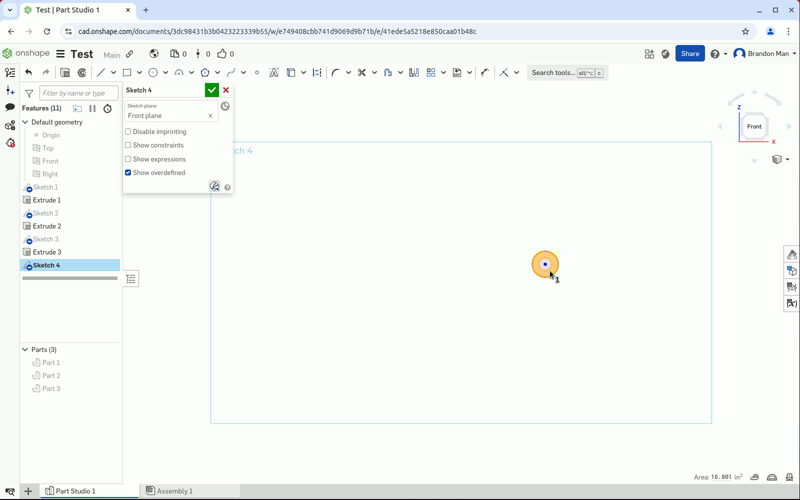
mouse_move(73, 352)
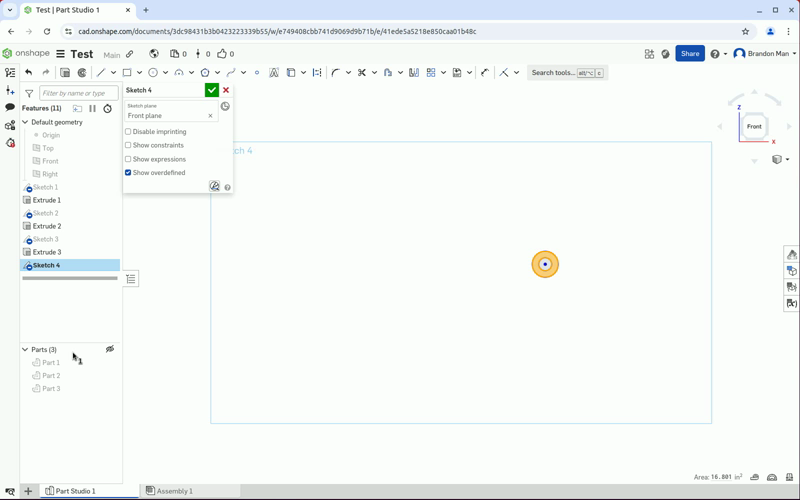
key(shift+y)
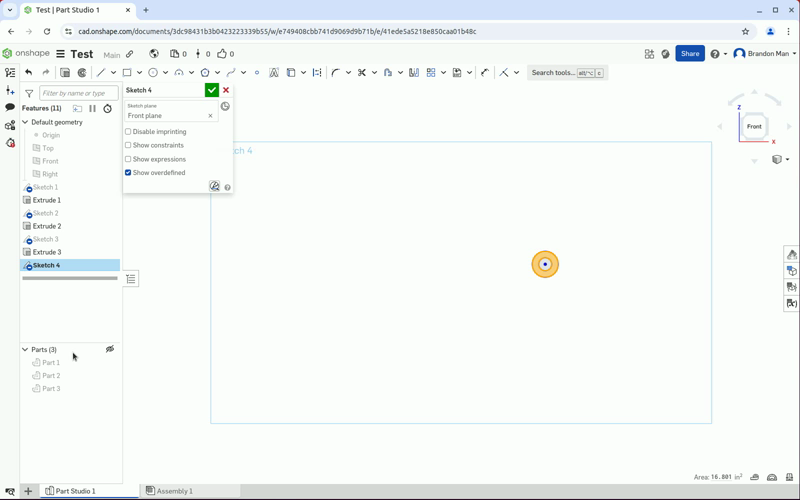
key(shift+e)
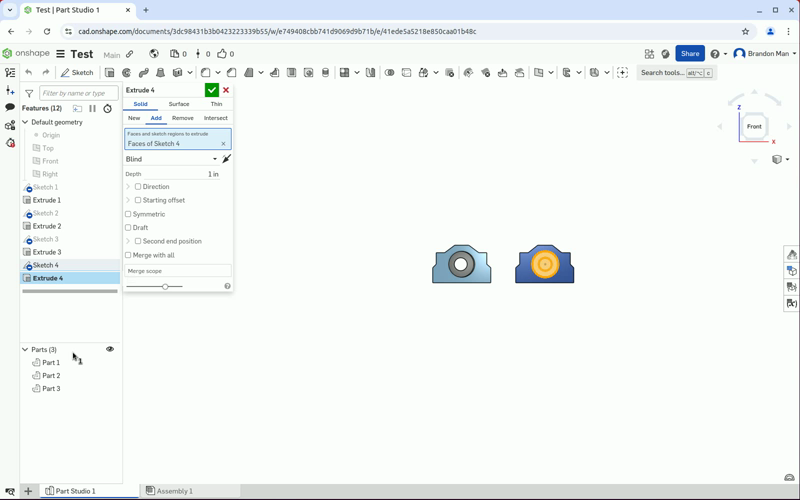
mouse_move(143, 106)
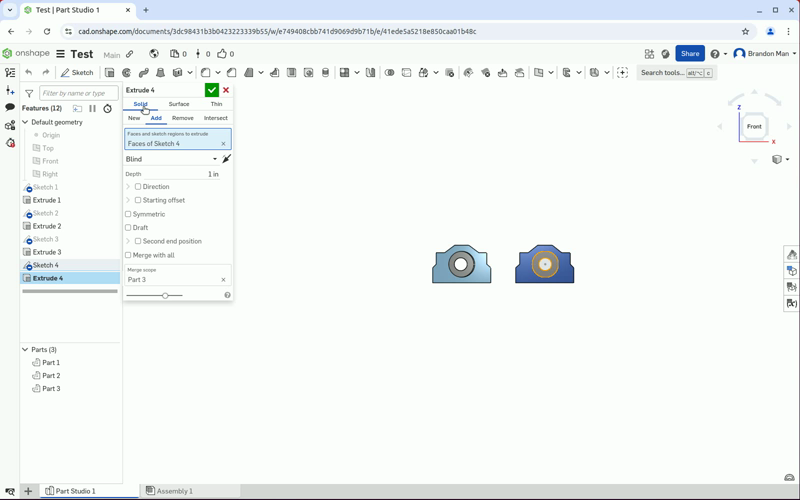
click(143, 106)
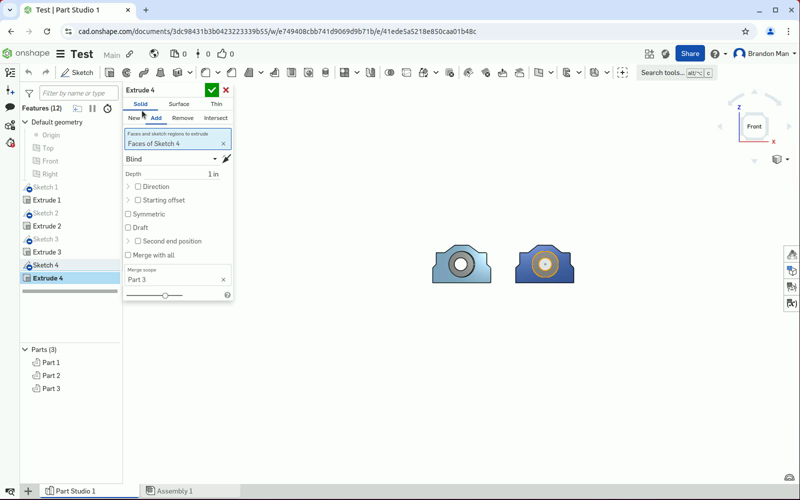
mouse_move(137, 120)
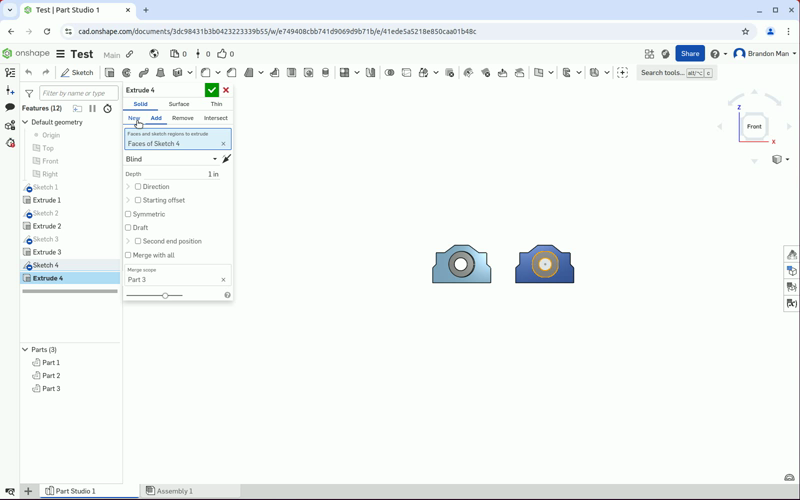
click(137, 120)
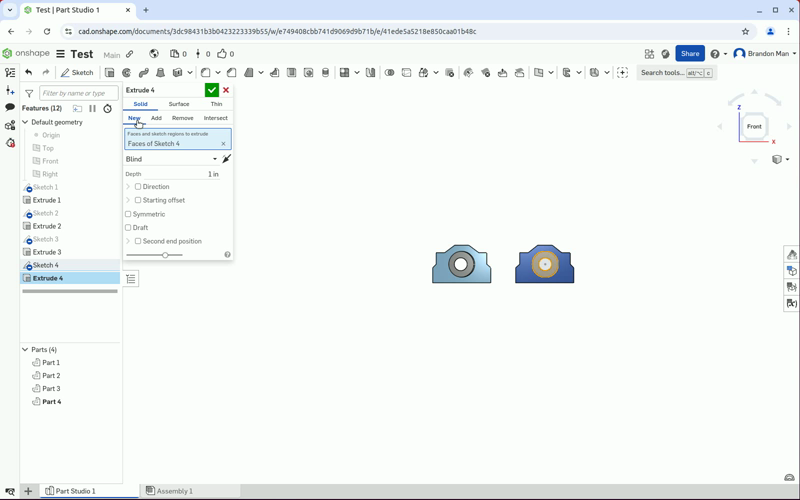
key(tab, 4)
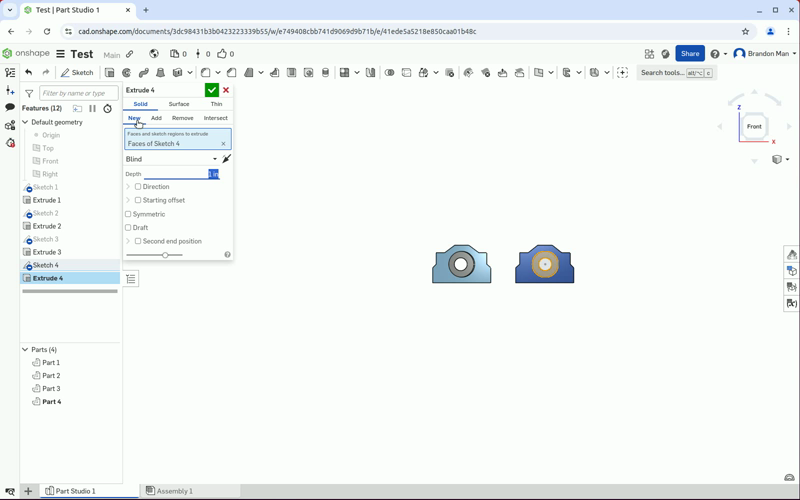
text(8.906)
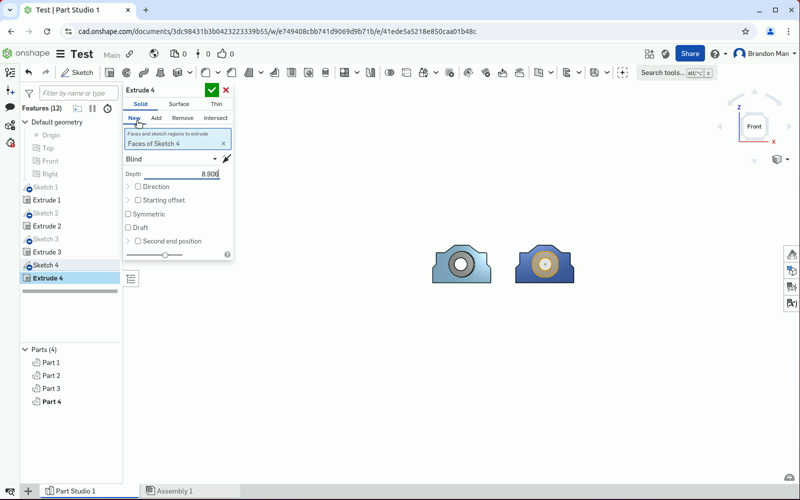
key(enter)
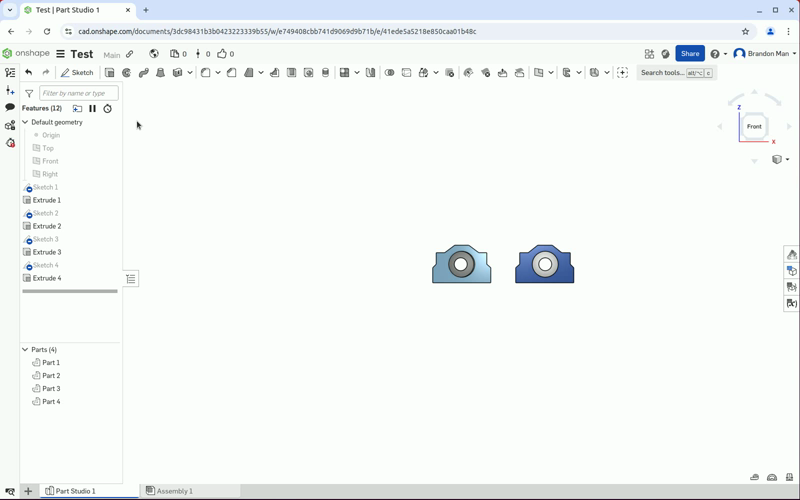
key(shift+h)
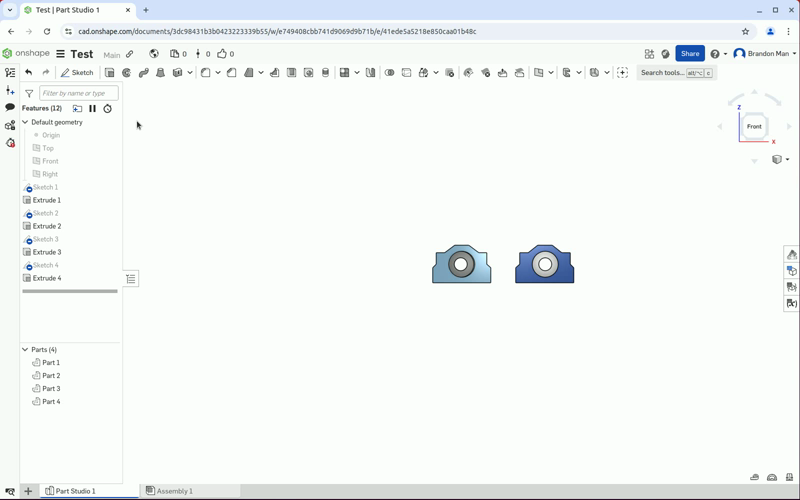
key(shift+h)
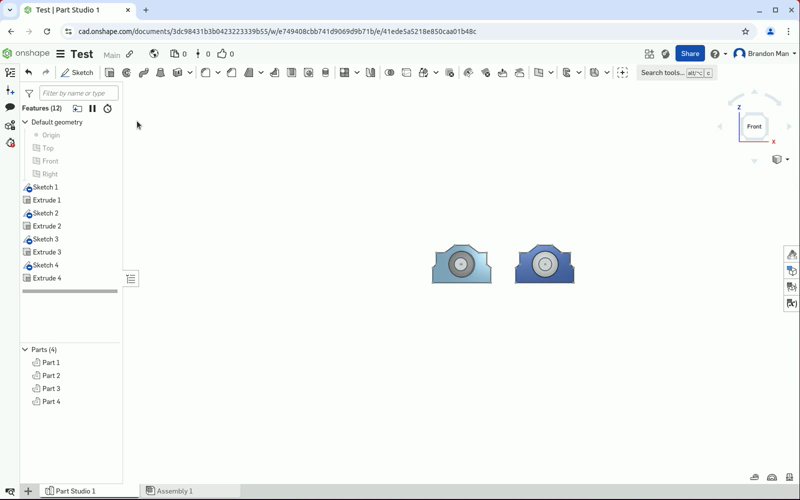
key(shift+7)
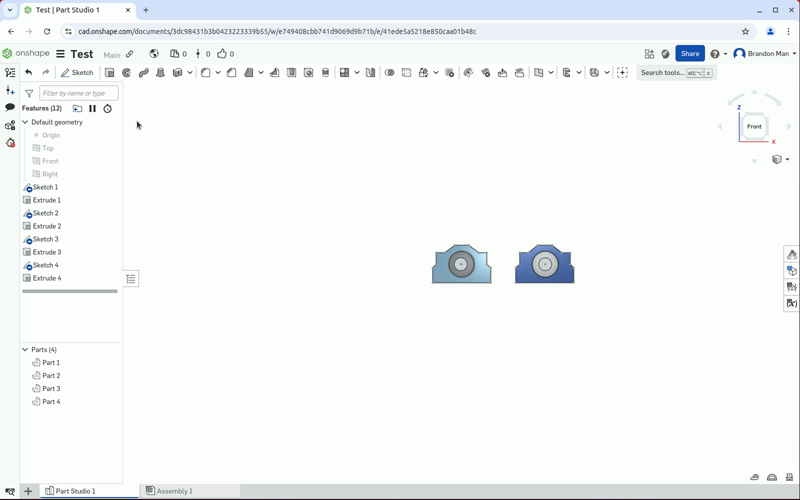
key(left, 2)
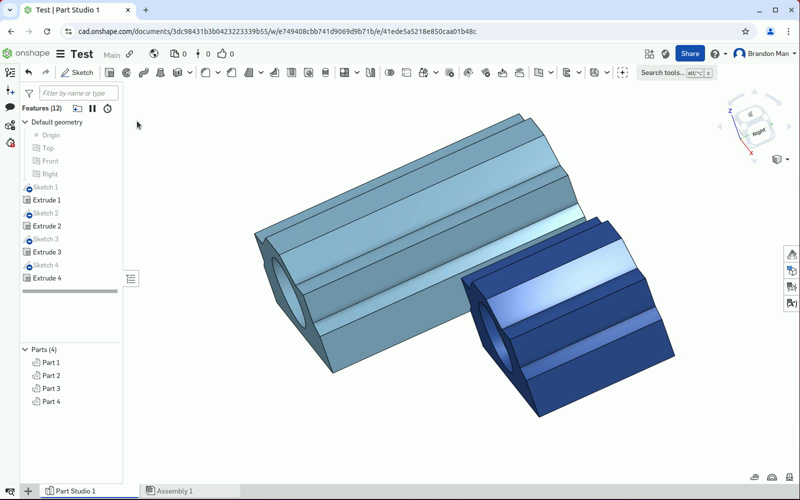
key(down, 2)
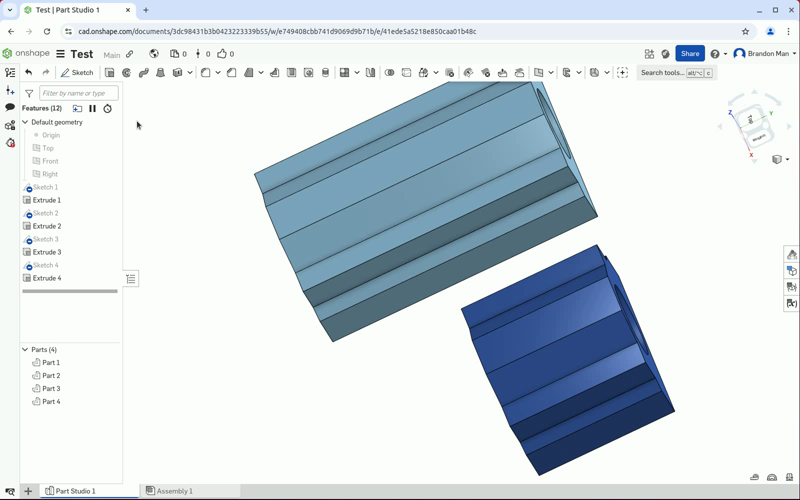
key(up, 2)
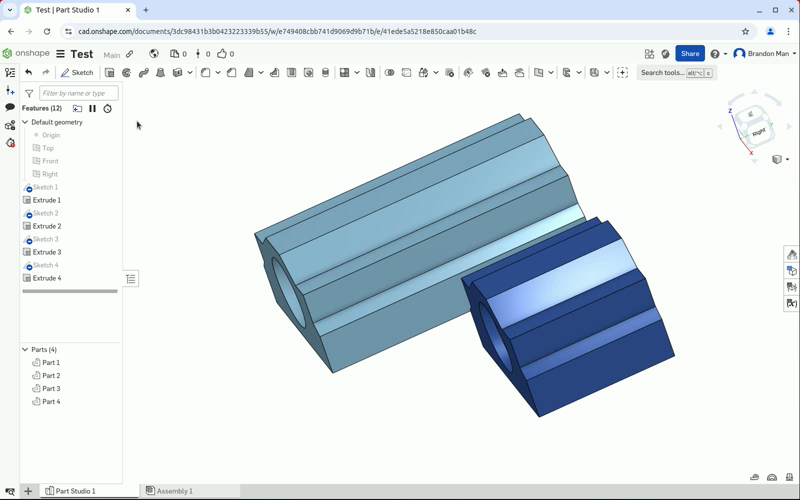
key(right, 2)
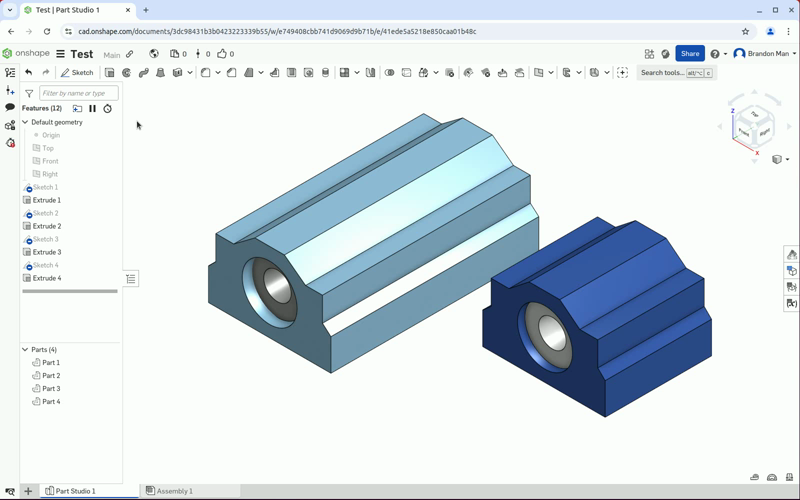
mouse_move(73, 189)
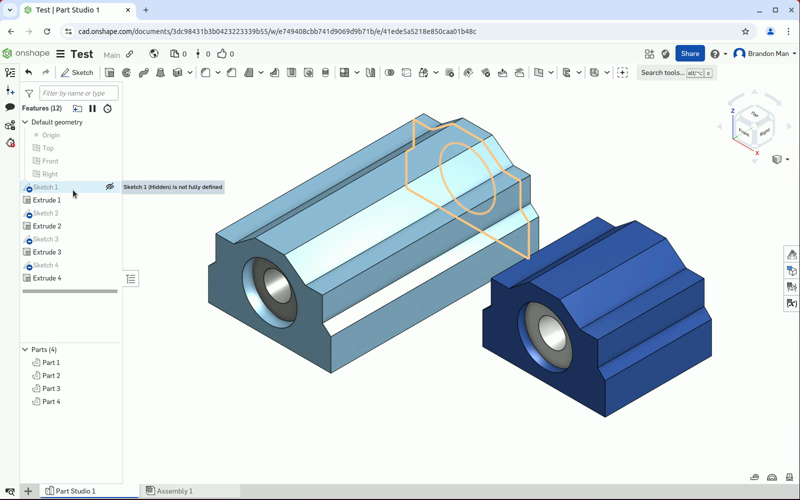
click(73, 189)